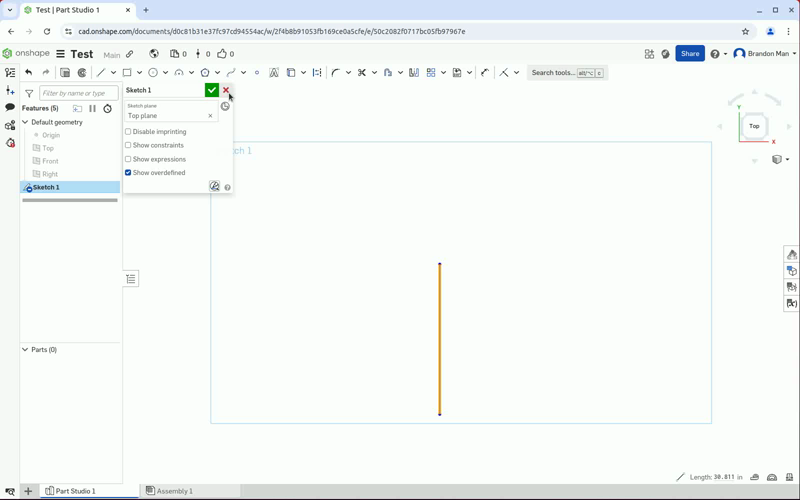
key(shift+h)
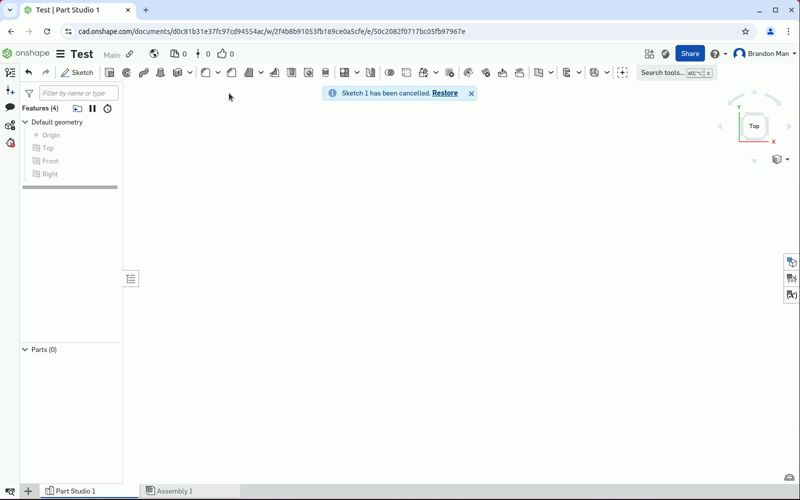
mouse_move(73, 352)
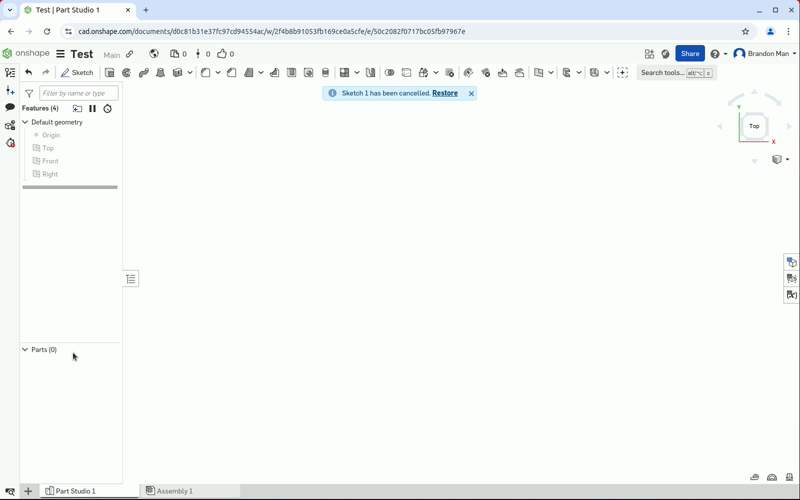
key(y)
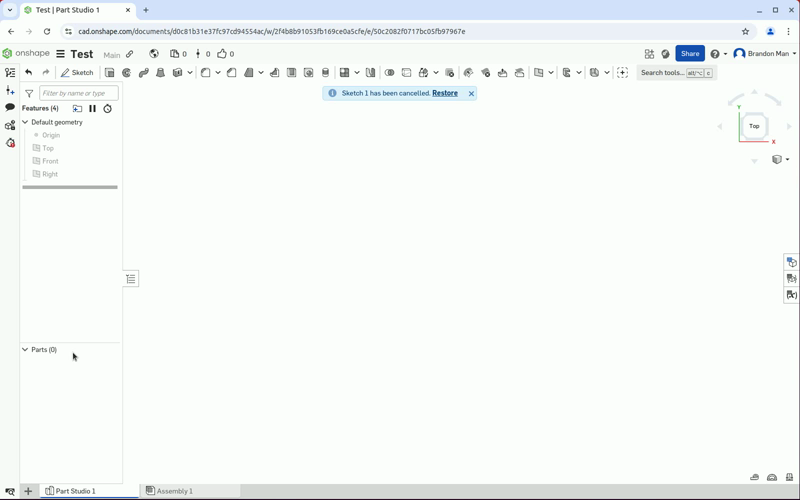
key(shift+p)
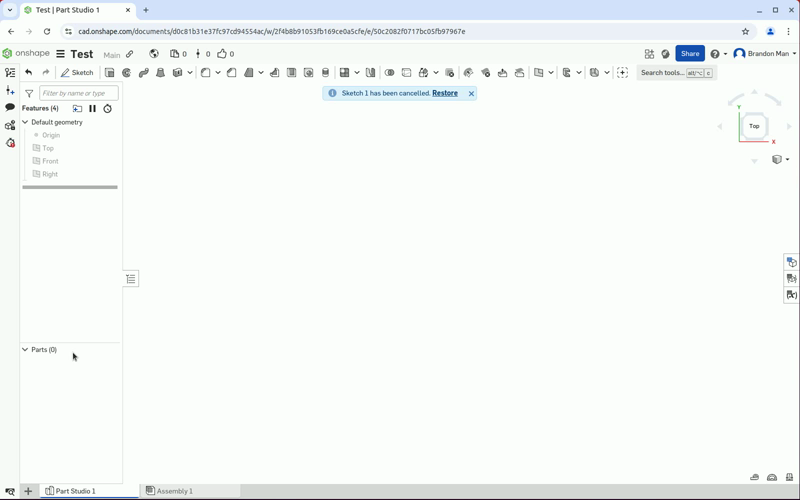
key(space)
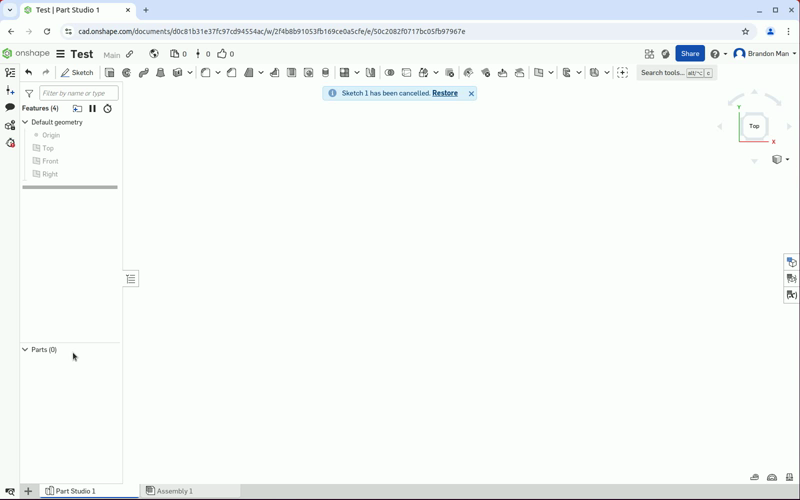
key_down(shift)
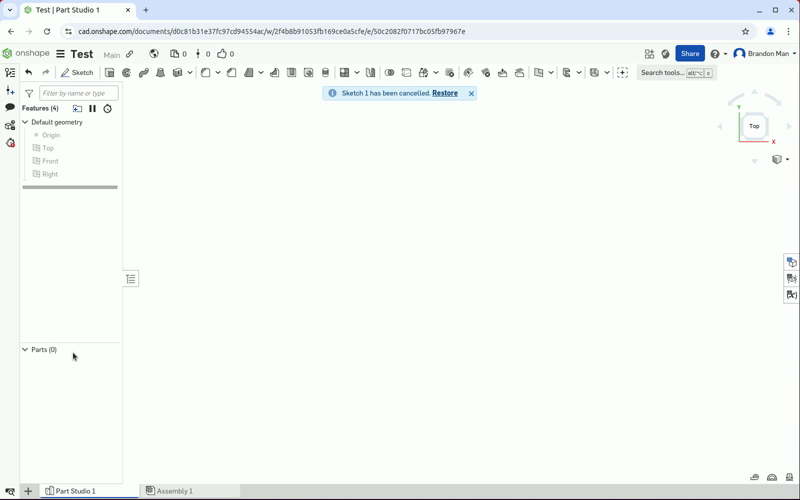
key(up)
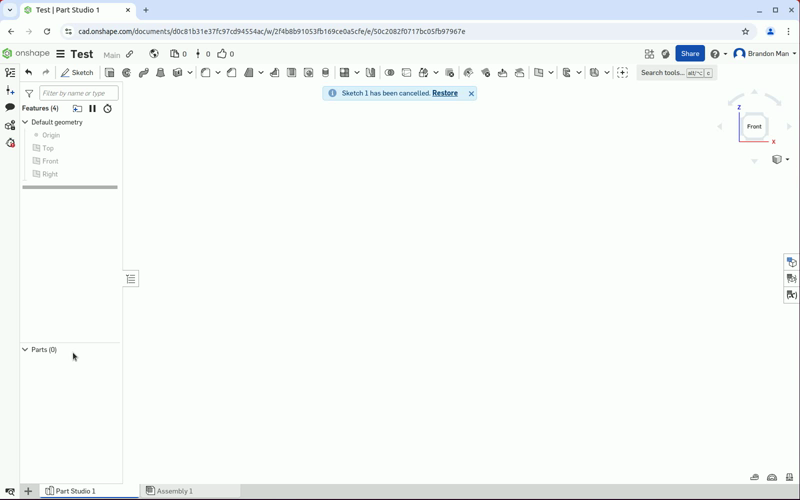
key_up(shift)
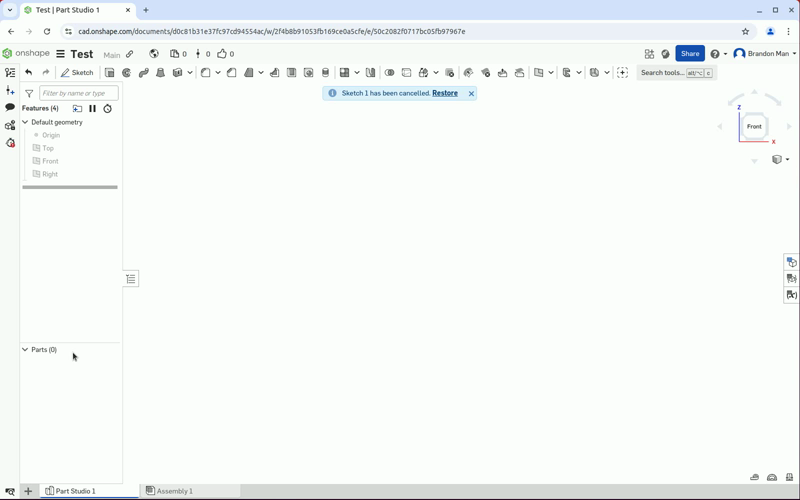
key(space)
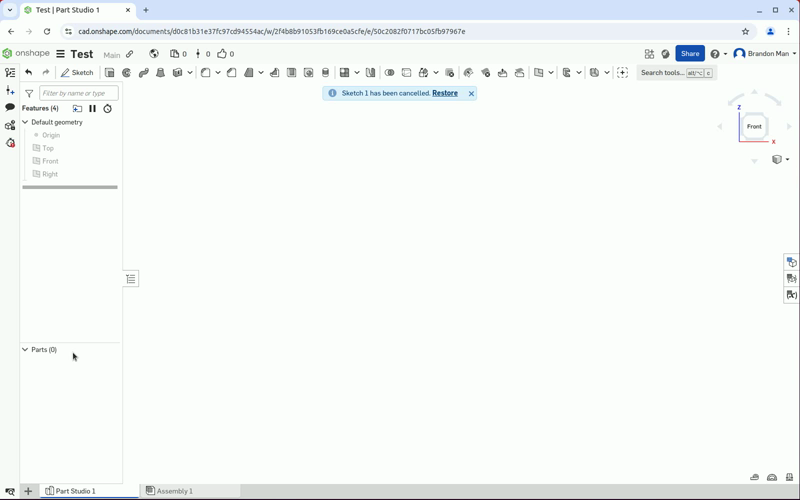
key_down(shift)
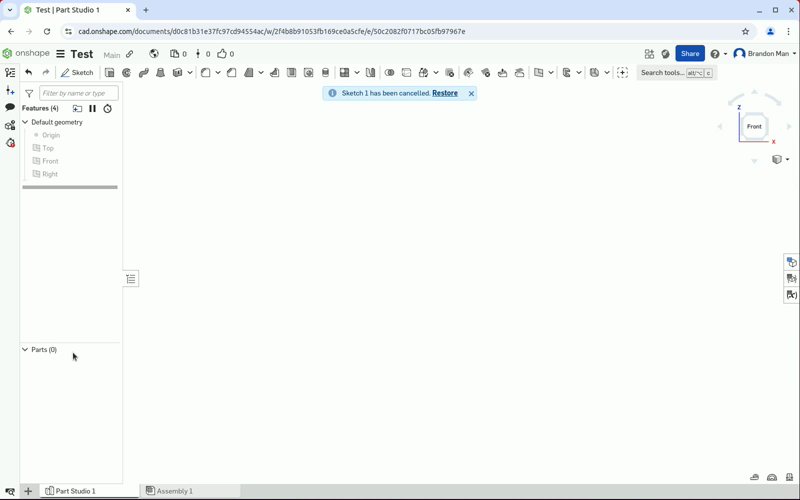
key(left)
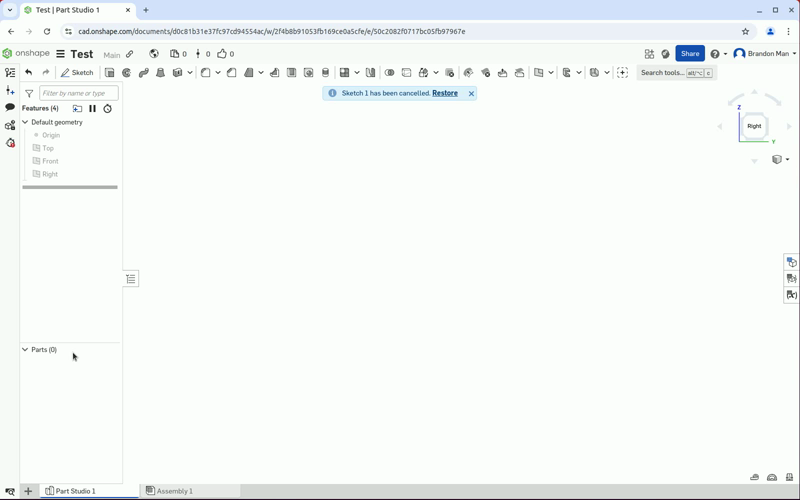
key_up(shift)
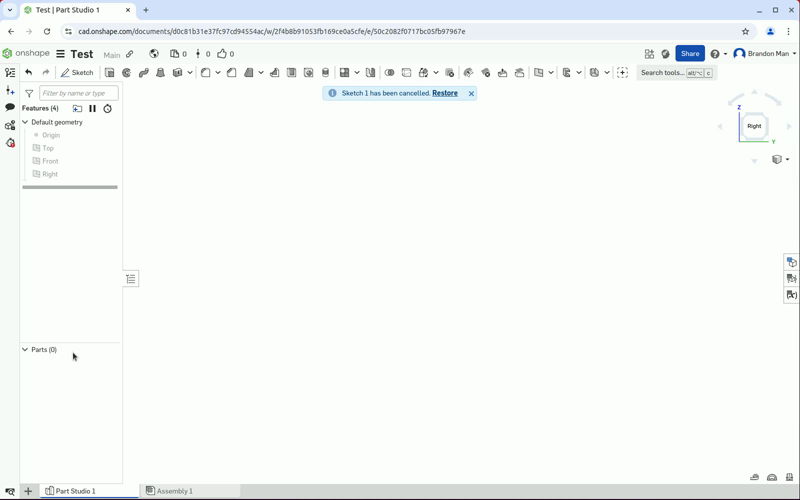
mouse_move(73, 352)
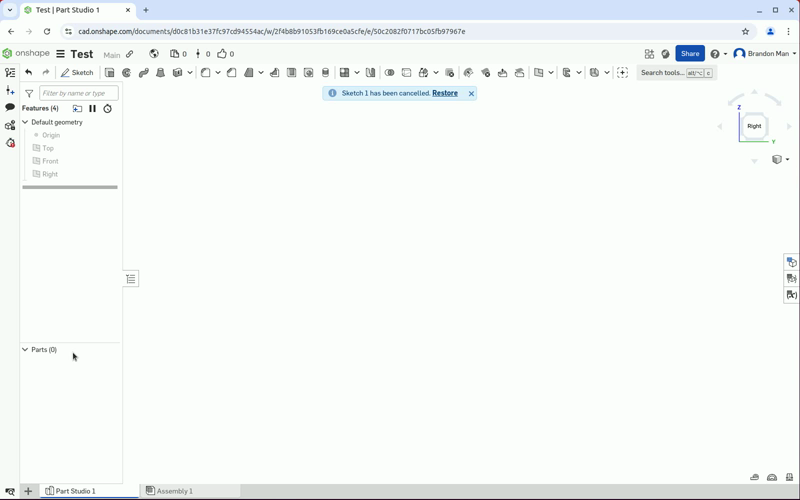
key(shift+y)
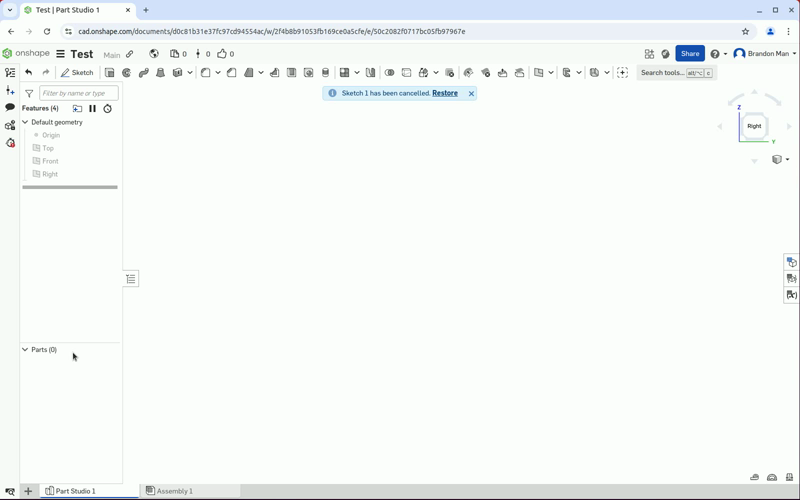
key(shift+s)
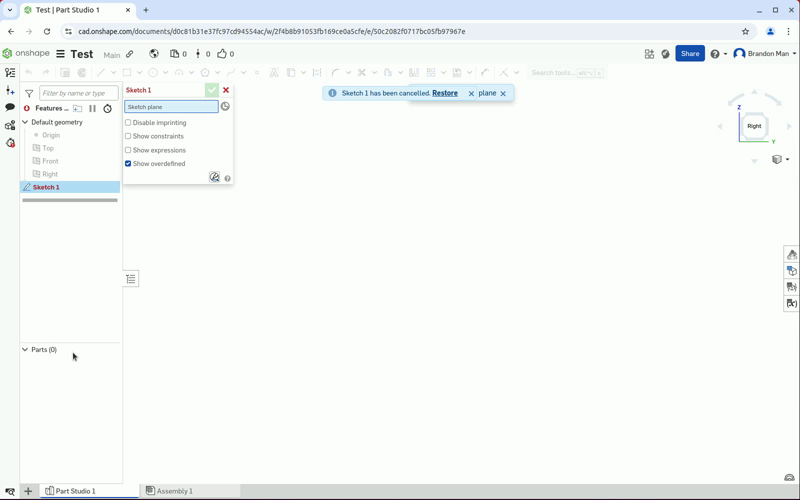
mouse_move(73, 176)
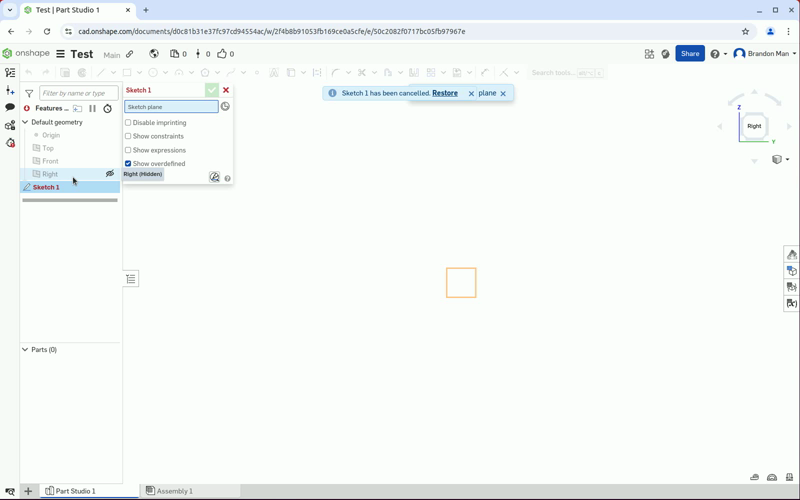
click(73, 176)
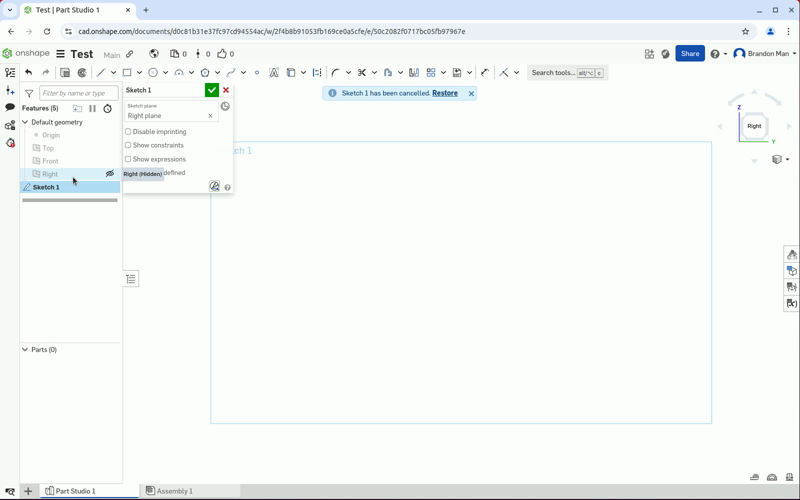
mouse_move(73, 352)
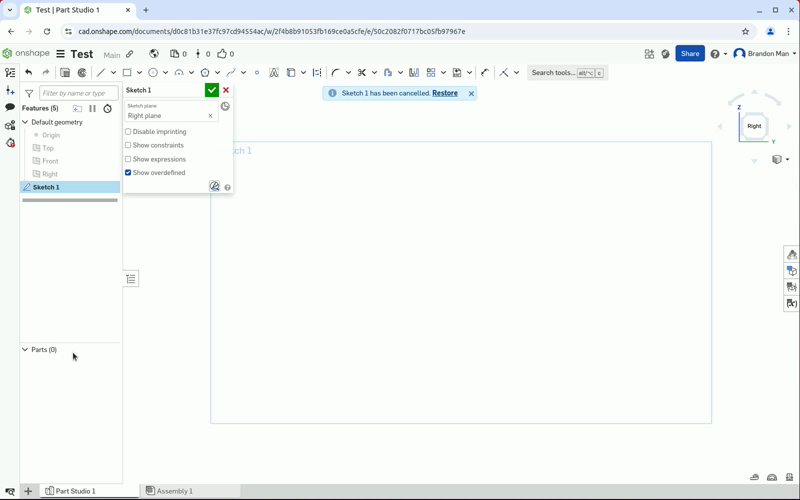
key(y)
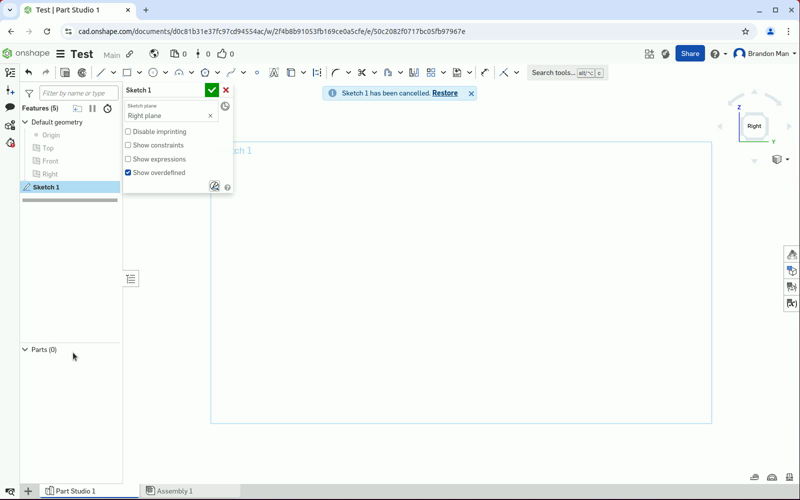
key(l)
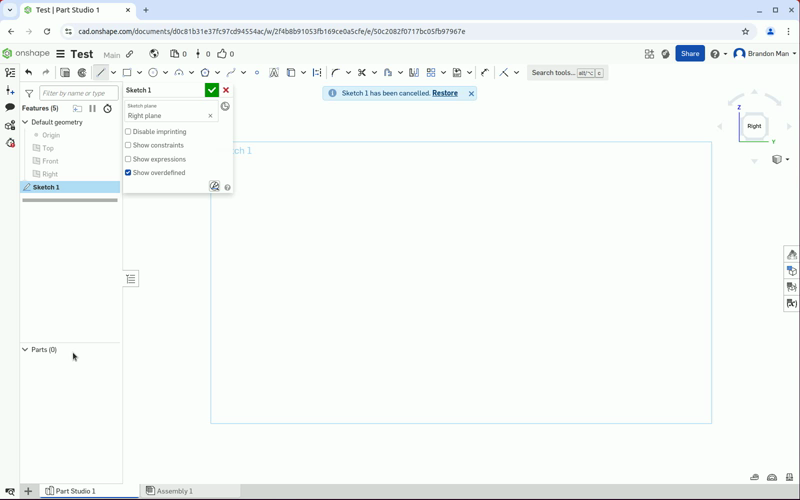
key_down(shift)
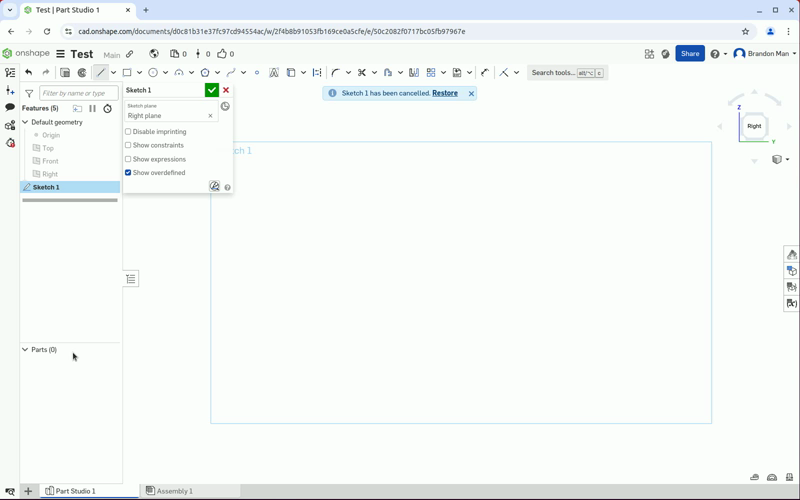
mouse_move(439, 282)
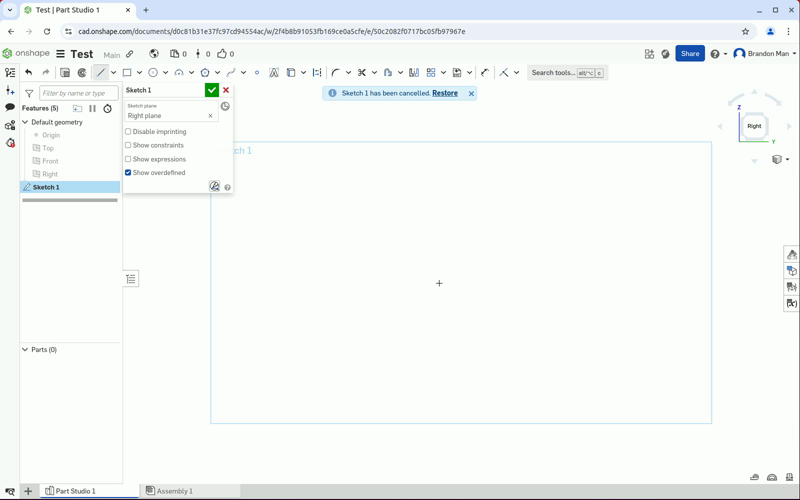
click(439, 282)
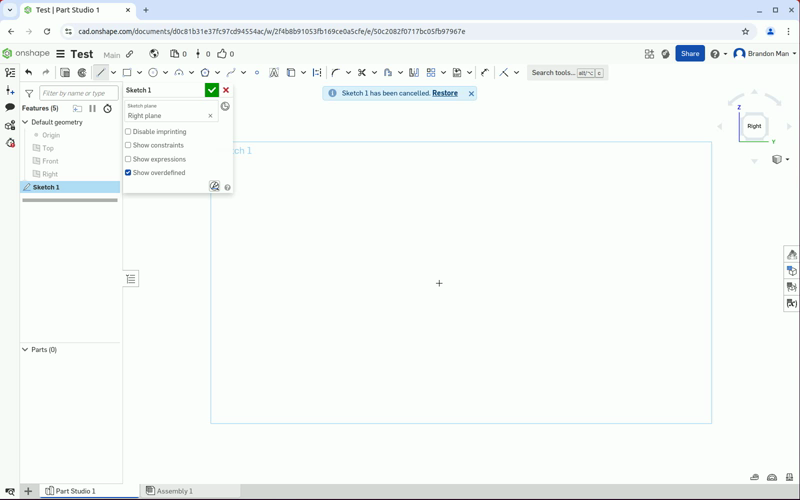
key_up(shift)
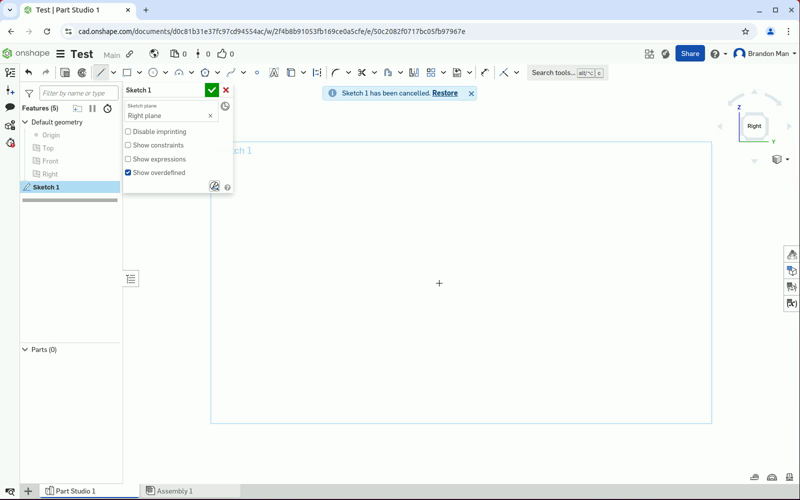
key_down(shift)
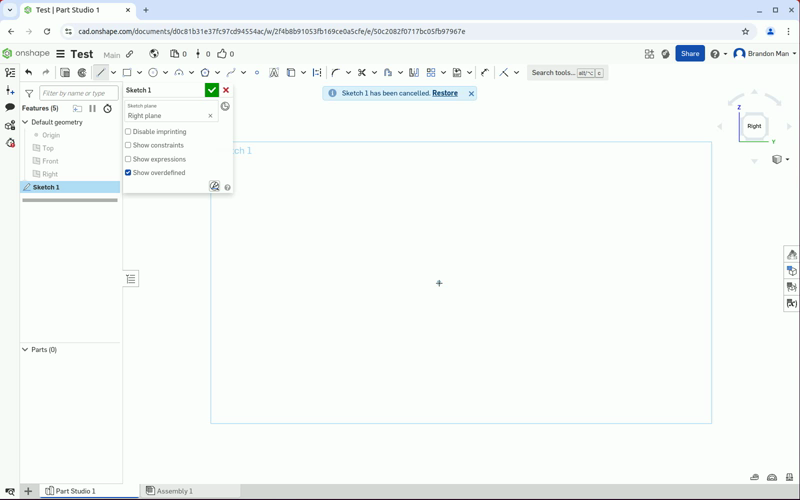
mouse_move(469, 282)
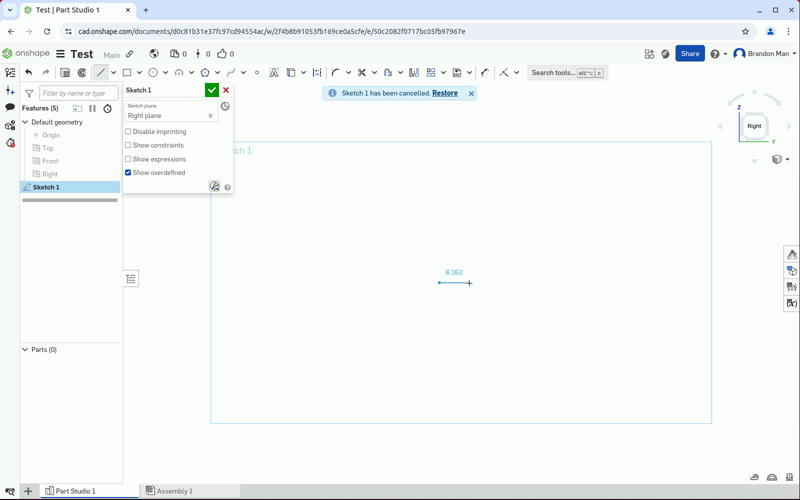
mouse_move(461, 282)
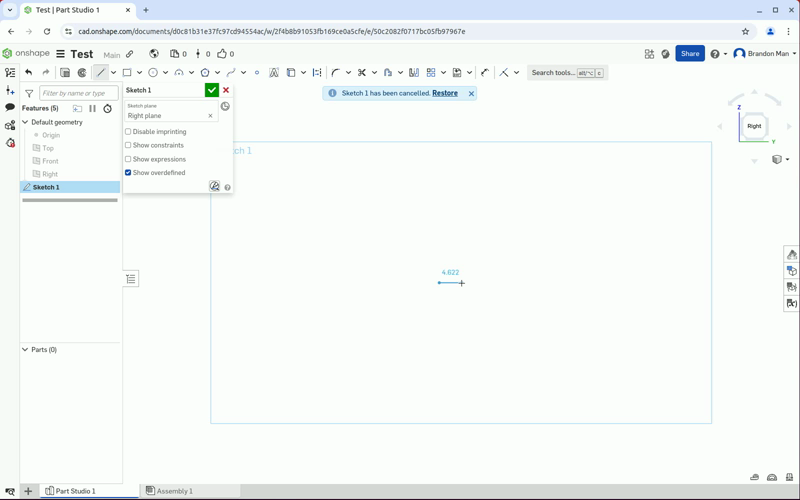
click(461, 282)
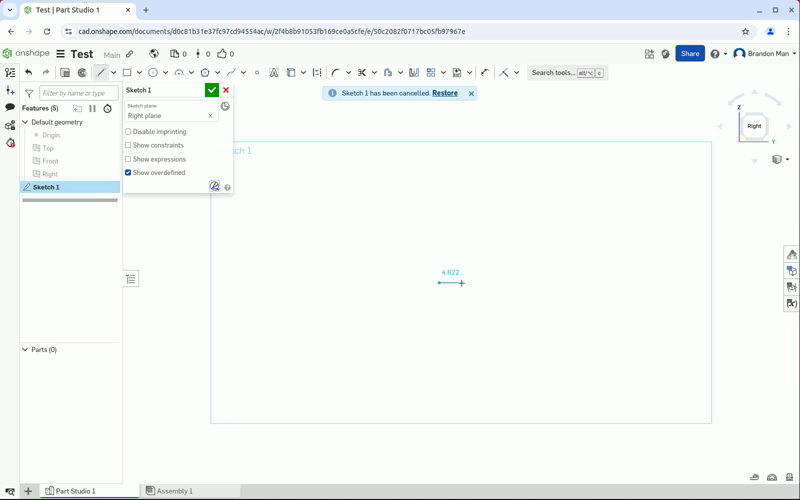
key_up(shift)
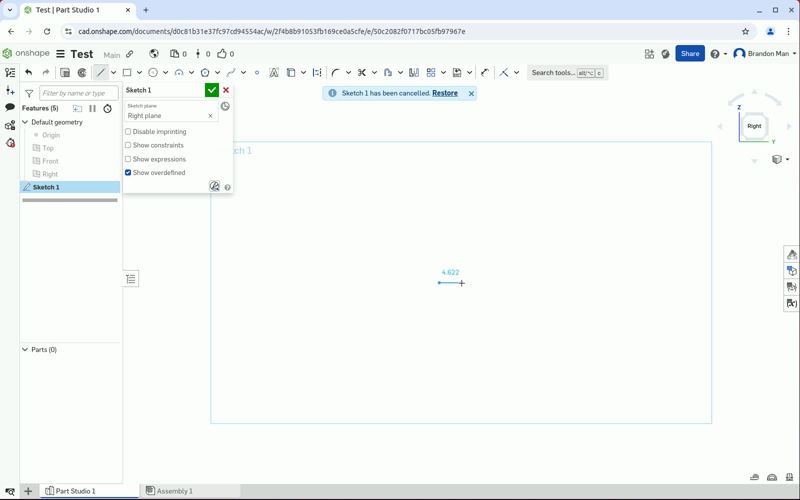
key_down(shift)
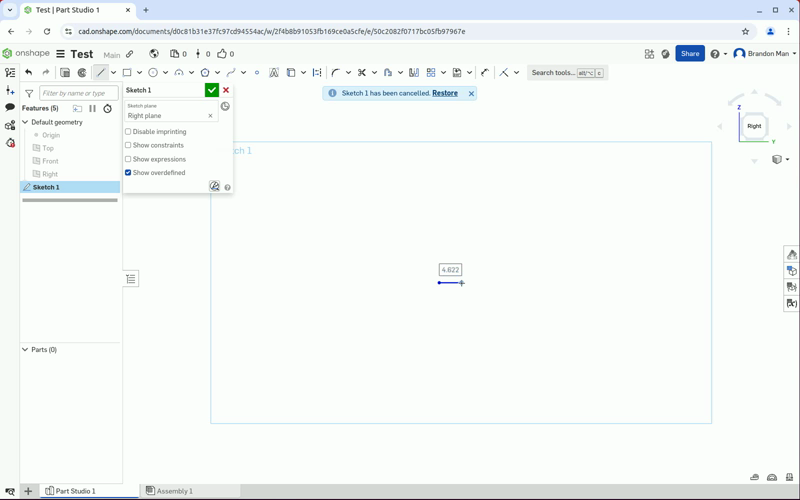
mouse_move(491, 282)
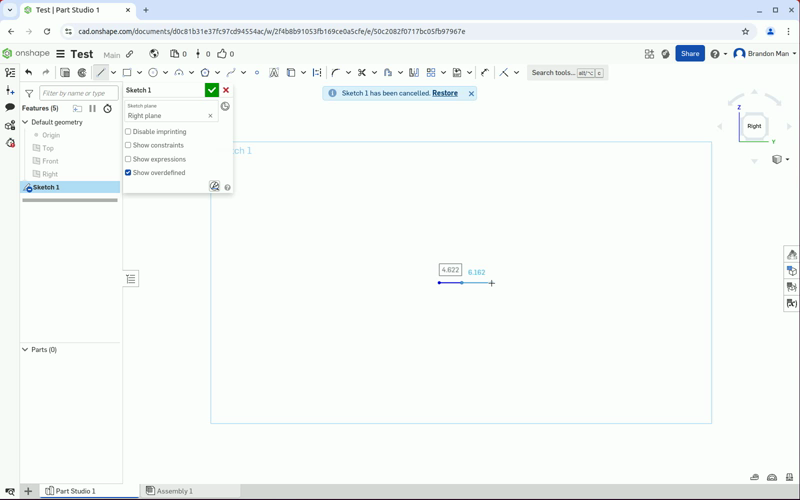
mouse_move(461, 282)
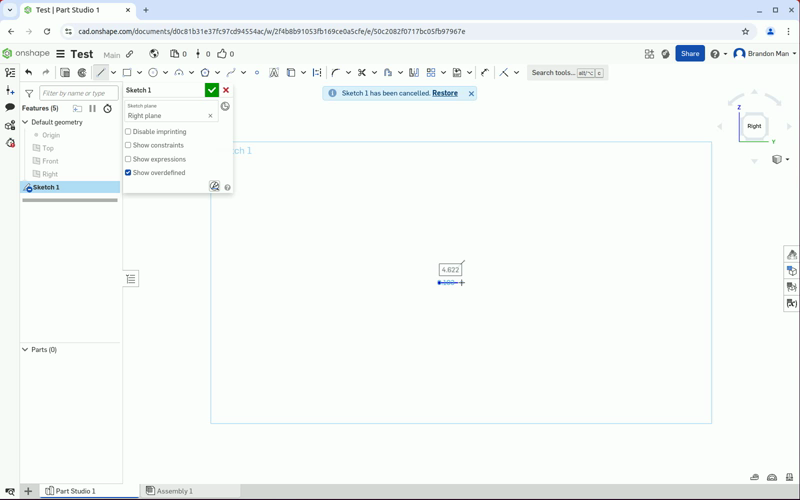
scroll(6)
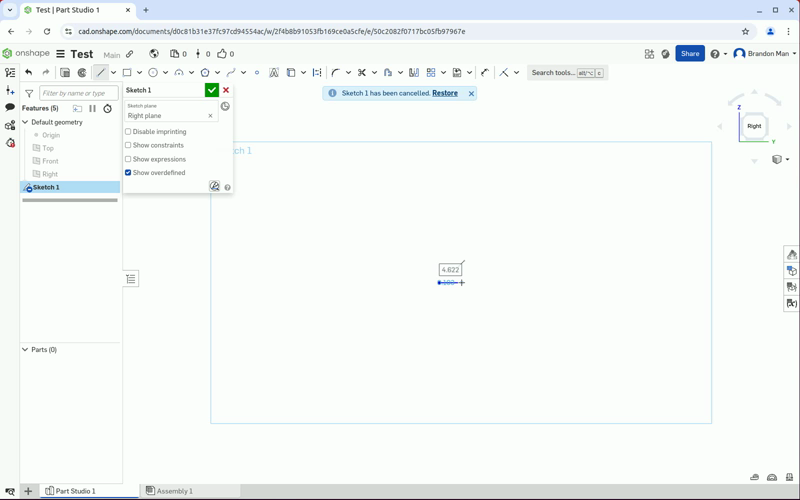
scroll(6)
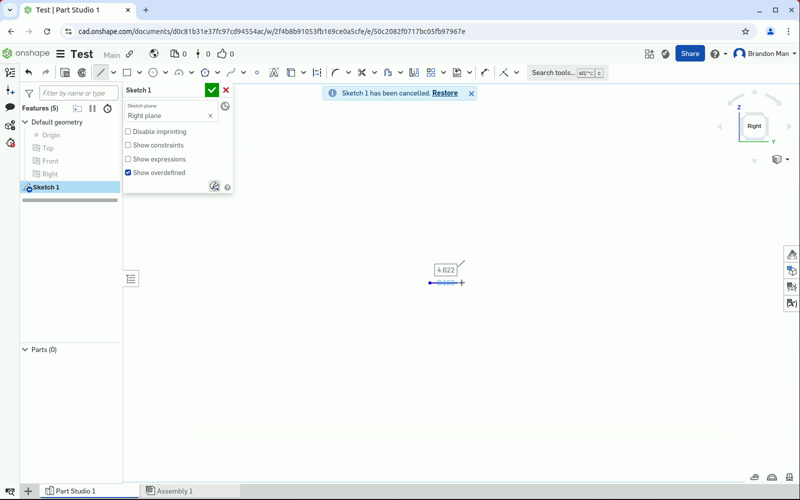
scroll(6)
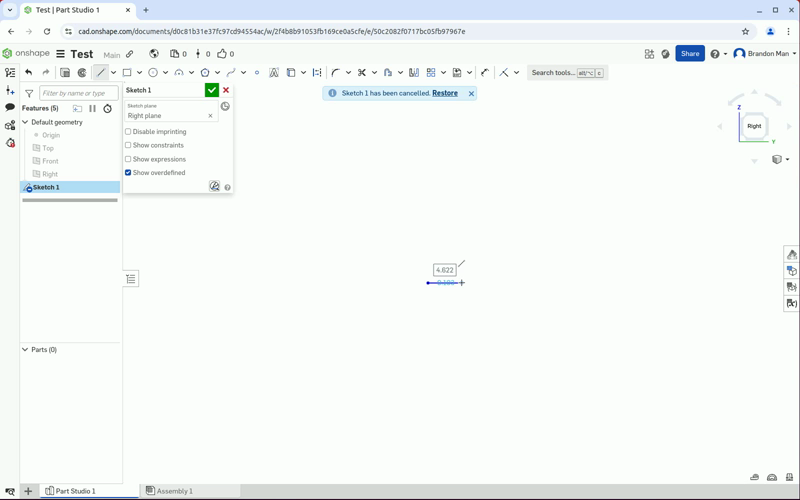
scroll(6)
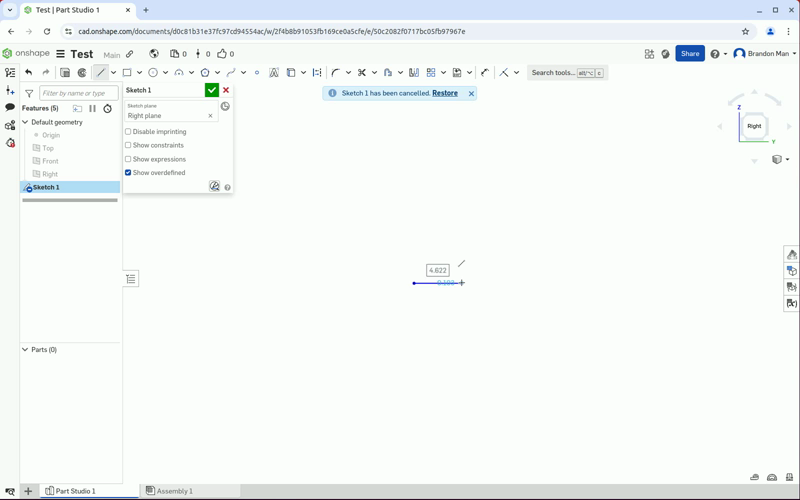
scroll(6)
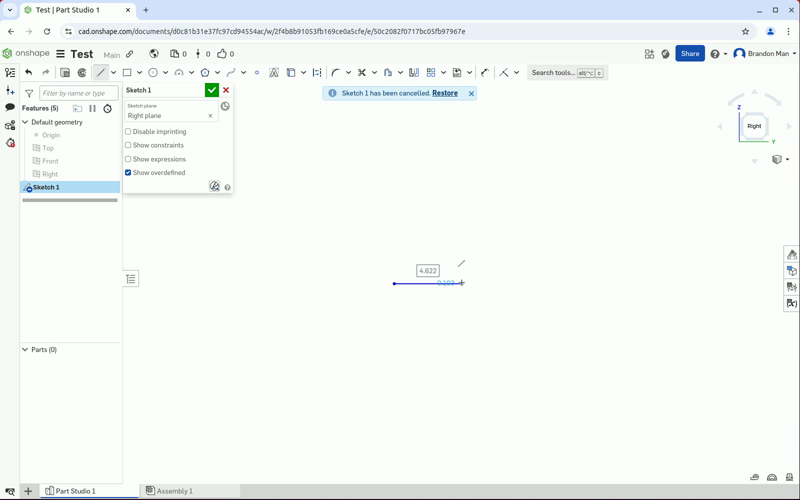
scroll(6)
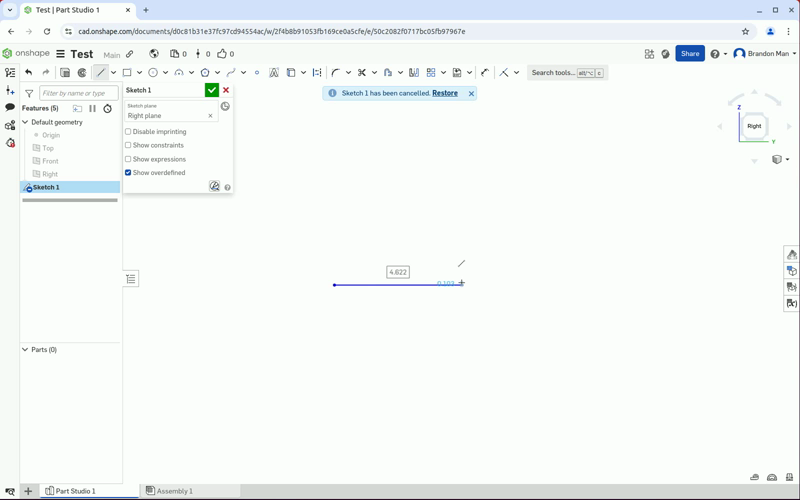
scroll(6)
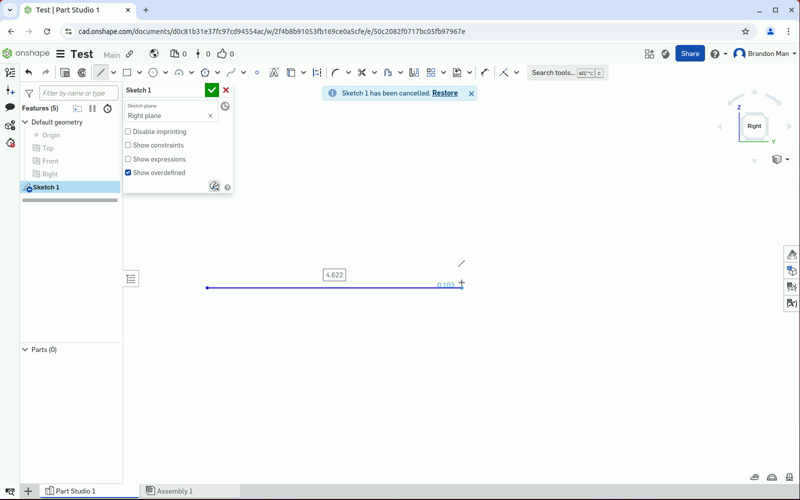
click(461, 282)
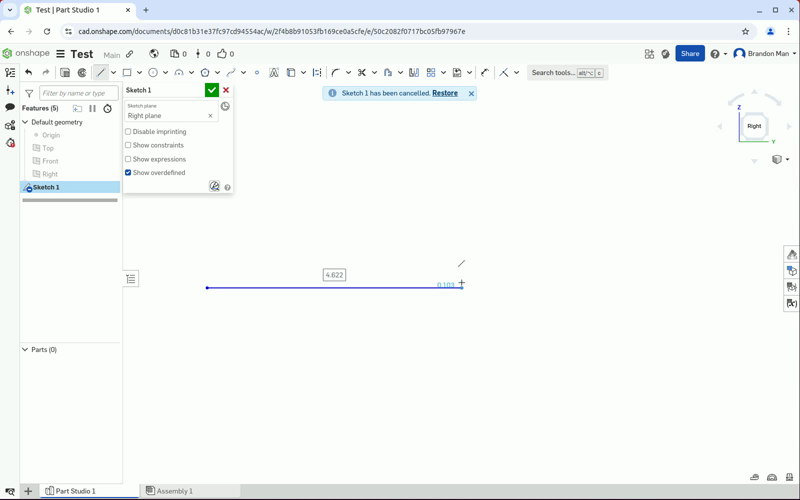
scroll(-6)
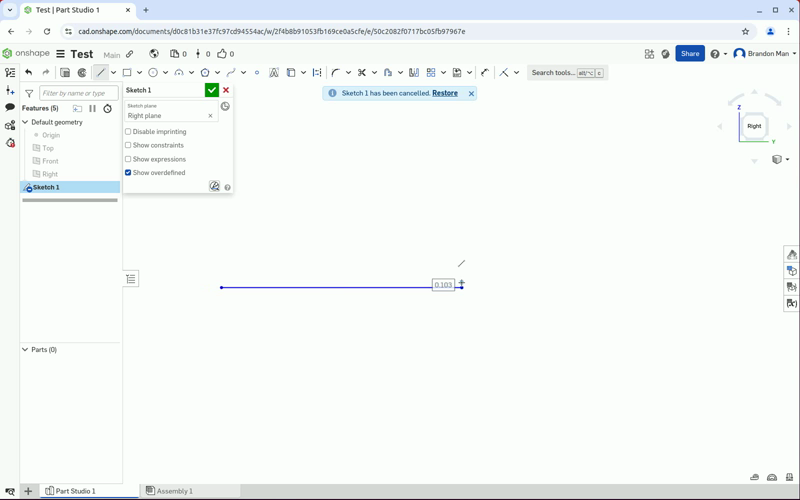
scroll(-6)
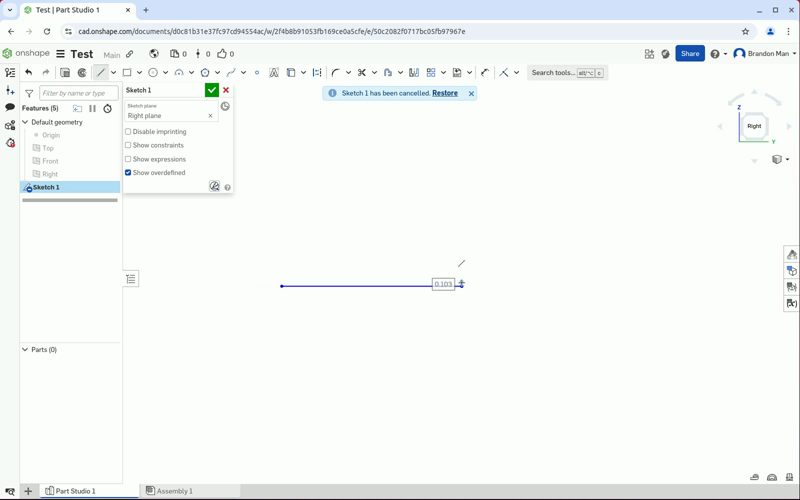
scroll(-6)
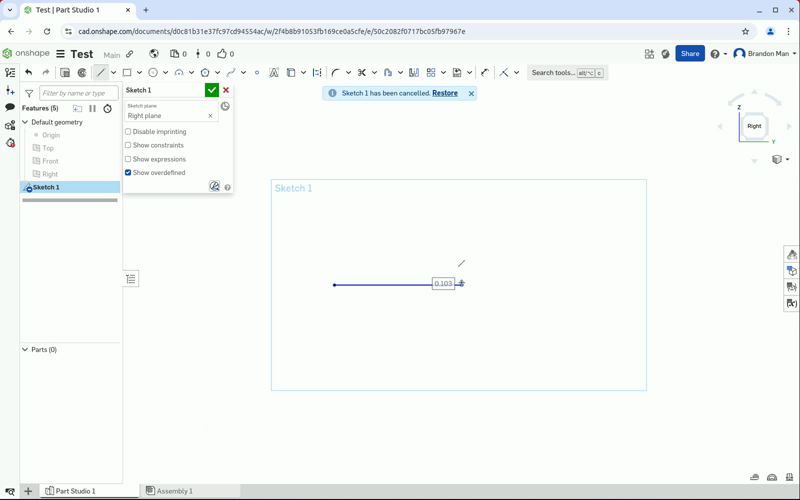
scroll(-6)
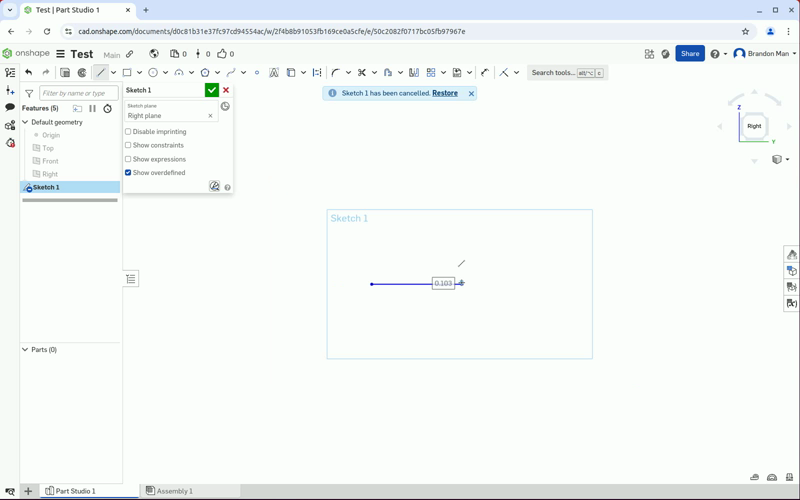
scroll(-6)
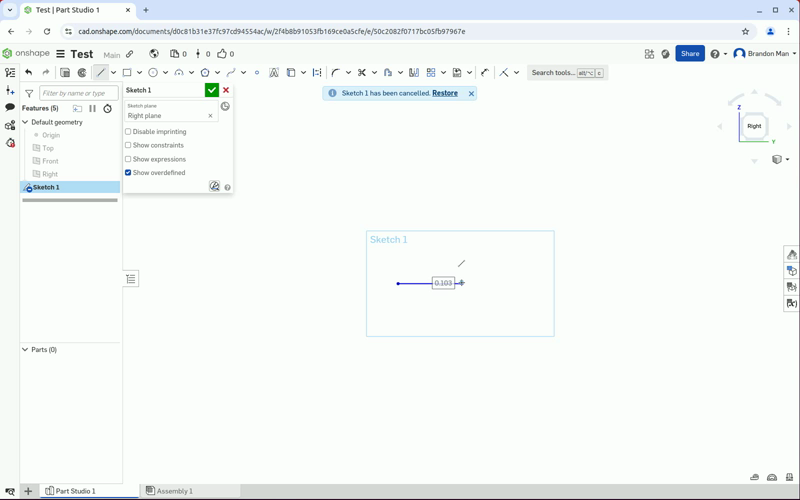
scroll(-6)
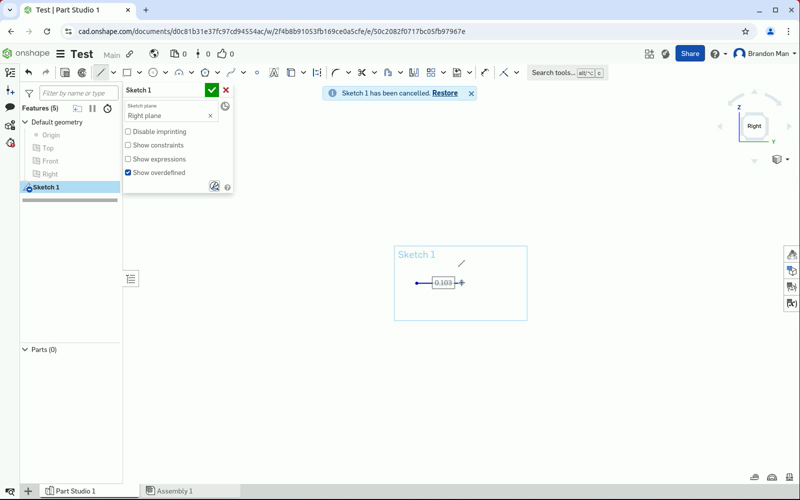
scroll(-6)
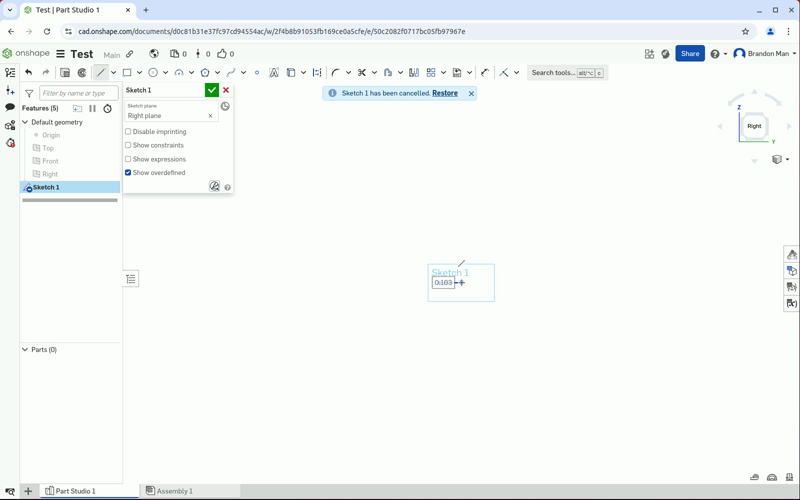
key_up(shift)
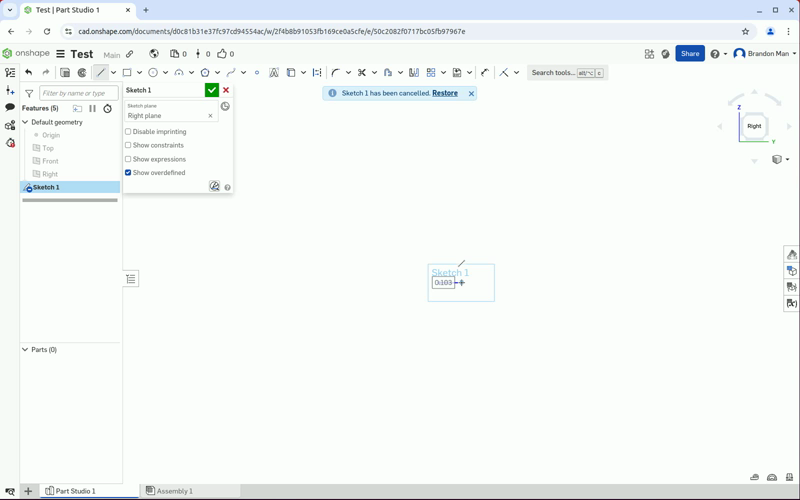
key_down(shift)
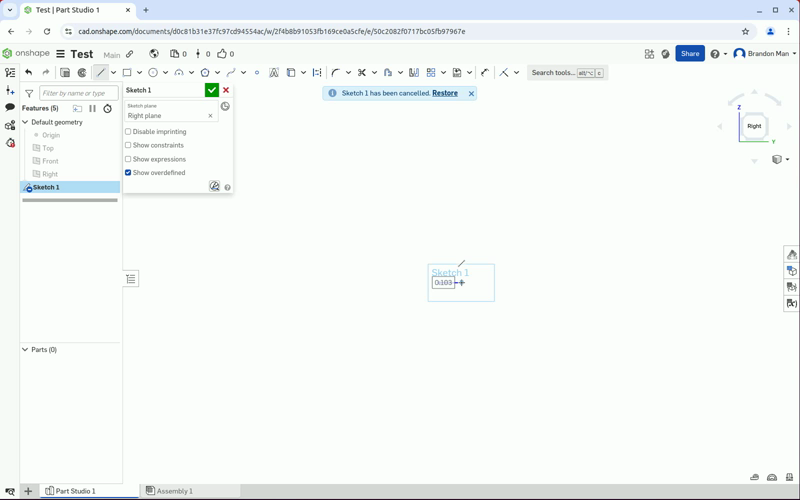
mouse_move(491, 282)
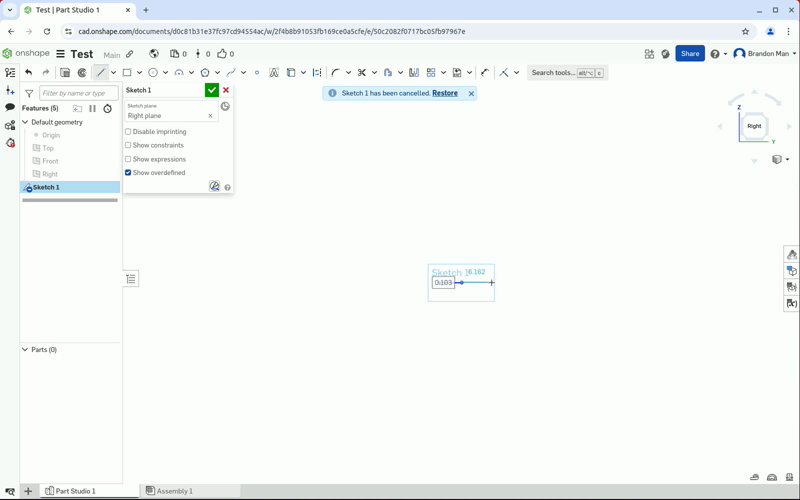
mouse_move(439, 282)
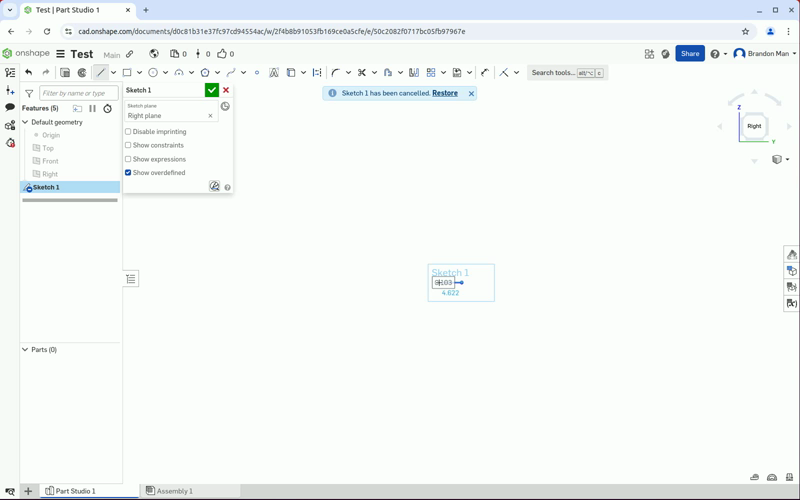
scroll(6)
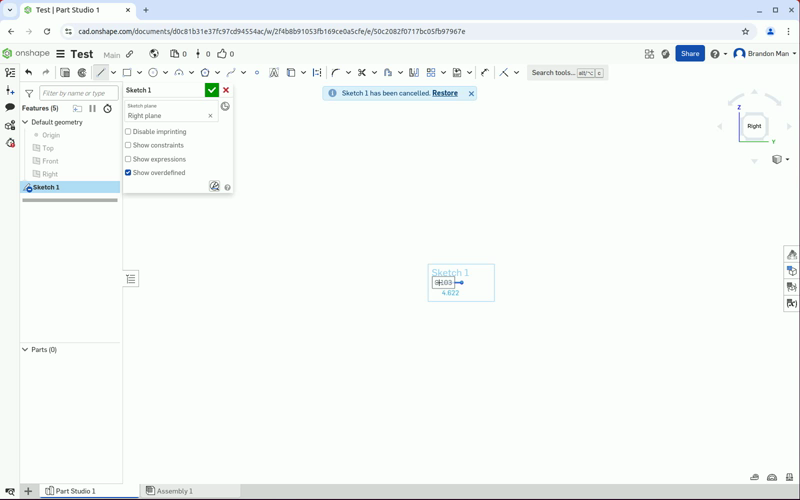
scroll(6)
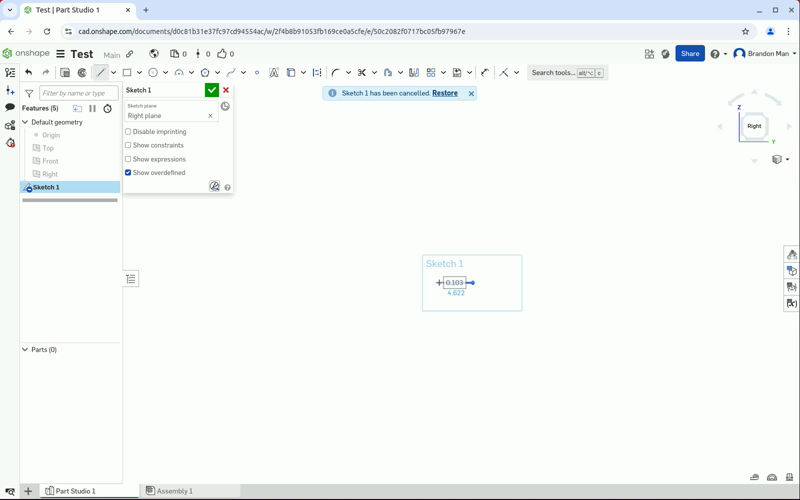
scroll(6)
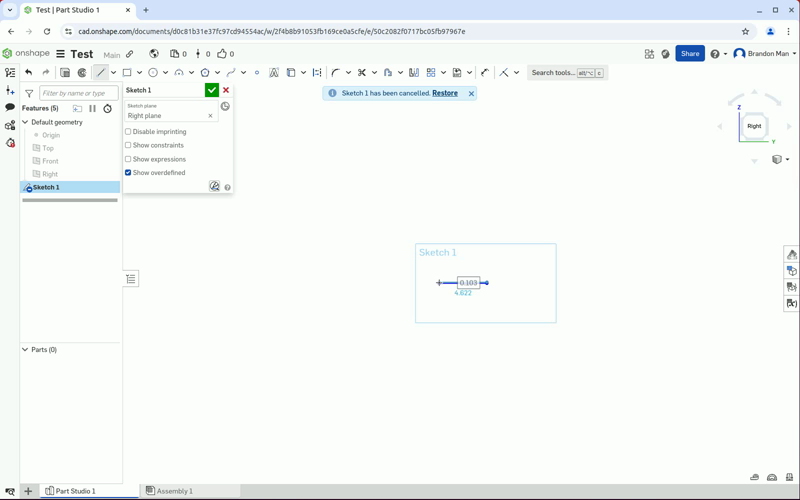
scroll(6)
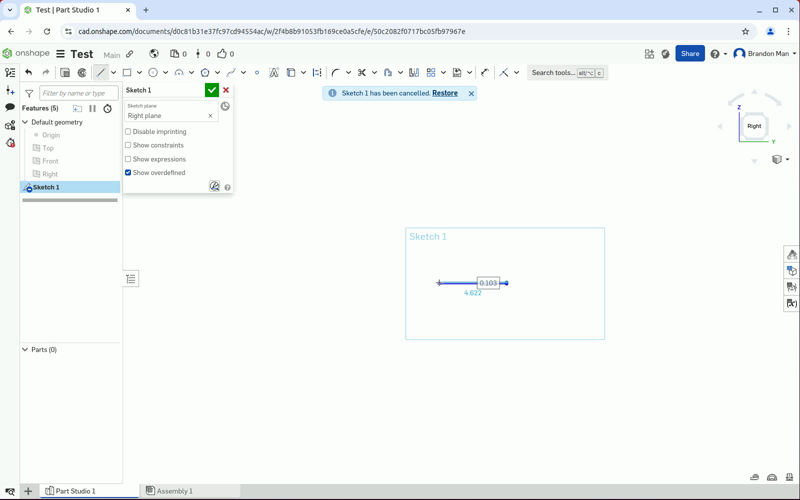
scroll(6)
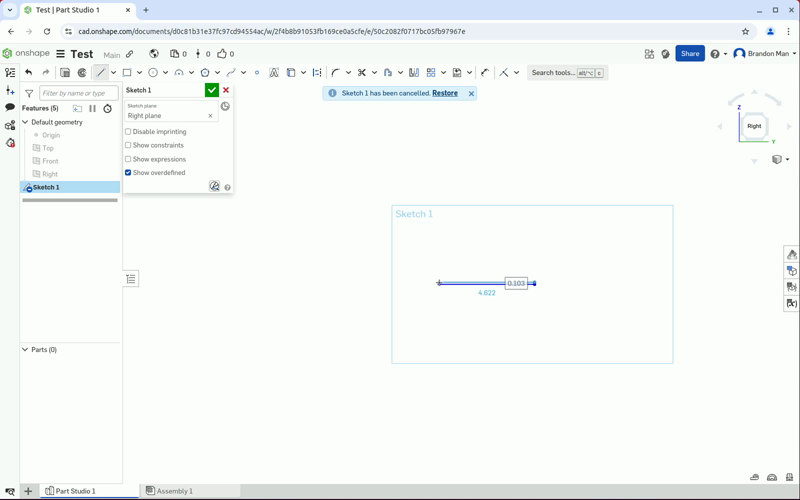
scroll(6)
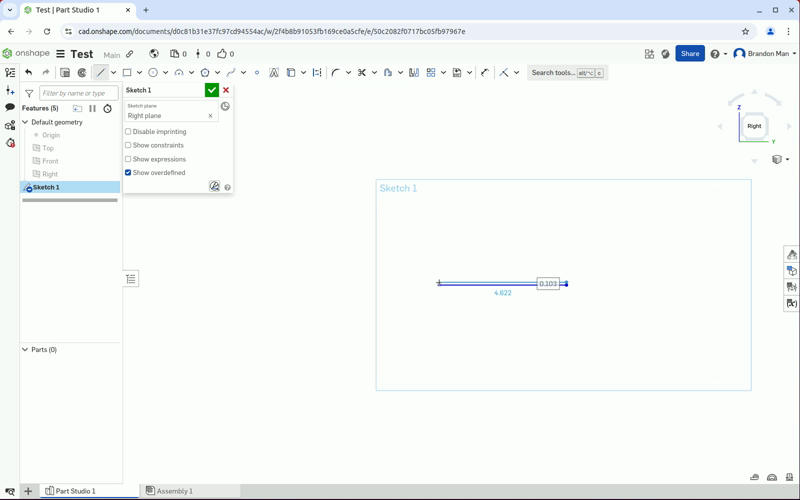
scroll(6)
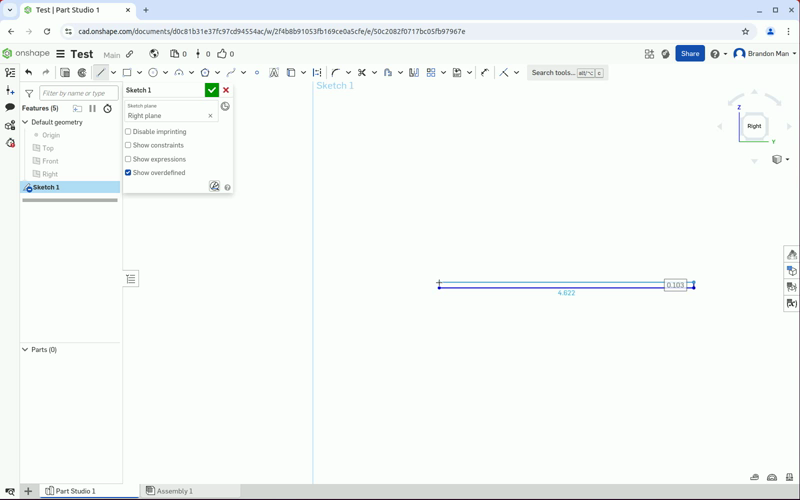
click(439, 282)
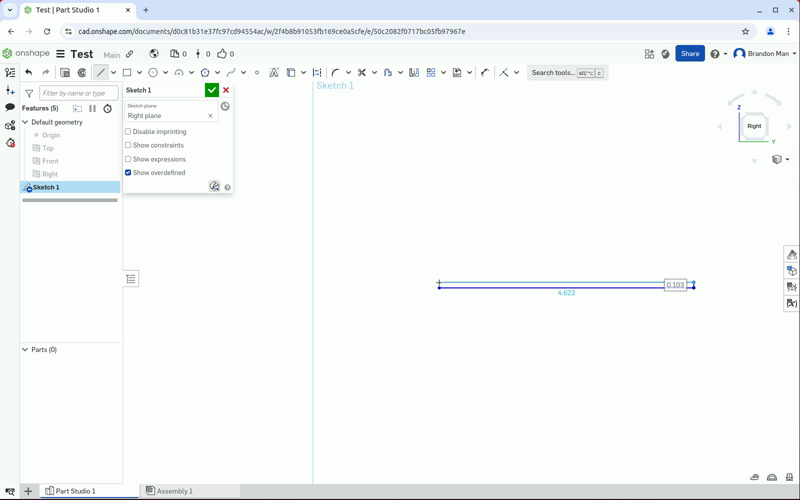
scroll(-6)
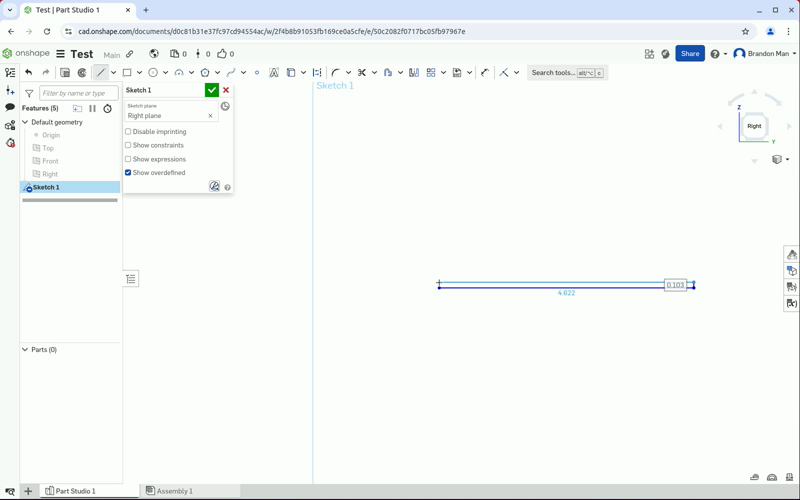
scroll(-6)
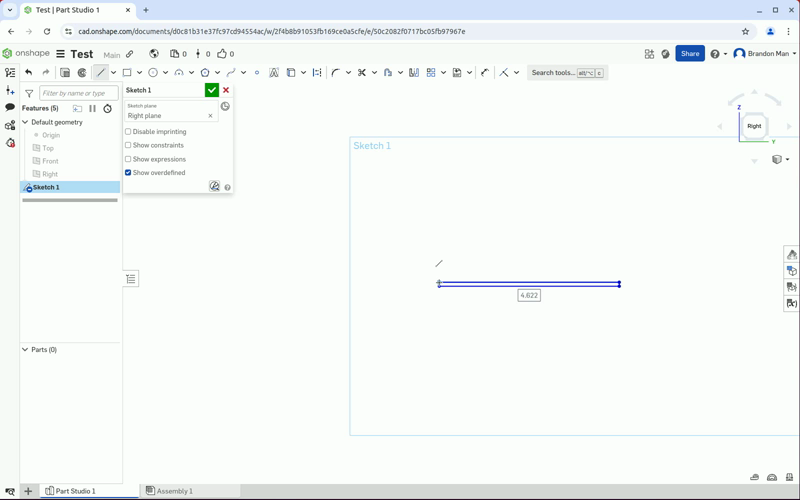
scroll(-6)
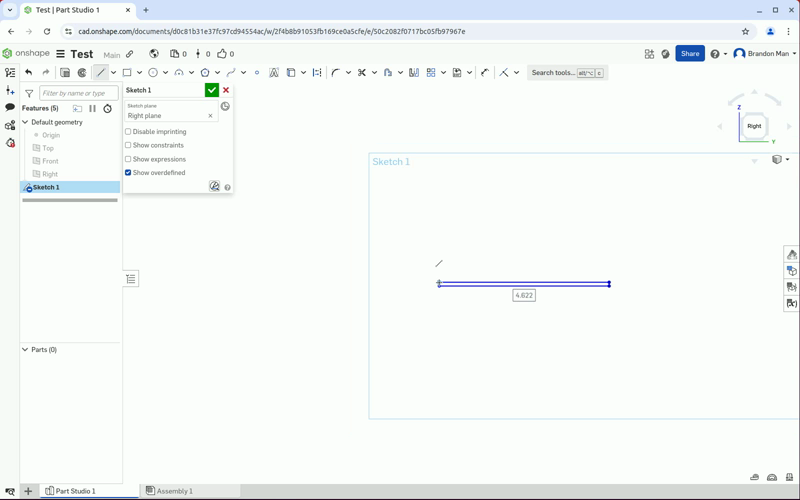
scroll(-6)
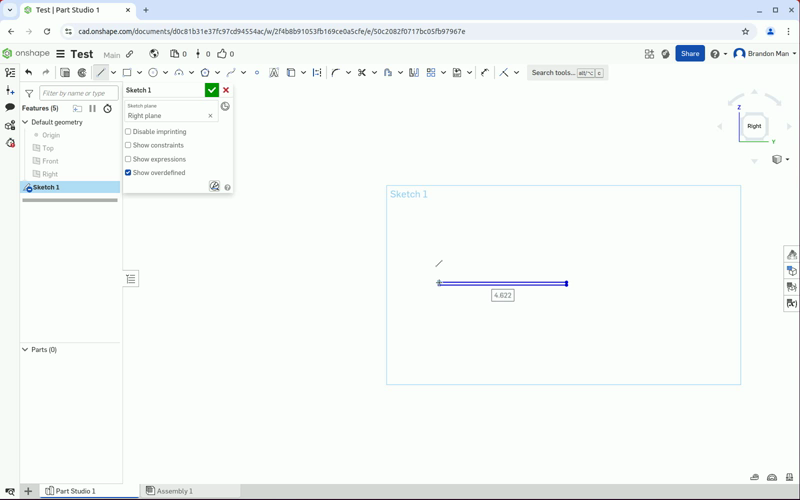
scroll(-6)
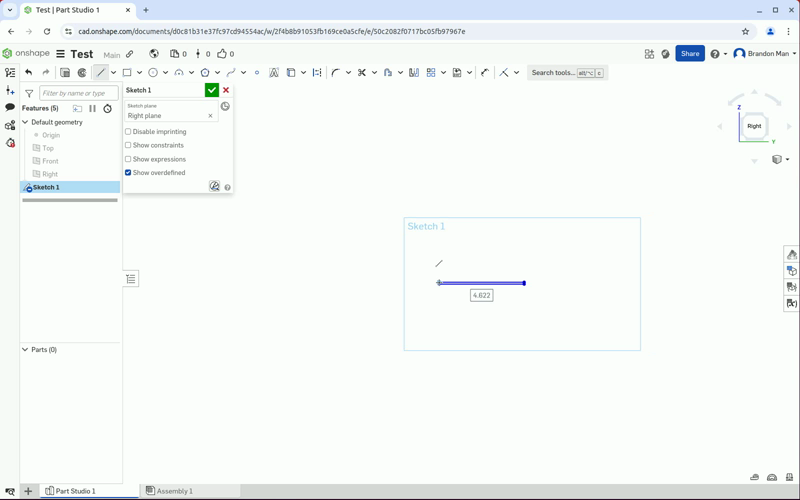
scroll(-6)
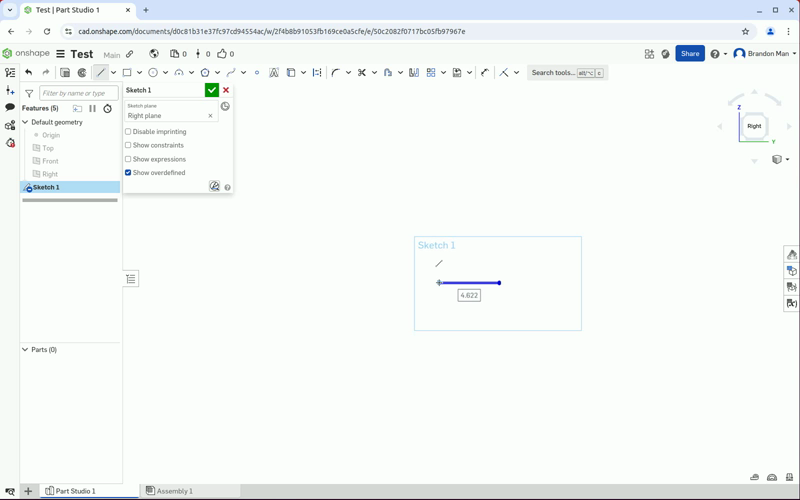
scroll(-6)
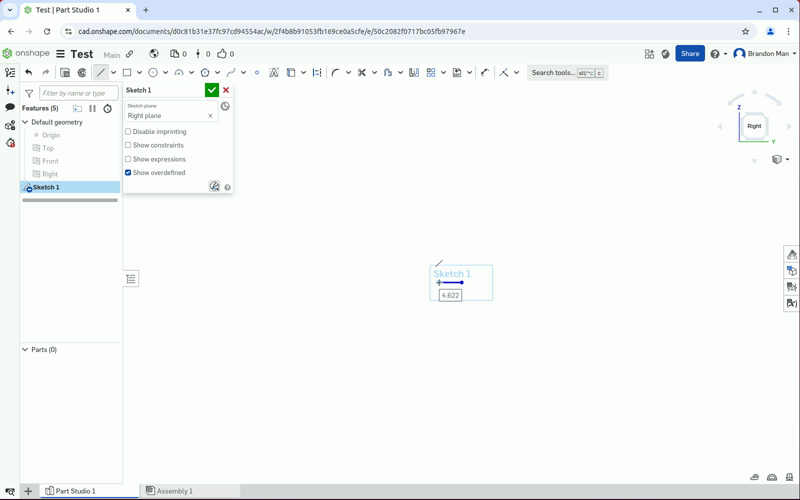
key_up(shift)
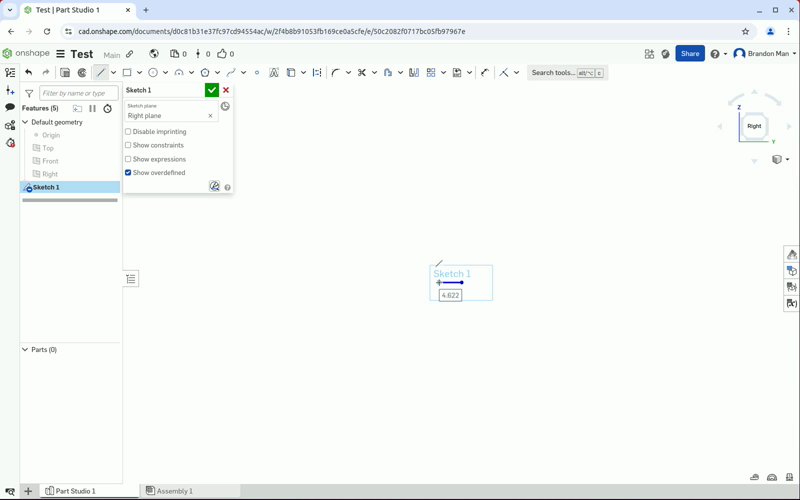
mouse_move(469, 282)
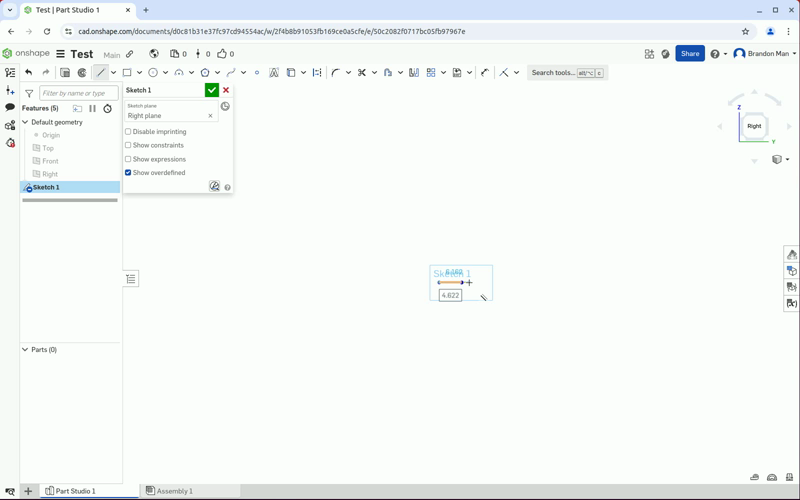
key_down(shift)
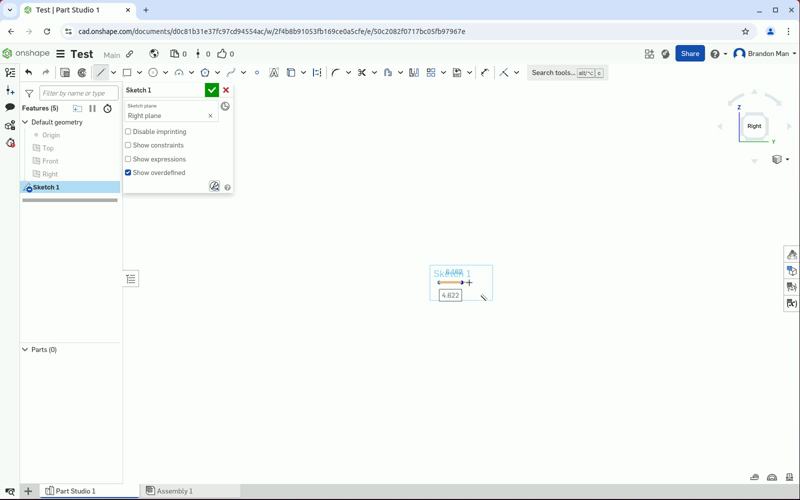
mouse_move(439, 282)
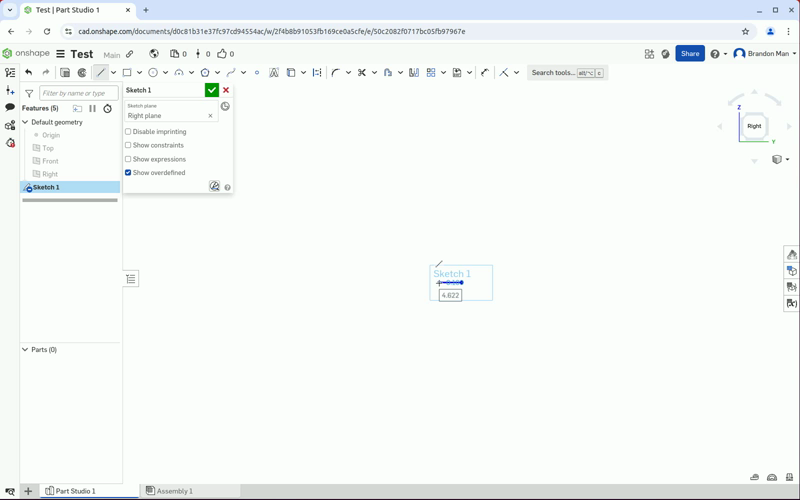
scroll(6)
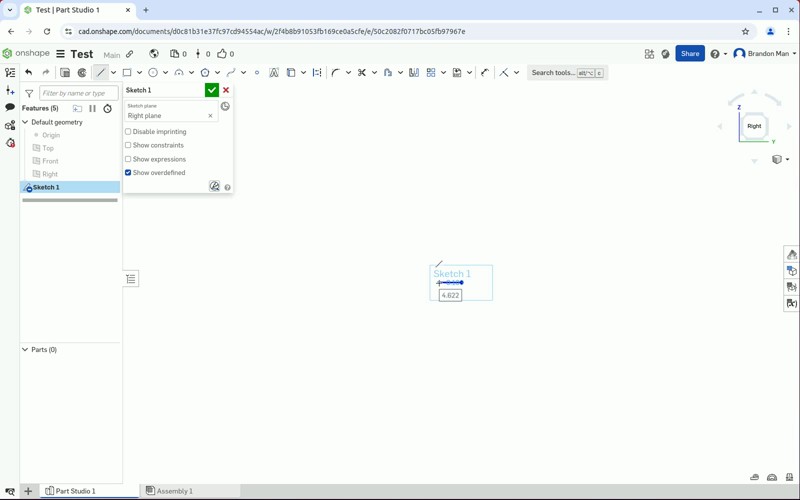
scroll(6)
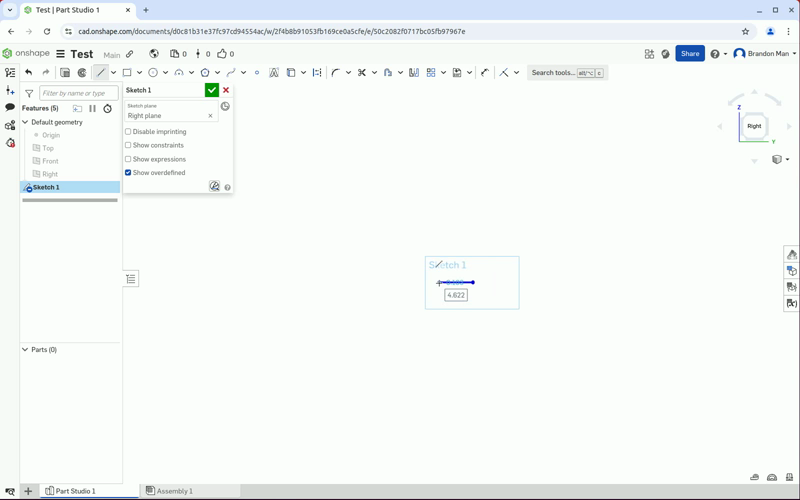
scroll(6)
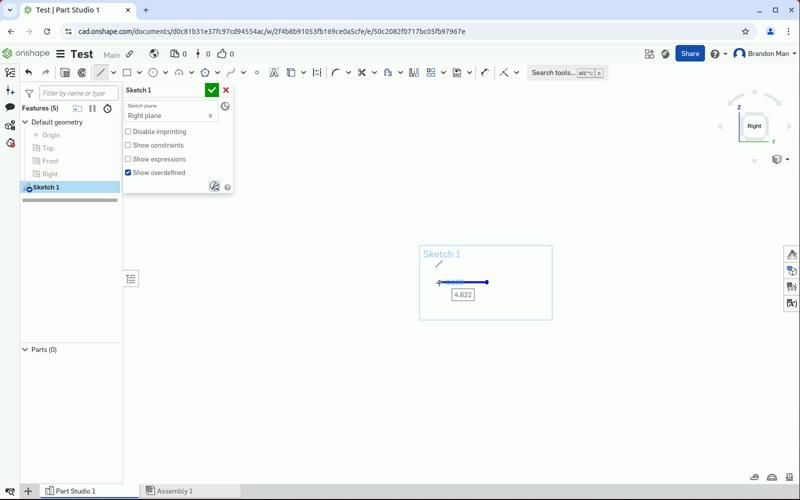
scroll(6)
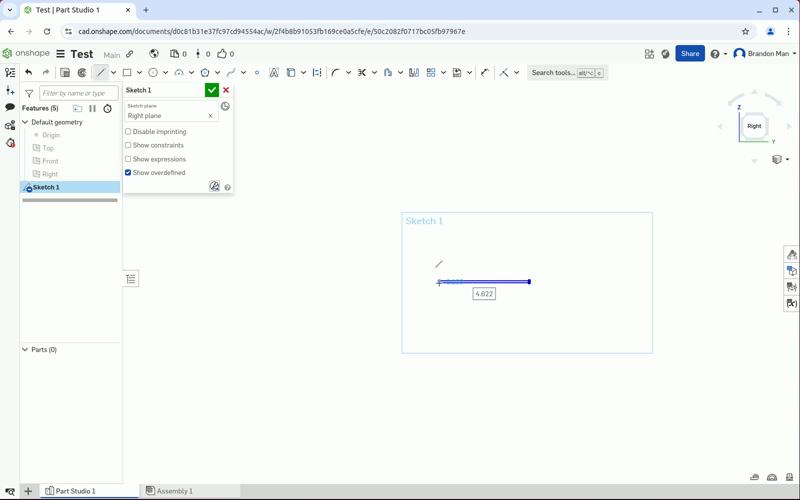
scroll(6)
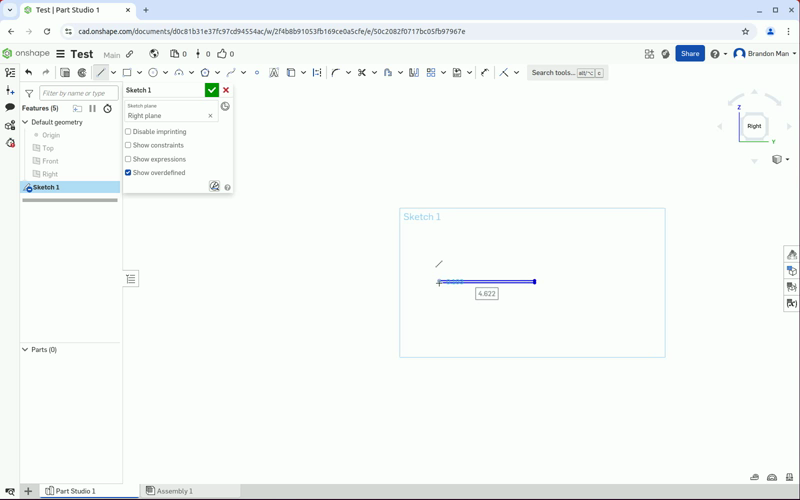
scroll(6)
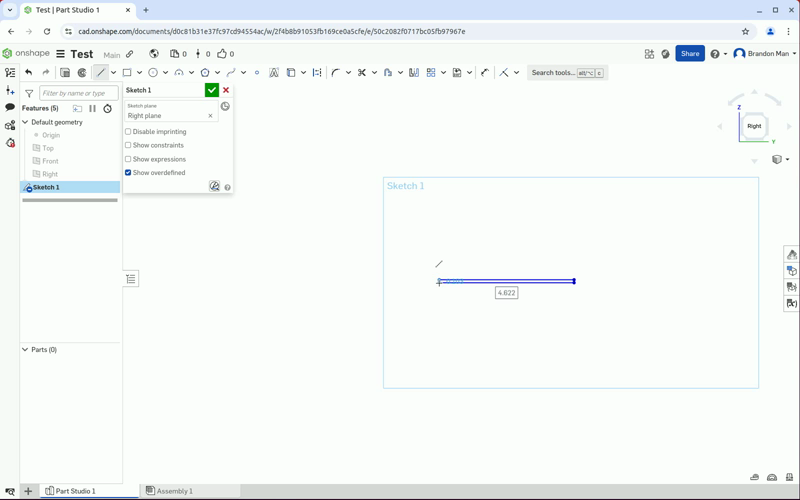
scroll(6)
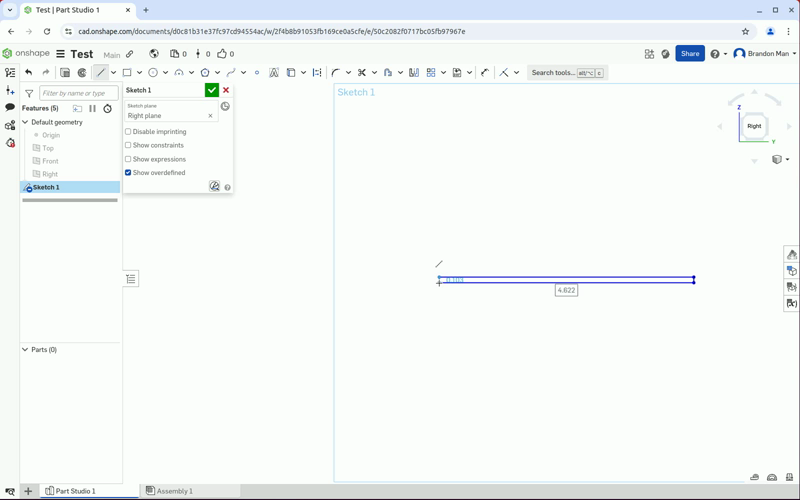
key_up(shift)
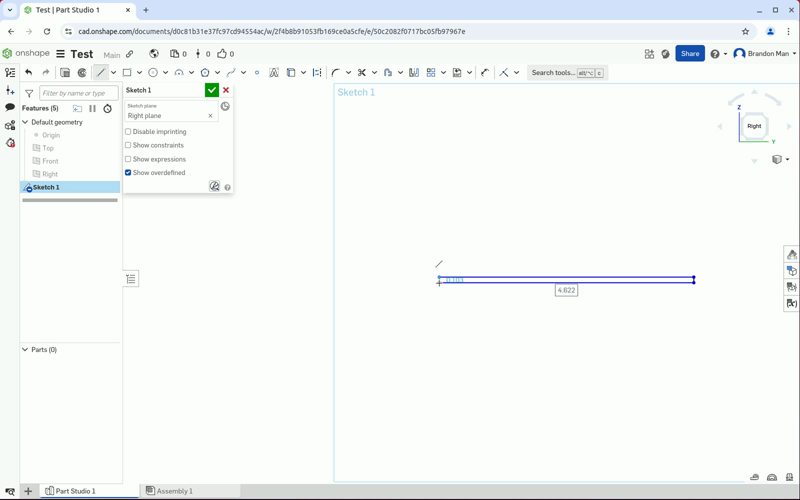
click(439, 282)
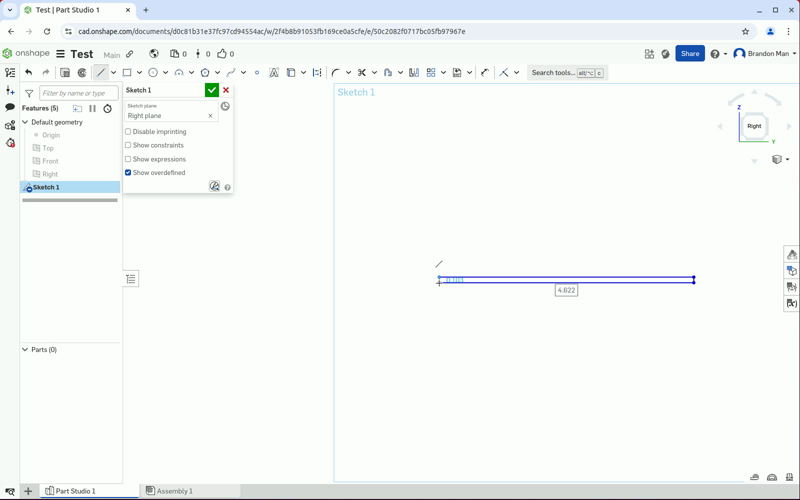
scroll(-6)
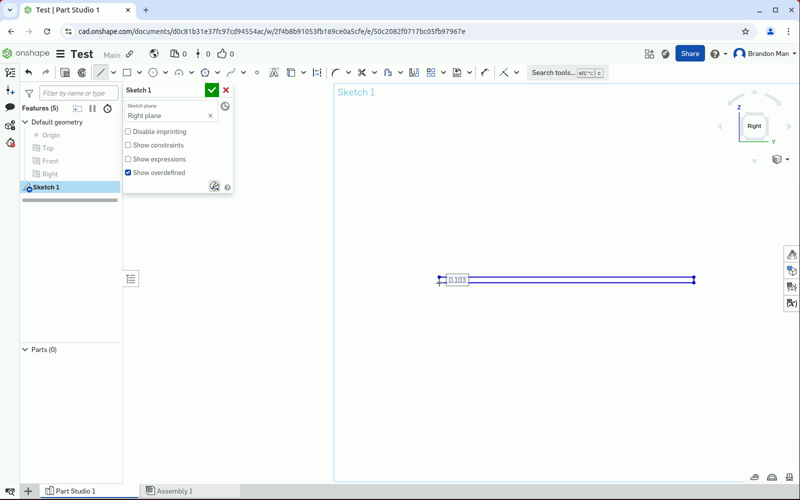
scroll(-6)
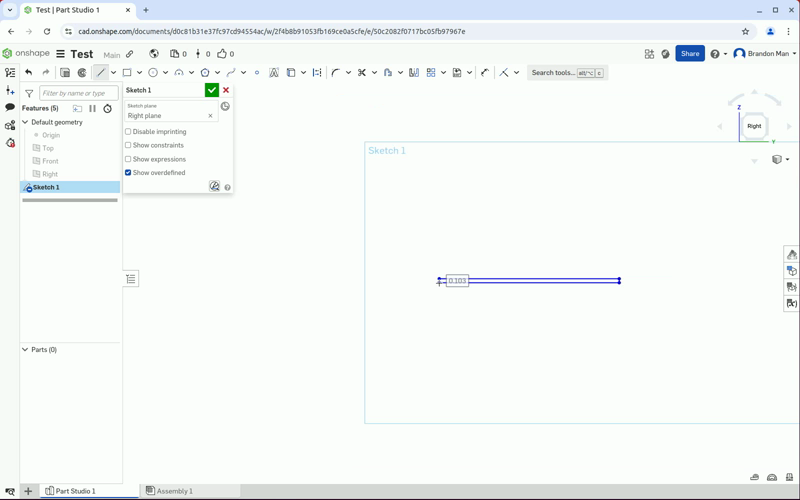
scroll(-6)
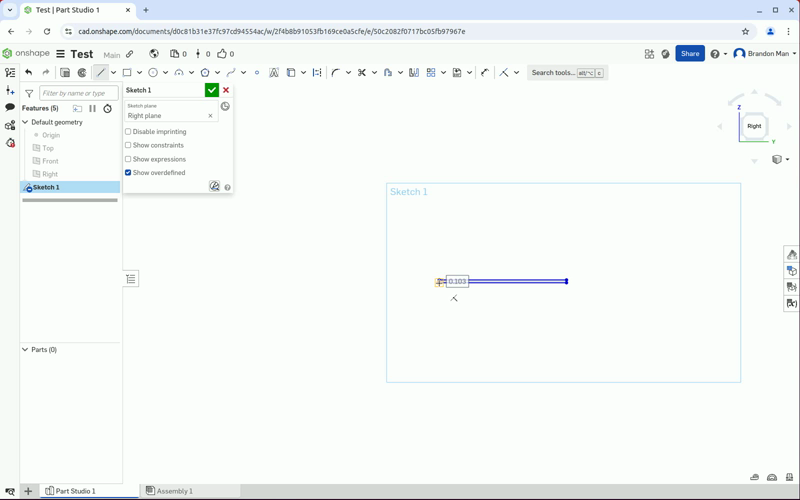
scroll(-6)
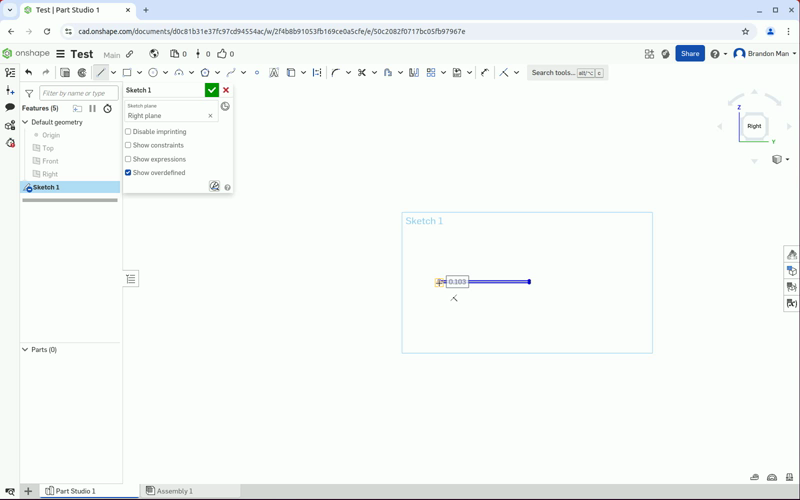
scroll(-6)
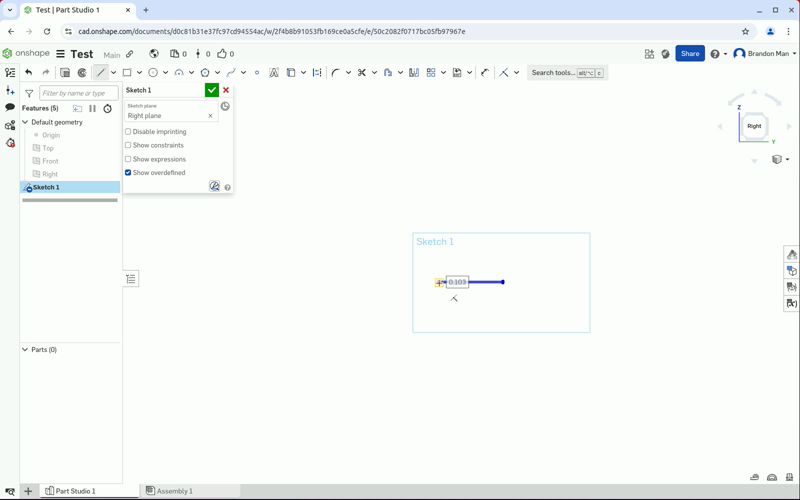
scroll(-6)
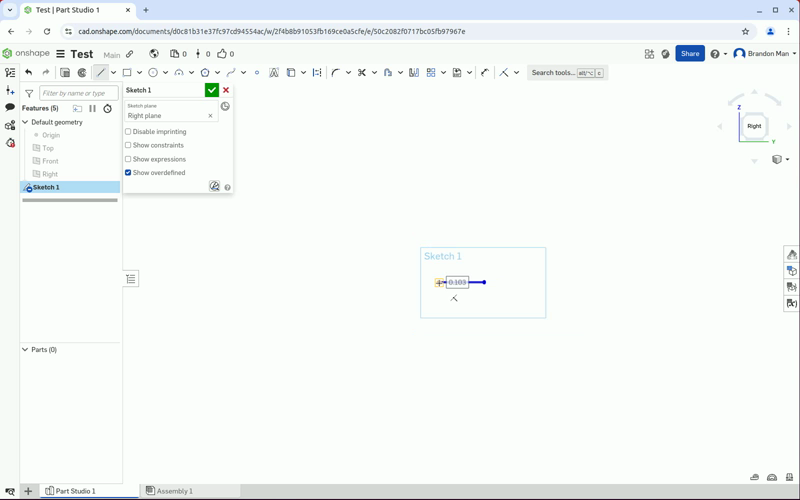
scroll(-6)
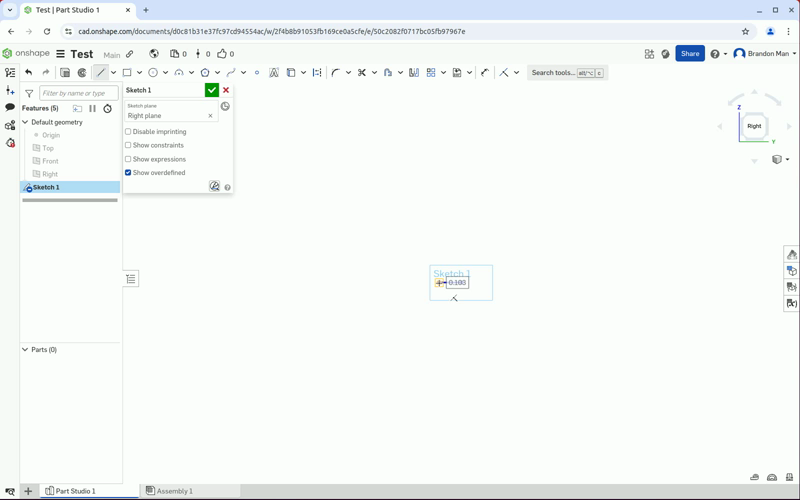
key(esc)
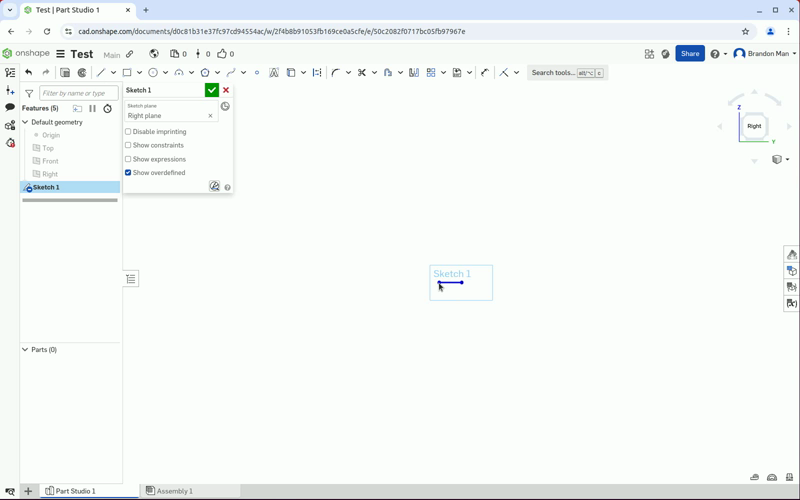
mouse_move(451, 282)
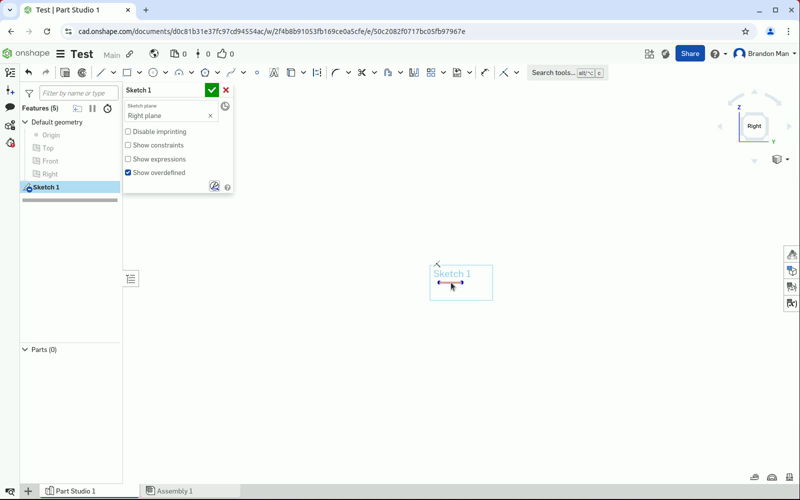
scroll(6)
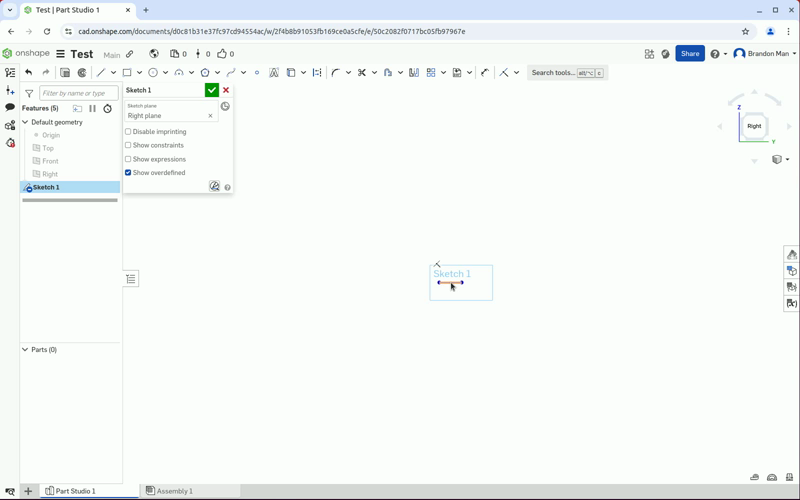
scroll(6)
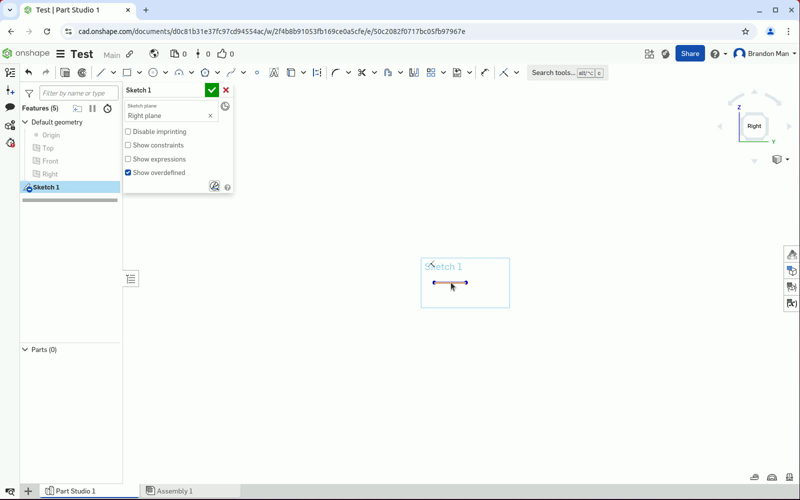
scroll(6)
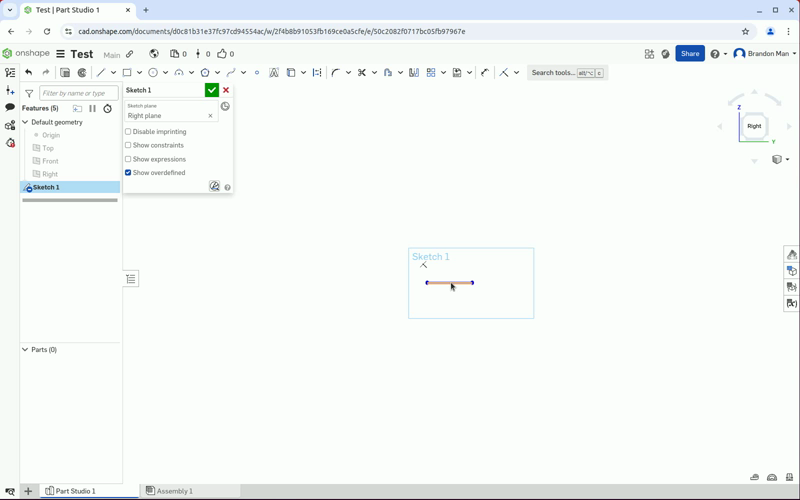
scroll(6)
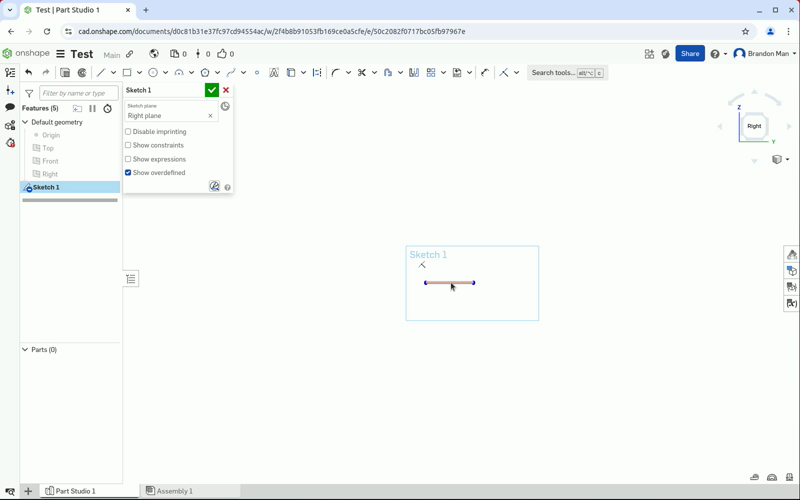
scroll(6)
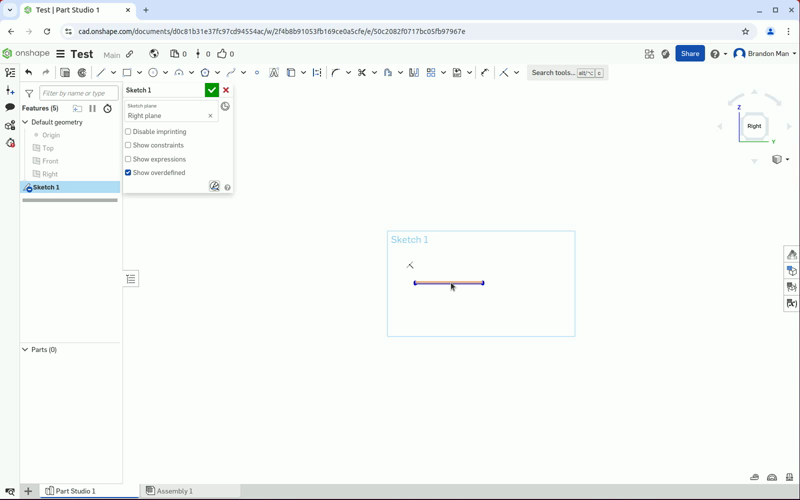
scroll(6)
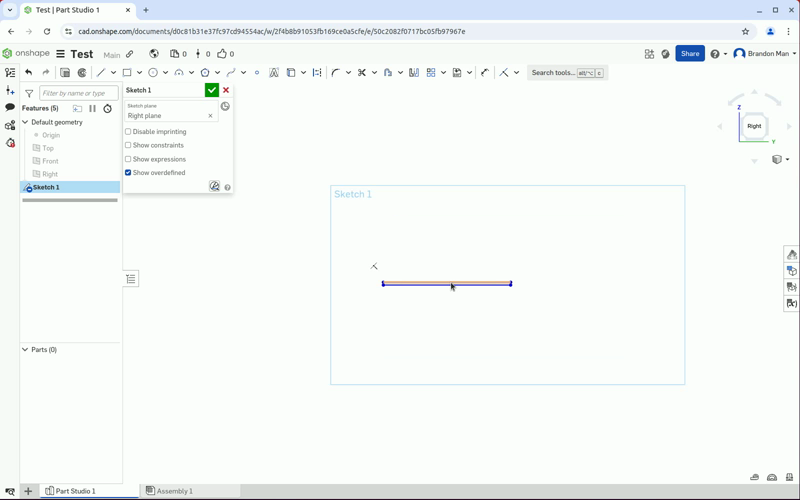
scroll(6)
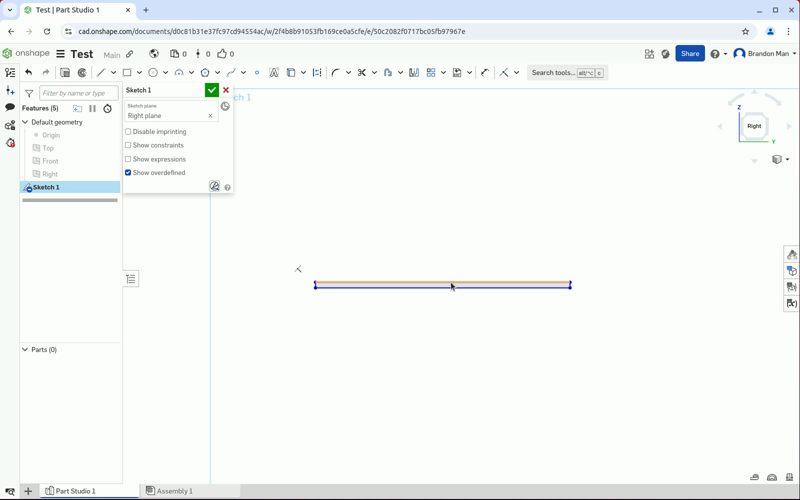
click(451, 282)
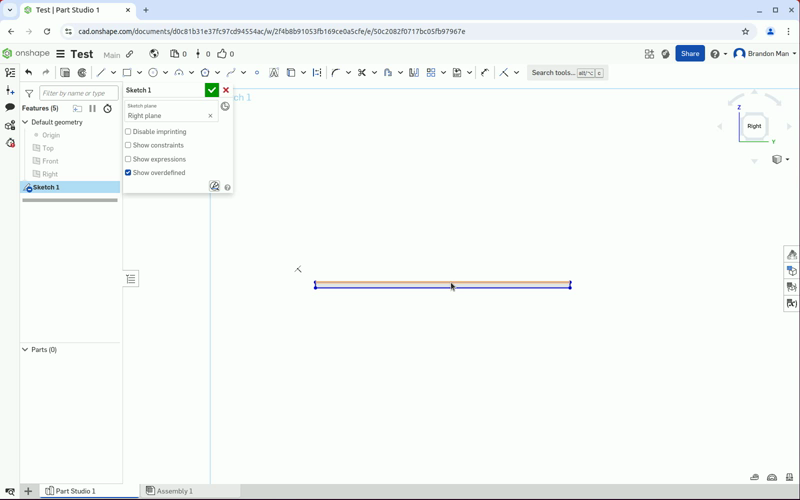
scroll(-6)
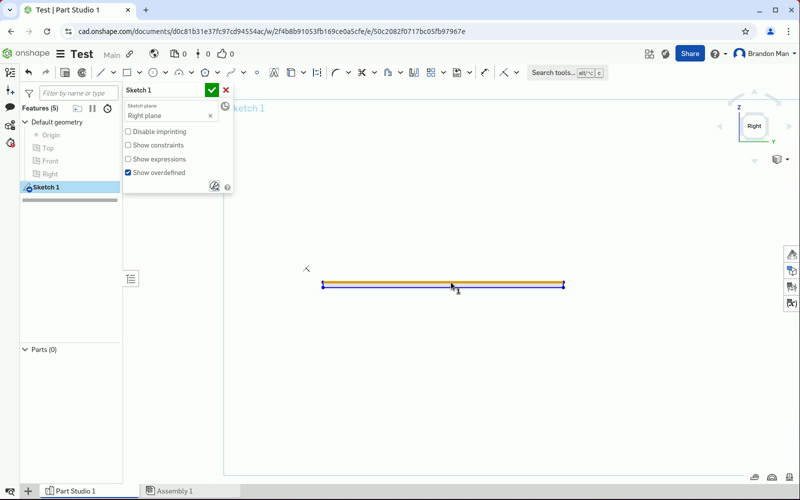
scroll(-6)
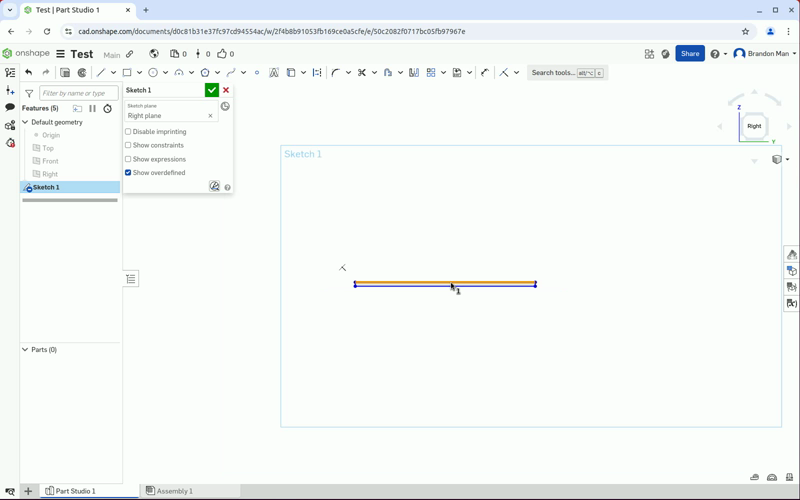
scroll(-6)
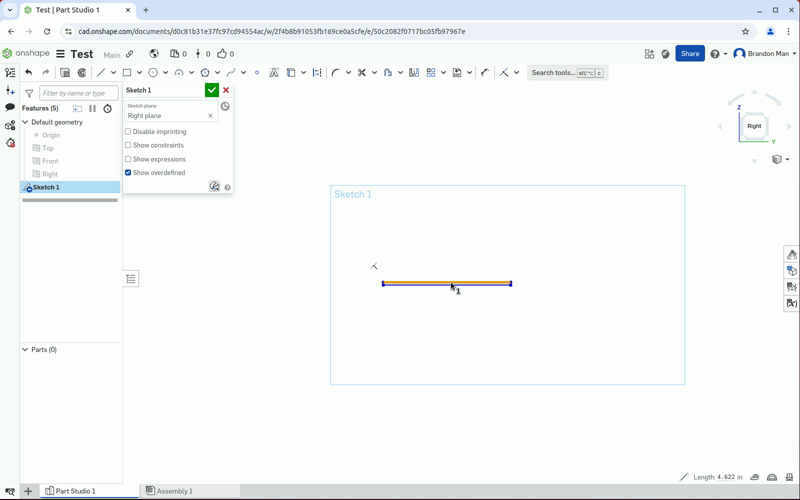
scroll(-6)
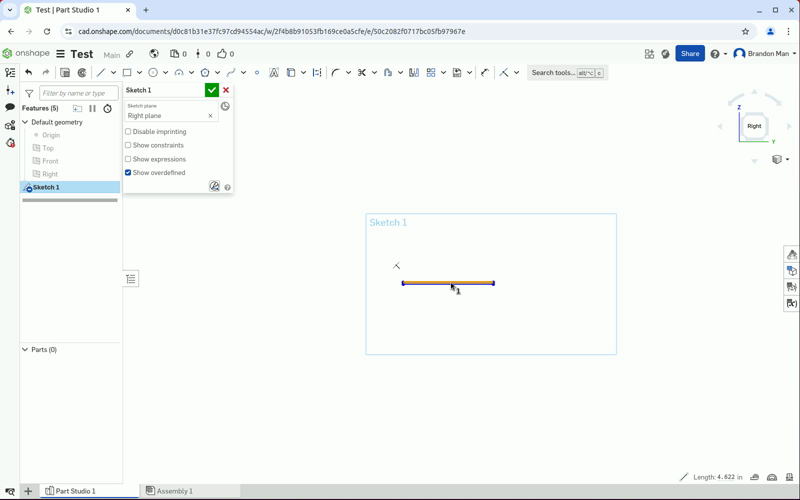
scroll(-6)
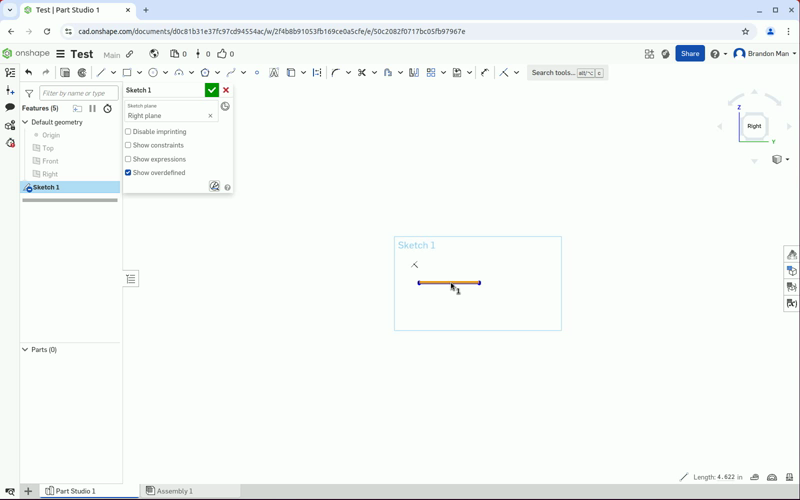
scroll(-6)
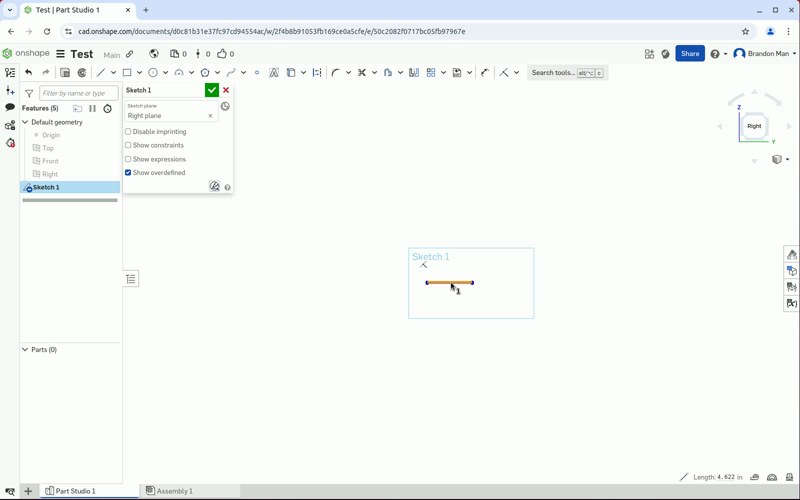
scroll(-6)
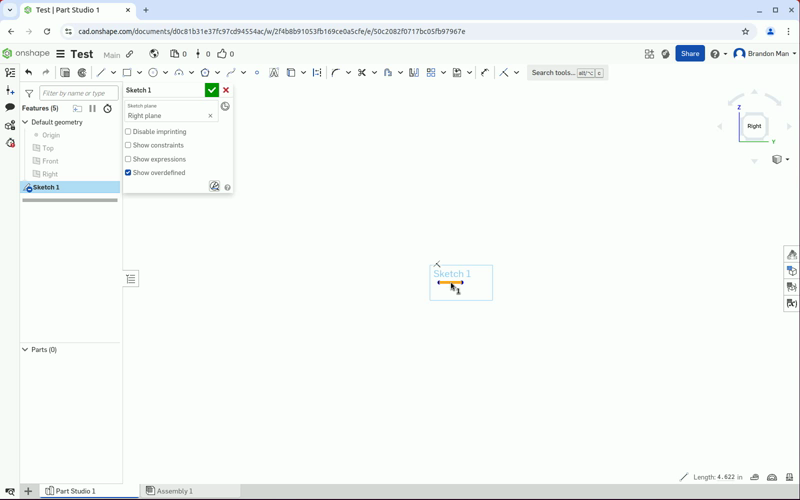
mouse_move(73, 352)
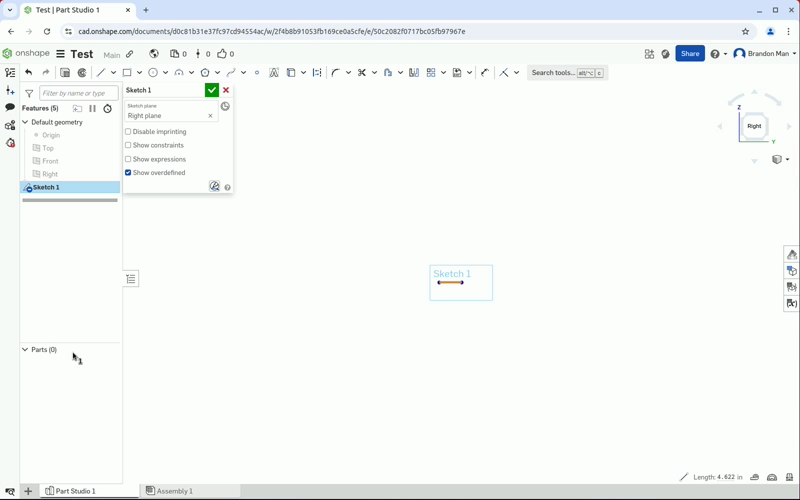
key(shift+y)
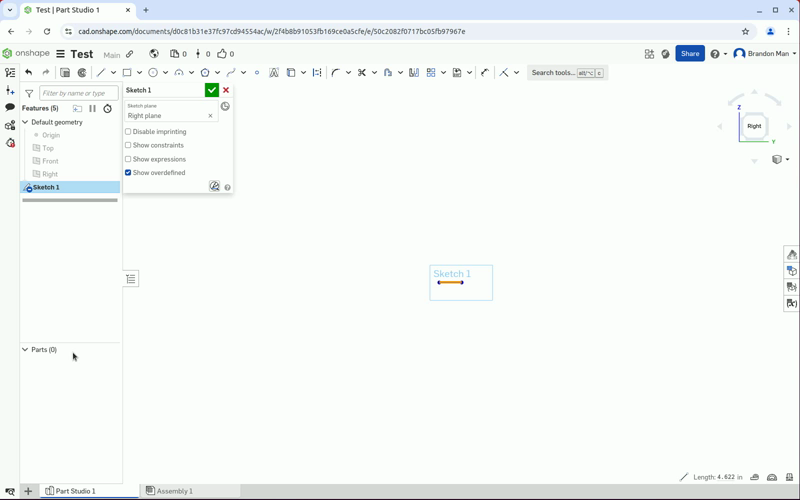
key(shift+e)
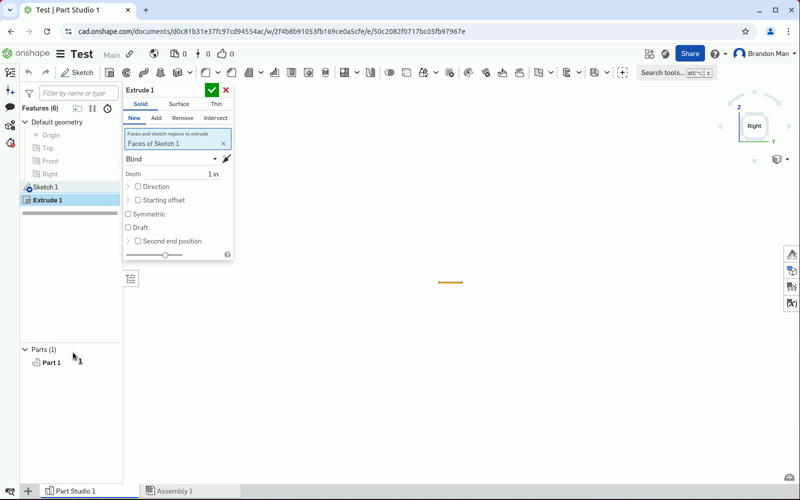
mouse_move(143, 106)
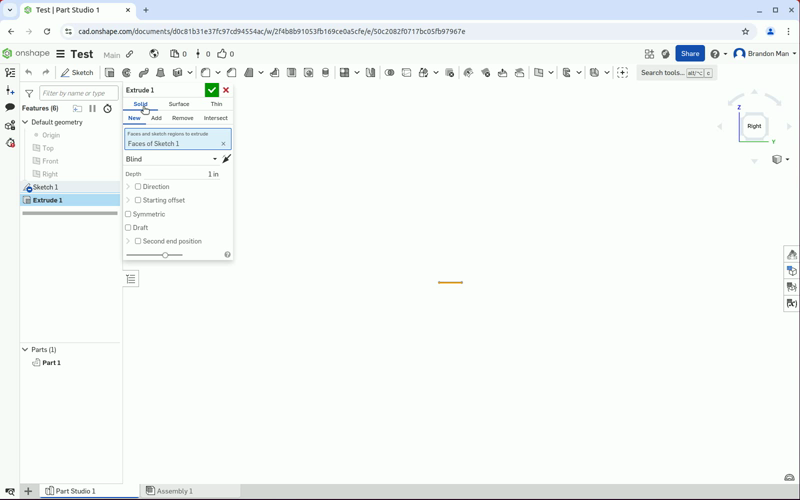
click(143, 106)
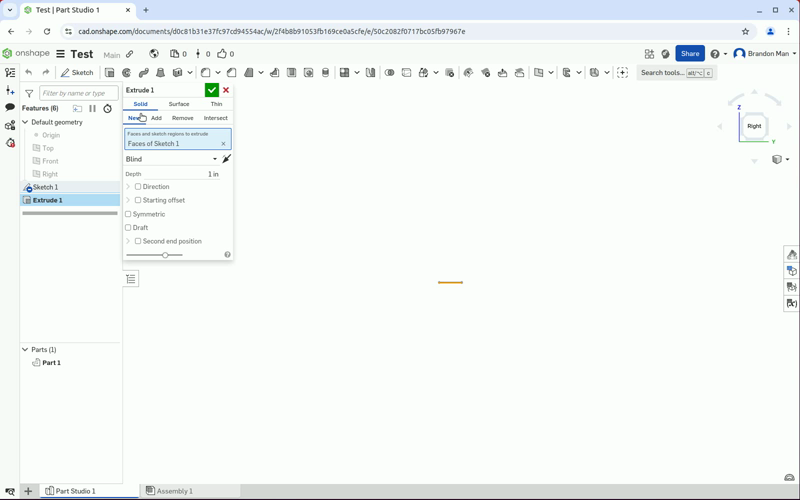
mouse_move(137, 120)
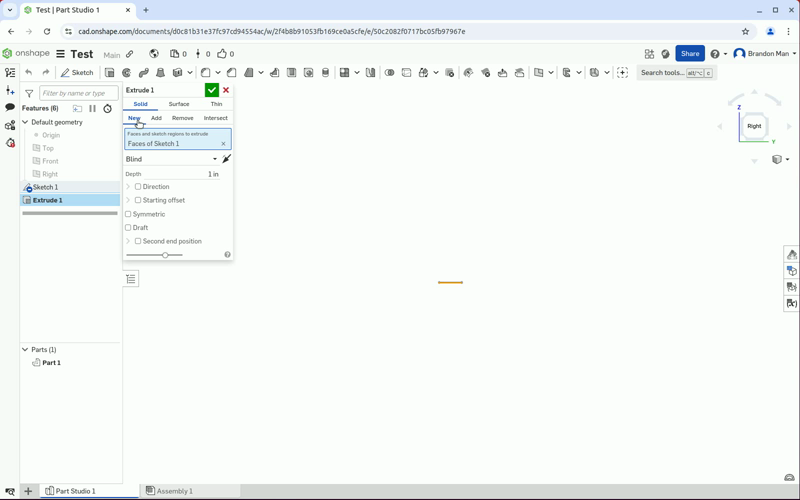
click(137, 120)
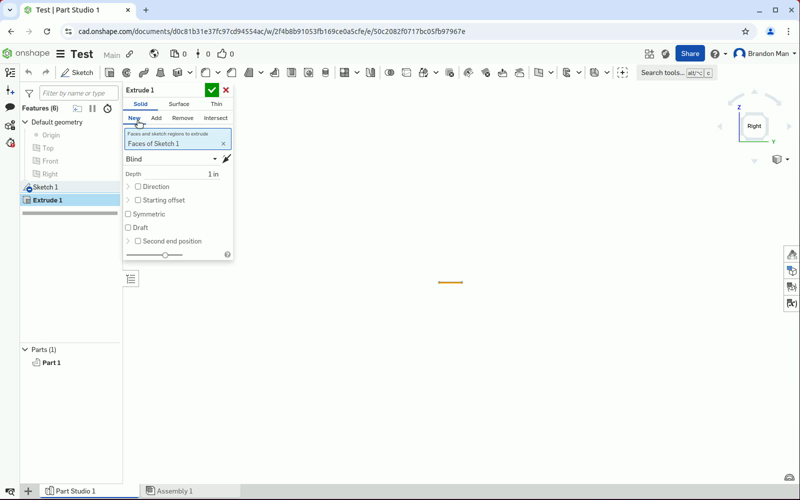
key(tab, 4)
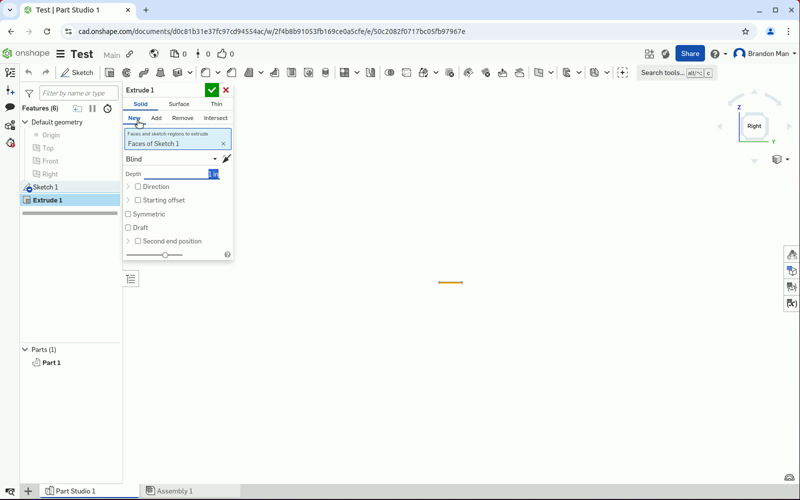
text(23.108)
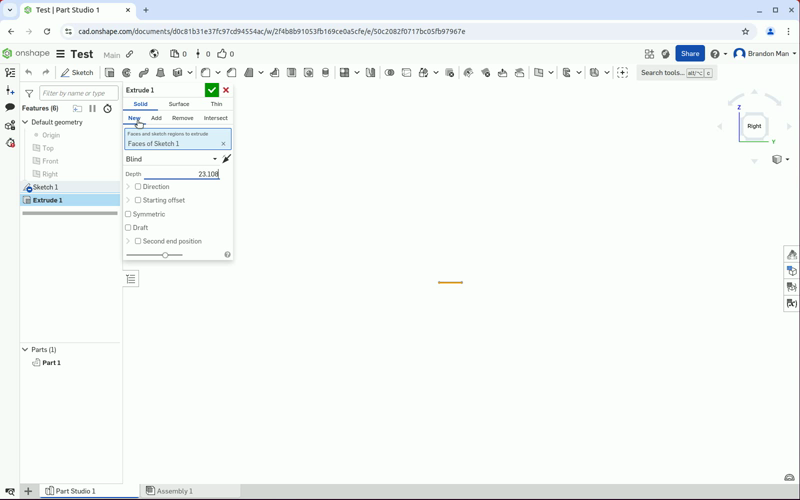
key(enter)
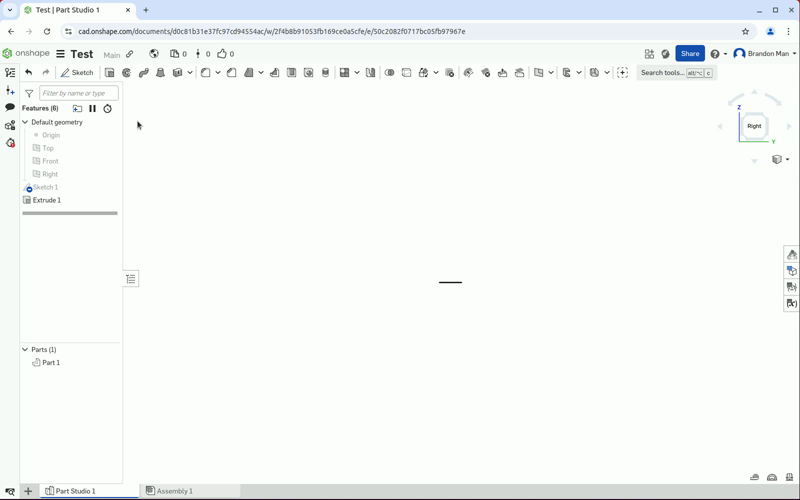
key(shift+h)
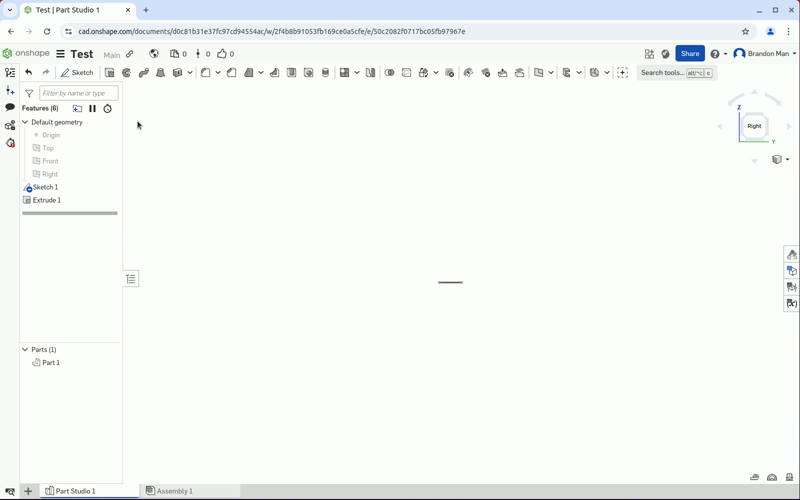
key(shift+h)
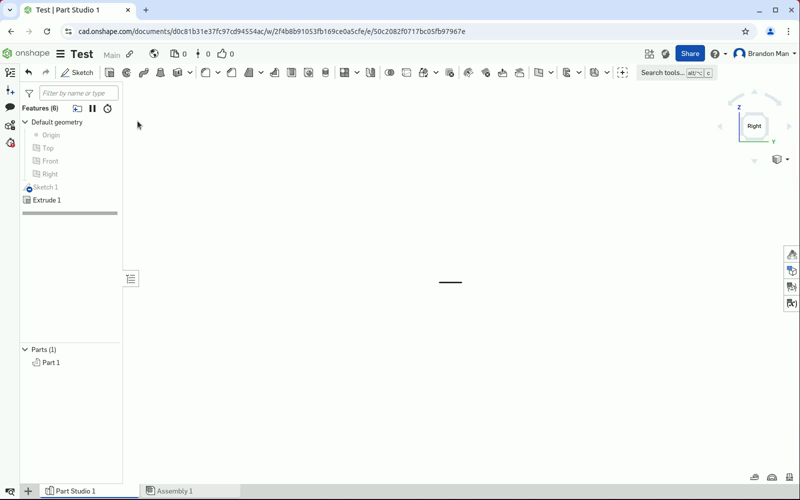
mouse_move(73, 189)
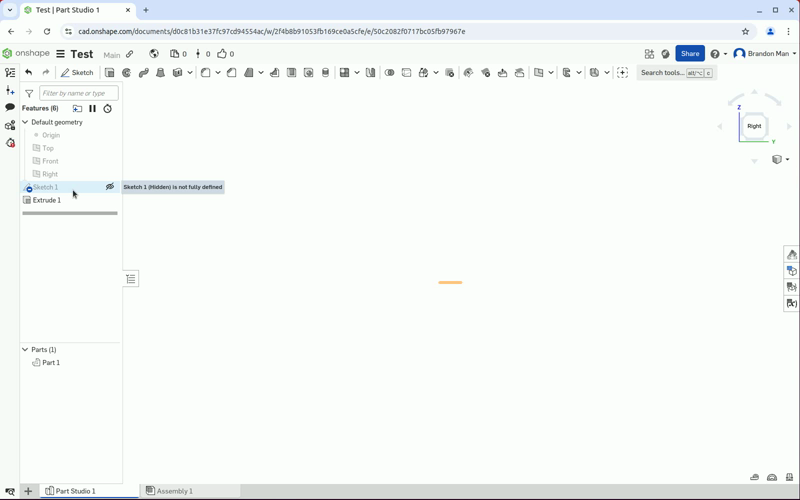
click(73, 189)
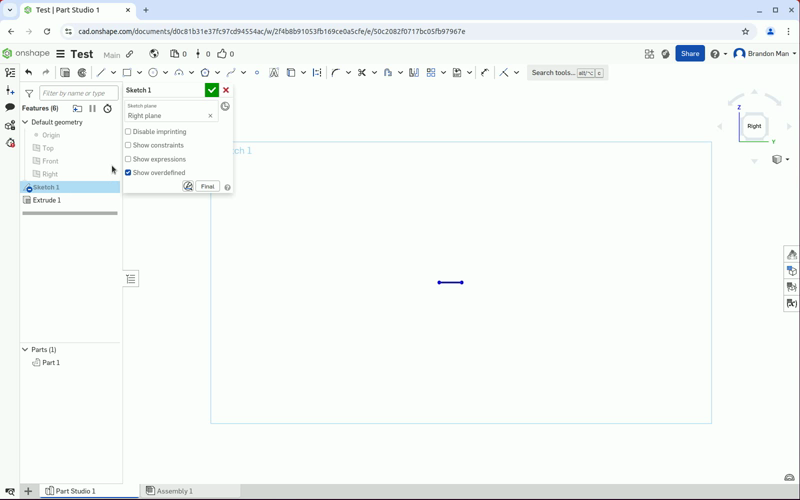
mouse_move(229, 92)
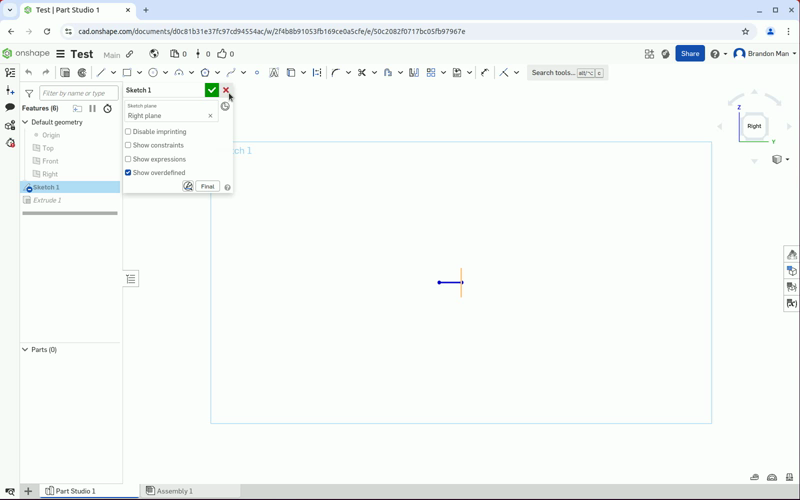
click(229, 92)
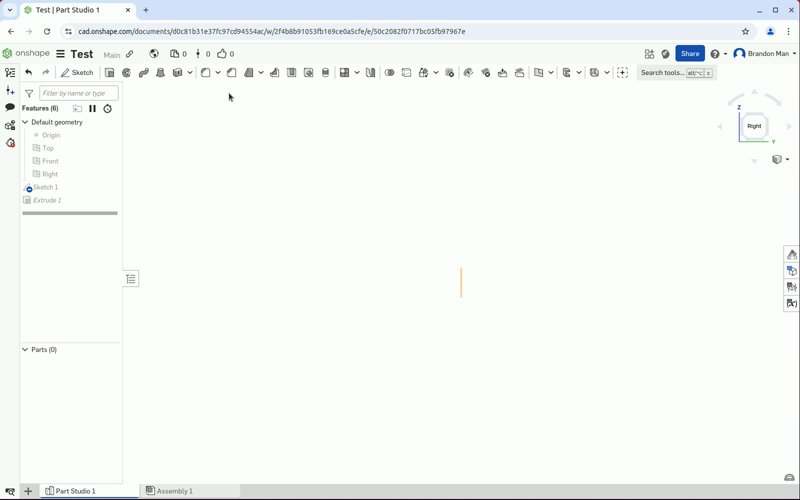
mouse_move(73, 352)
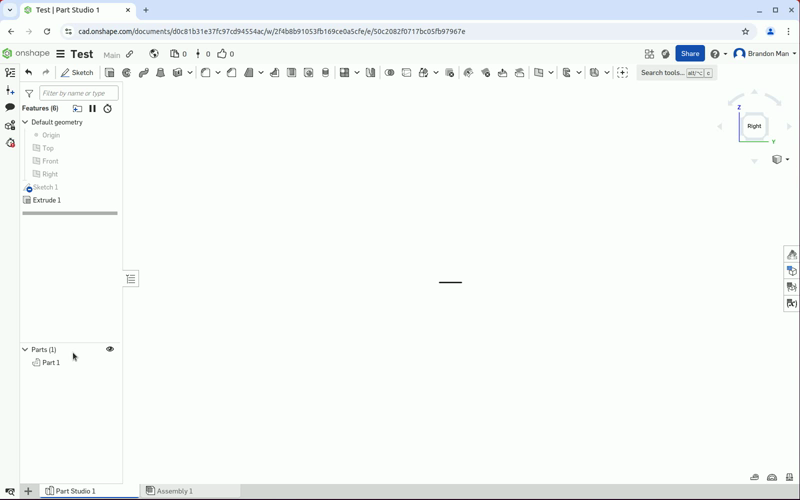
key(y)
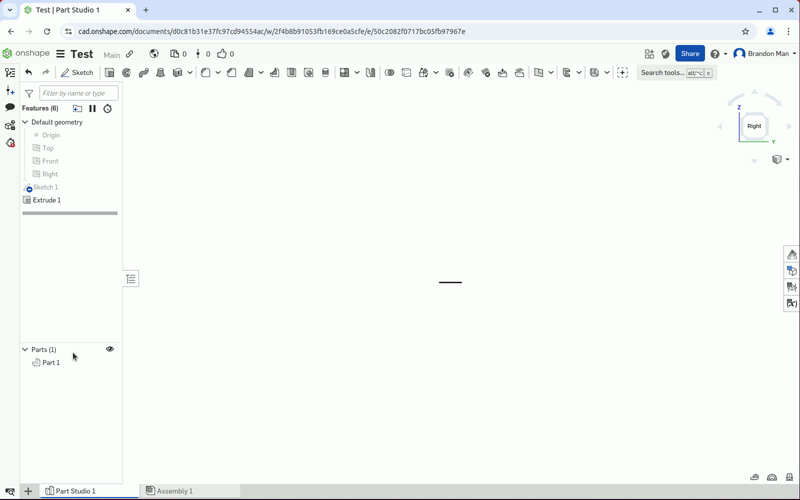
key(shift+p)
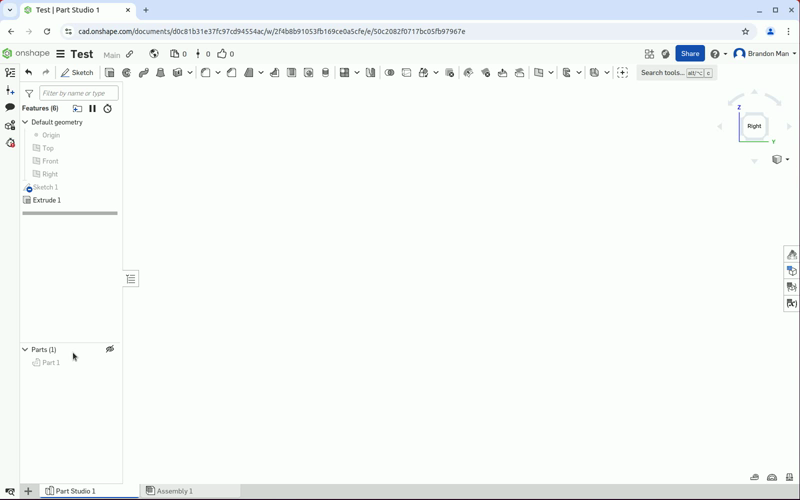
key(space)
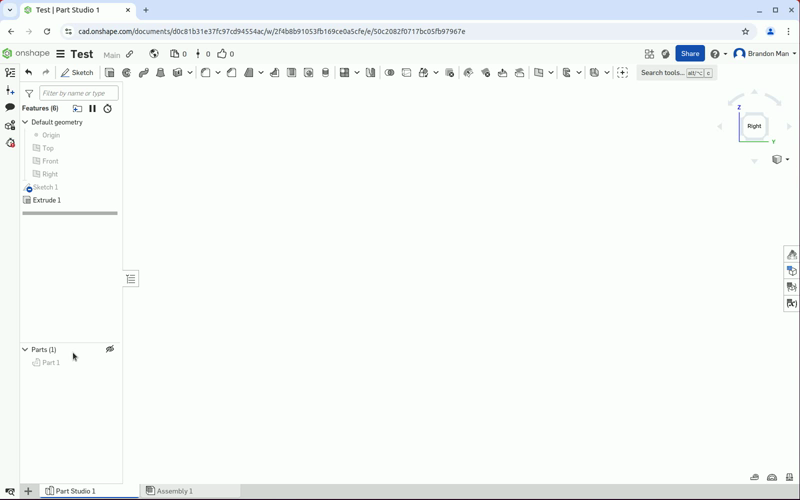
key_down(shift)
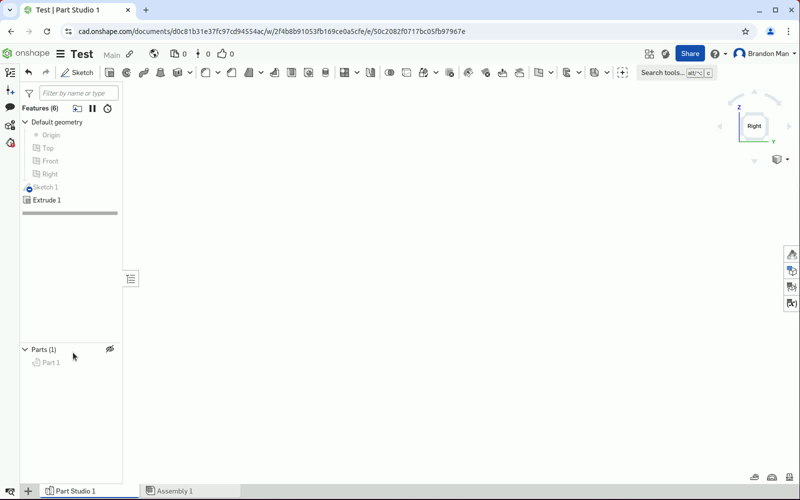
key(right)
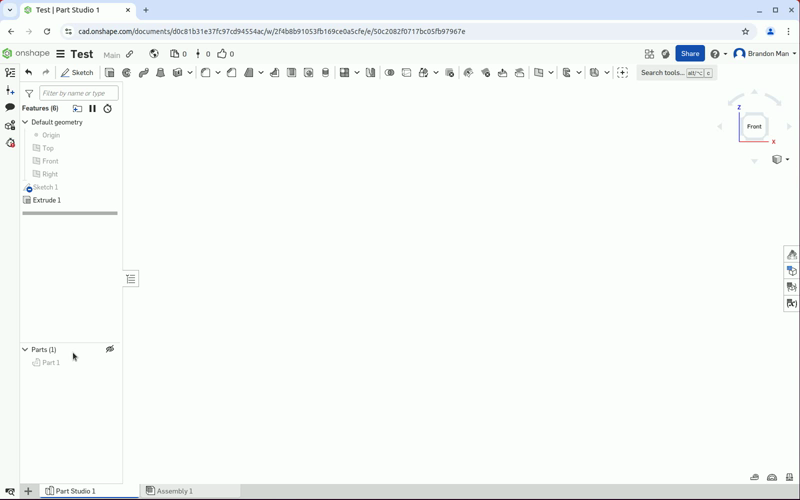
key_up(shift)
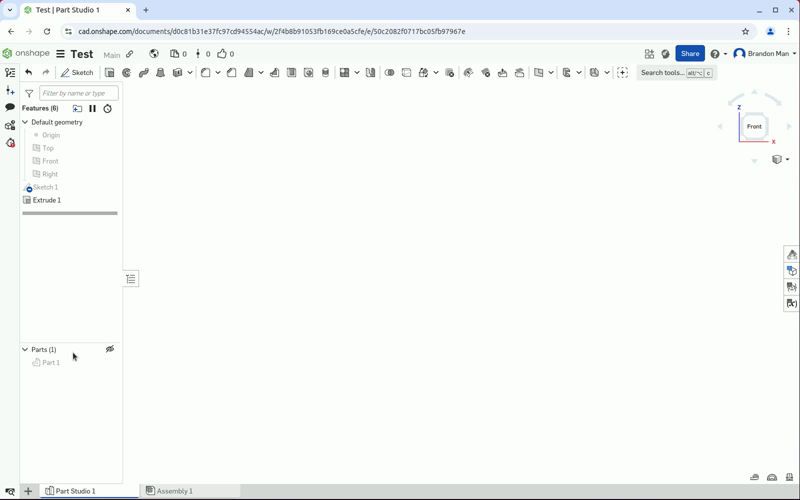
key(space)
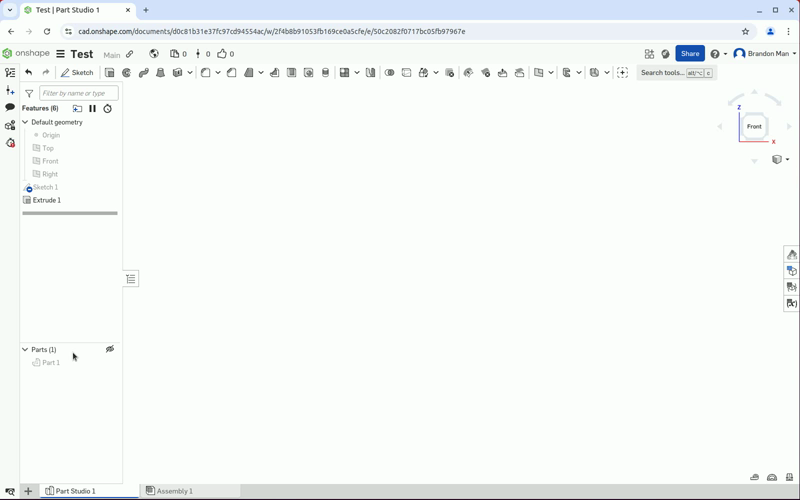
key_down(shift)
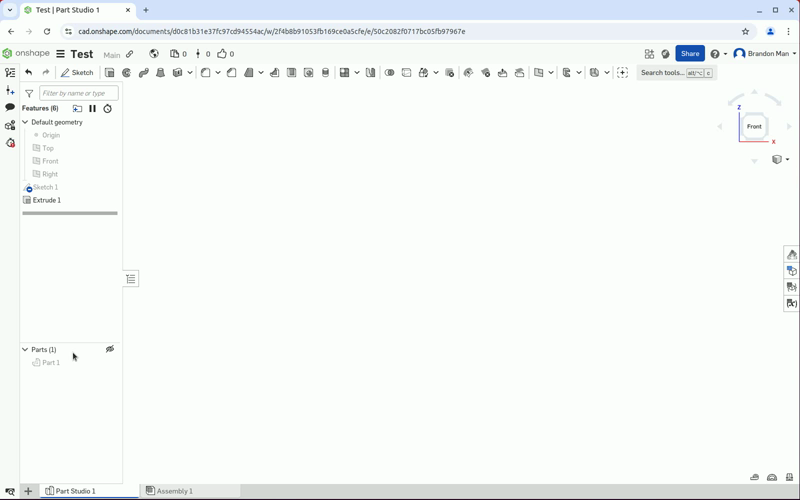
key(down)
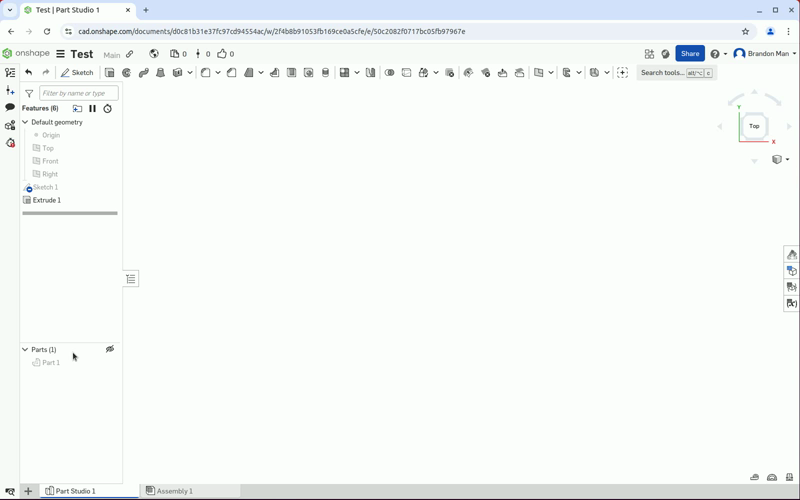
key_up(shift)
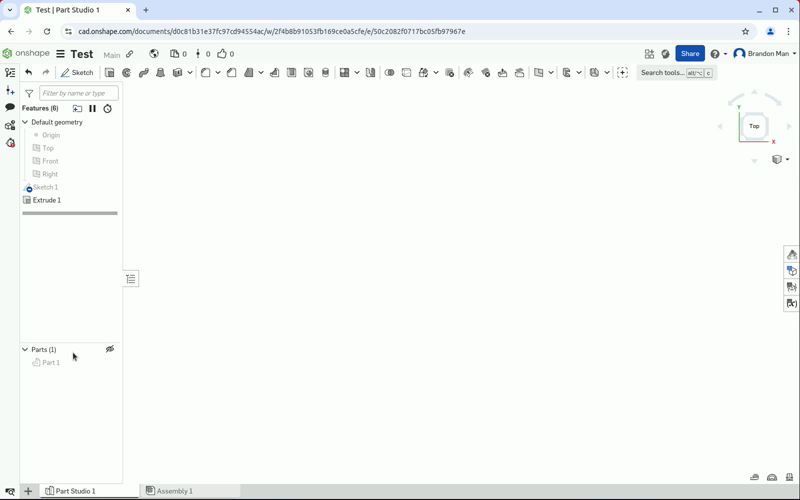
mouse_move(73, 352)
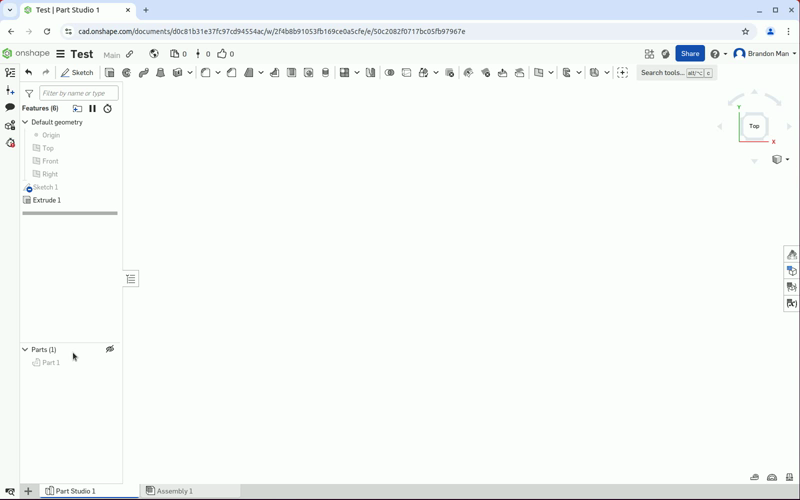
key(shift+y)
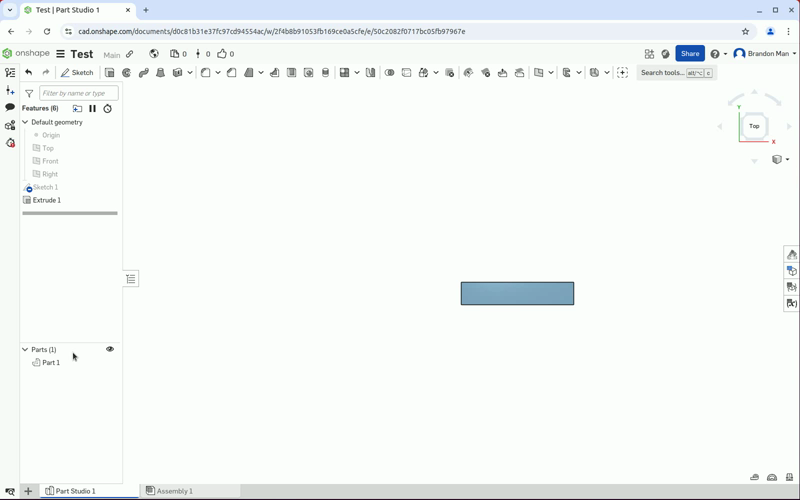
mouse_move(541, 75)
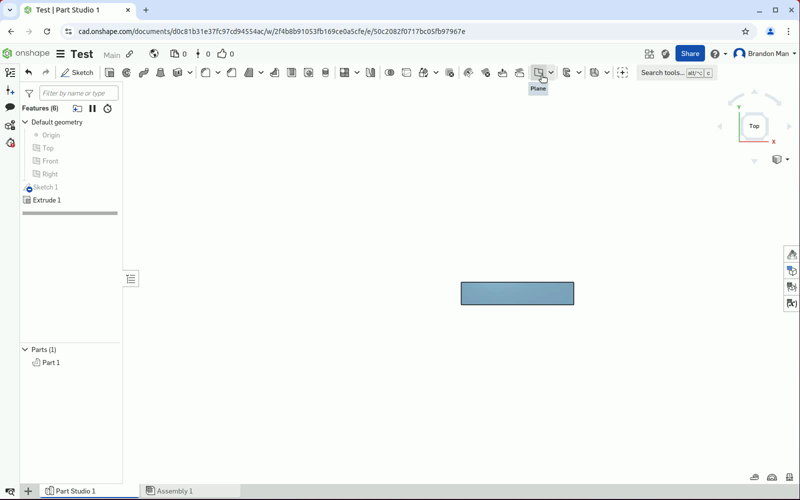
click(541, 75)
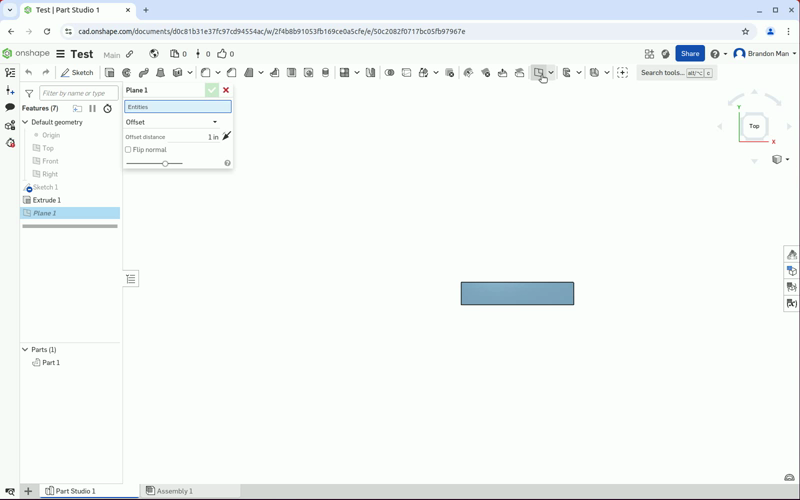
mouse_move(73, 150)
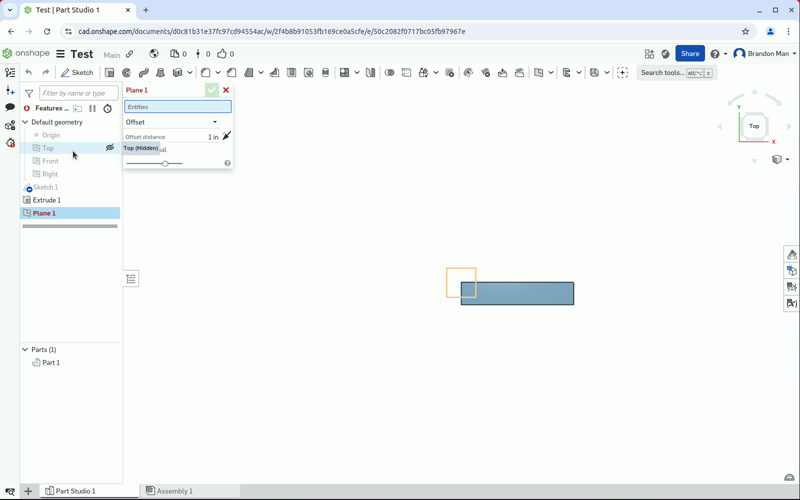
click(73, 150)
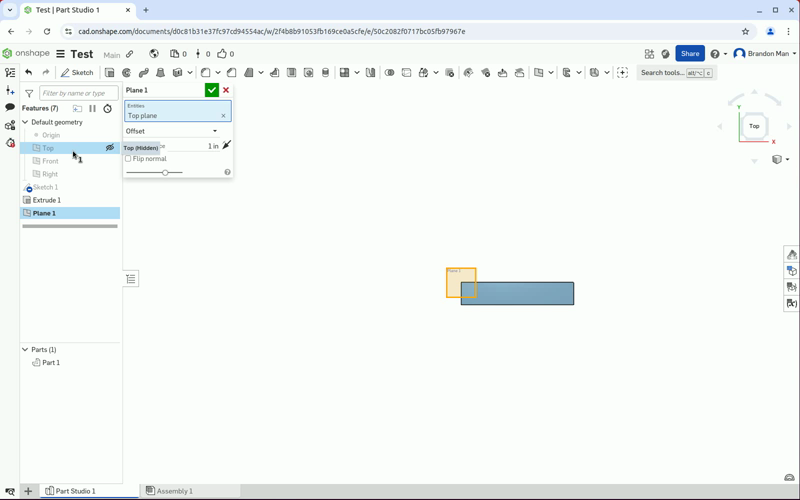
key(tab, 2)
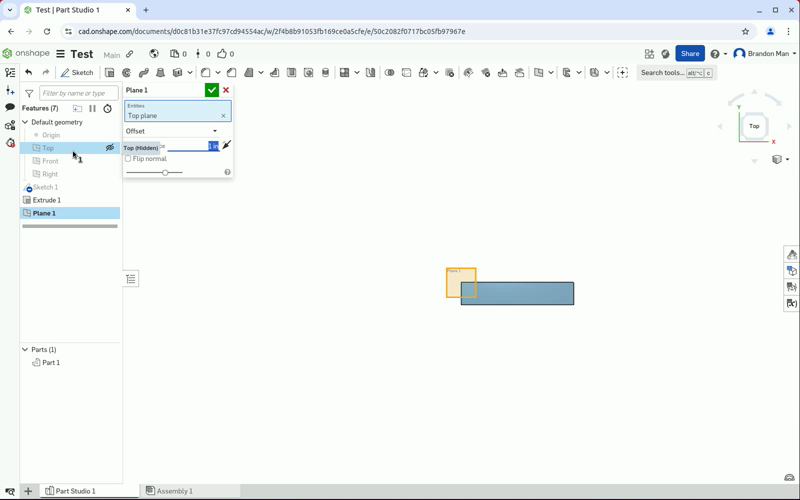
text(0.246)
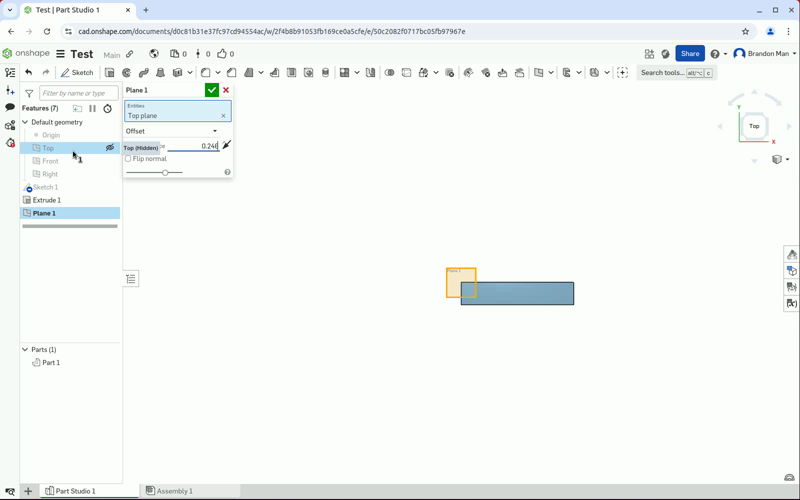
key(enter, 2)
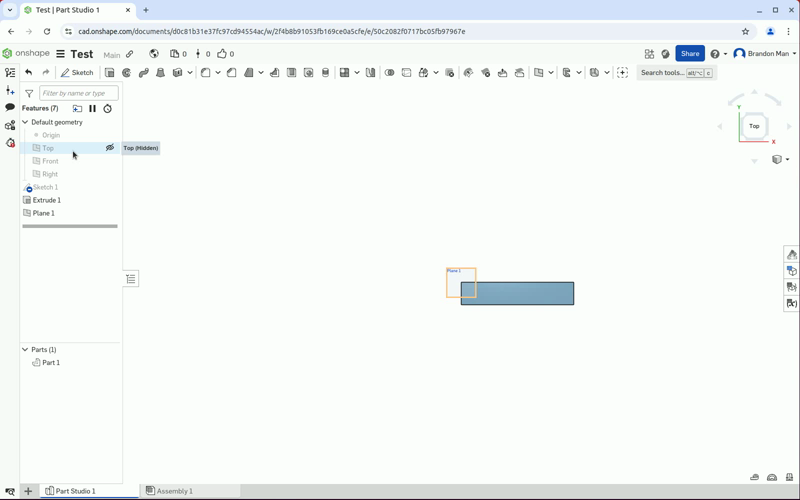
key(shift+s)
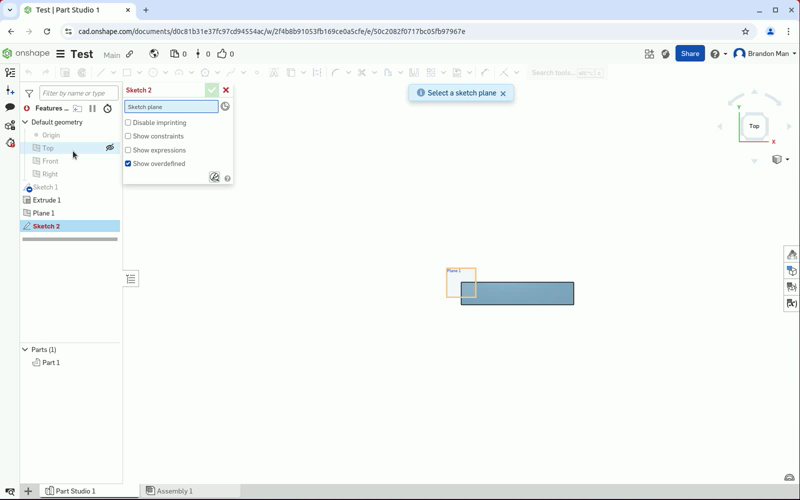
mouse_move(73, 215)
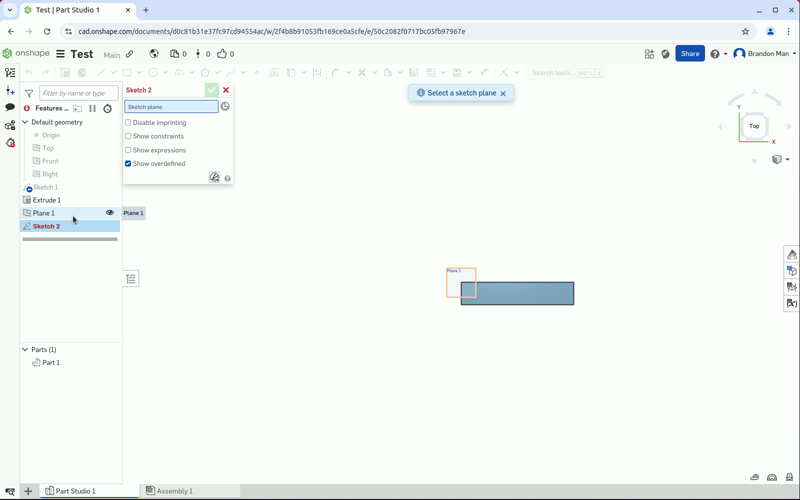
click(73, 215)
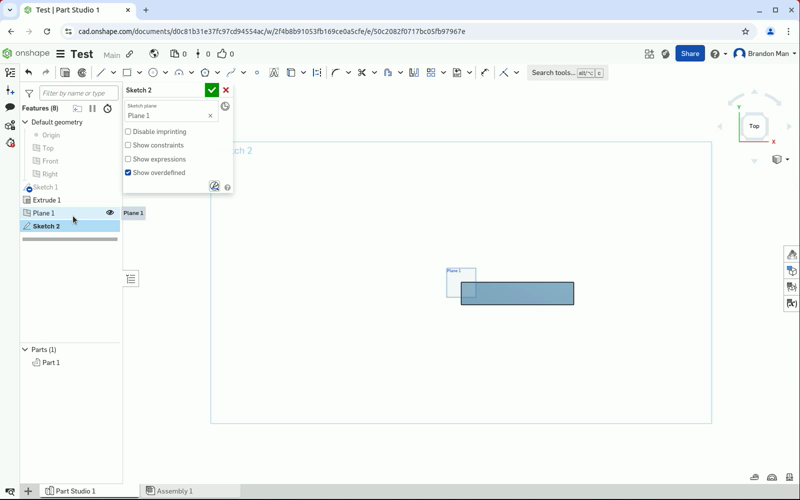
mouse_move(73, 352)
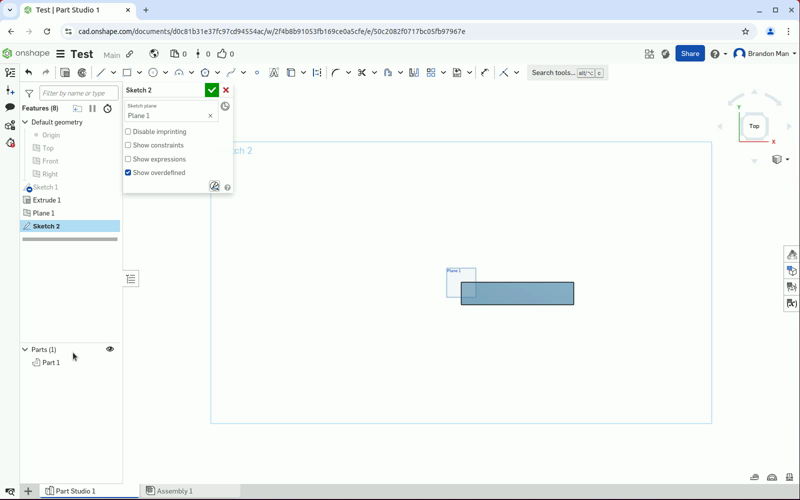
key(y)
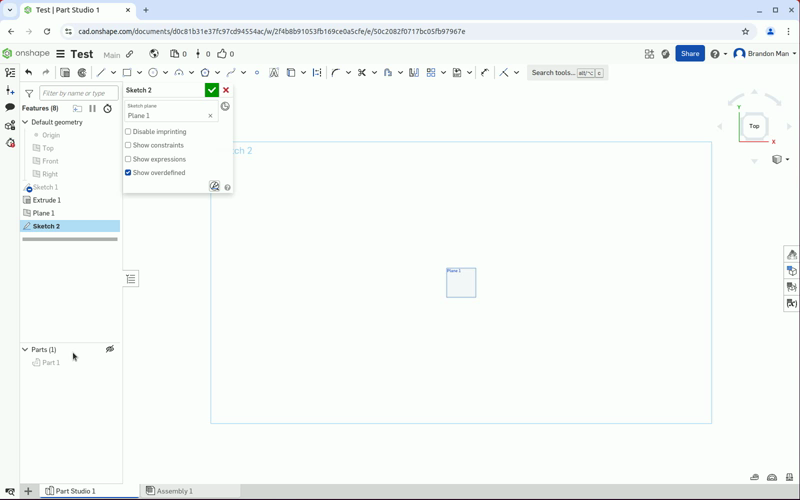
key(l)
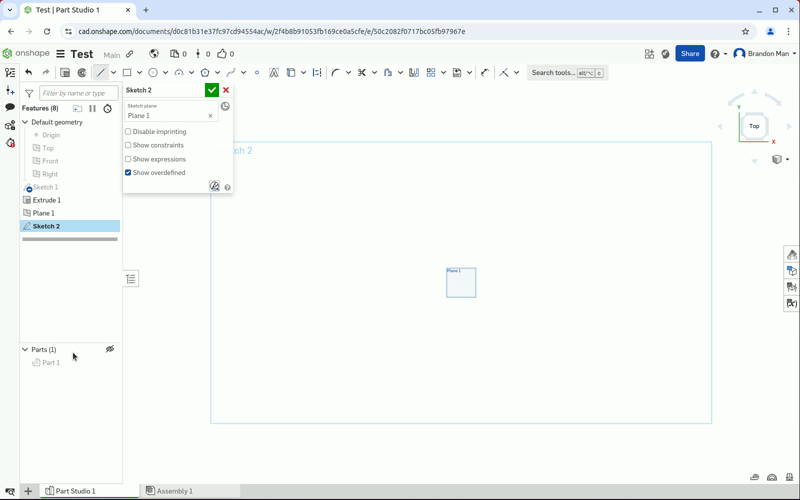
key_down(shift)
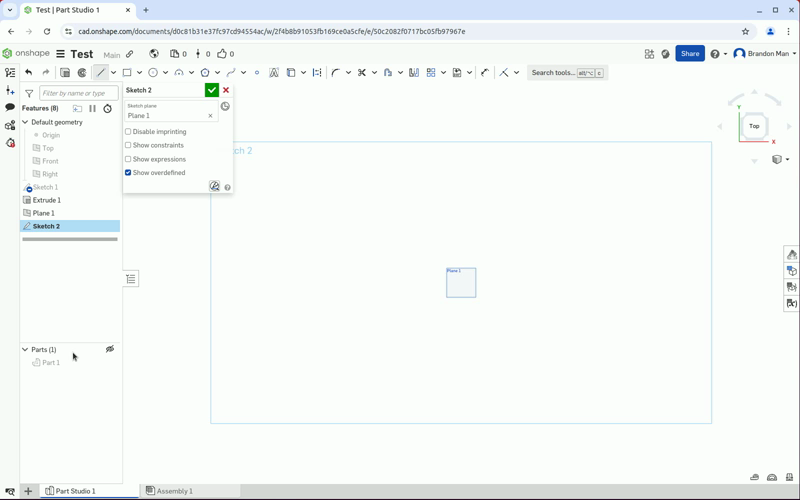
mouse_move(460, 287)
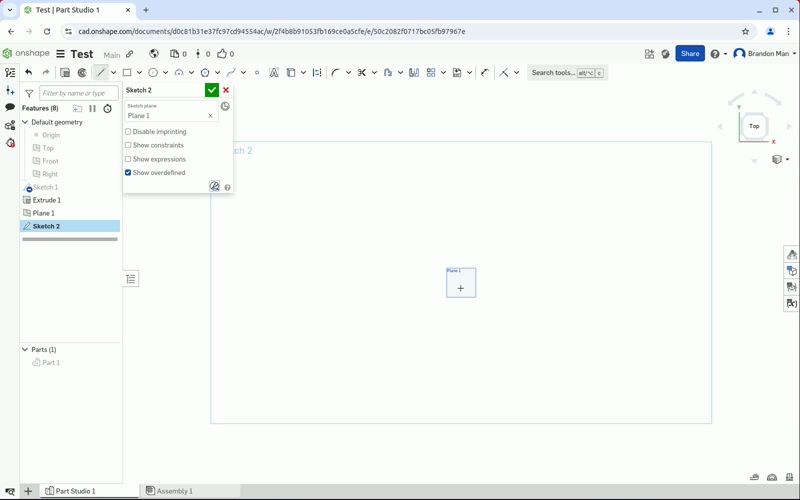
click(460, 287)
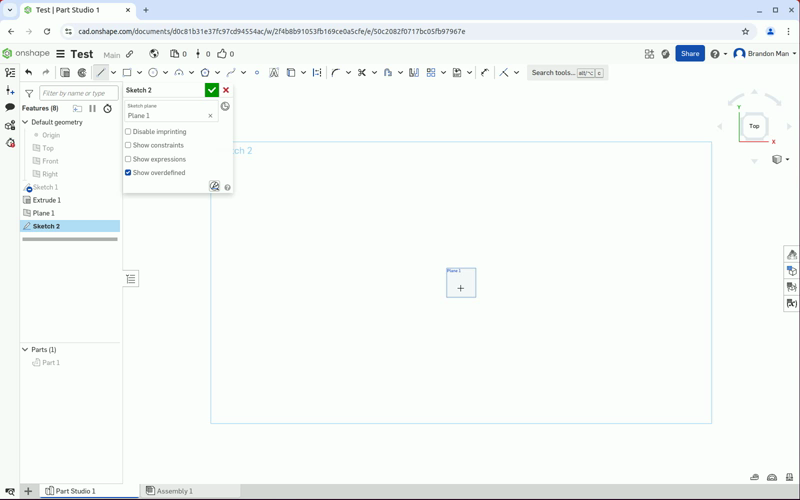
key_up(shift)
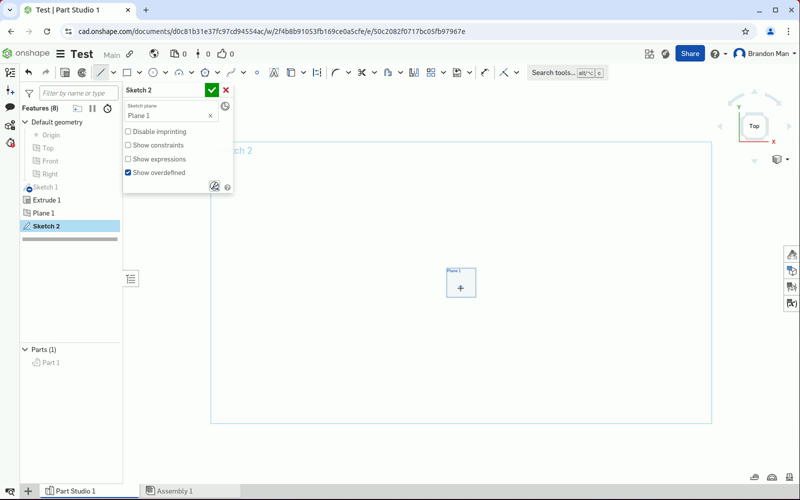
key_down(shift)
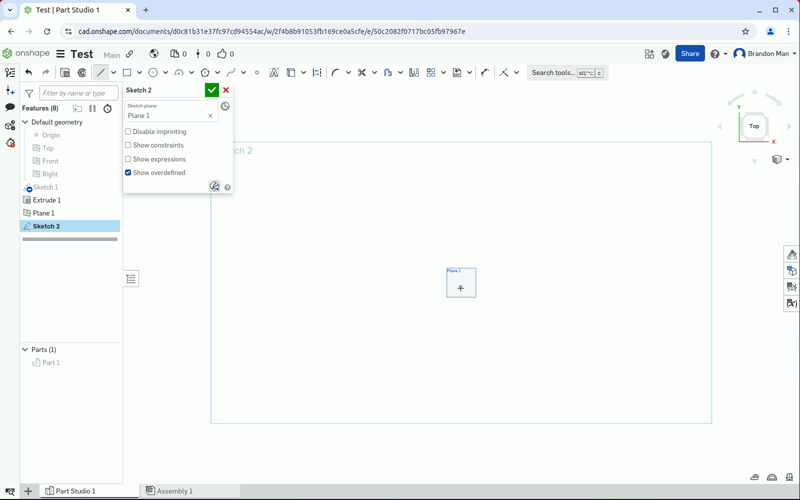
mouse_move(490, 287)
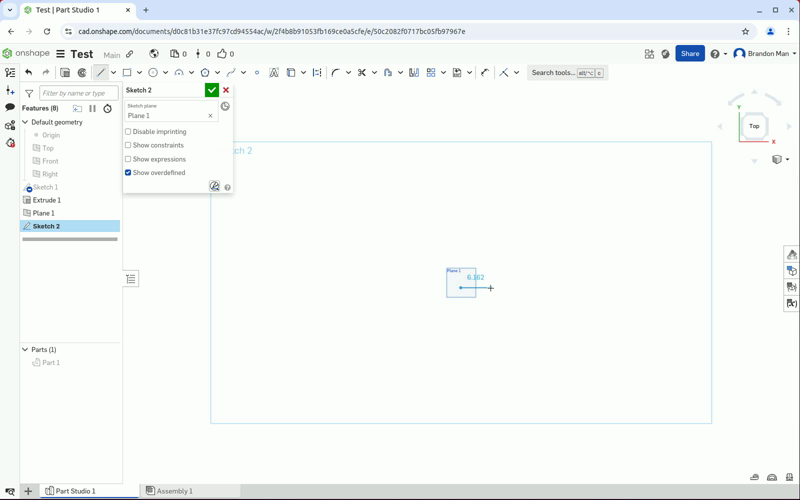
mouse_move(465, 287)
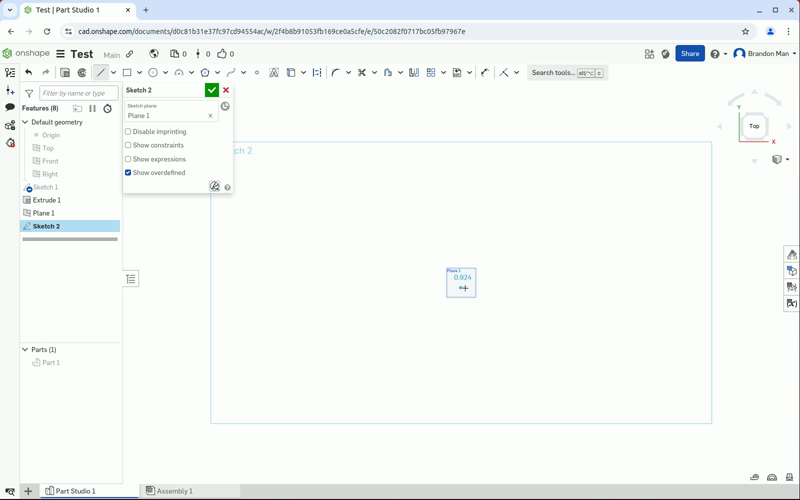
scroll(6)
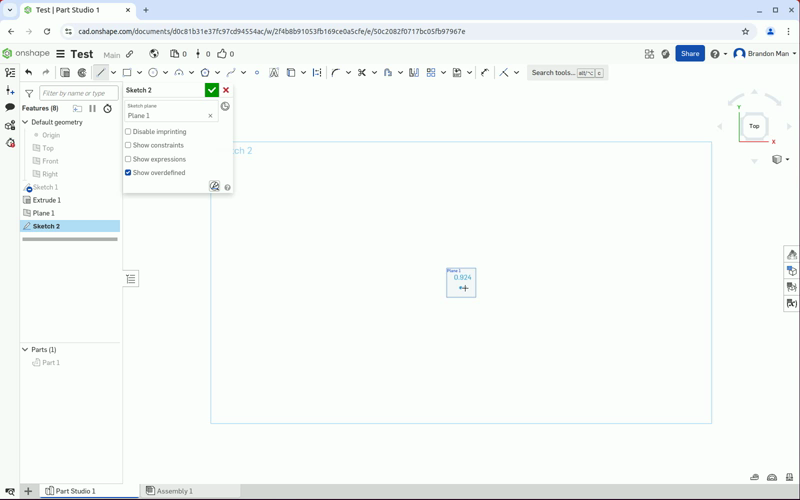
scroll(6)
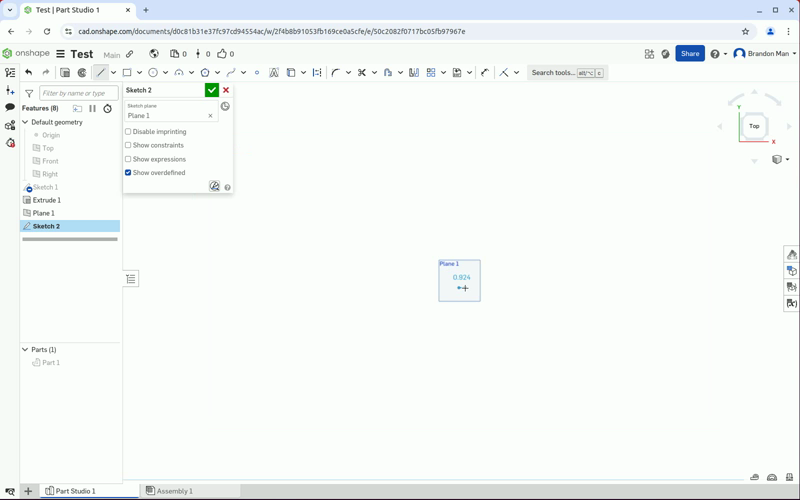
scroll(6)
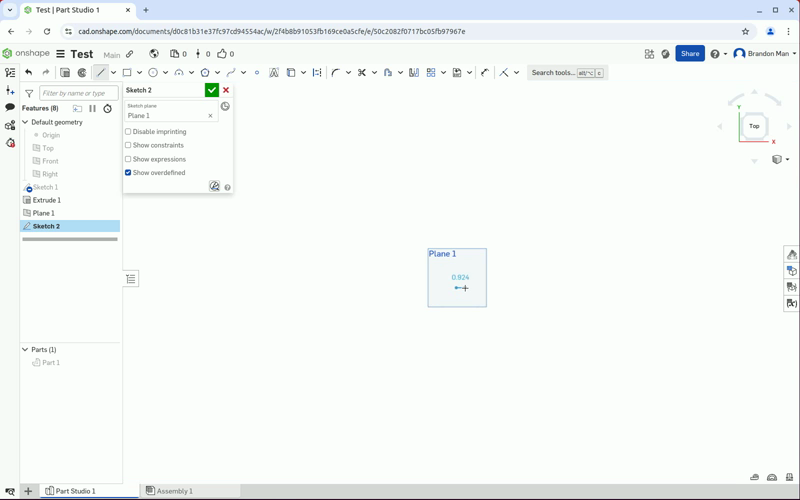
scroll(6)
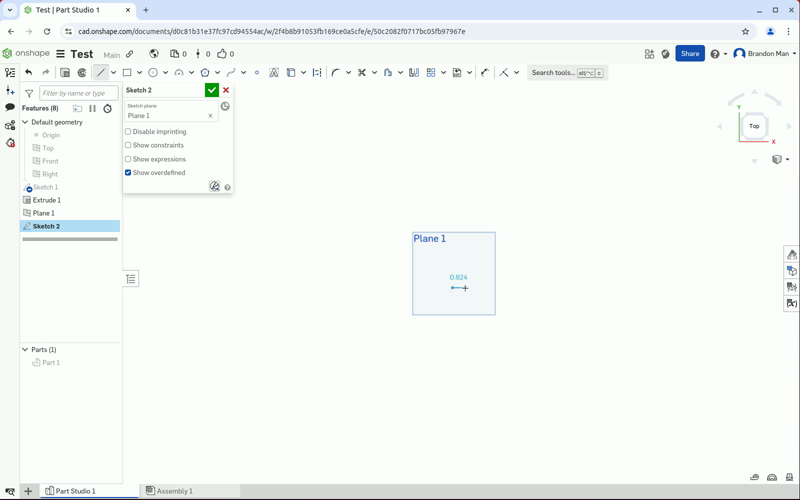
scroll(6)
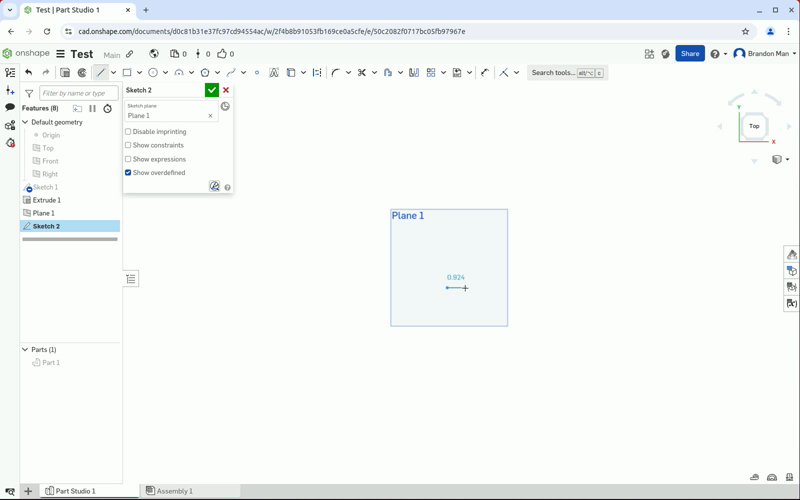
scroll(6)
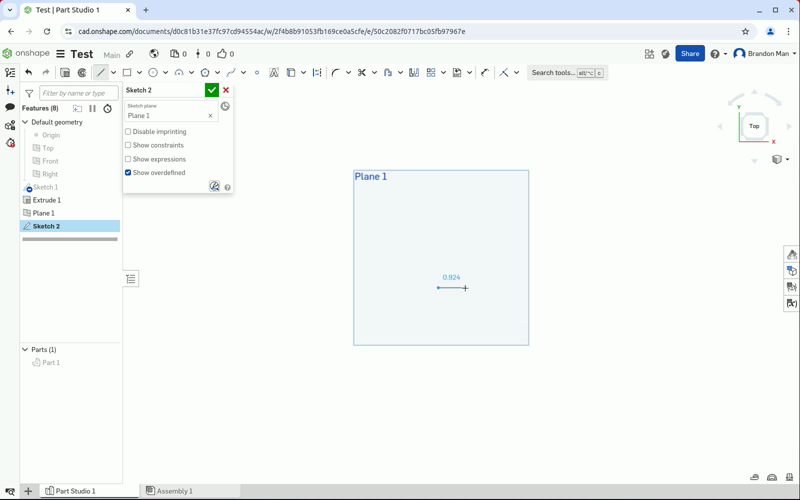
scroll(6)
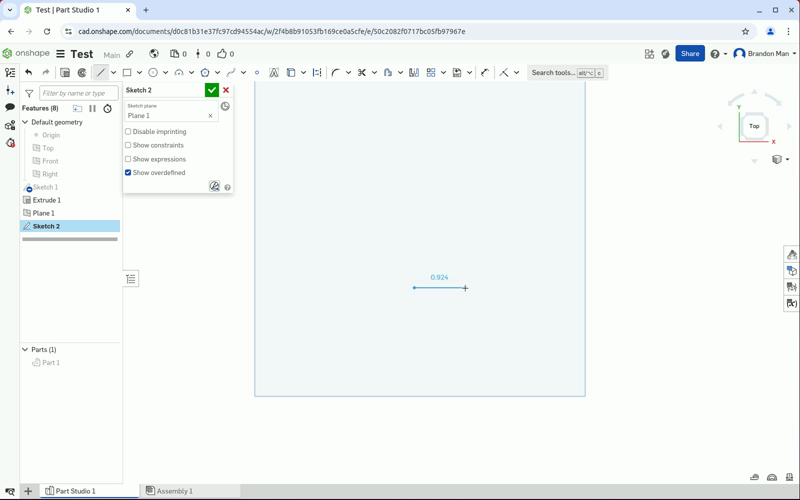
click(465, 287)
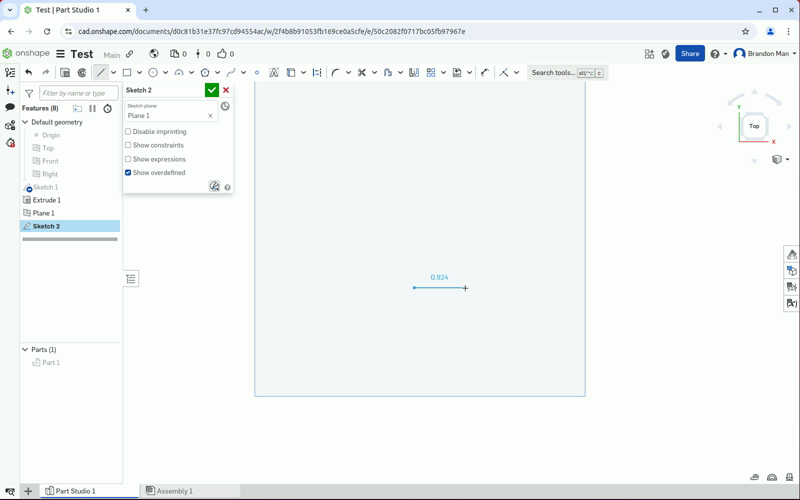
scroll(-6)
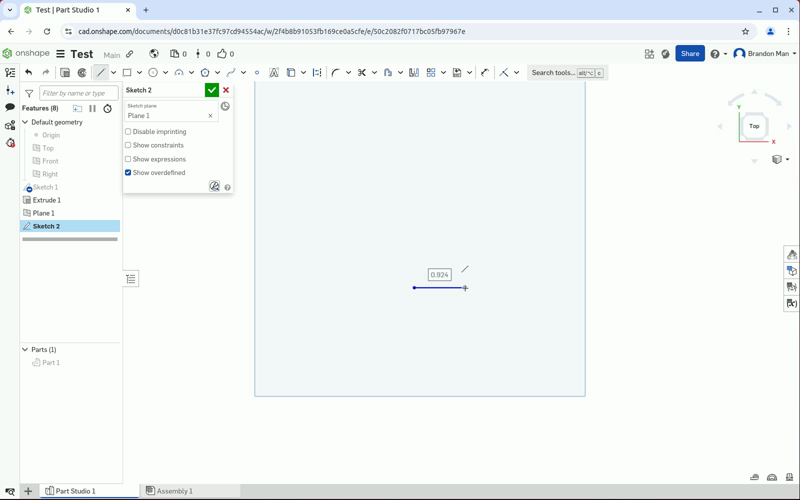
scroll(-6)
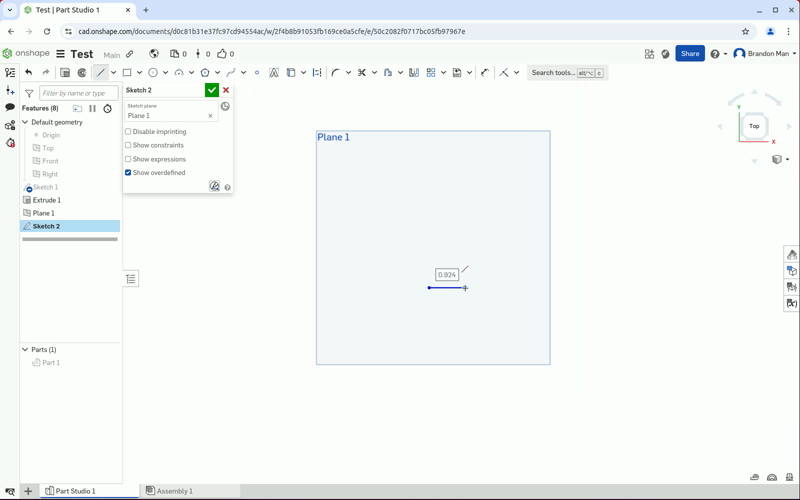
scroll(-6)
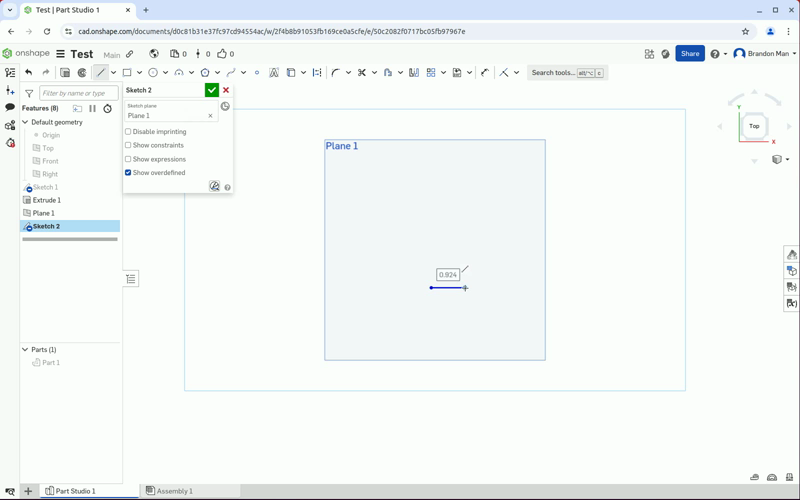
scroll(-6)
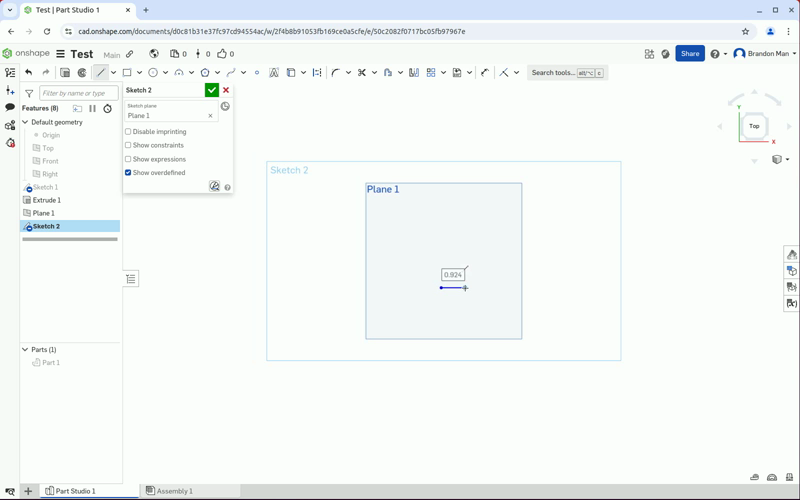
scroll(-6)
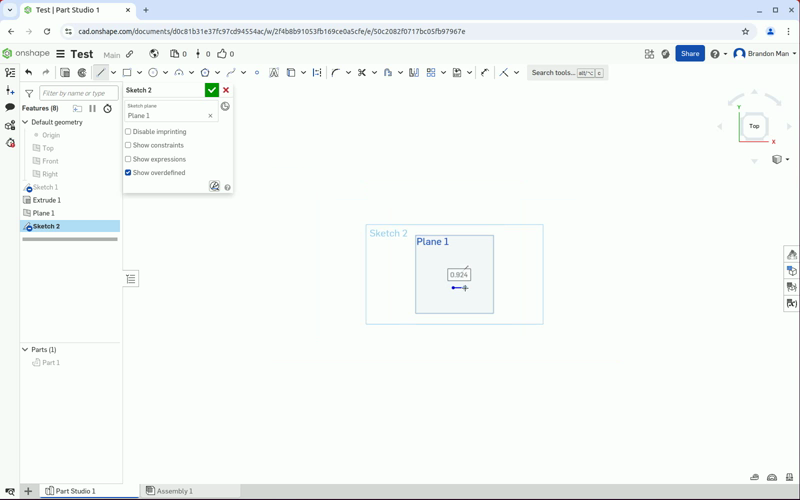
scroll(-6)
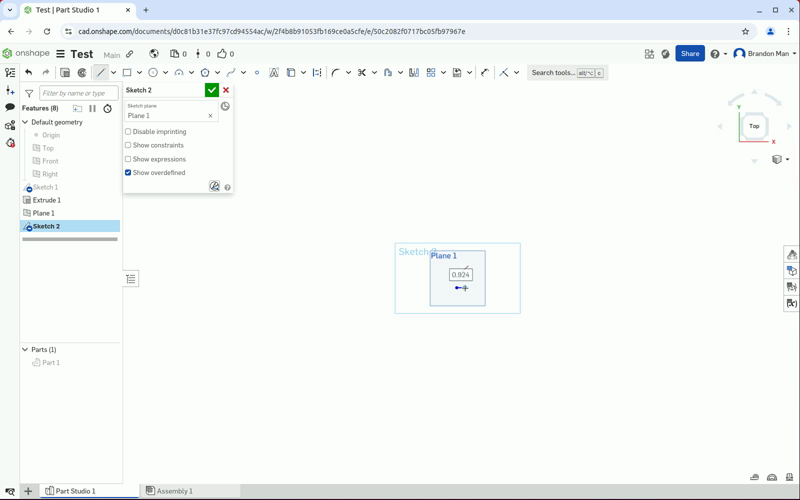
scroll(-6)
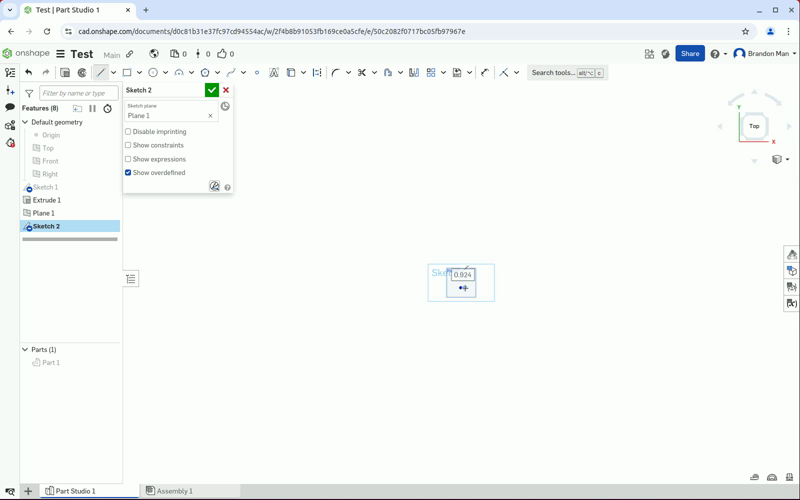
key_up(shift)
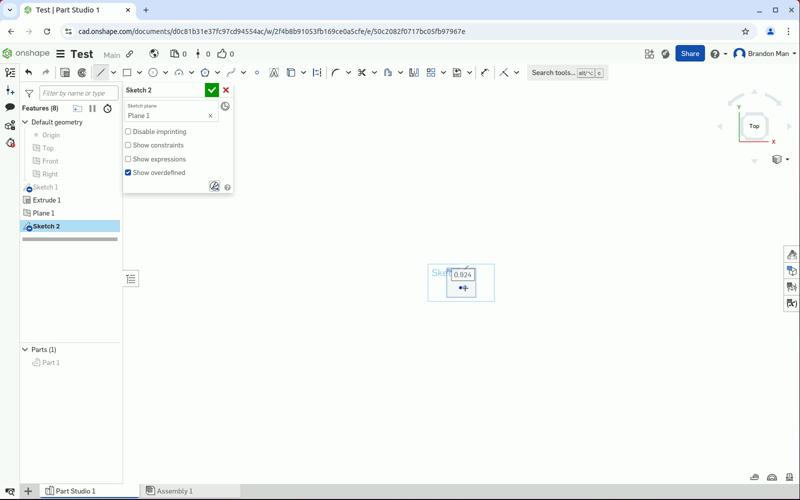
key_down(shift)
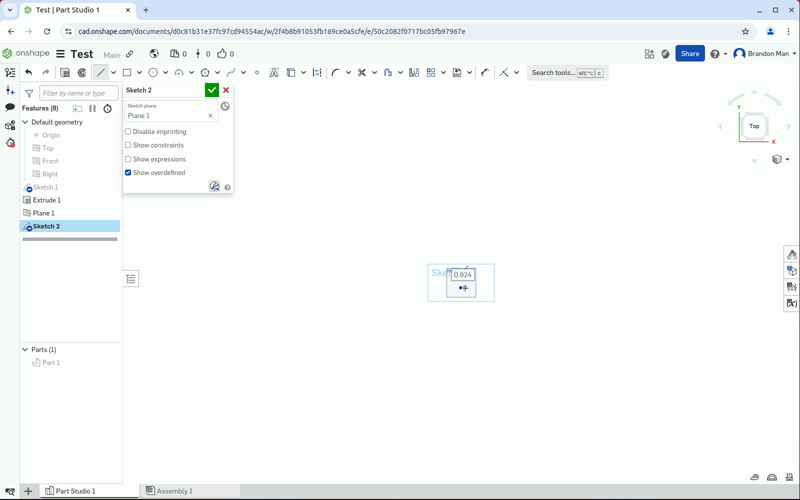
mouse_move(495, 287)
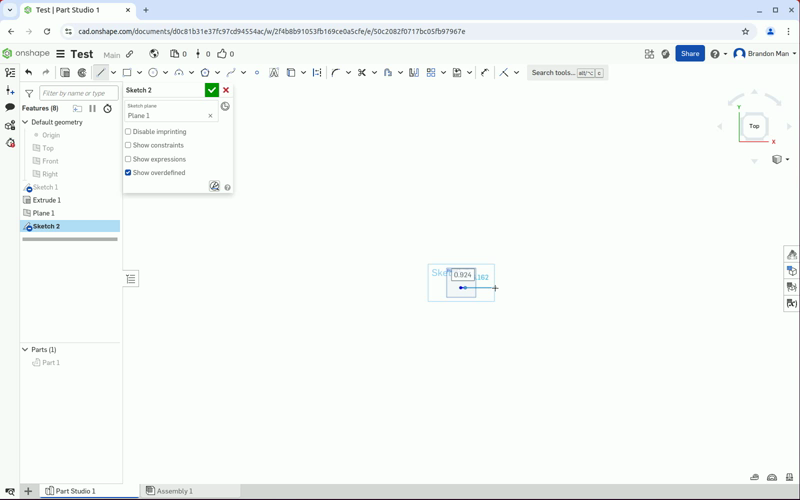
mouse_move(465, 281)
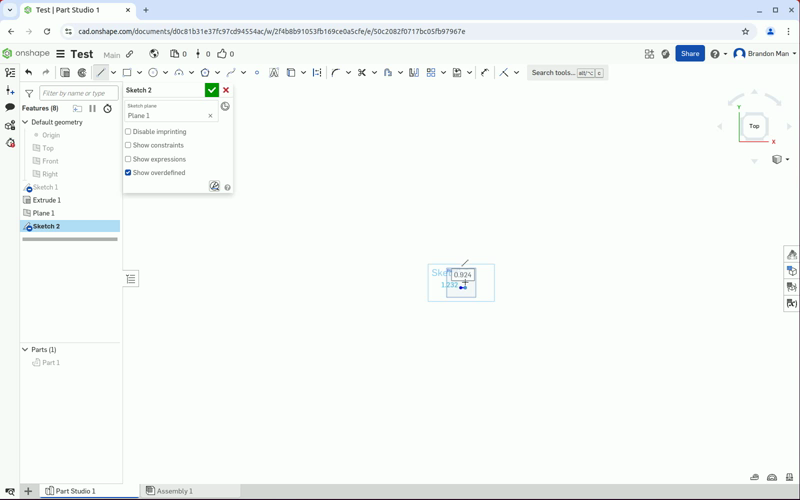
scroll(6)
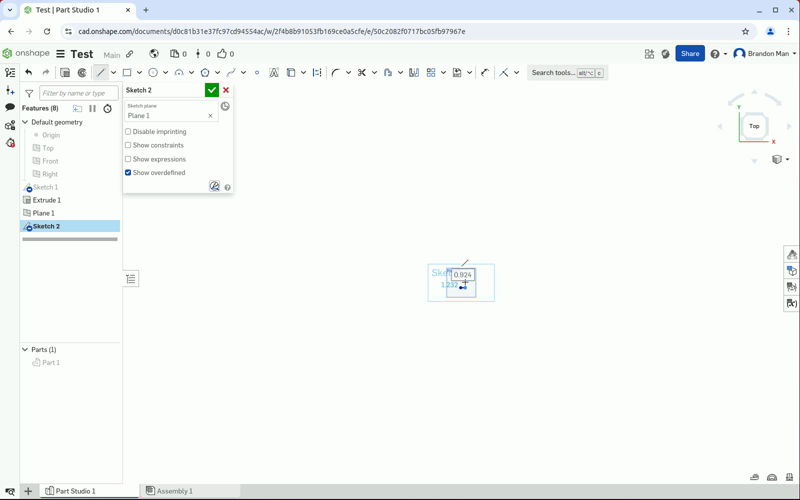
scroll(6)
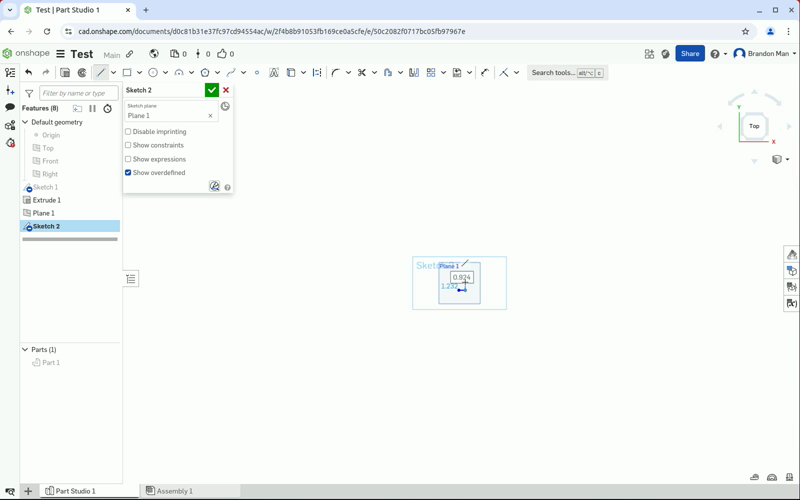
scroll(6)
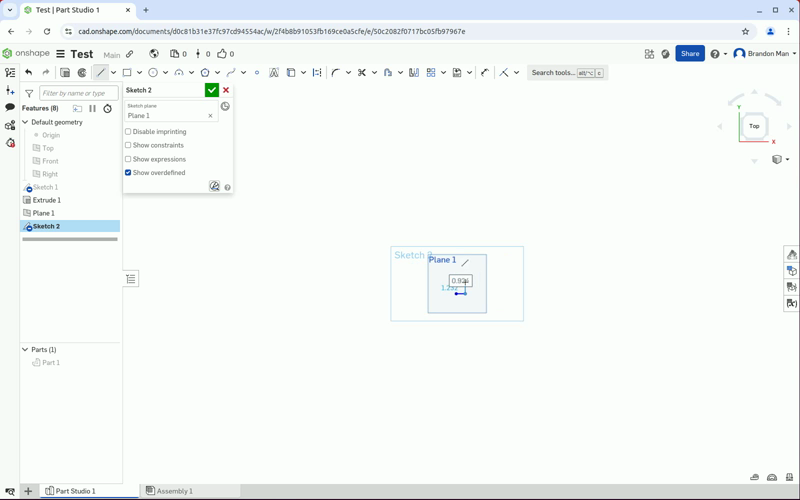
scroll(6)
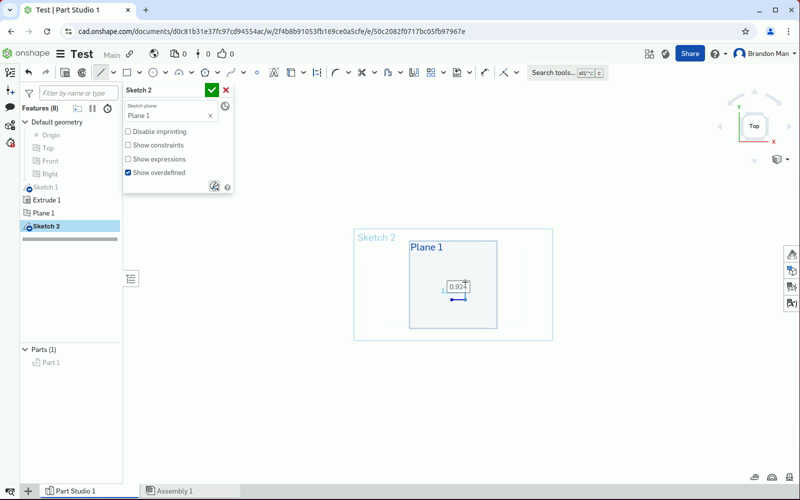
scroll(6)
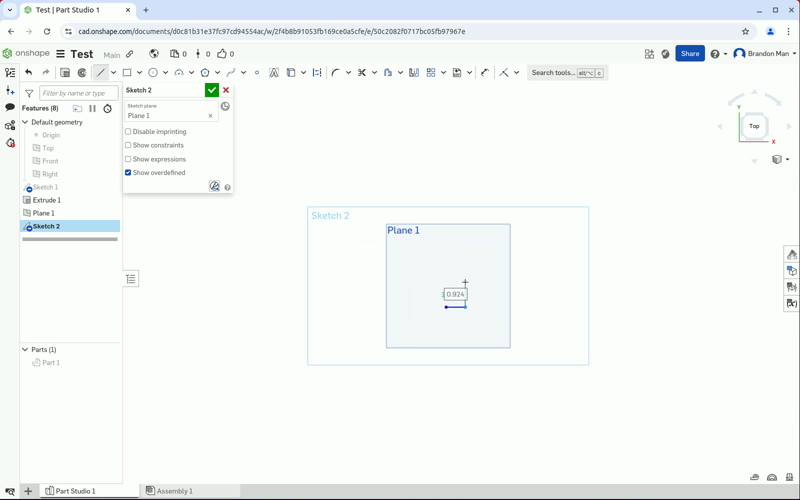
scroll(6)
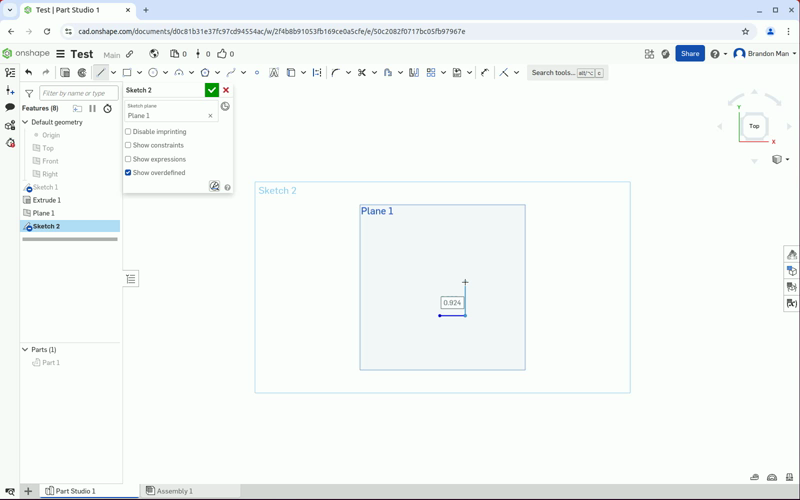
scroll(6)
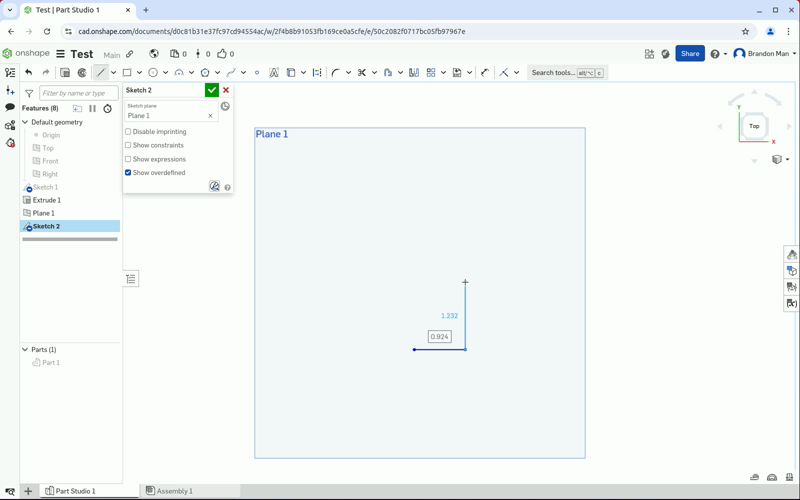
click(465, 281)
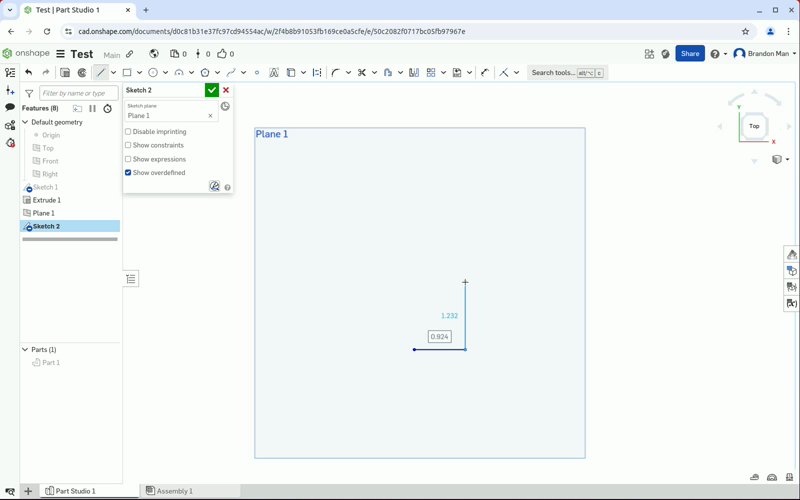
scroll(-6)
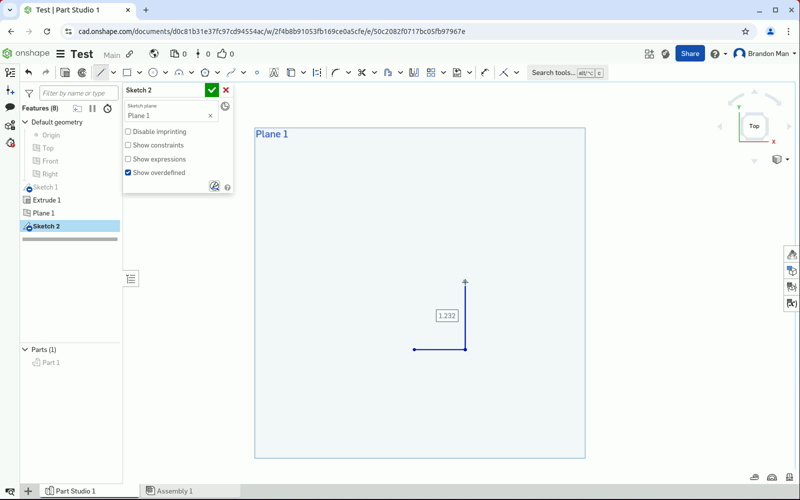
scroll(-6)
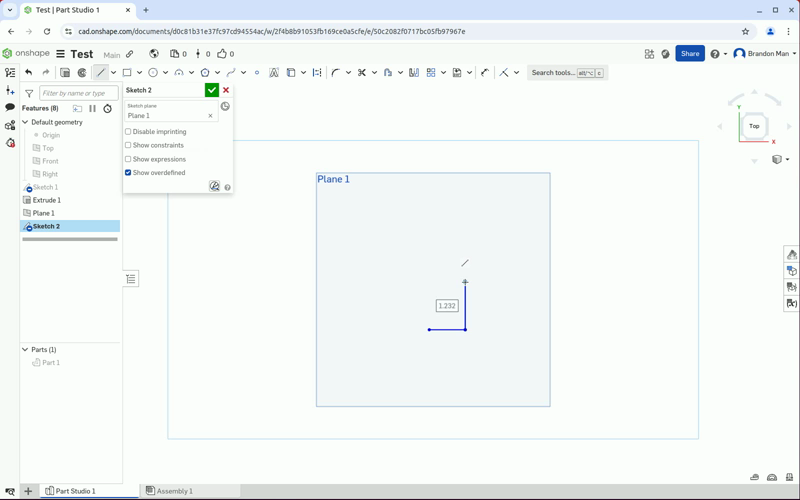
scroll(-6)
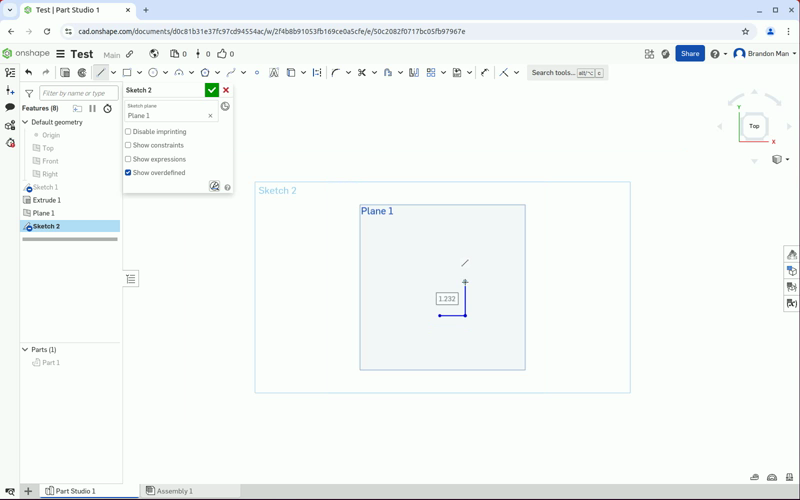
scroll(-6)
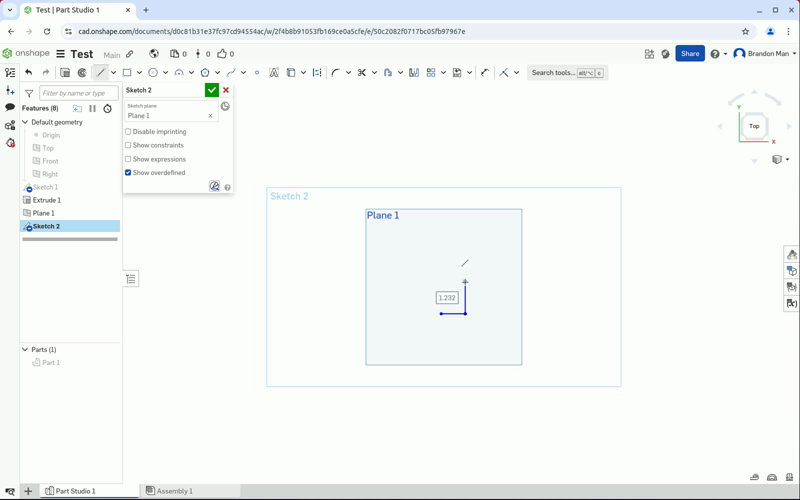
scroll(-6)
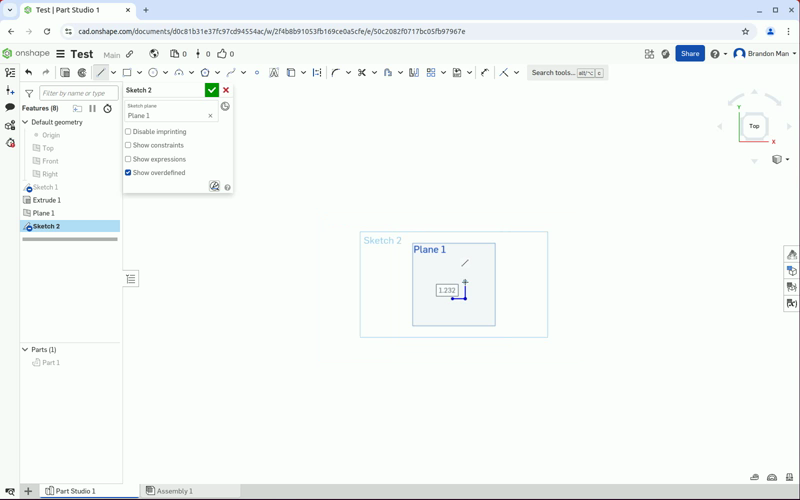
scroll(-6)
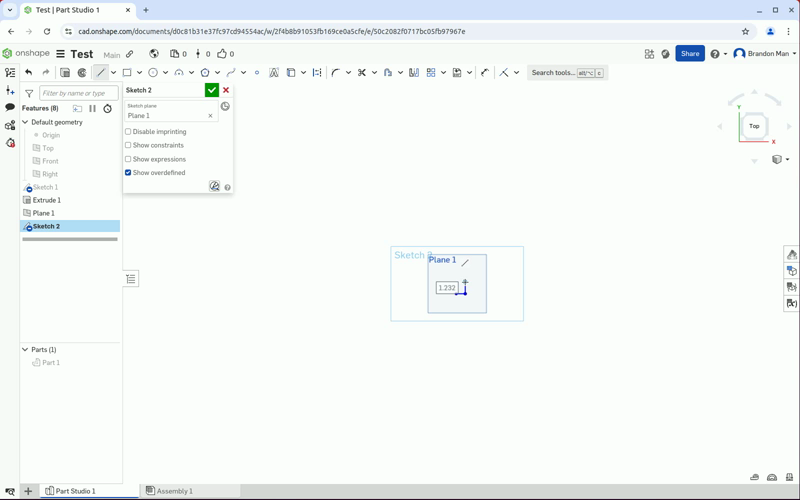
scroll(-6)
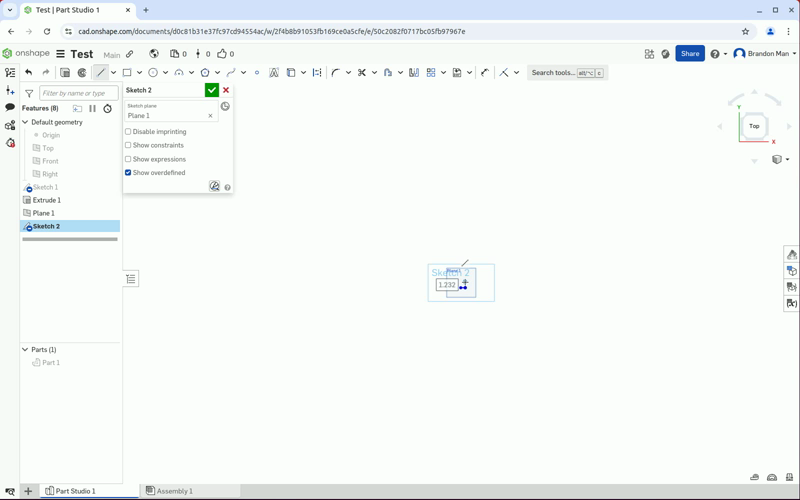
key_up(shift)
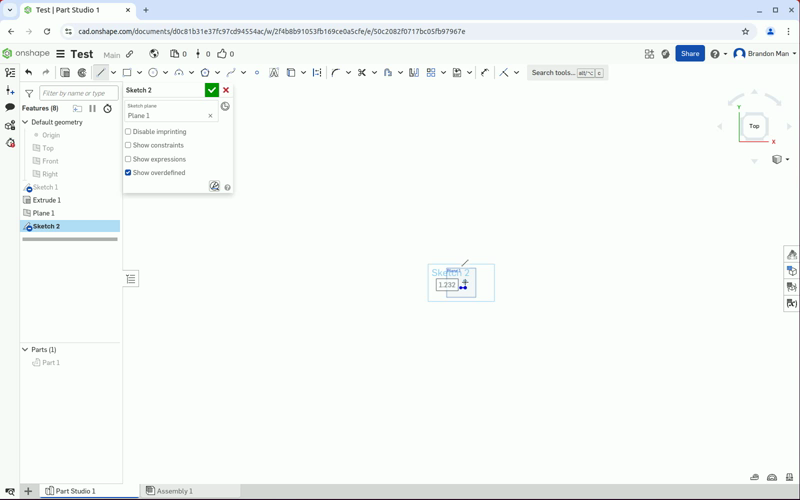
key_down(shift)
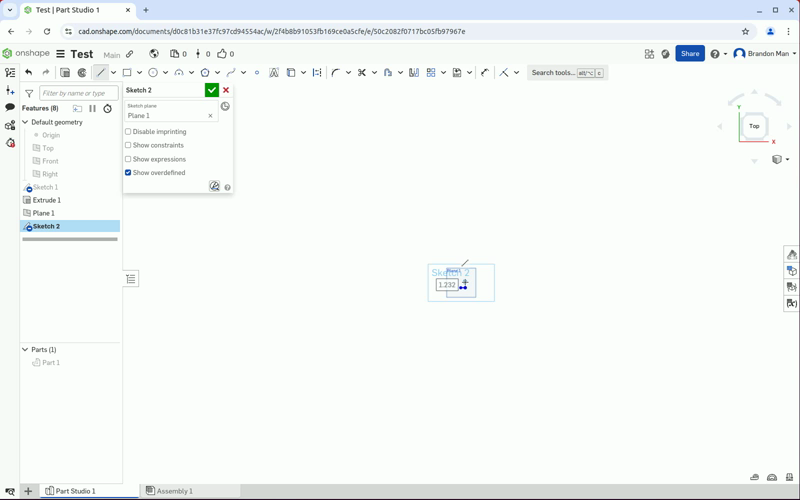
mouse_move(495, 281)
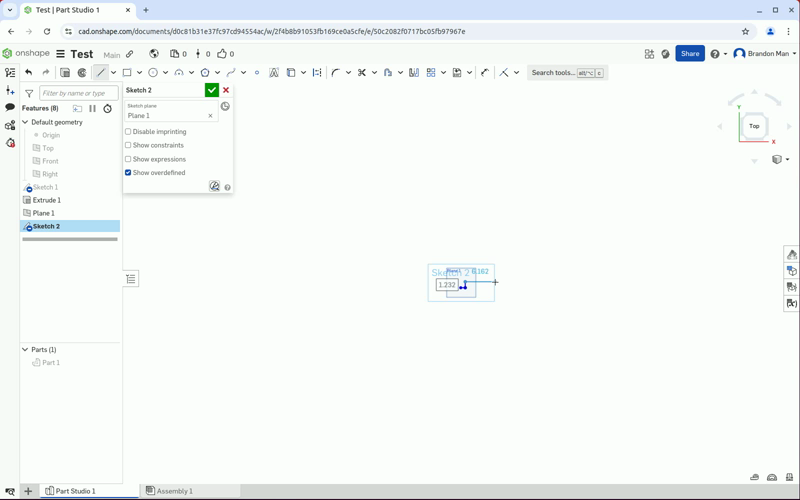
mouse_move(460, 281)
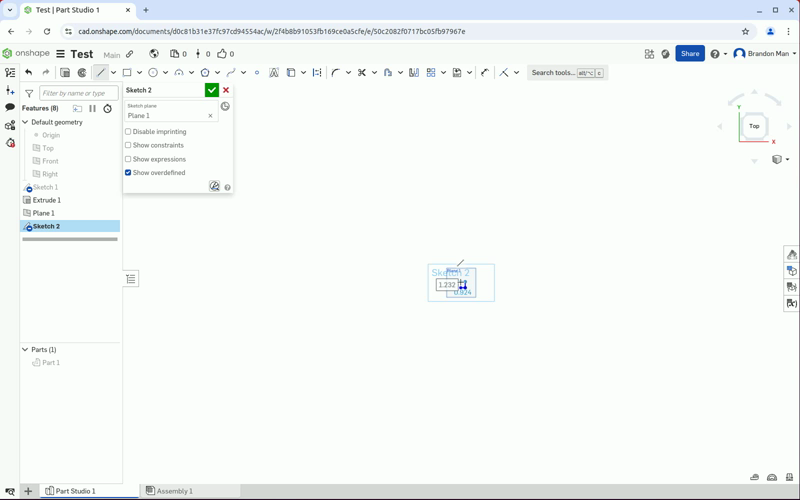
scroll(6)
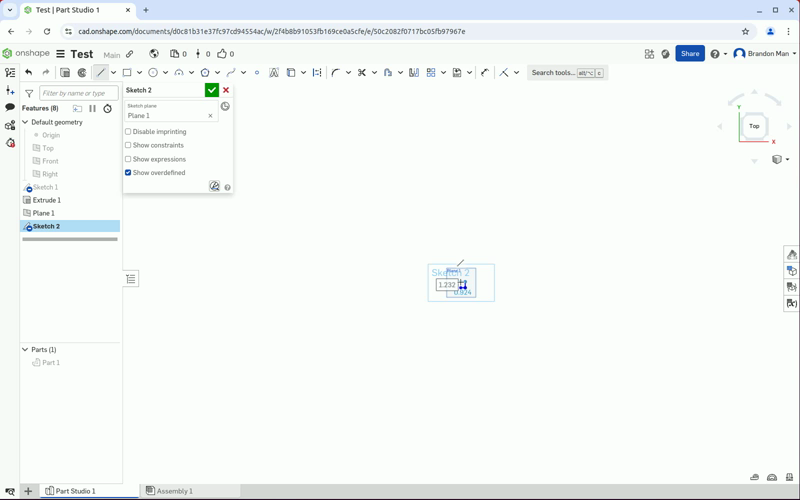
scroll(6)
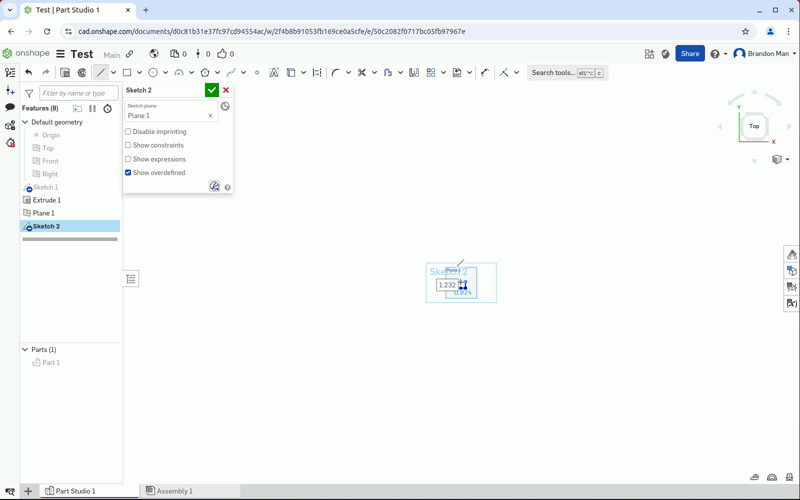
scroll(6)
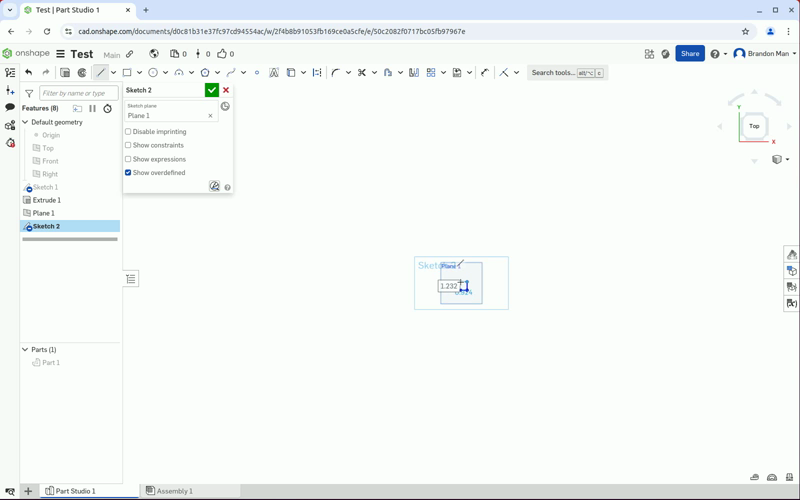
scroll(6)
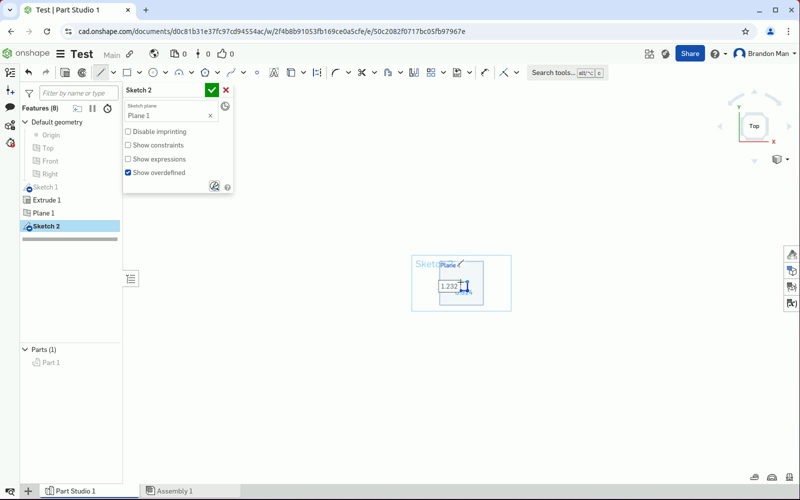
scroll(6)
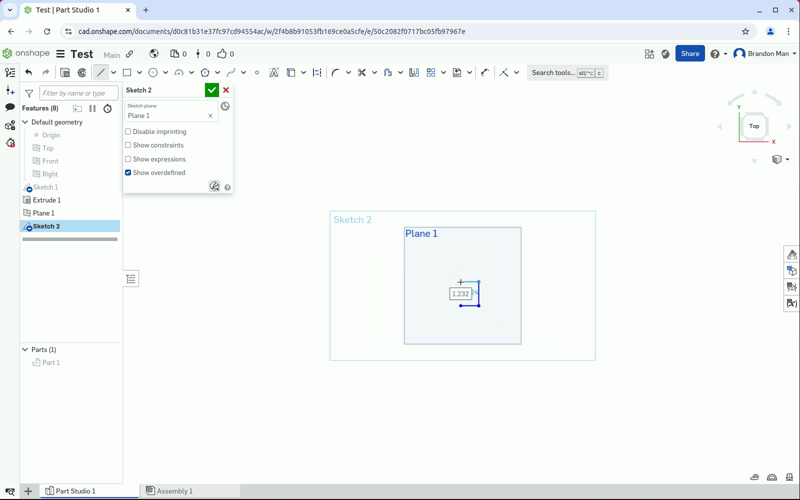
scroll(6)
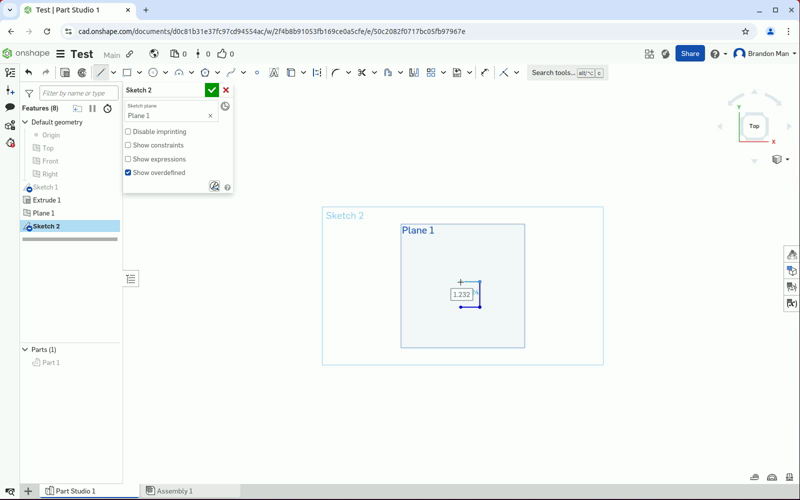
scroll(6)
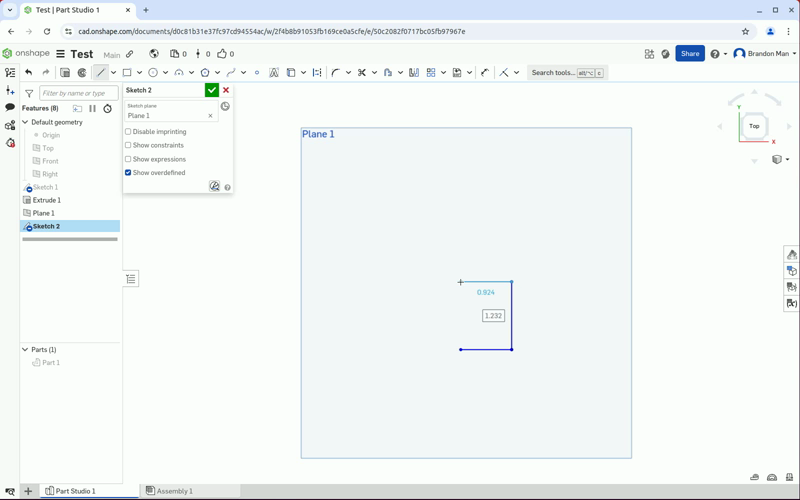
click(460, 281)
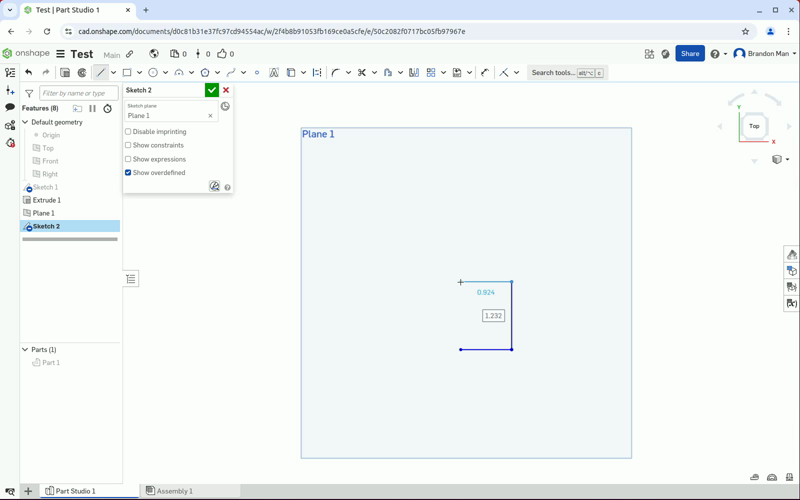
scroll(-6)
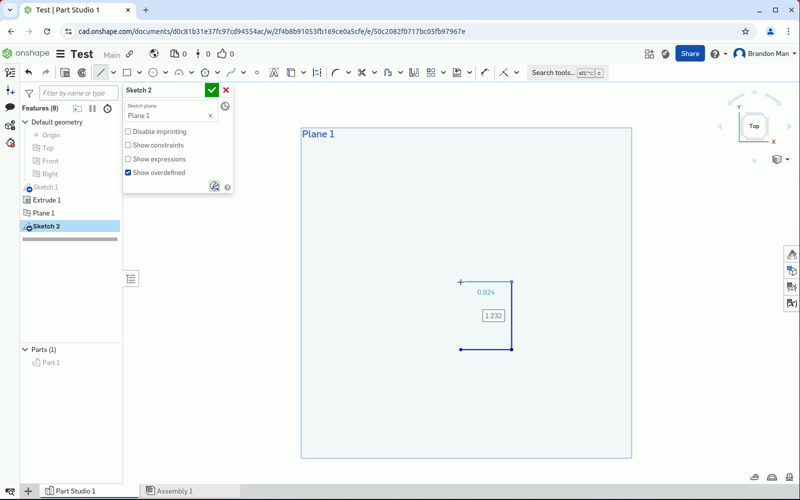
scroll(-6)
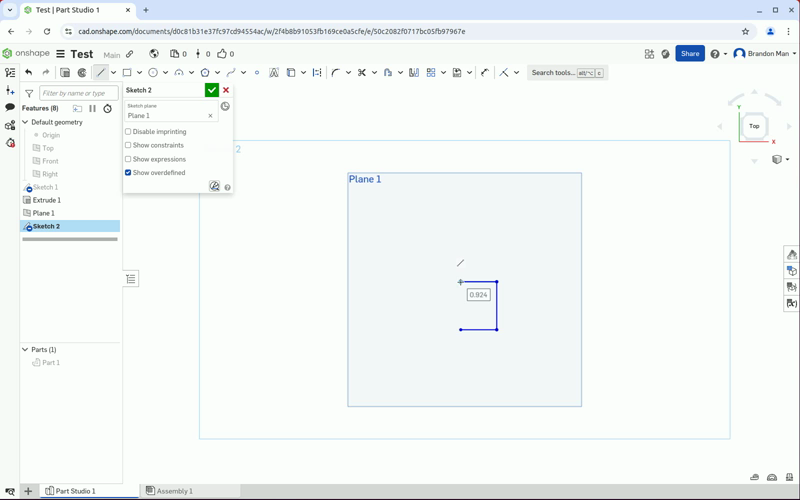
scroll(-6)
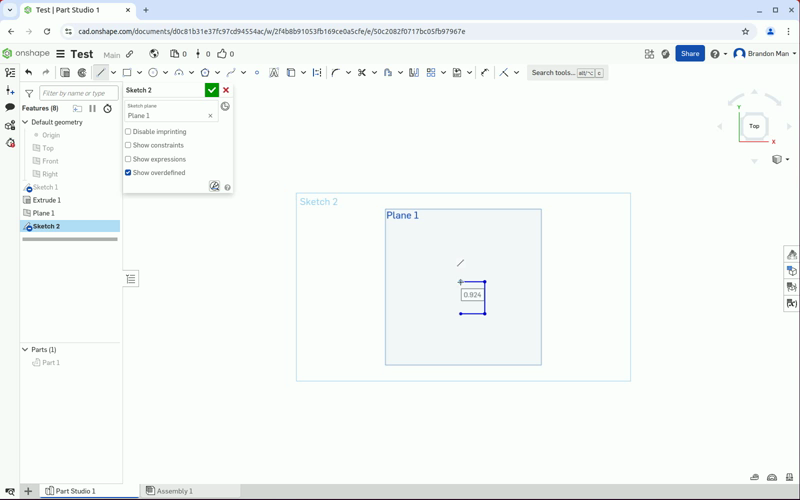
scroll(-6)
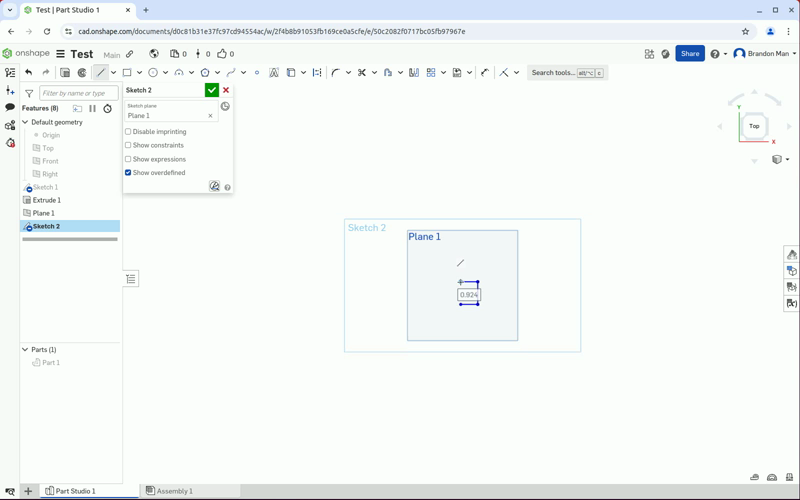
scroll(-6)
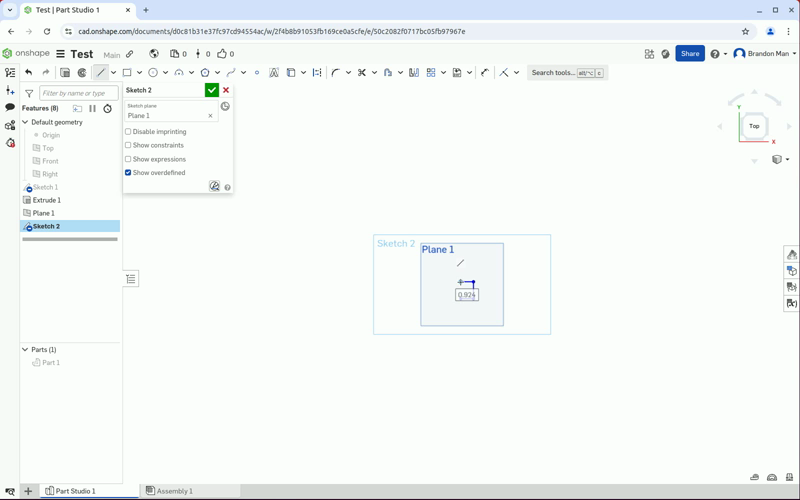
scroll(-6)
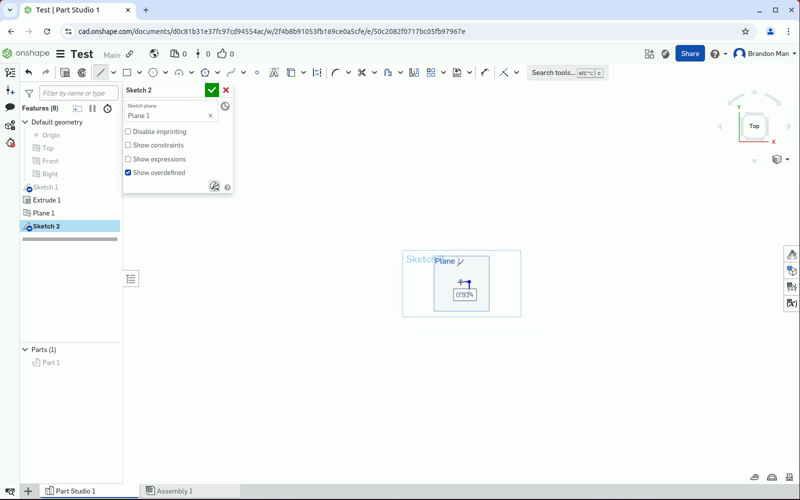
scroll(-6)
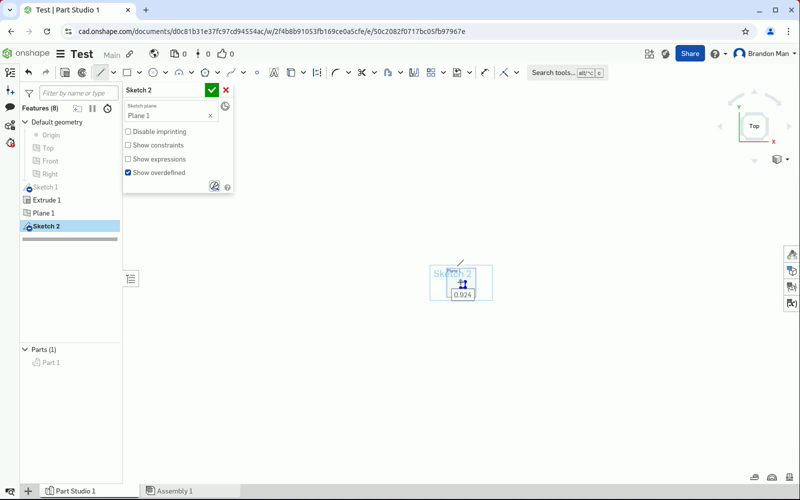
key_up(shift)
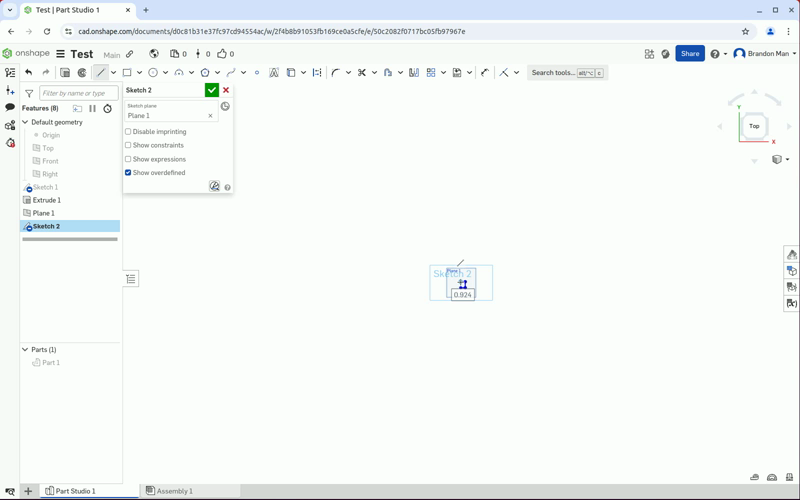
mouse_move(490, 281)
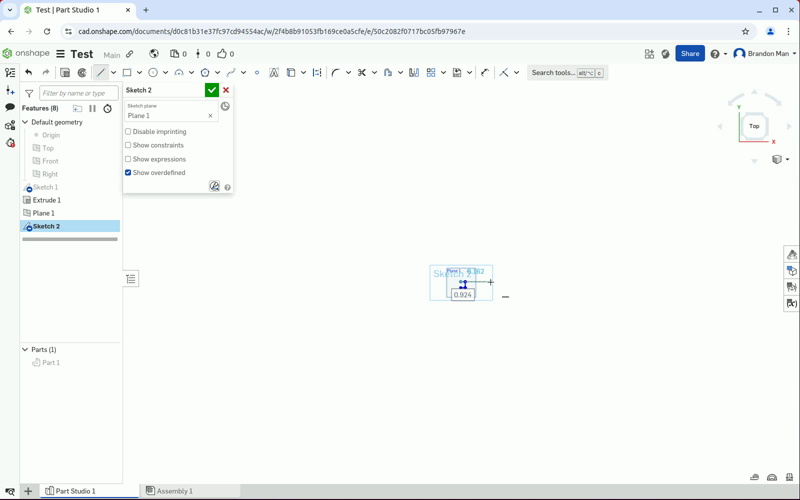
key_down(shift)
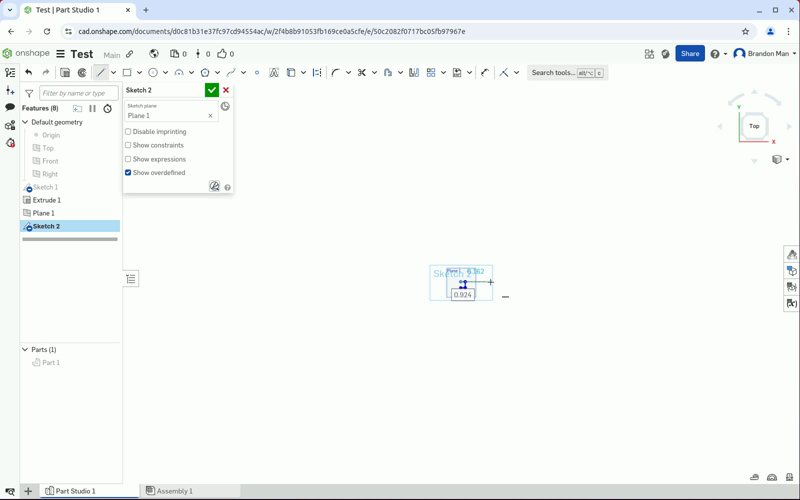
mouse_move(460, 287)
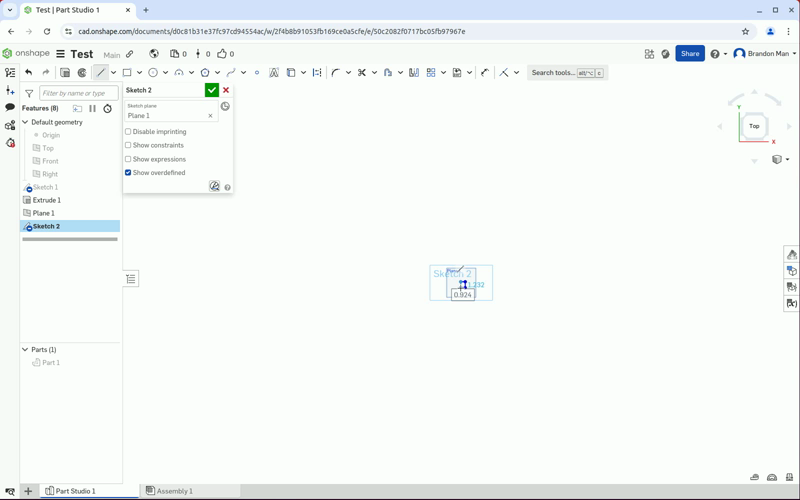
scroll(6)
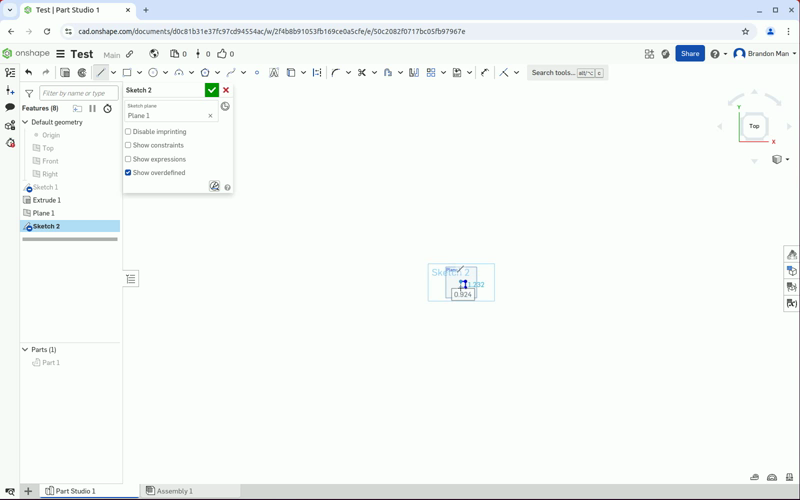
scroll(6)
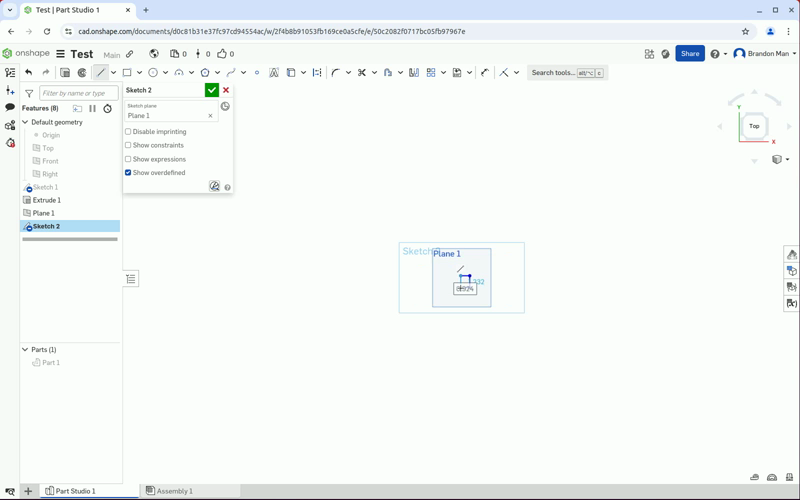
scroll(6)
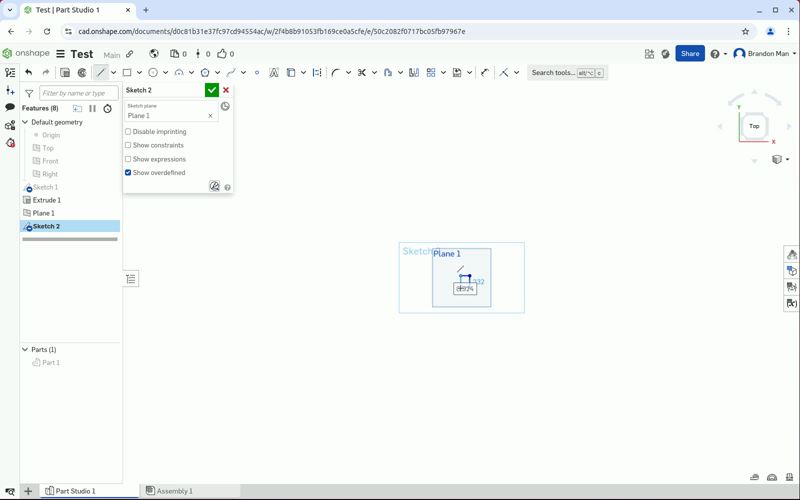
scroll(6)
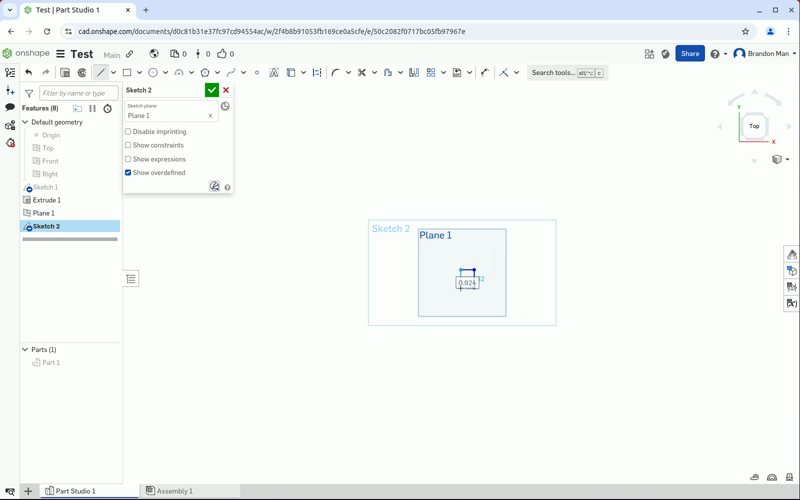
scroll(6)
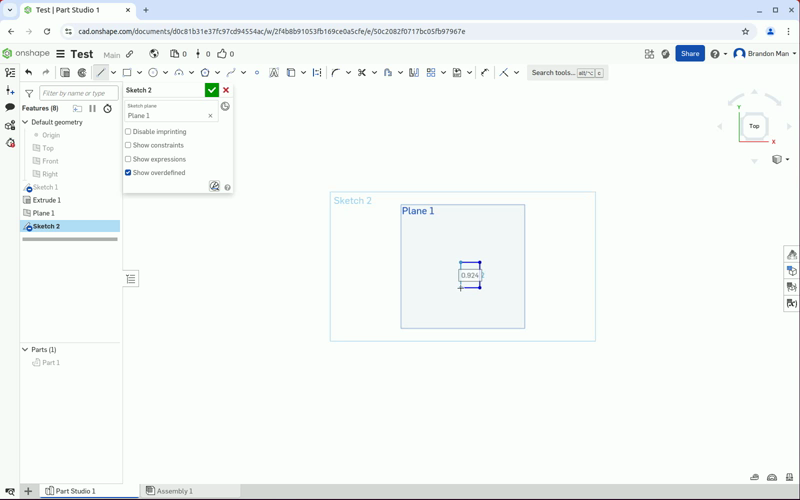
scroll(6)
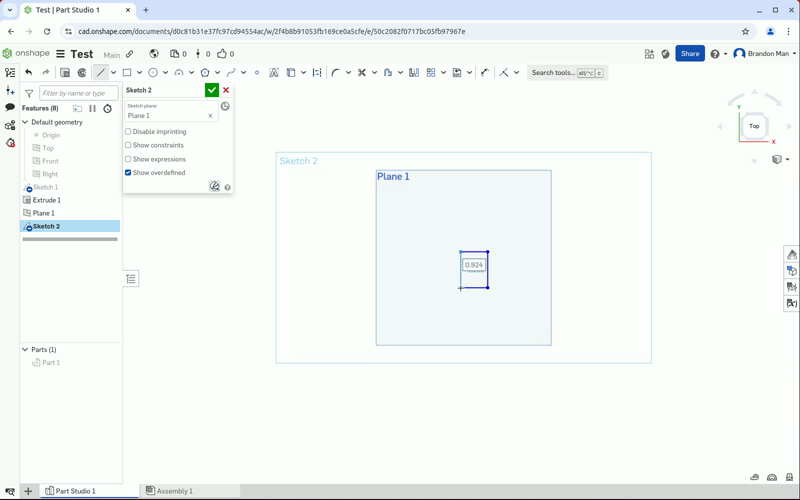
scroll(6)
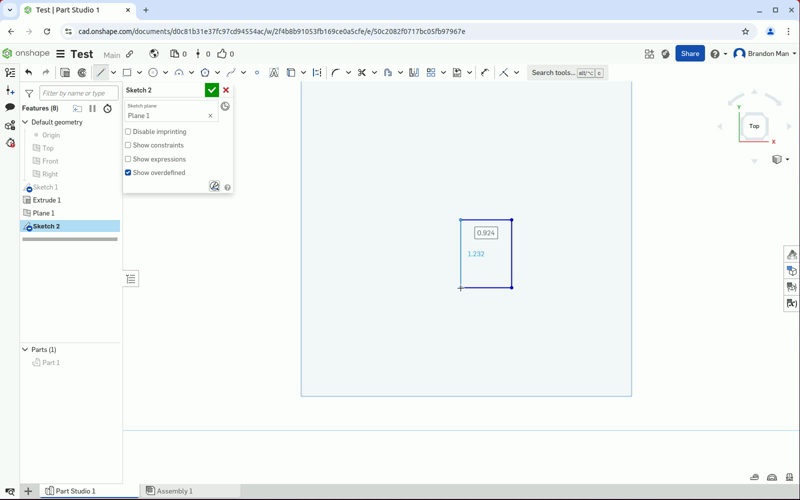
key_up(shift)
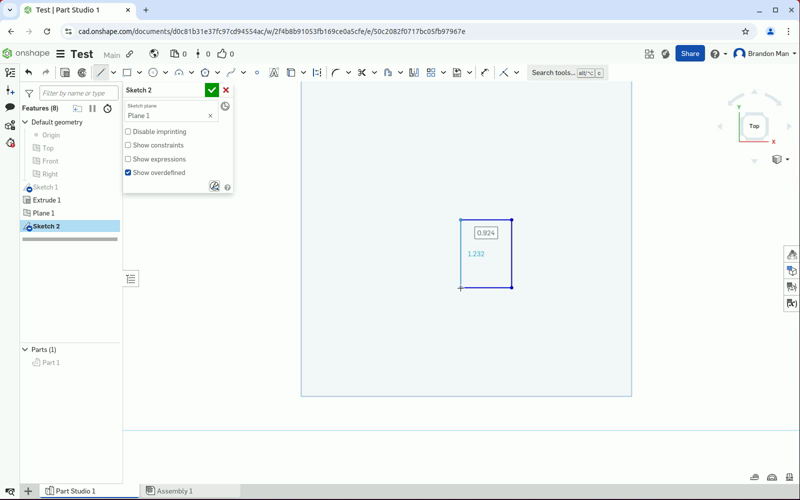
click(460, 287)
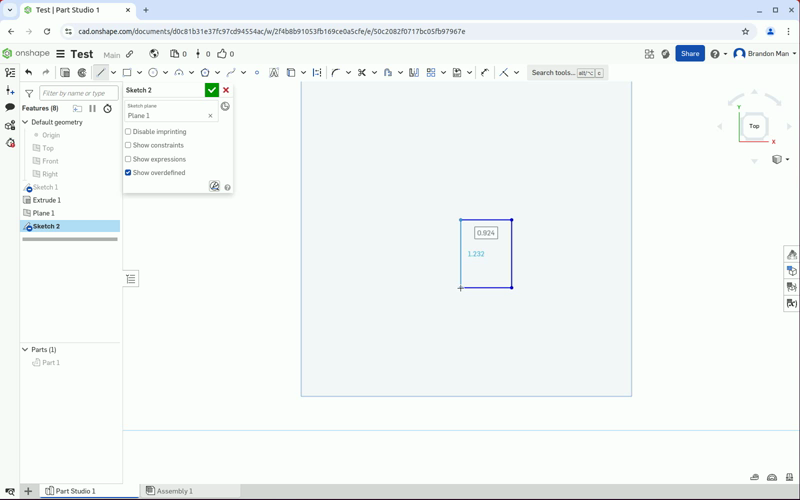
scroll(-6)
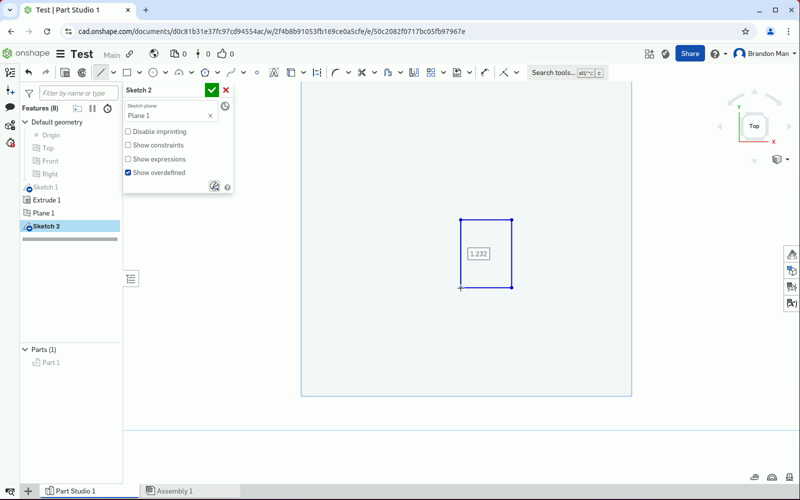
scroll(-6)
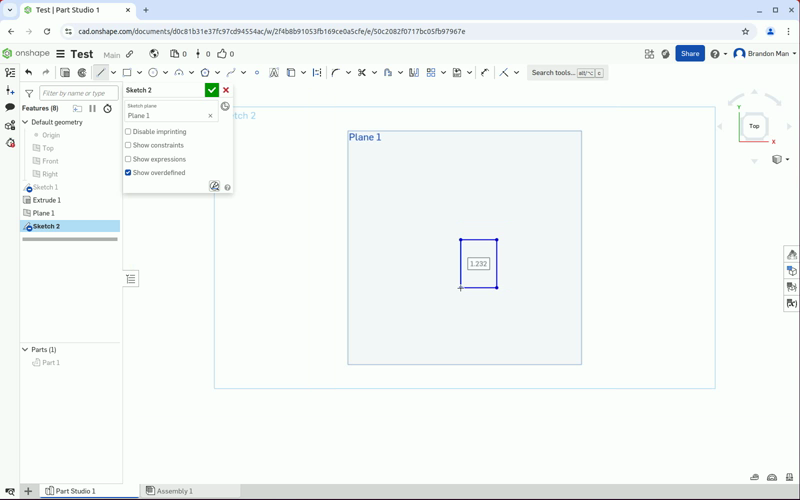
scroll(-6)
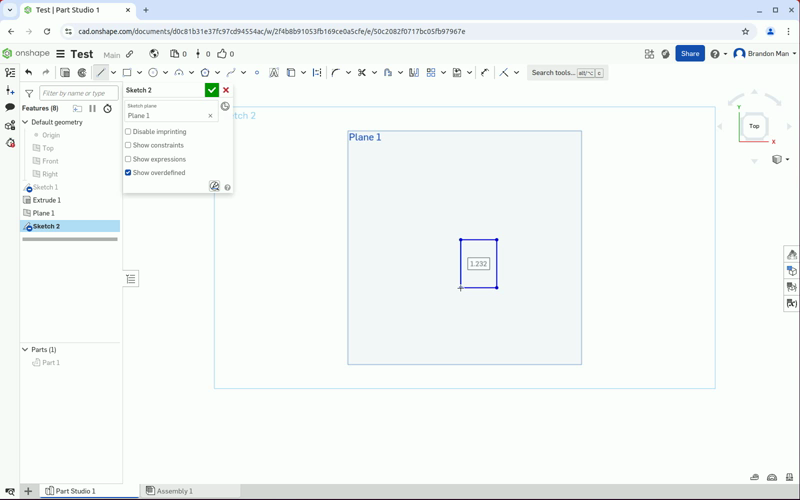
scroll(-6)
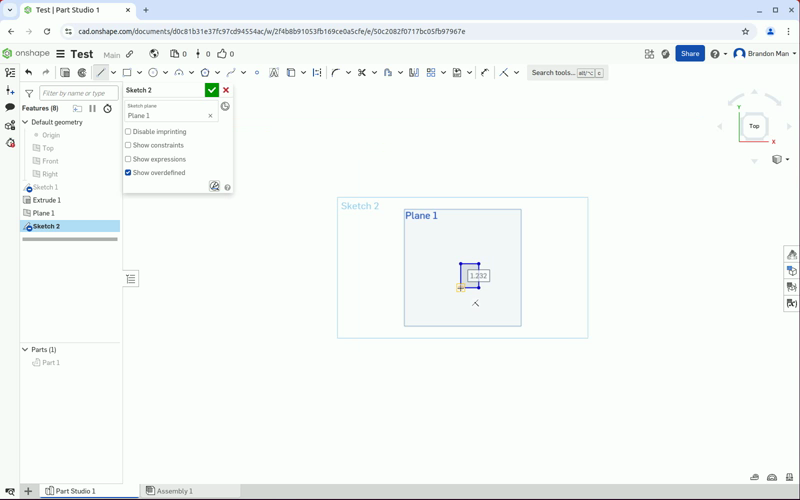
scroll(-6)
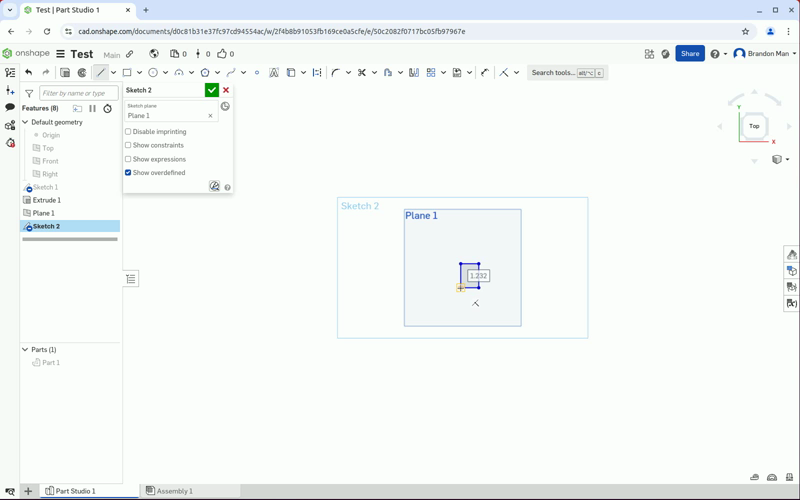
scroll(-6)
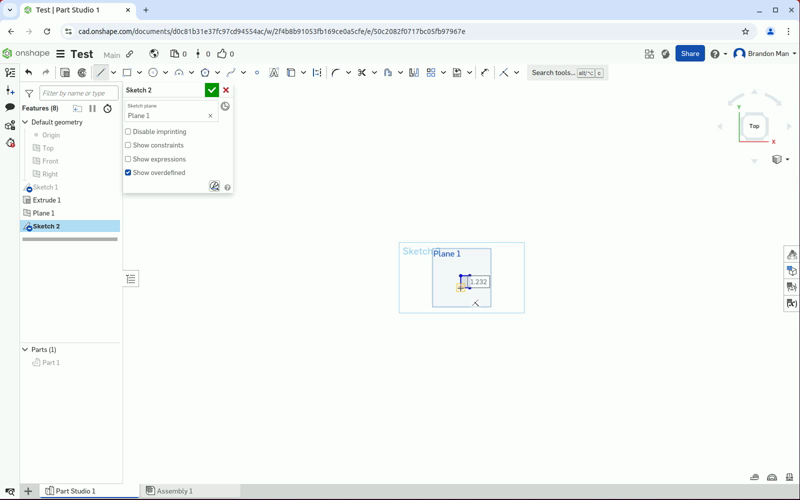
scroll(-6)
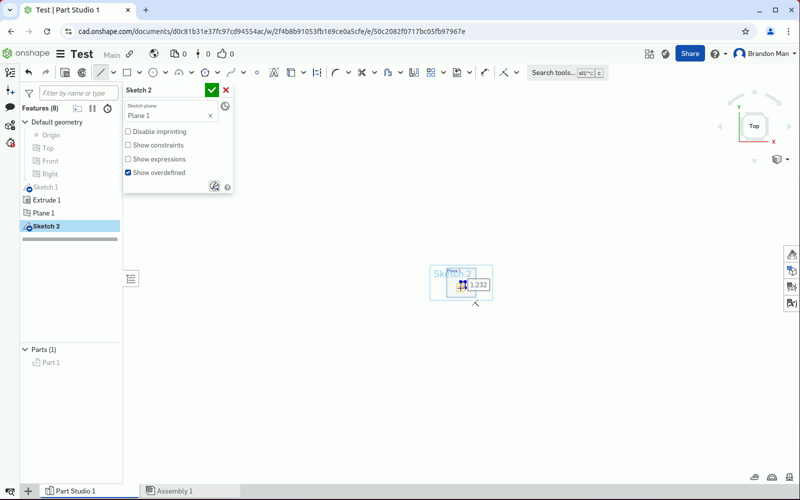
key(esc)
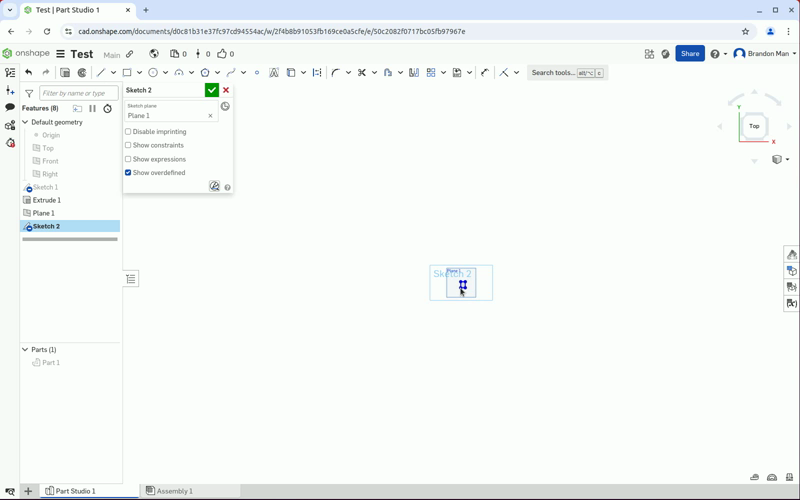
mouse_move(464, 284)
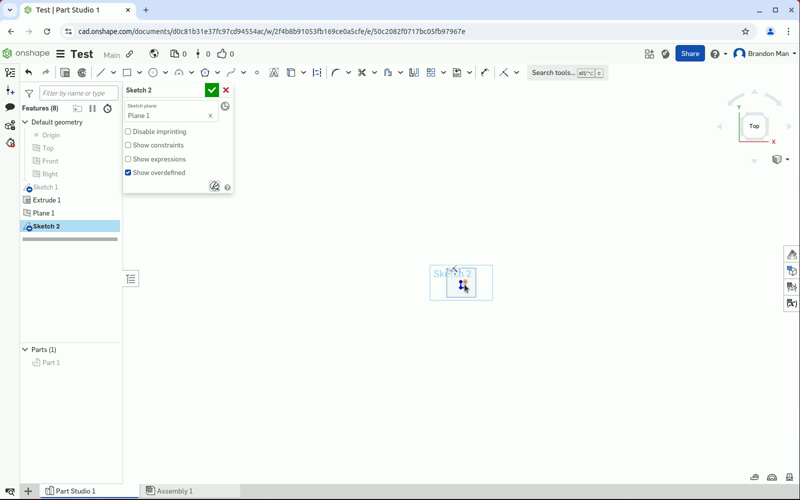
scroll(6)
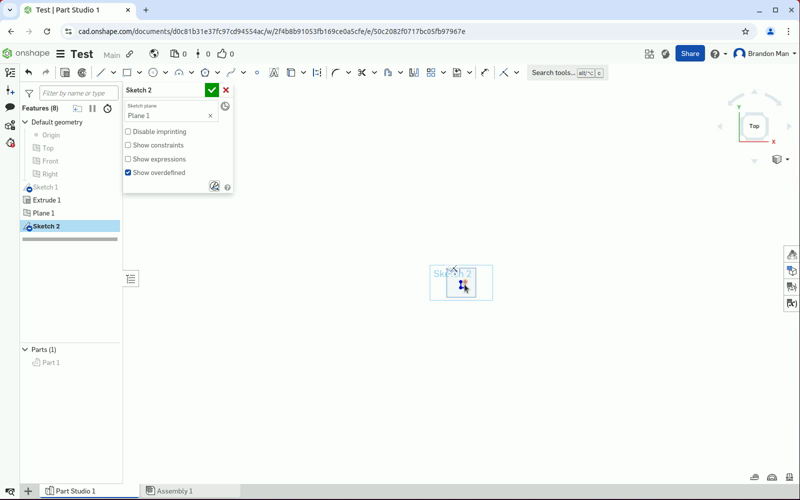
scroll(6)
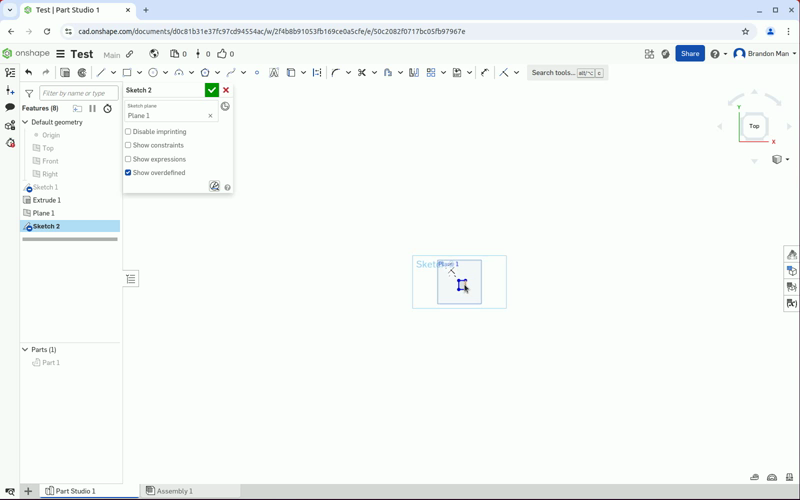
scroll(6)
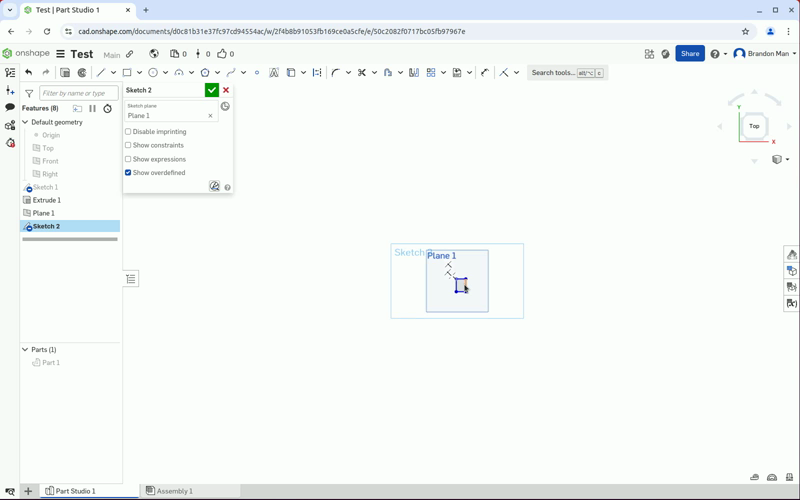
scroll(6)
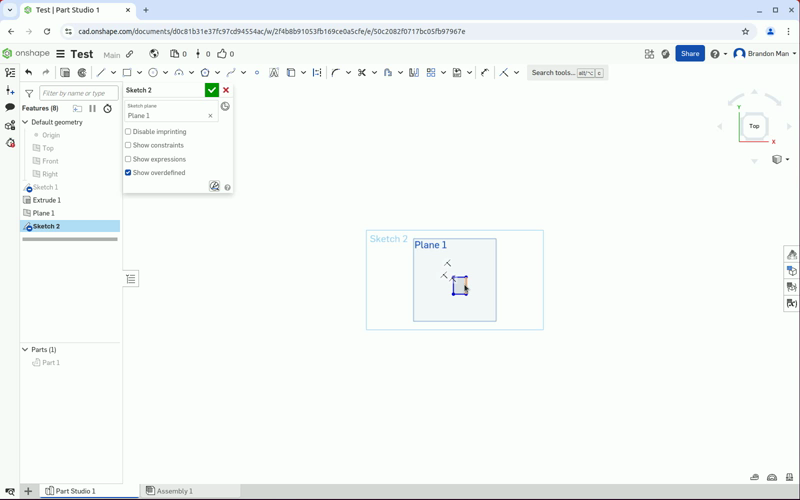
scroll(6)
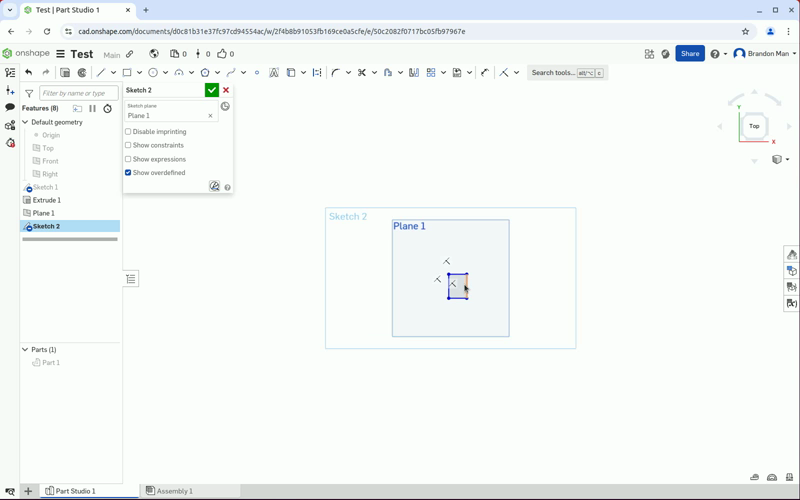
scroll(6)
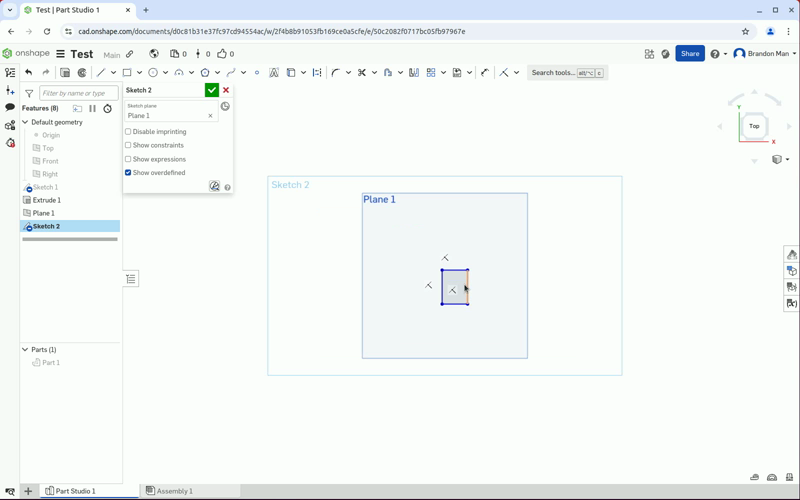
scroll(6)
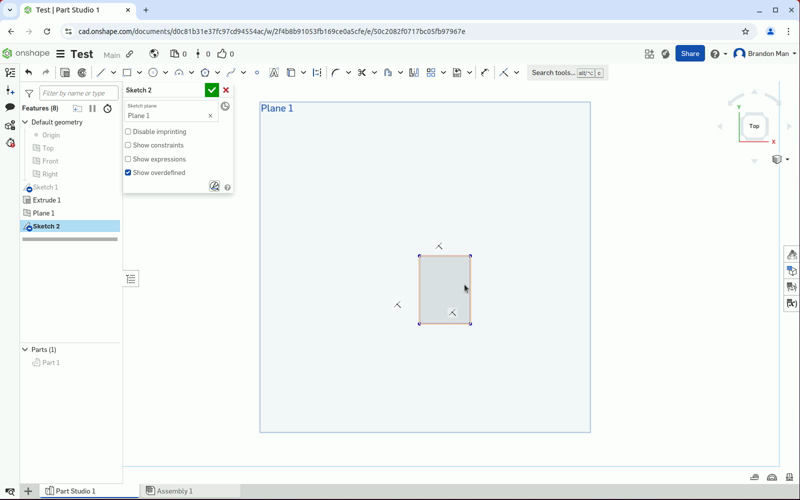
click(464, 284)
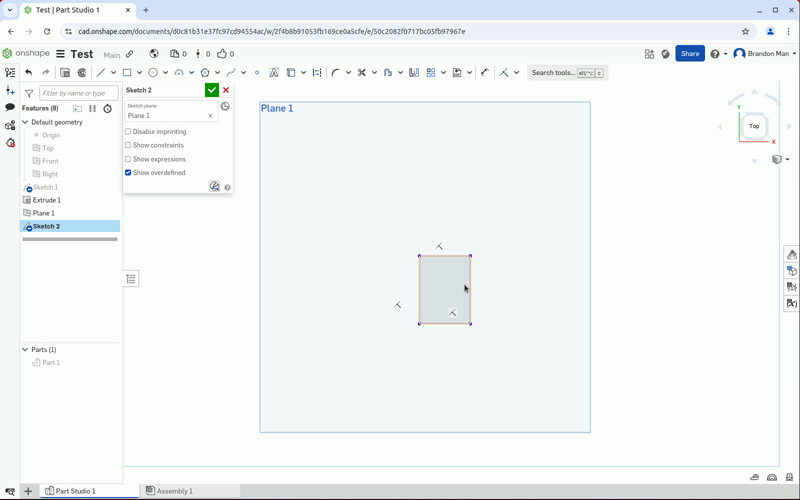
scroll(-6)
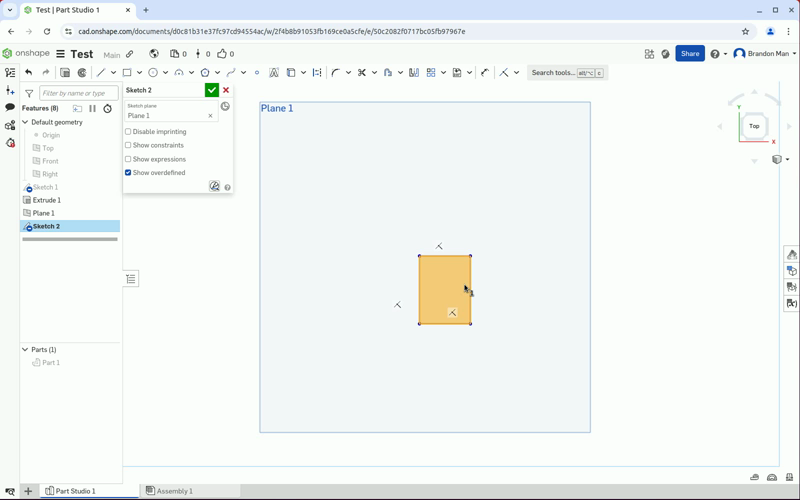
scroll(-6)
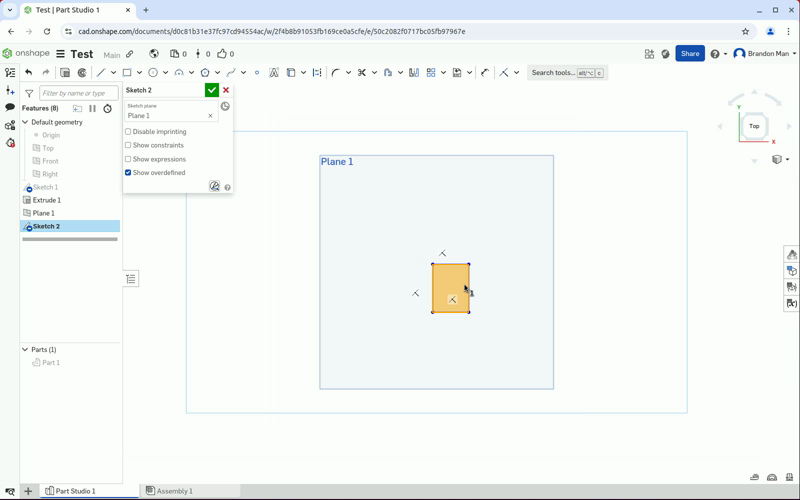
scroll(-6)
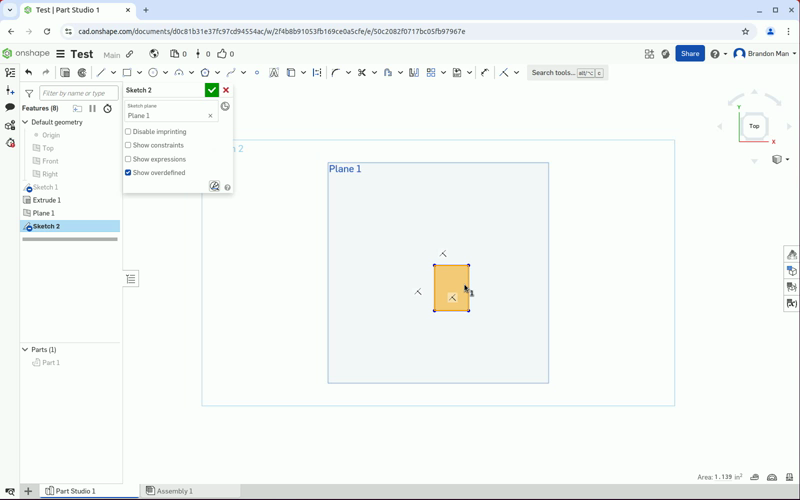
scroll(-6)
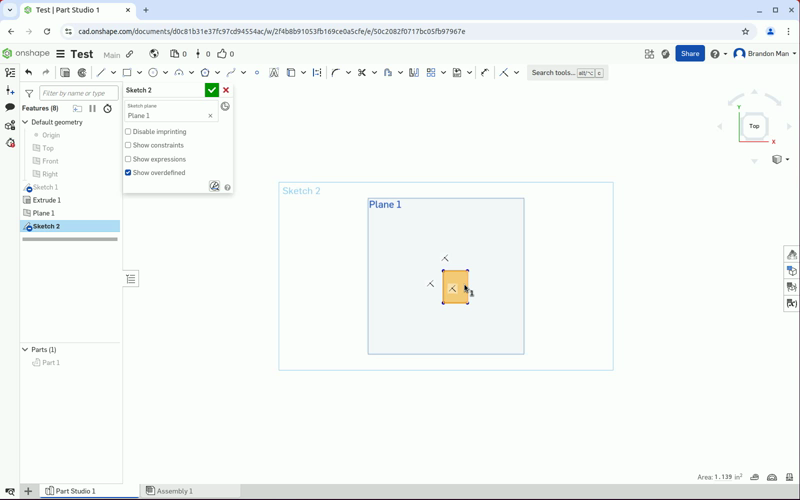
scroll(-6)
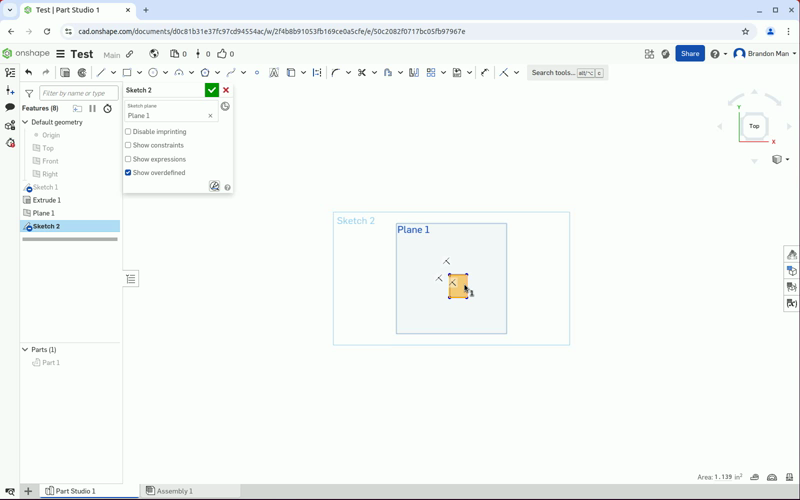
scroll(-6)
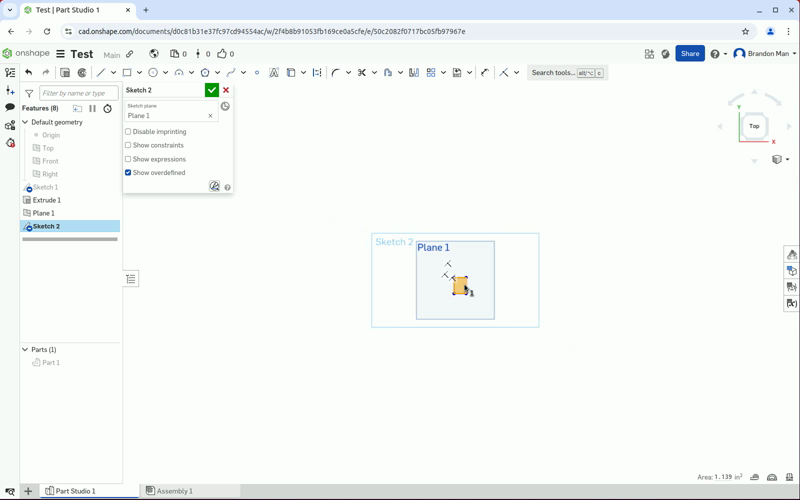
scroll(-6)
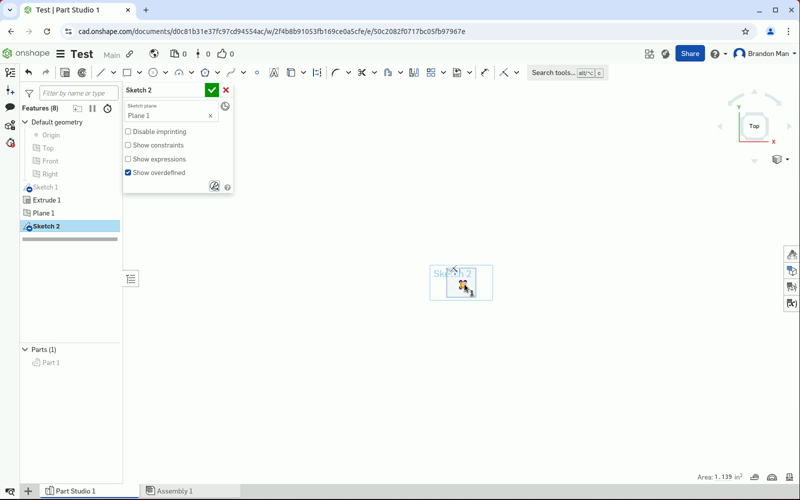
mouse_move(73, 352)
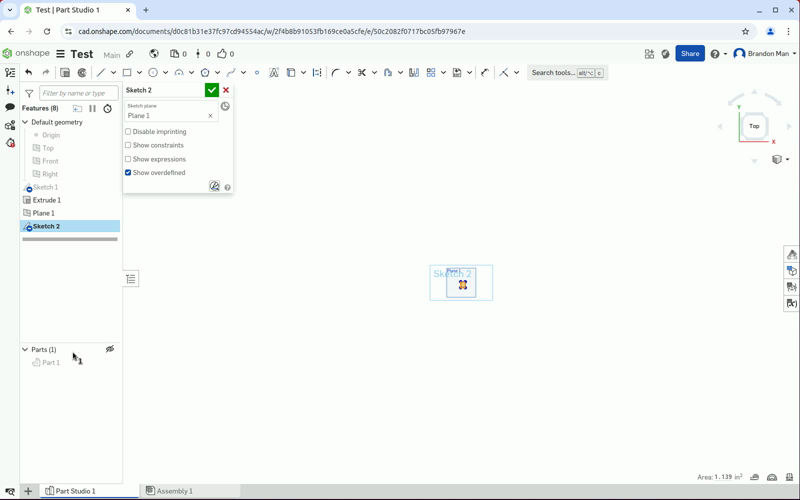
key(shift+y)
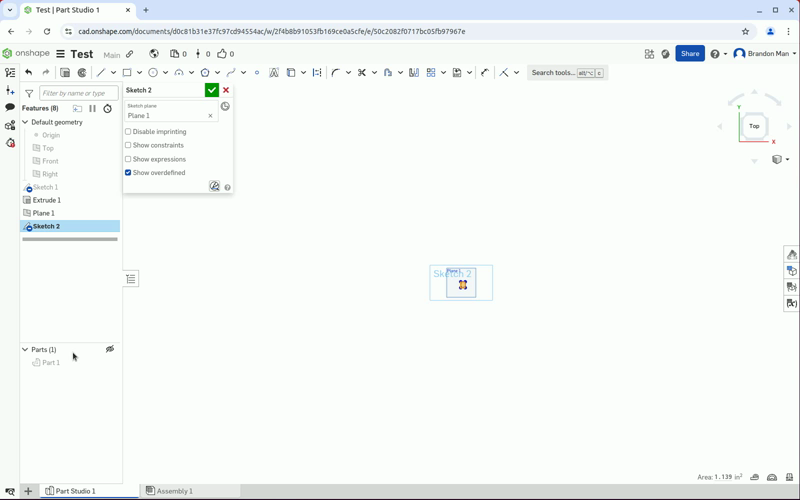
key(shift+e)
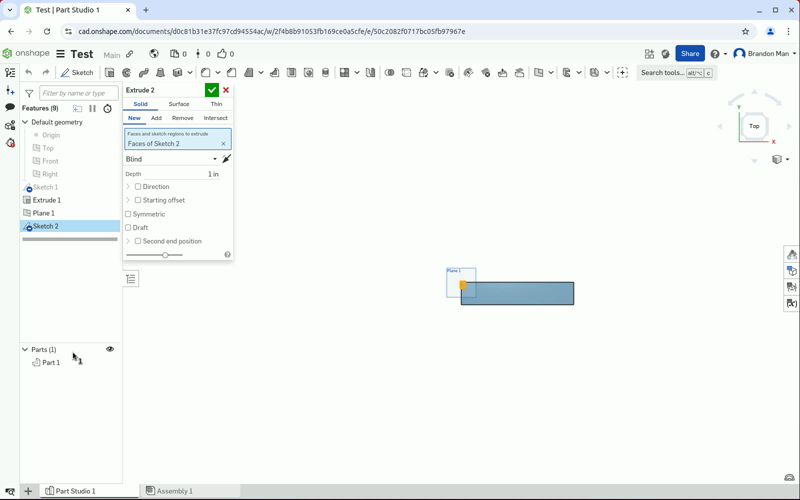
mouse_move(143, 106)
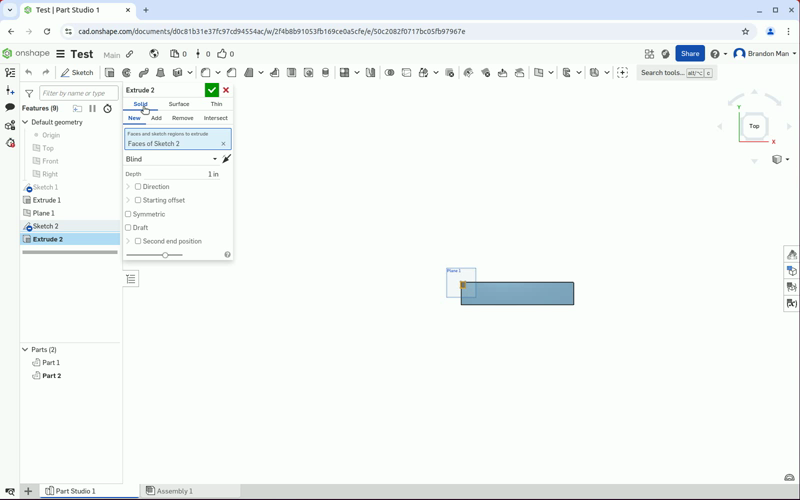
click(143, 106)
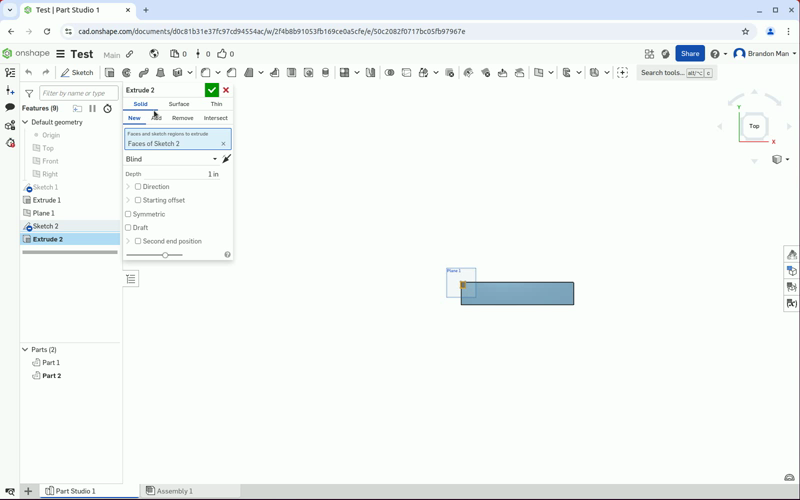
mouse_move(186, 120)
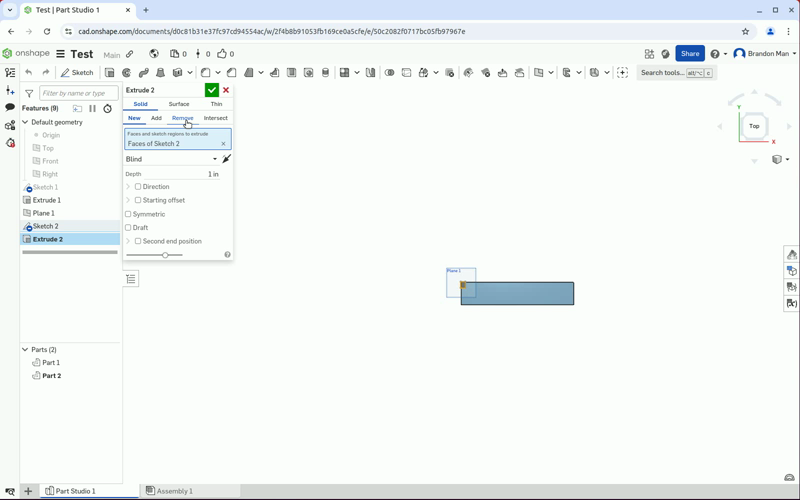
click(186, 120)
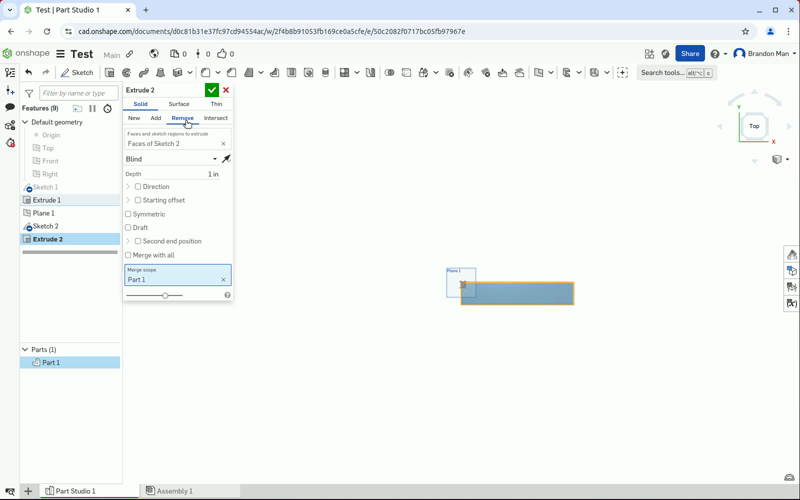
key(tab, 4)
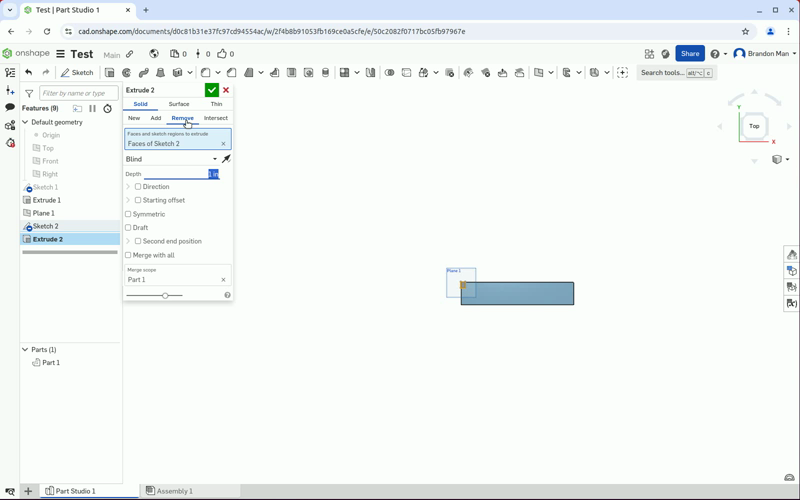
text(2.166)
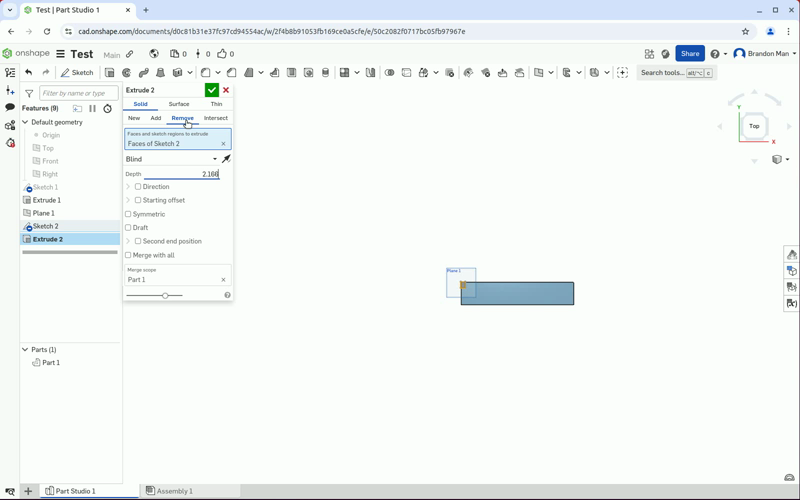
key(tab, 6)
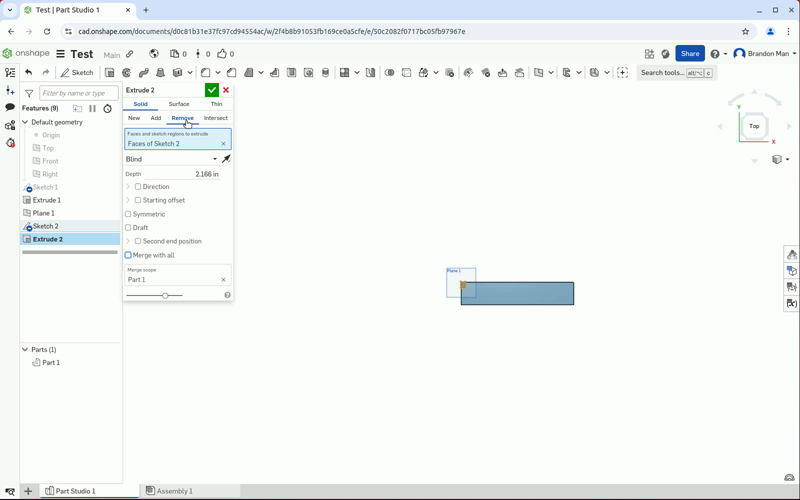
key(space)
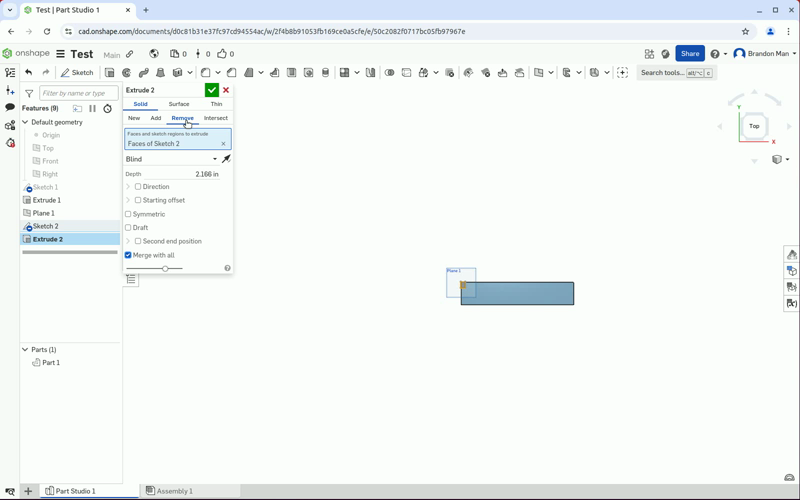
key(enter)
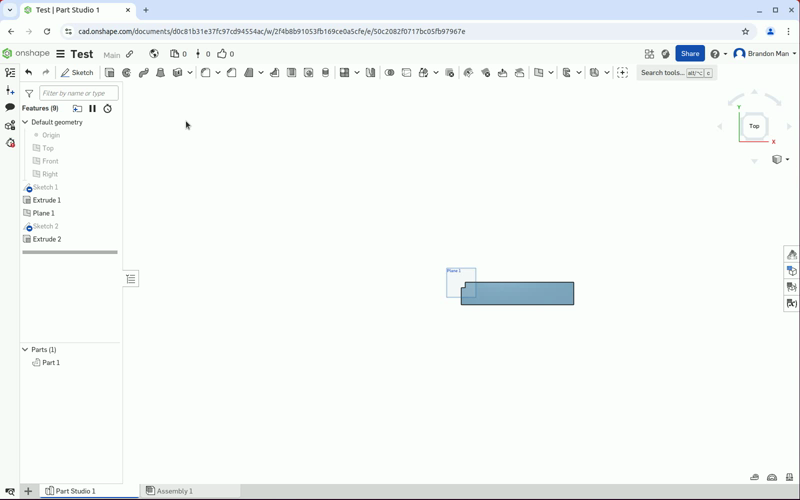
key(shift+h)
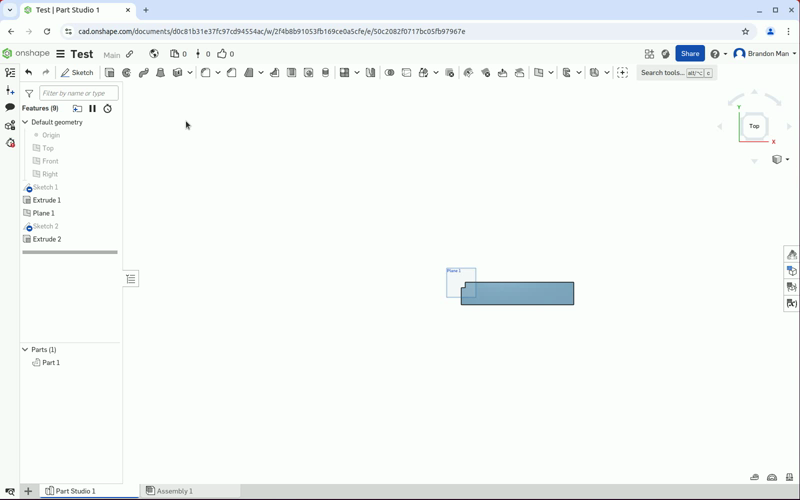
key(shift+h)
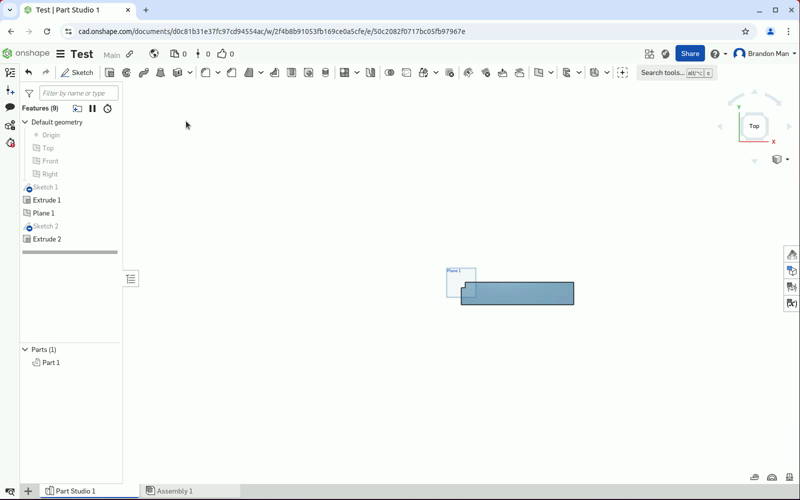
mouse_move(73, 189)
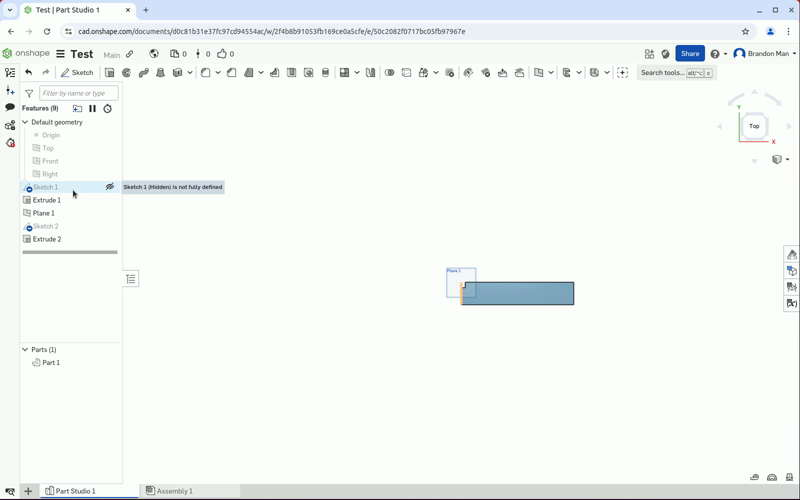
click(73, 189)
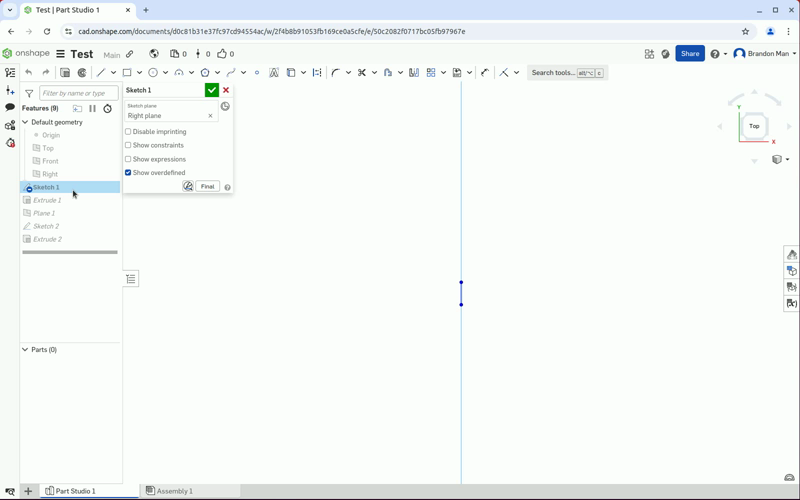
mouse_move(229, 92)
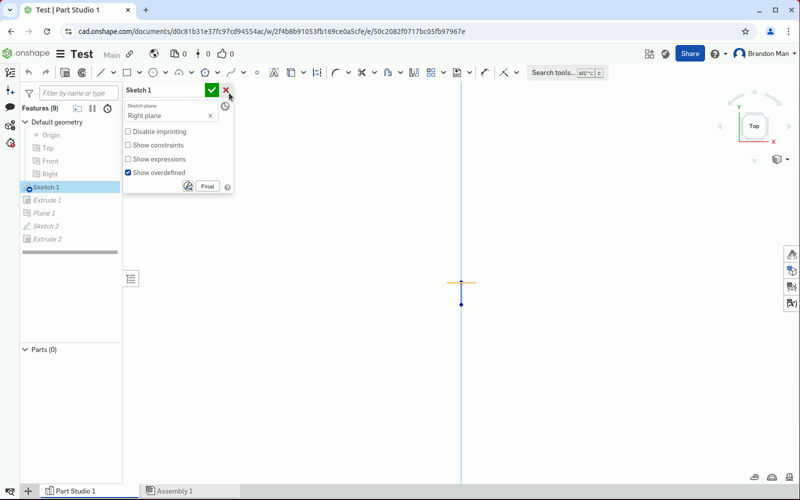
click(229, 92)
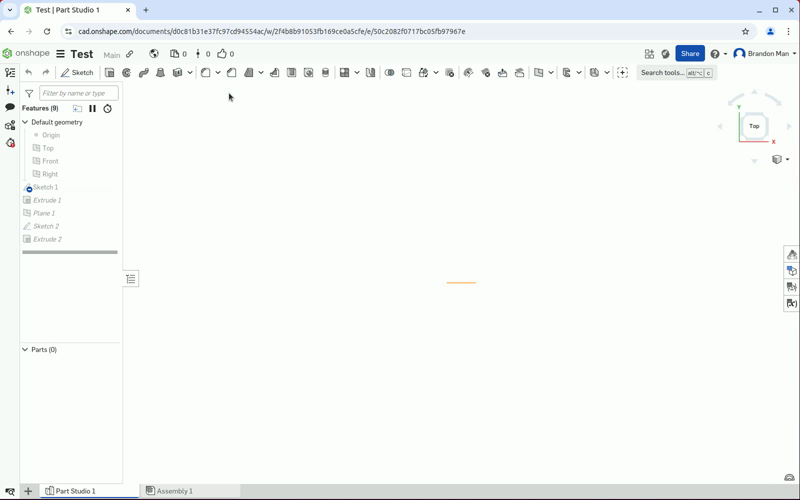
key(shift+s)
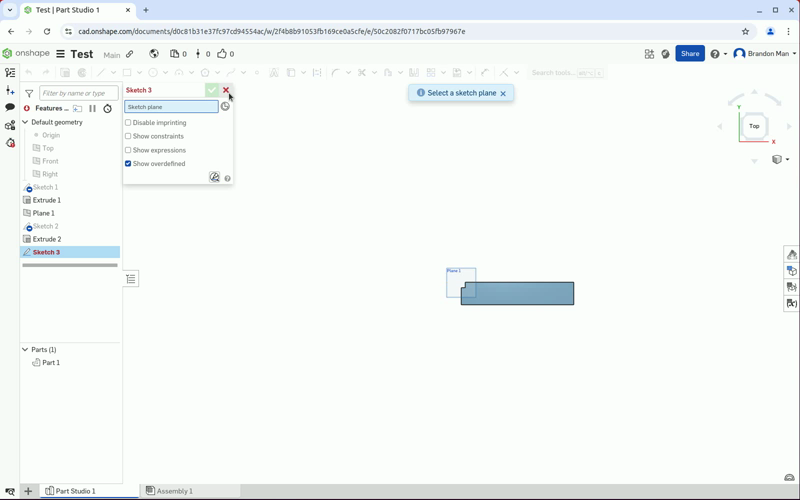
mouse_move(73, 215)
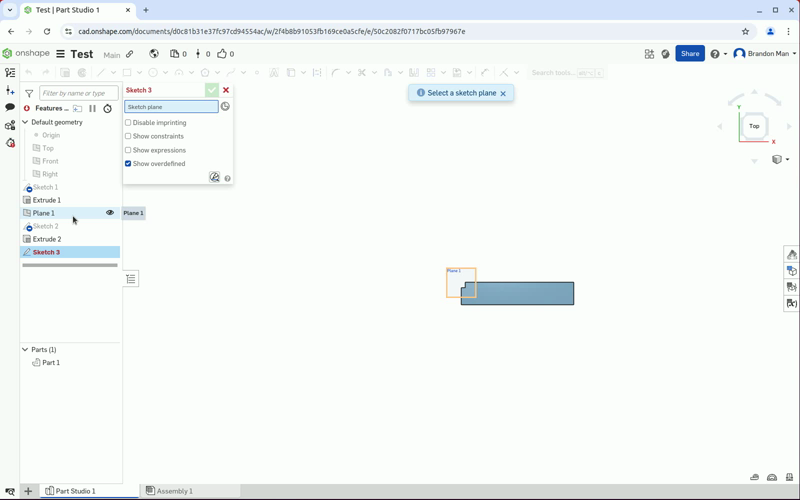
click(73, 215)
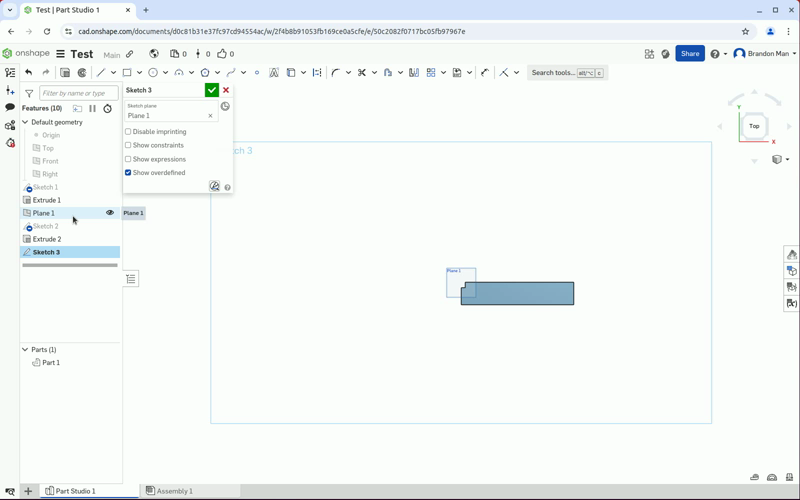
mouse_move(73, 352)
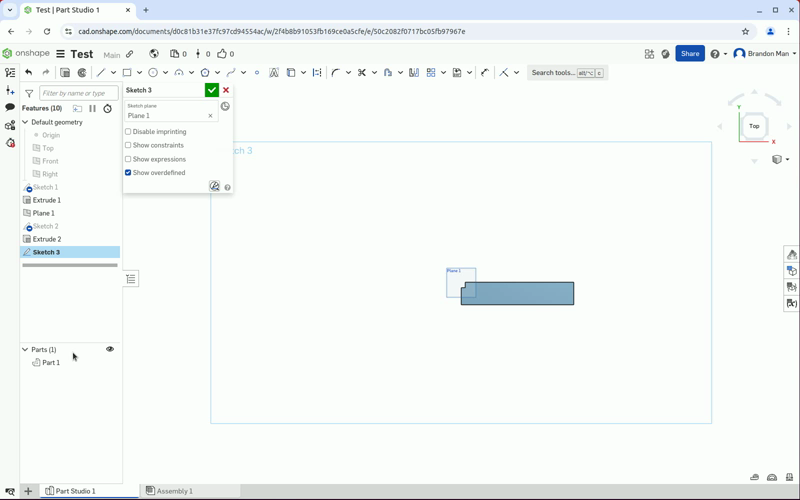
key(y)
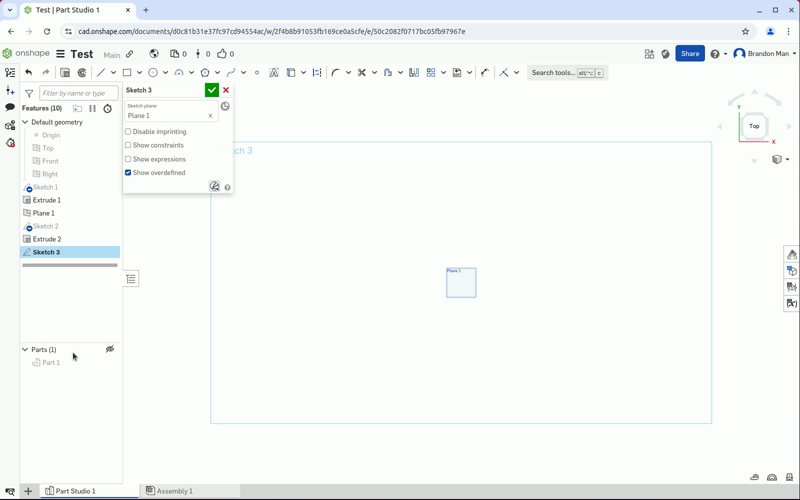
key(l)
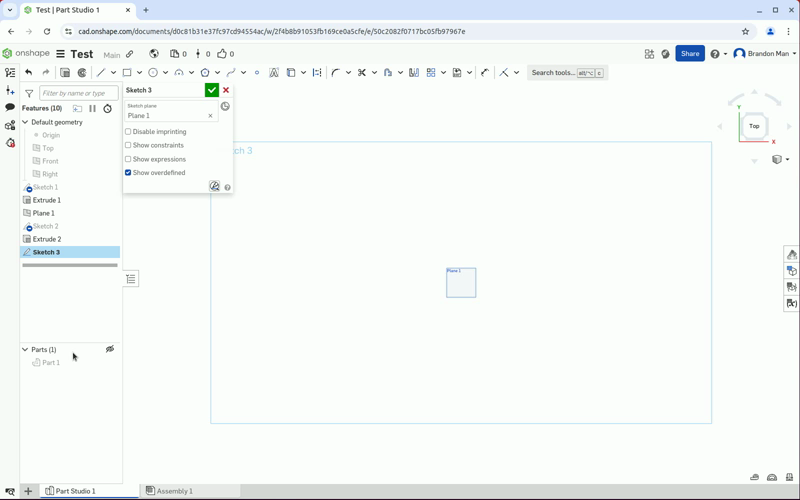
key_down(shift)
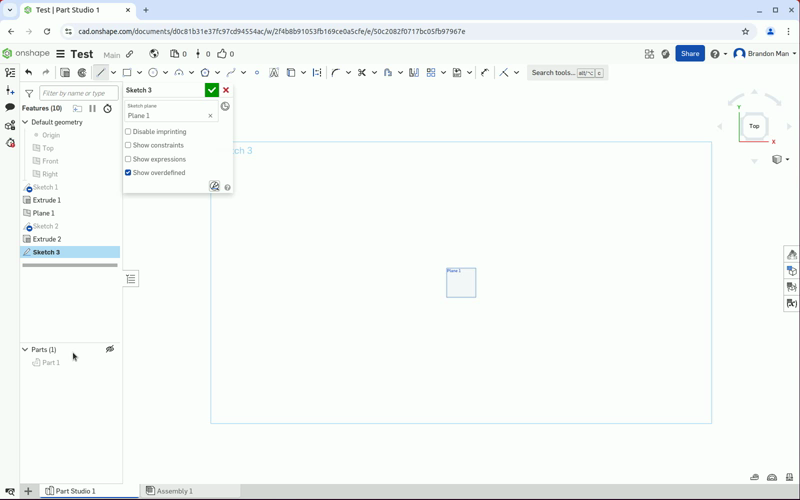
mouse_move(564, 287)
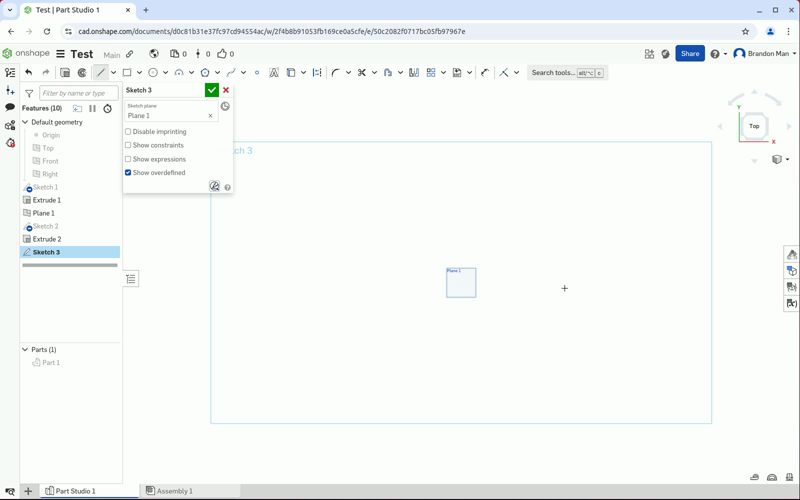
click(564, 287)
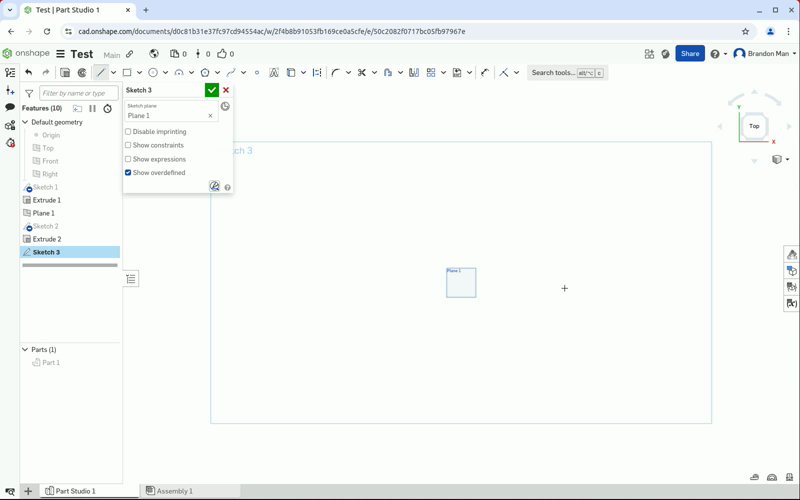
key_up(shift)
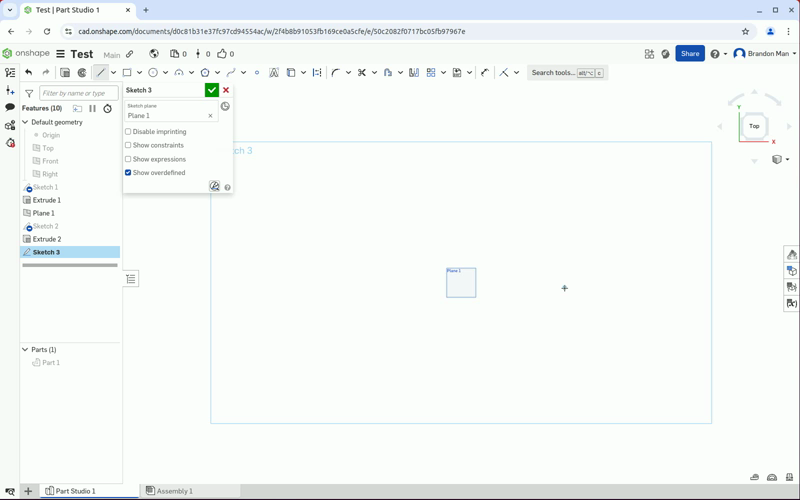
key_down(shift)
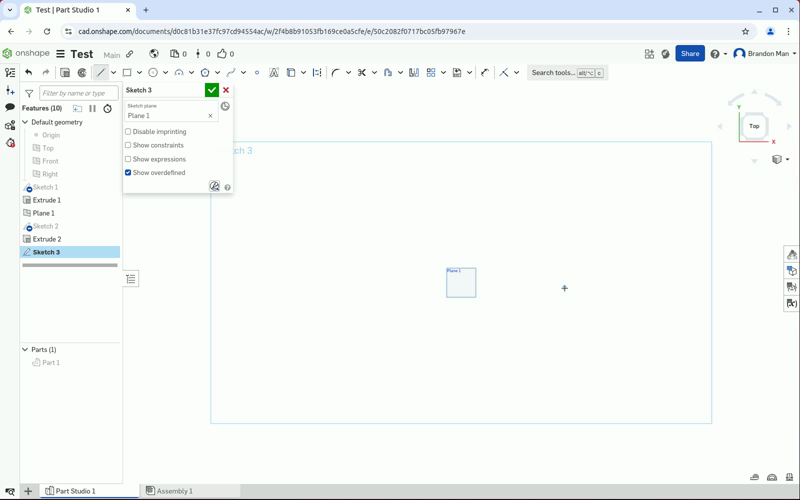
mouse_move(589, 287)
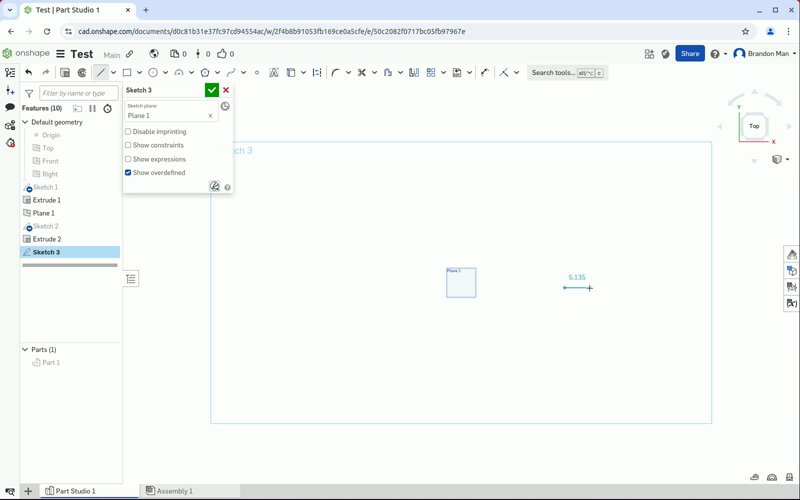
mouse_move(574, 287)
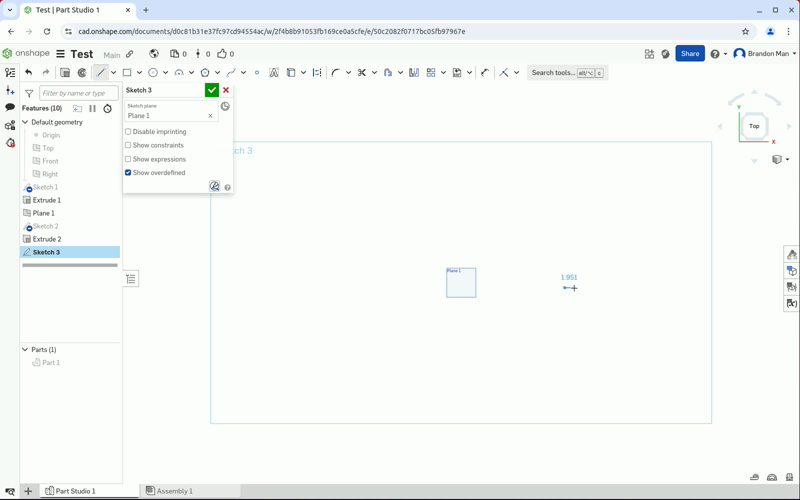
click(574, 287)
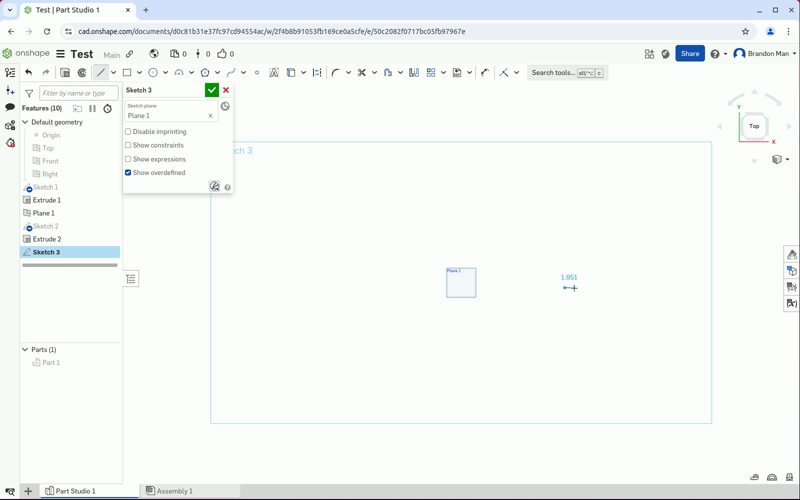
key_up(shift)
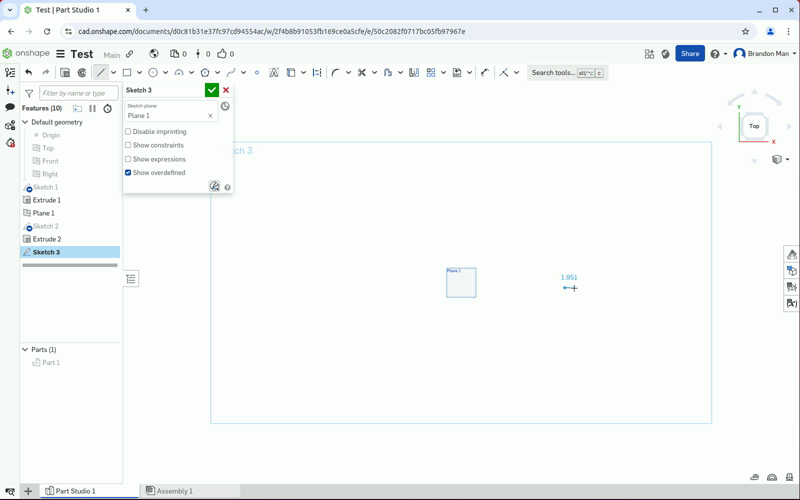
key_down(shift)
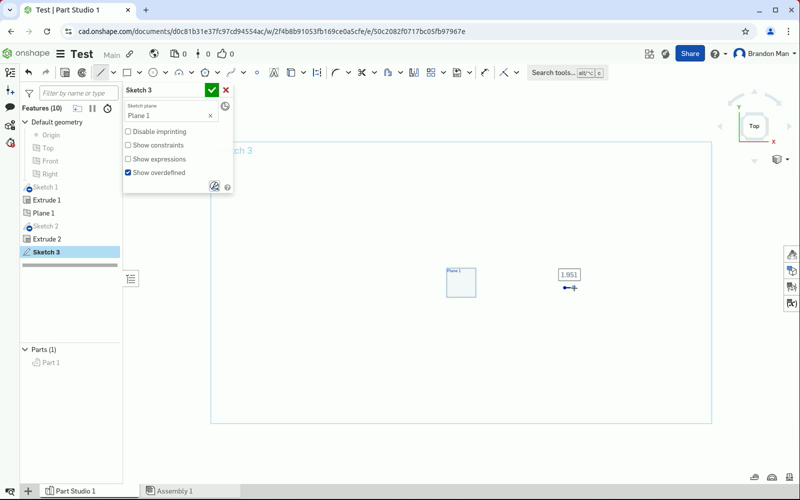
mouse_move(589, 287)
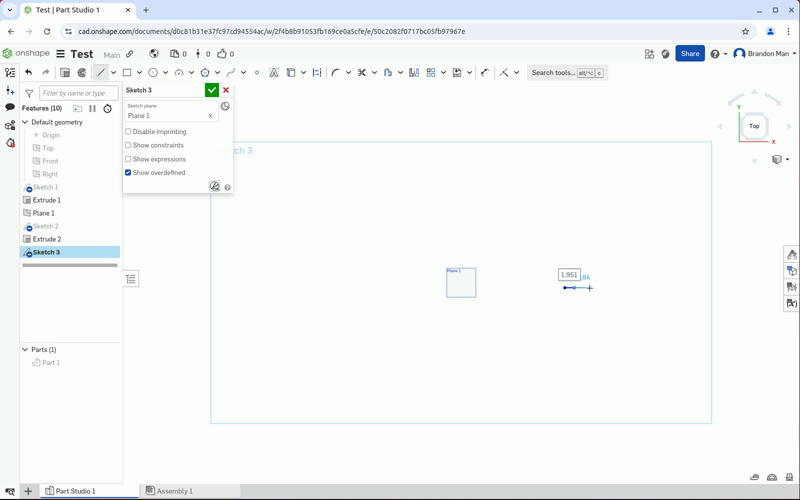
mouse_move(574, 281)
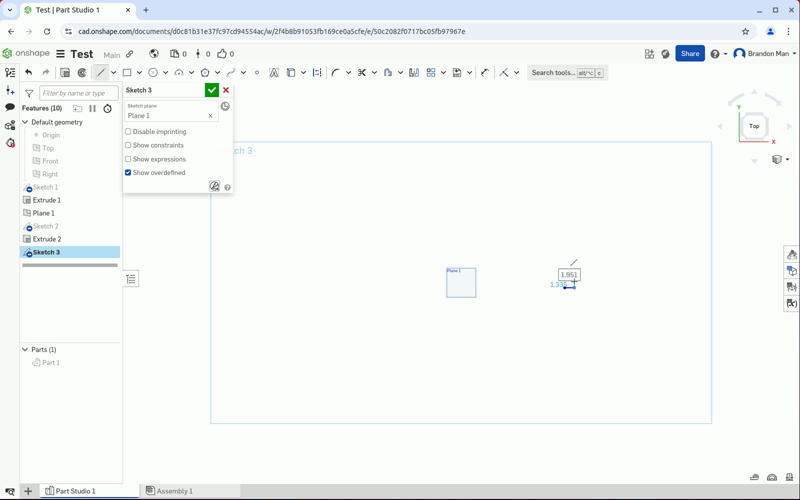
scroll(6)
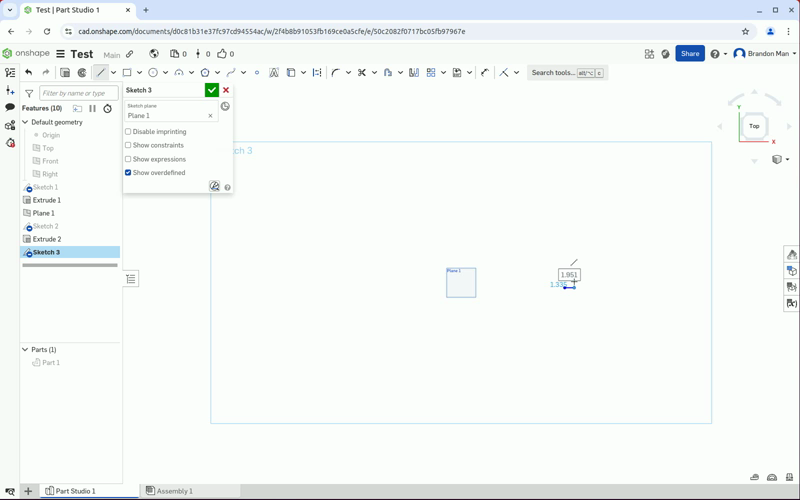
scroll(6)
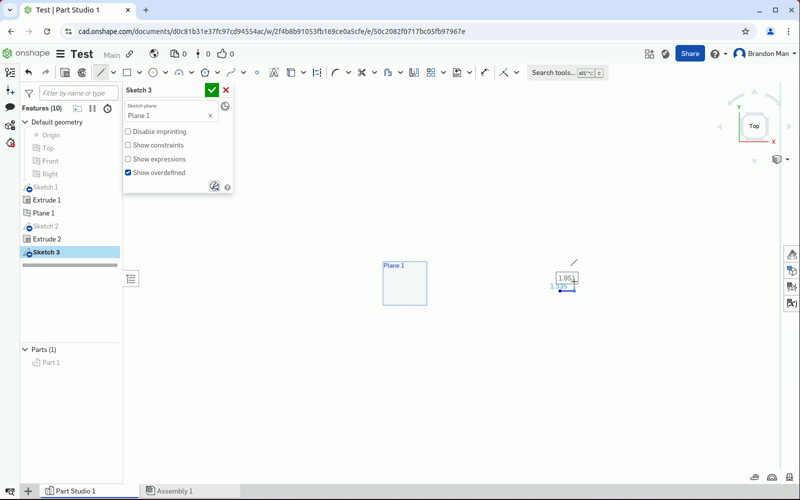
scroll(6)
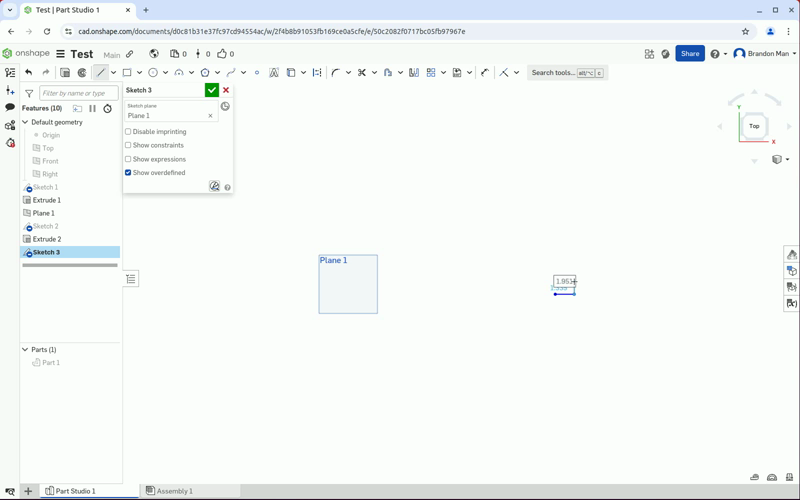
scroll(6)
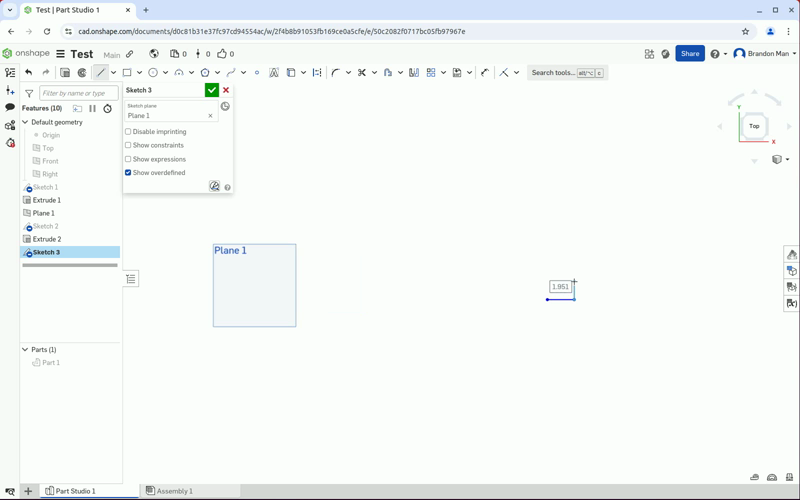
scroll(6)
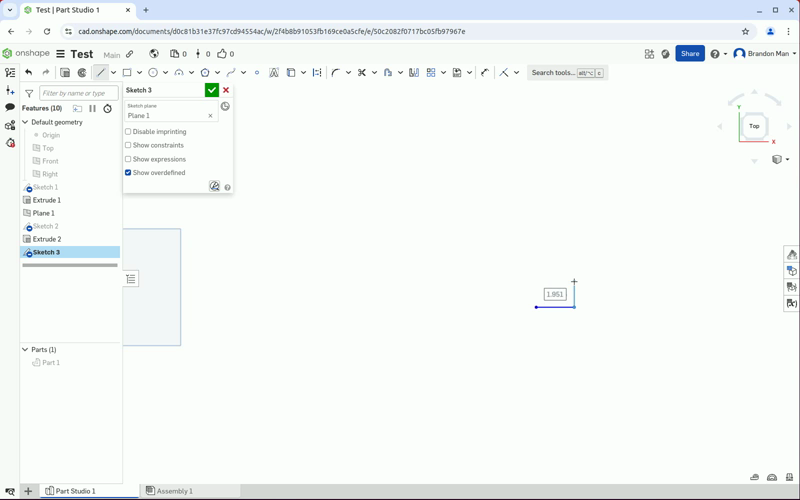
scroll(6)
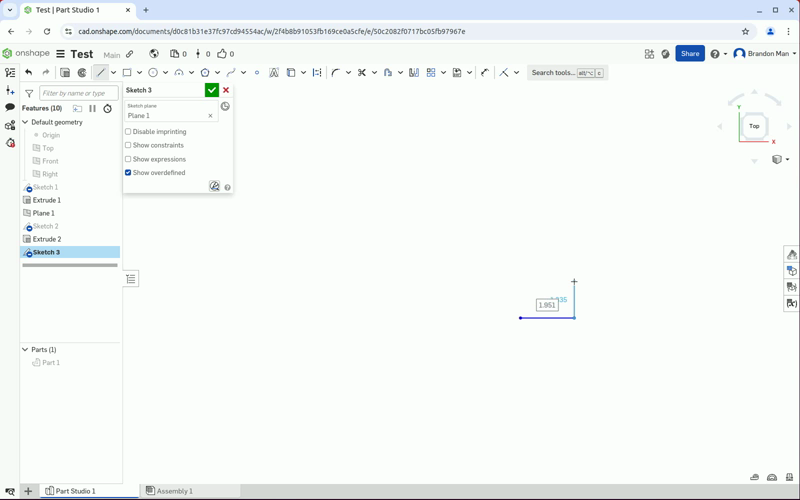
scroll(6)
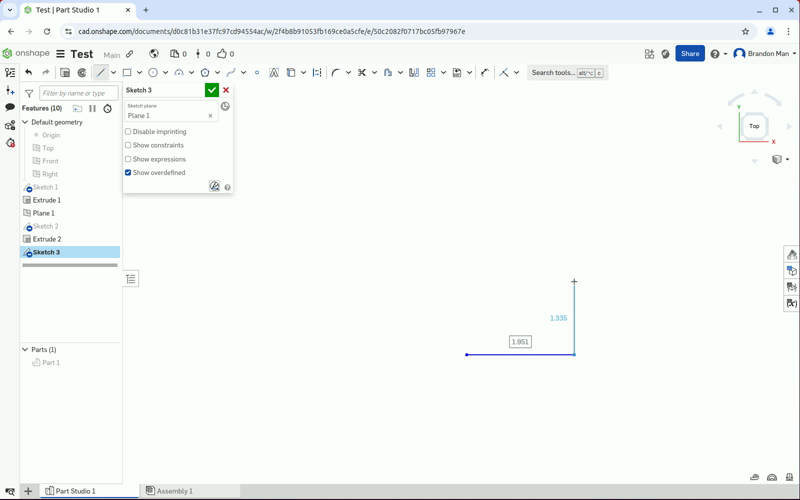
click(574, 281)
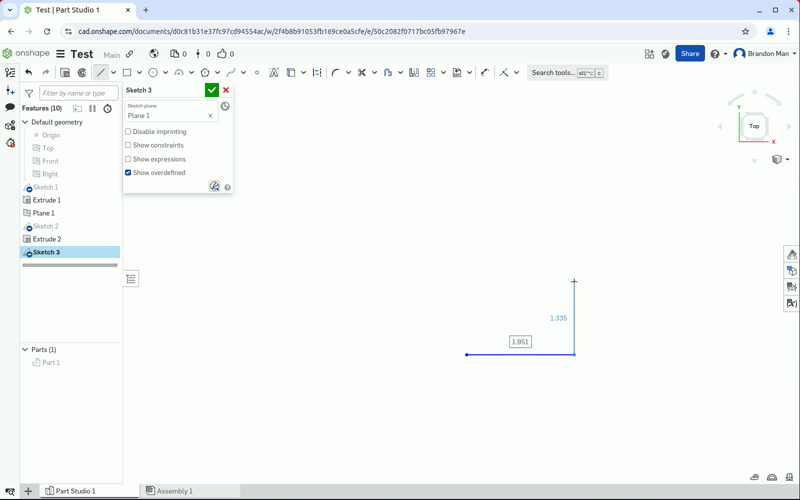
scroll(-6)
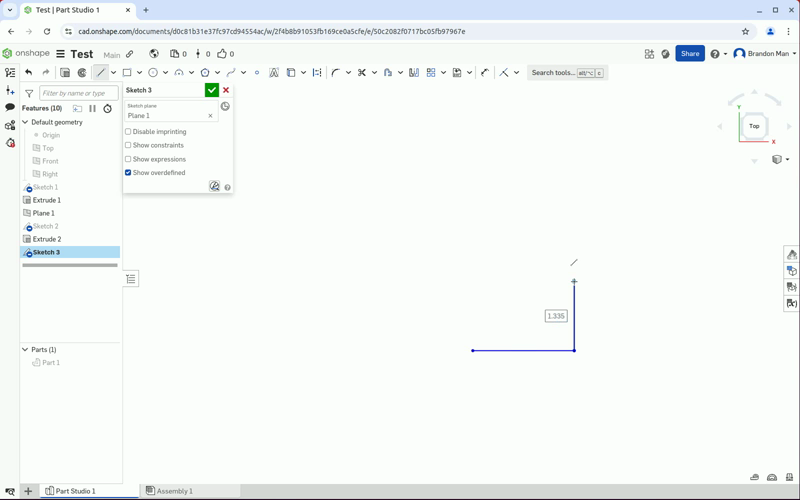
scroll(-6)
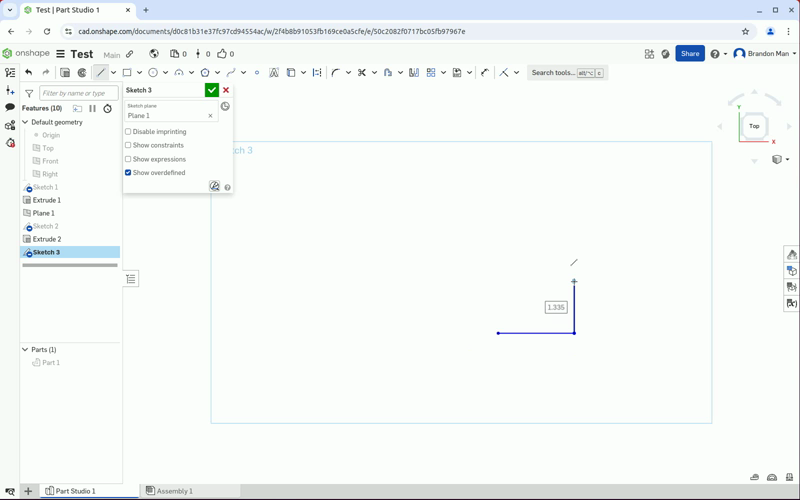
scroll(-6)
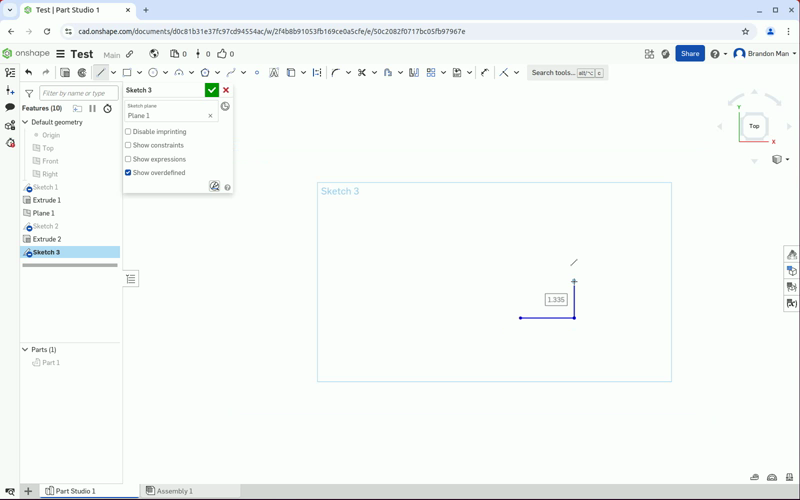
scroll(-6)
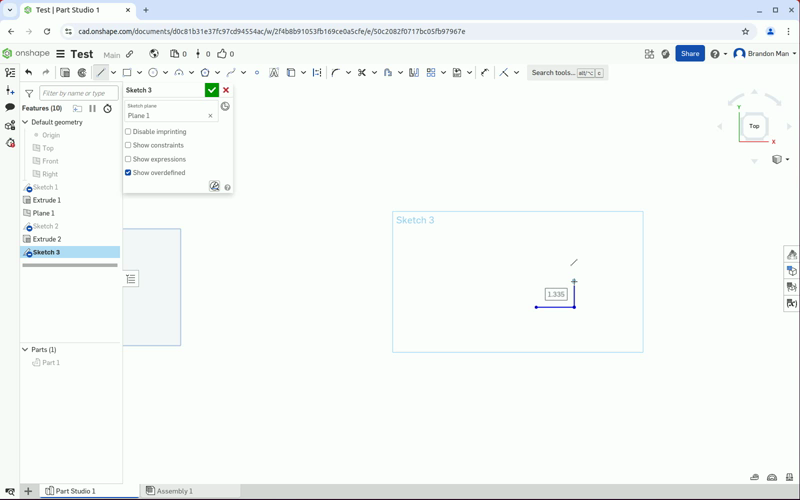
scroll(-6)
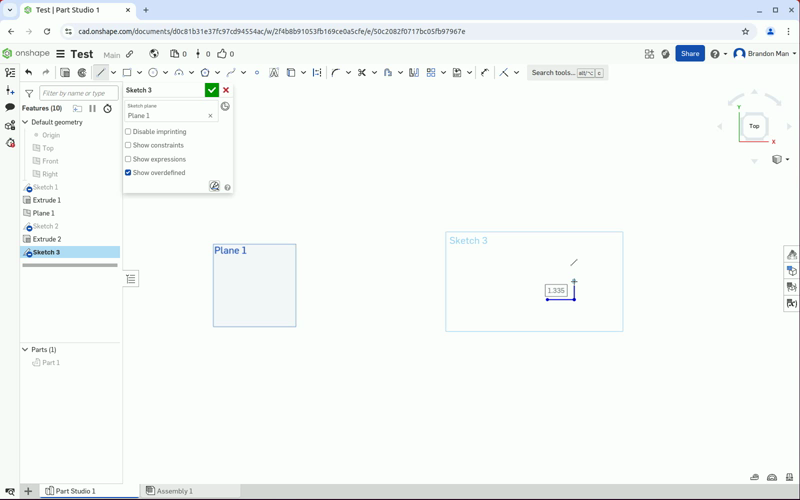
scroll(-6)
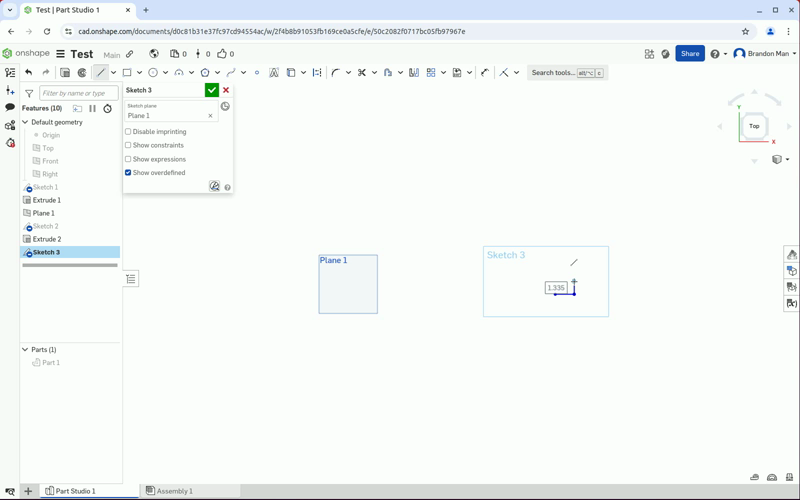
scroll(-6)
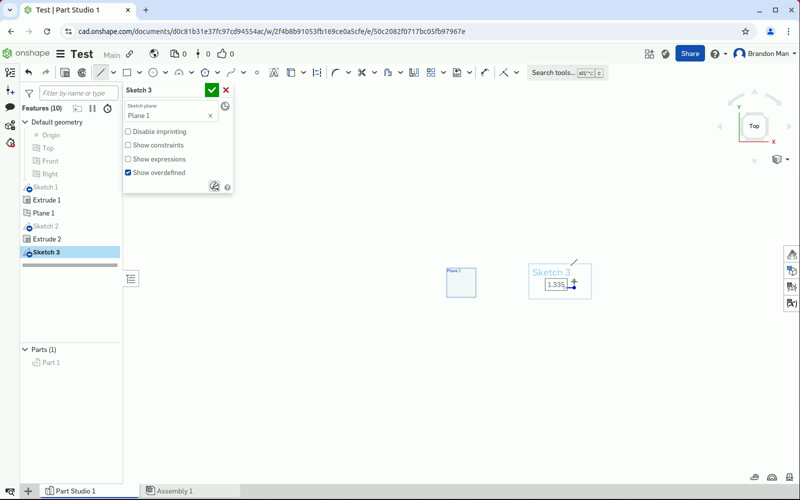
key_up(shift)
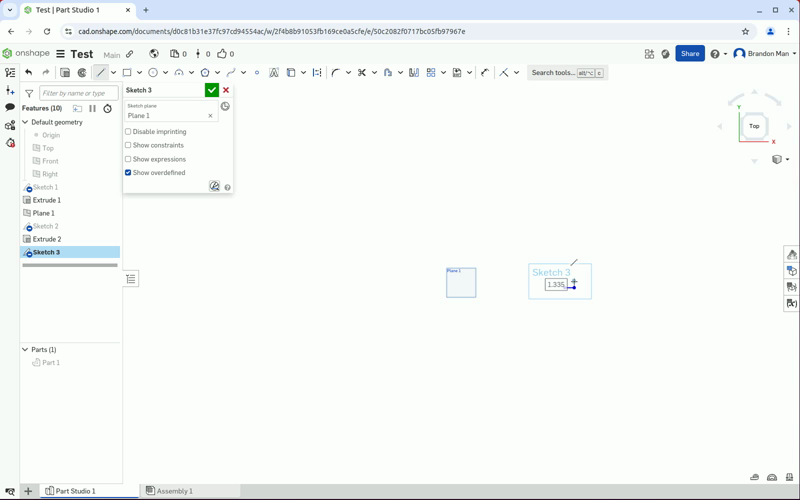
key_down(shift)
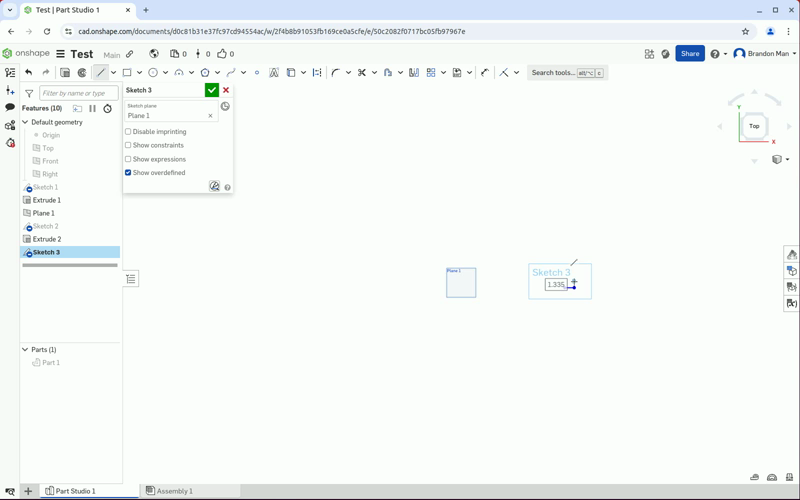
mouse_move(589, 281)
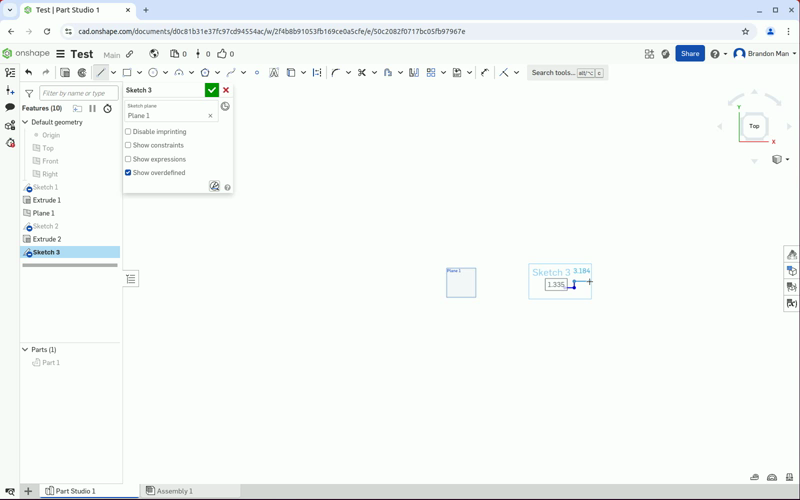
mouse_move(564, 281)
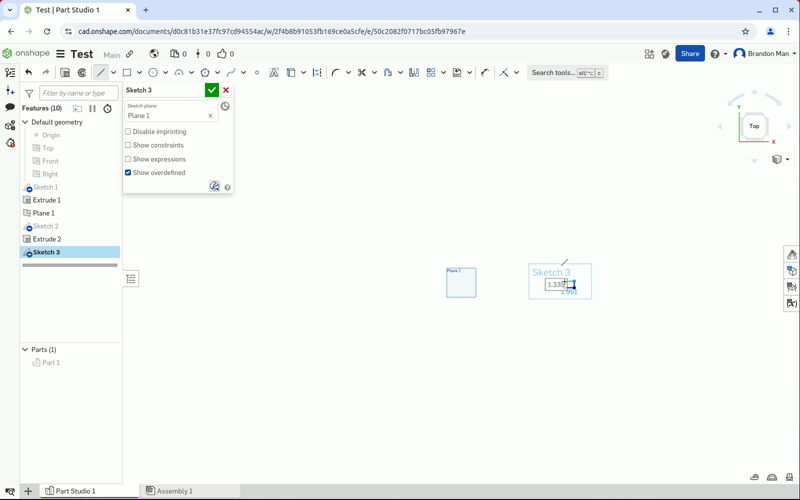
click(564, 281)
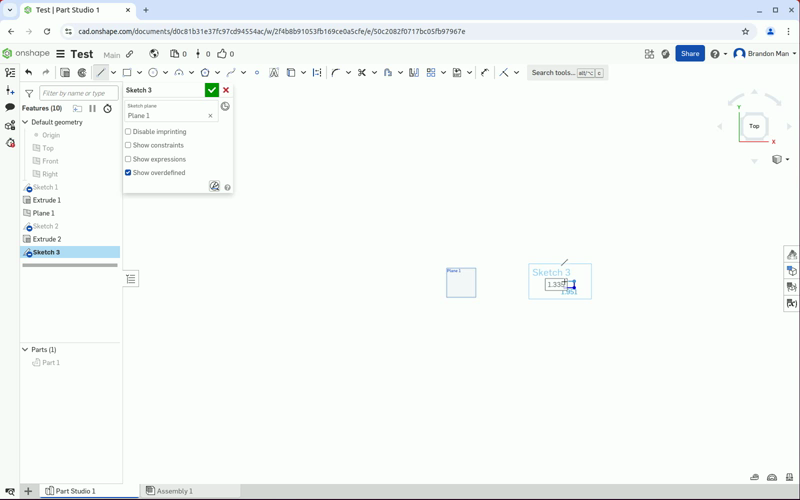
key_up(shift)
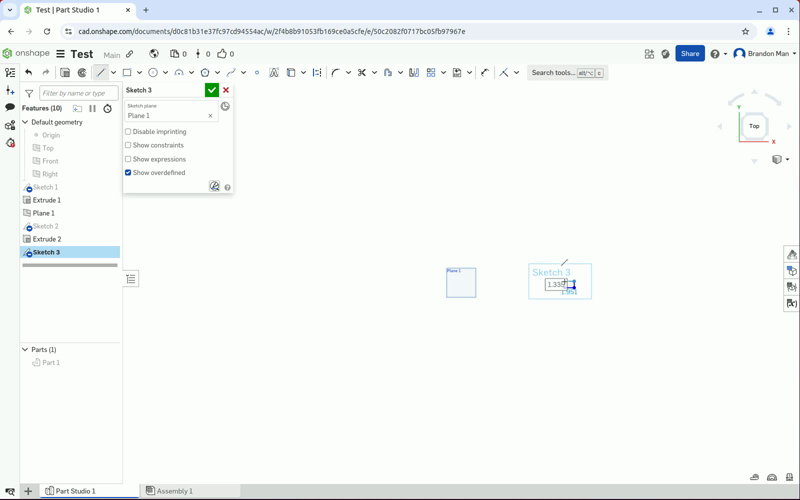
mouse_move(589, 281)
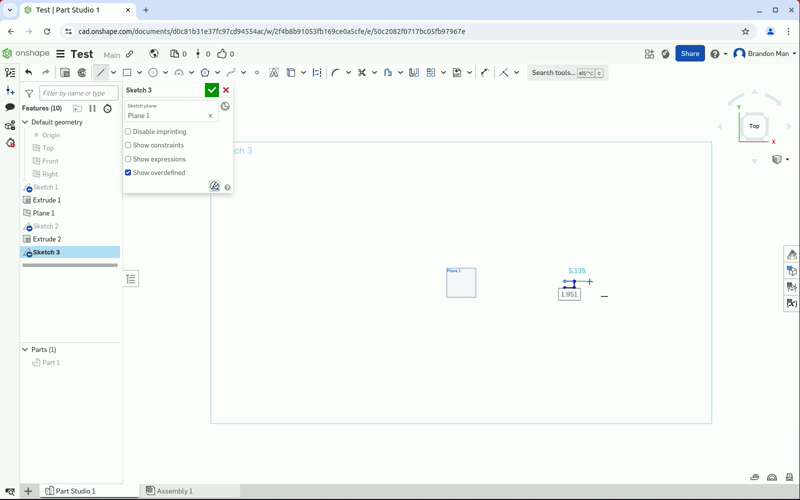
key_down(shift)
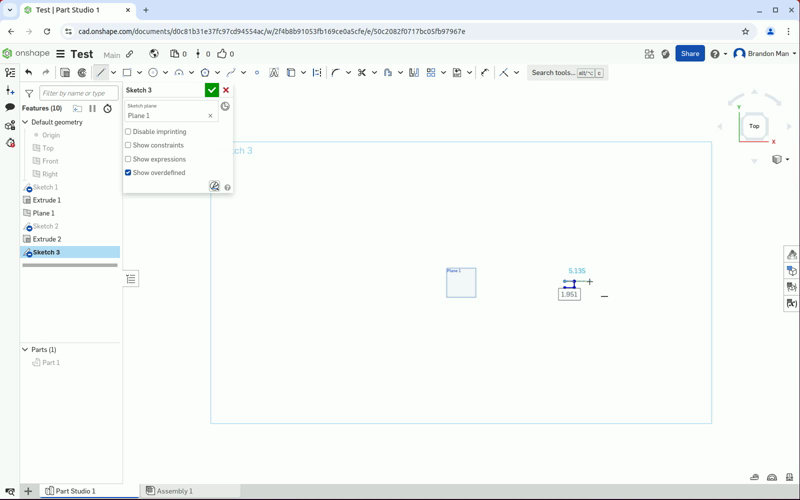
mouse_move(564, 287)
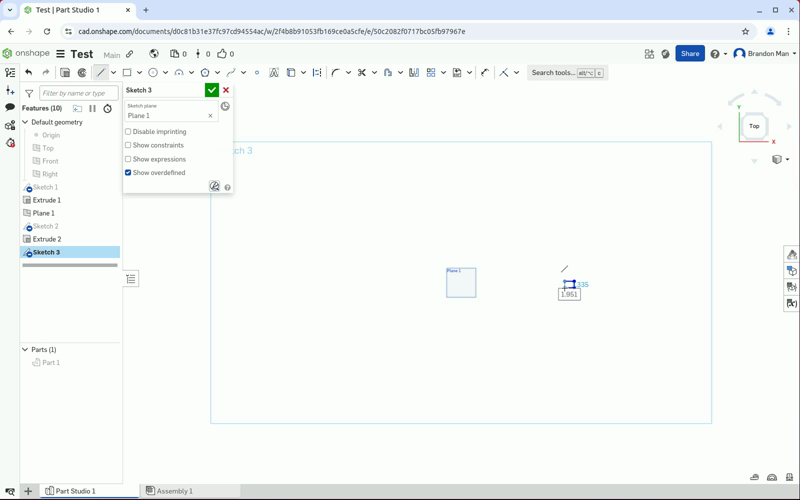
scroll(6)
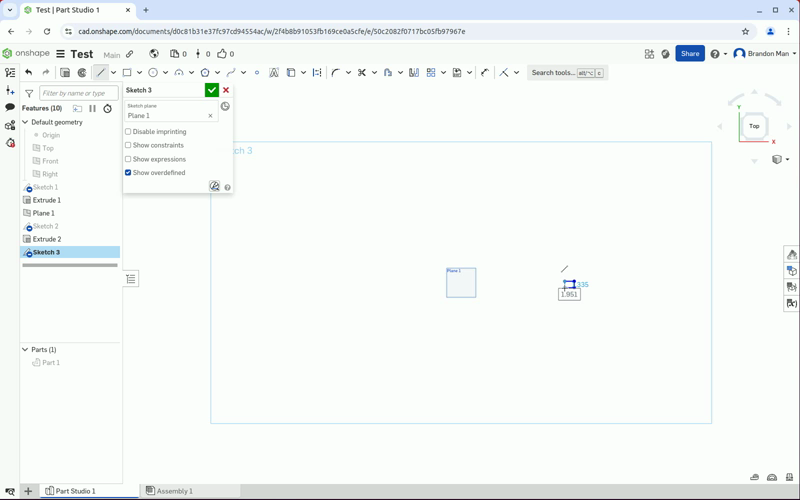
scroll(6)
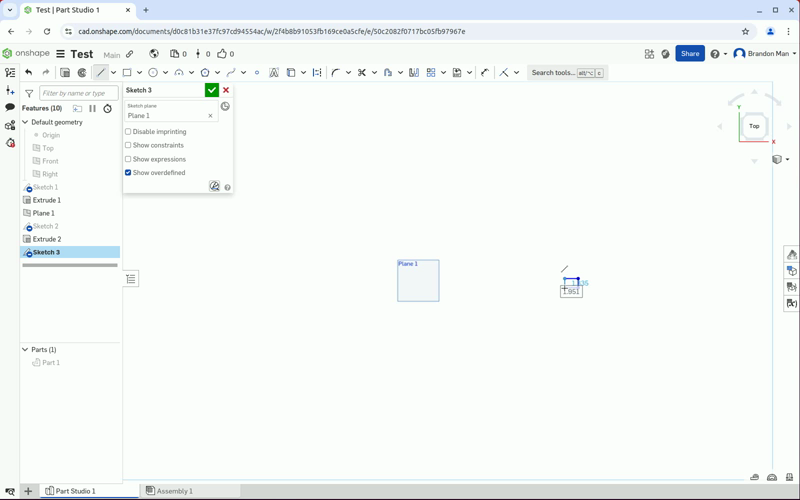
scroll(6)
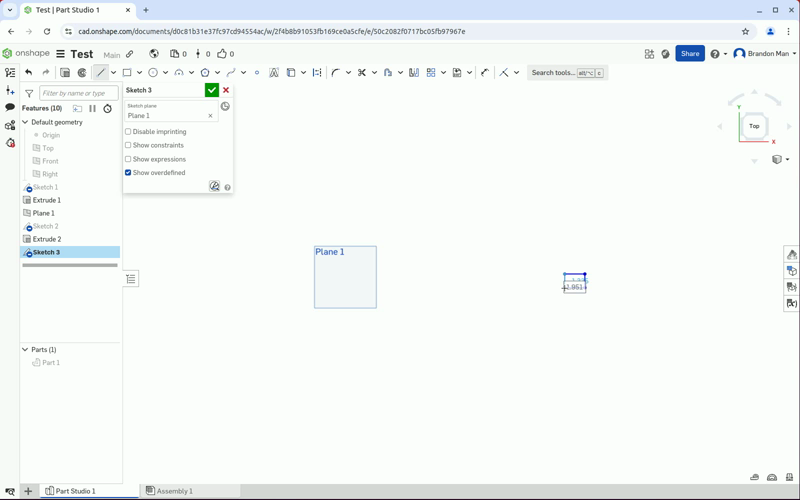
scroll(6)
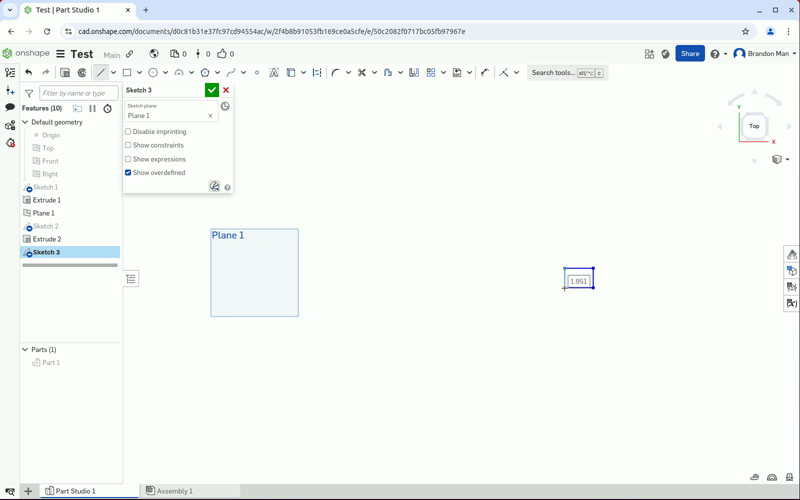
scroll(6)
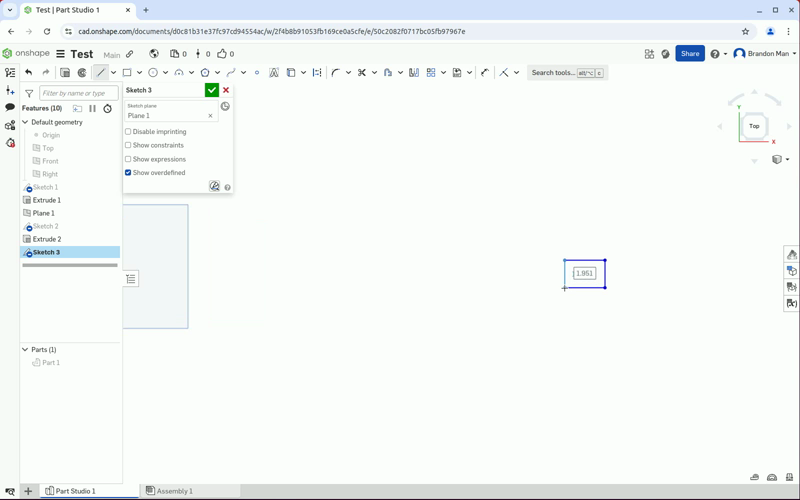
scroll(6)
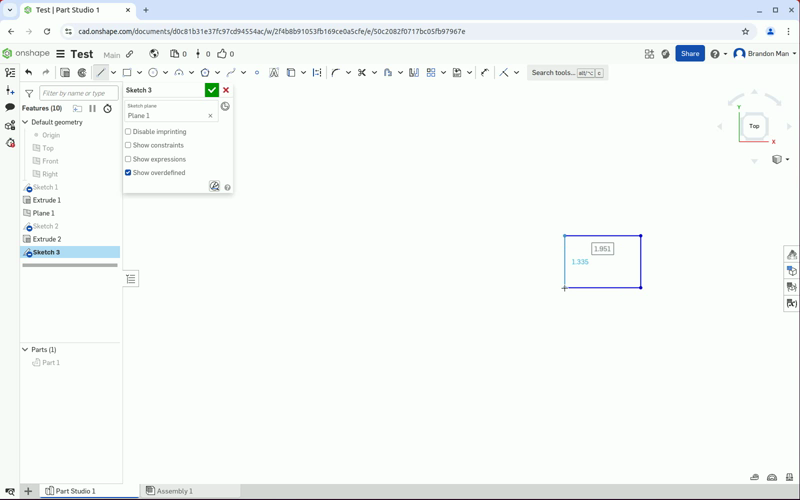
scroll(6)
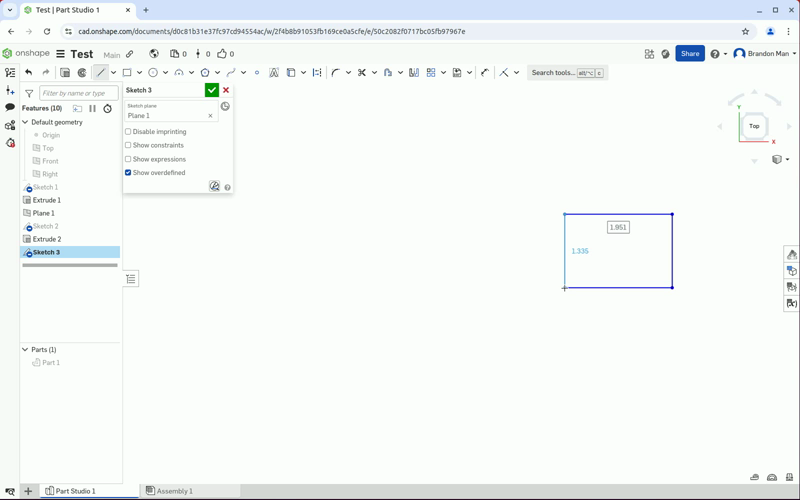
key_up(shift)
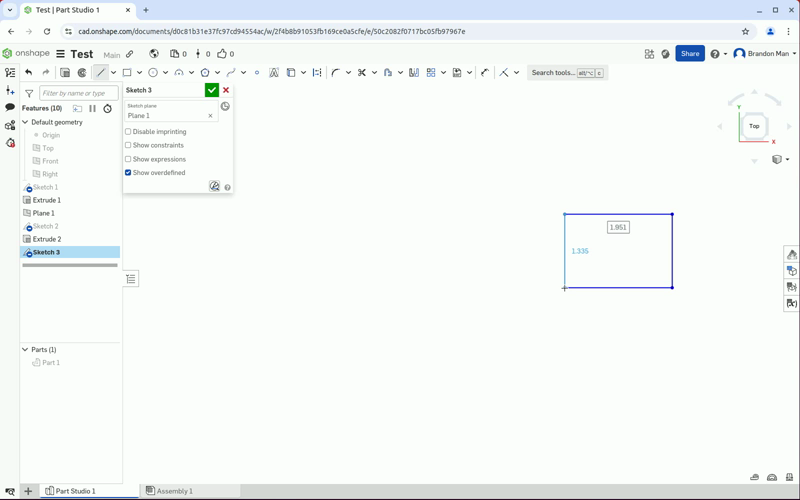
click(564, 287)
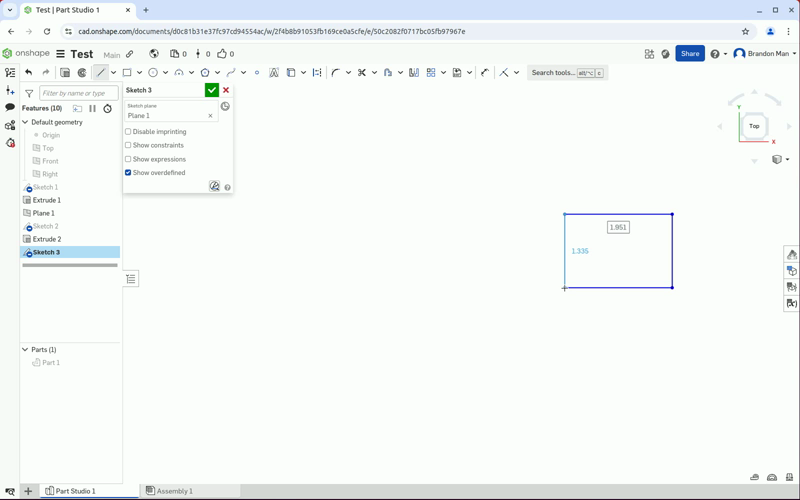
scroll(-6)
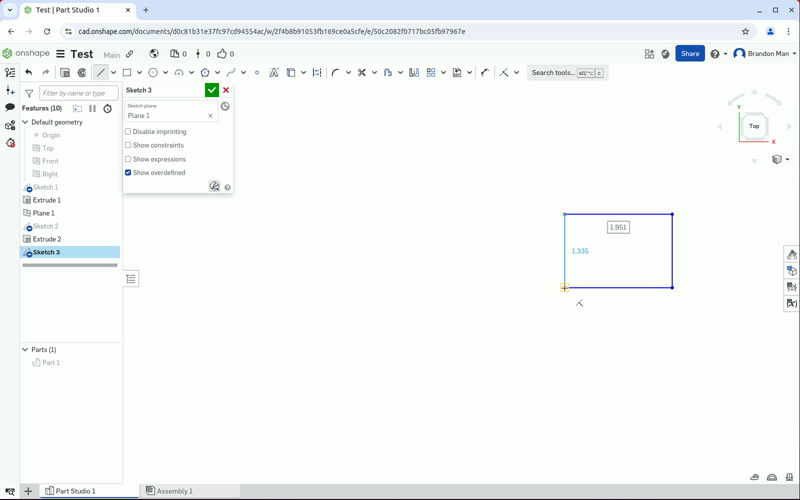
scroll(-6)
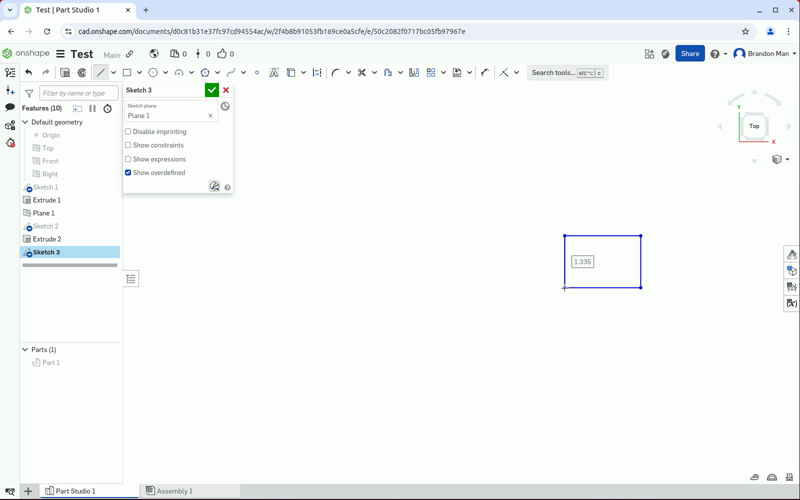
scroll(-6)
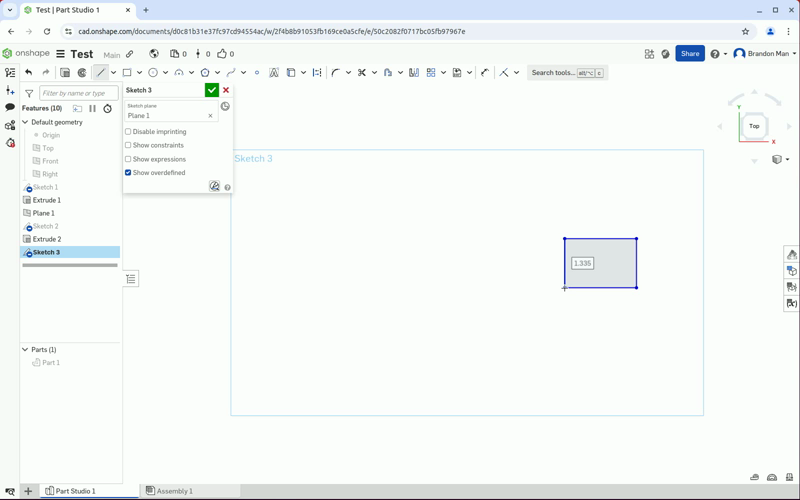
scroll(-6)
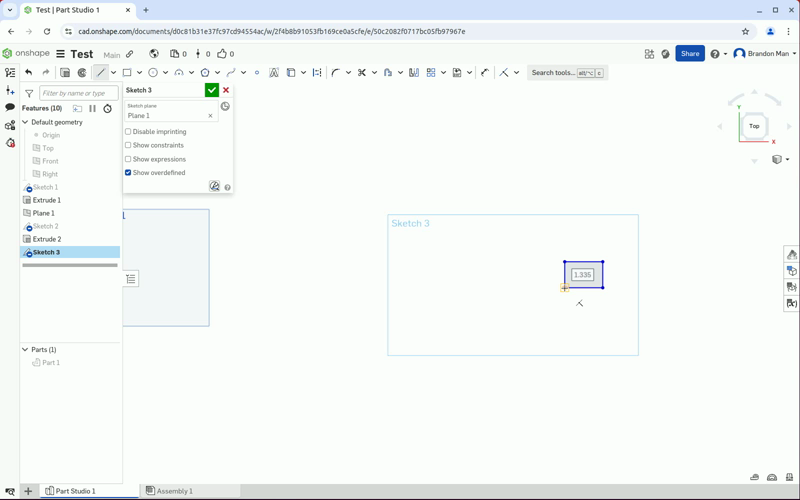
scroll(-6)
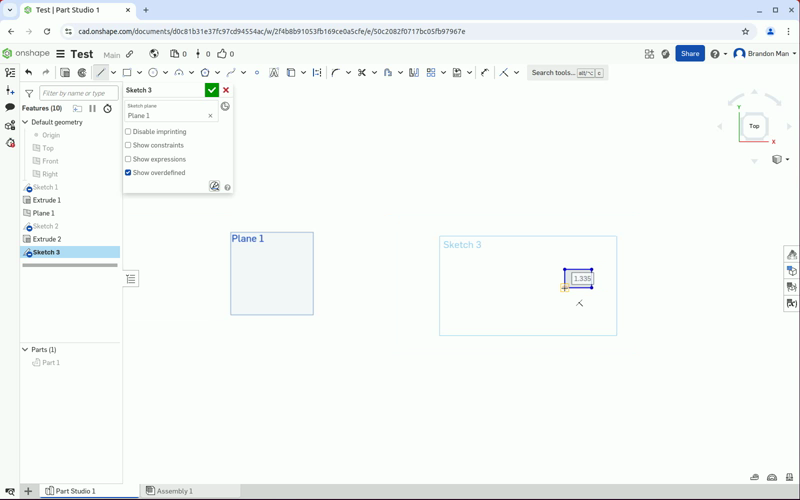
scroll(-6)
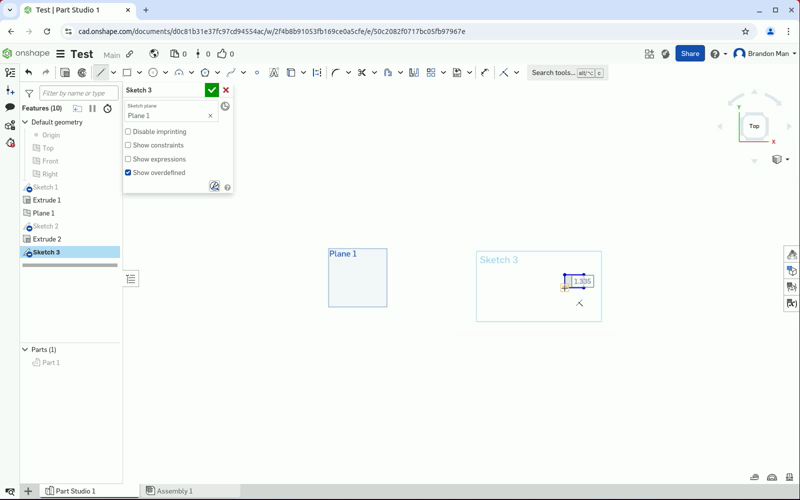
scroll(-6)
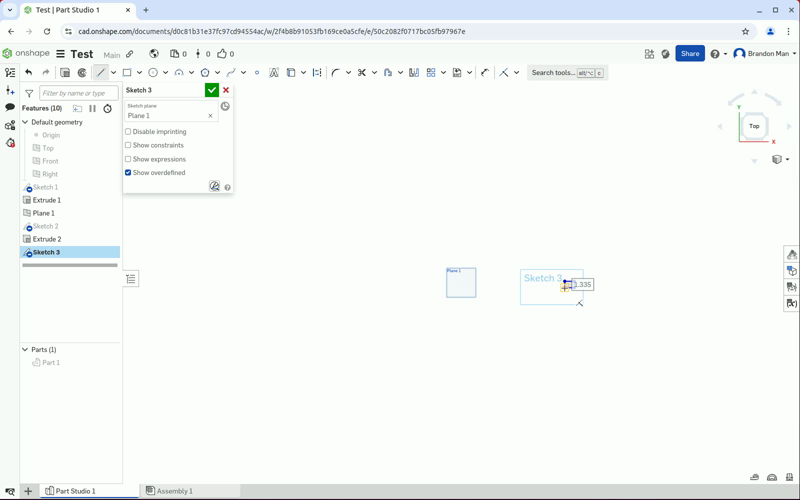
key(esc)
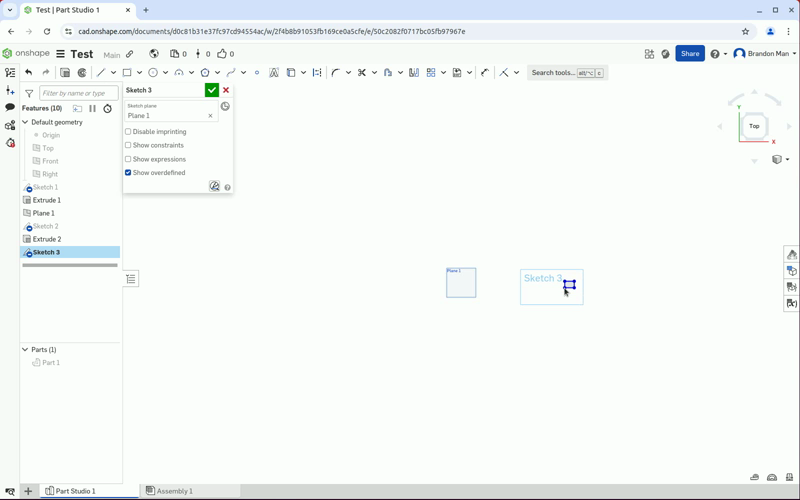
mouse_move(566, 284)
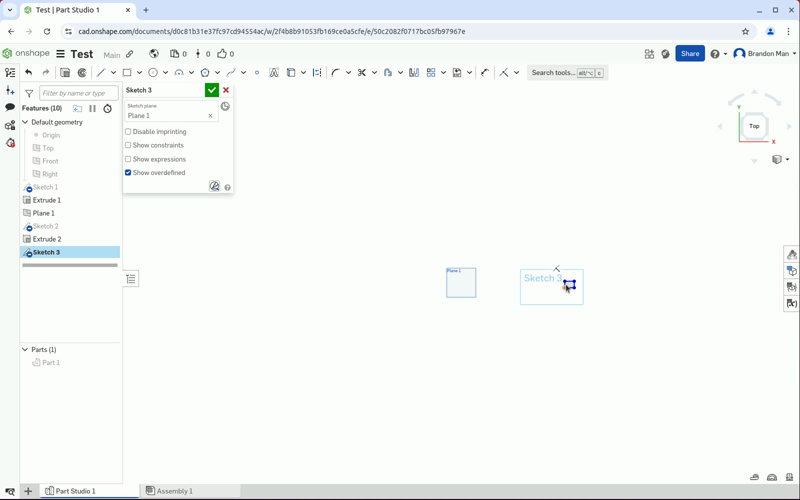
scroll(6)
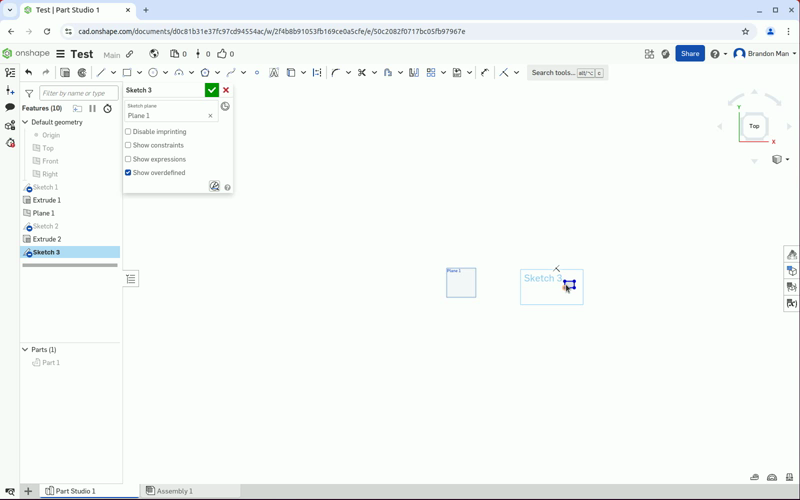
scroll(6)
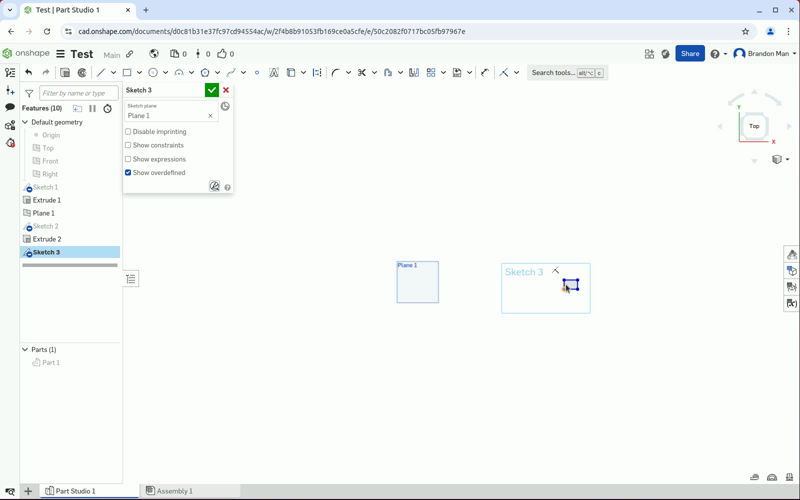
scroll(6)
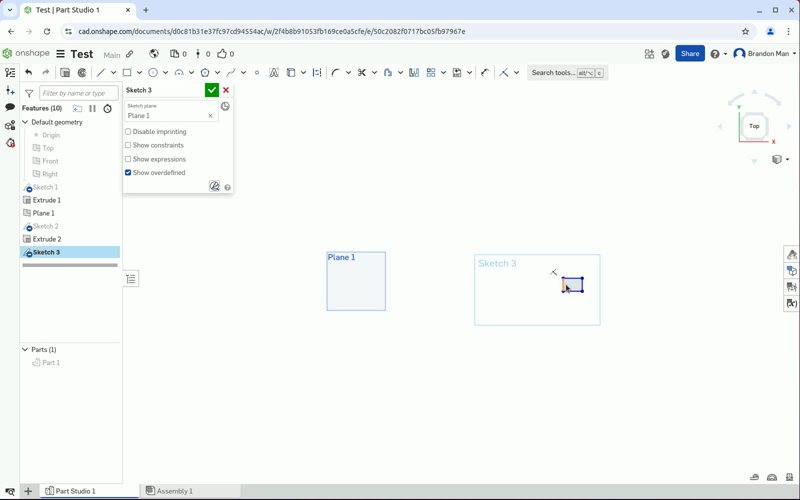
scroll(6)
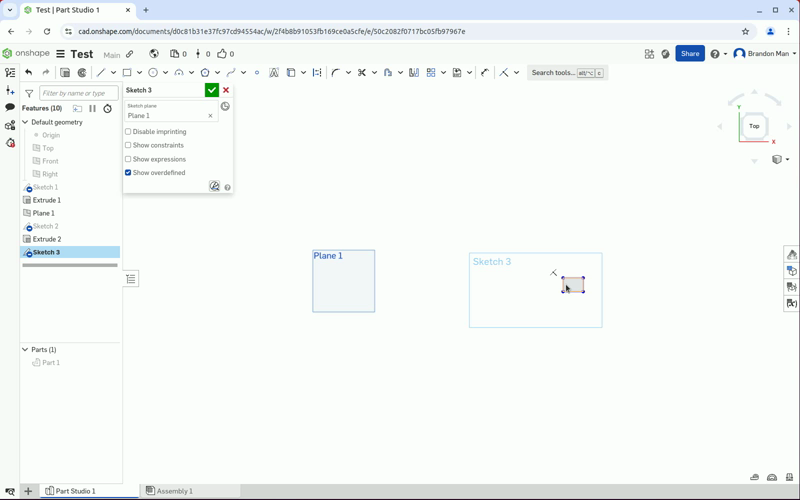
scroll(6)
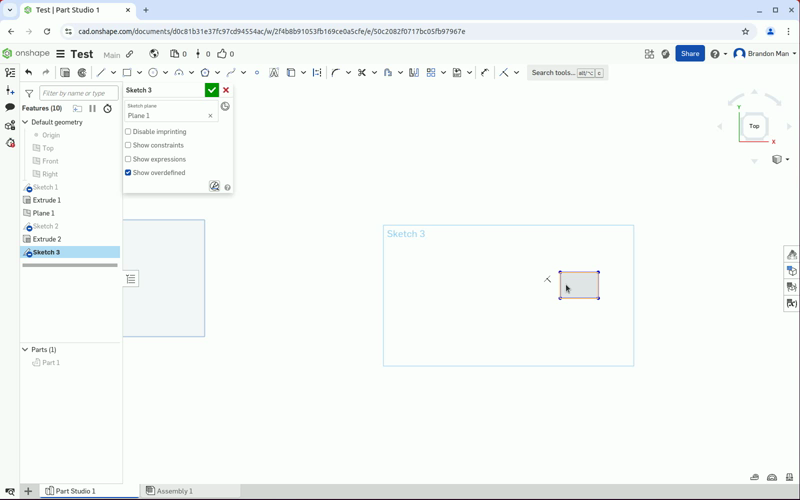
scroll(6)
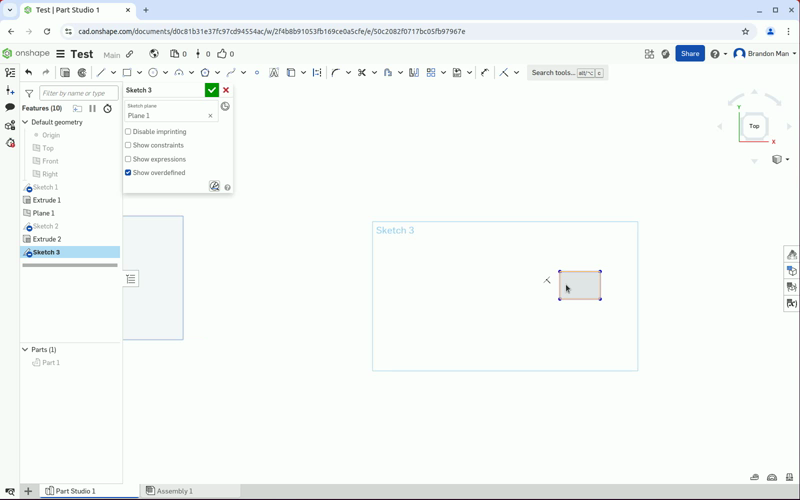
scroll(6)
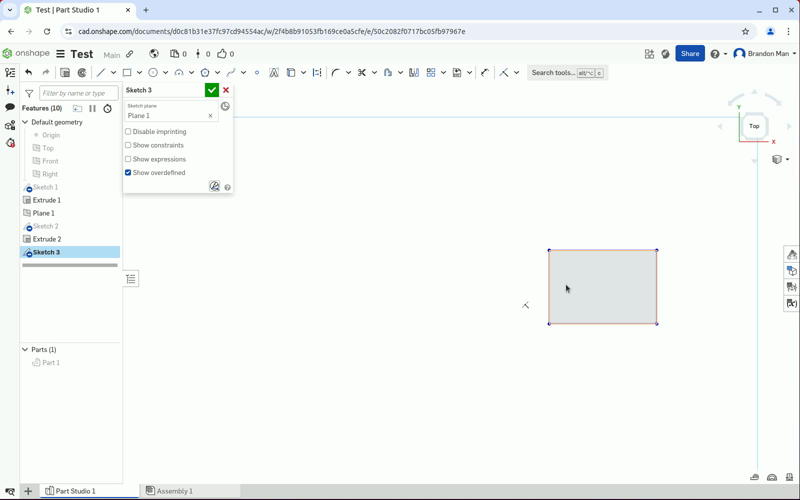
click(566, 284)
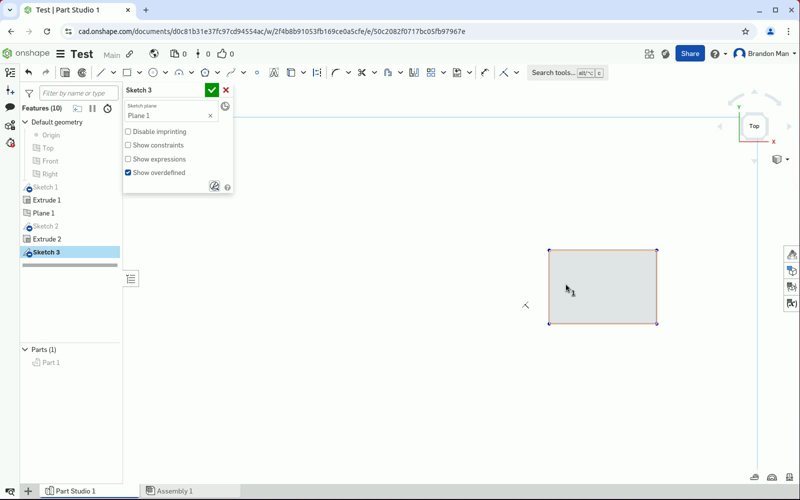
scroll(-6)
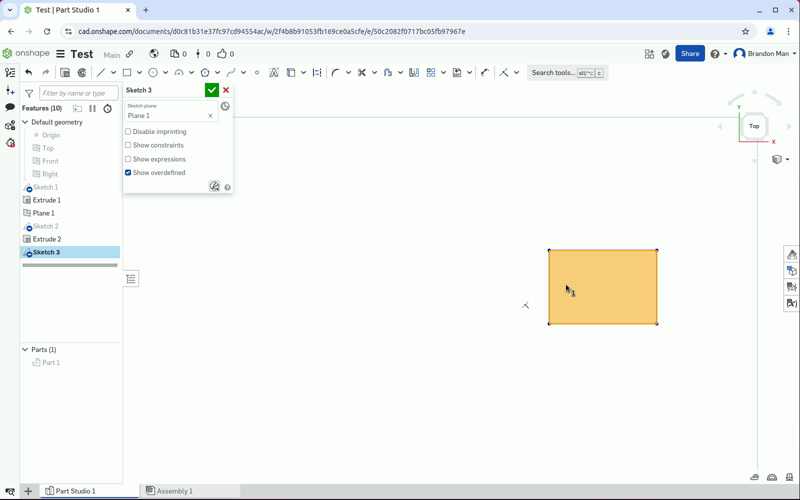
scroll(-6)
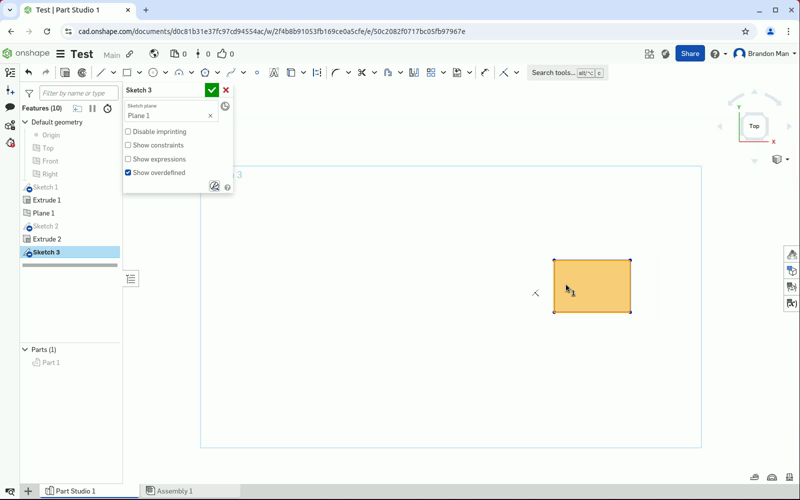
scroll(-6)
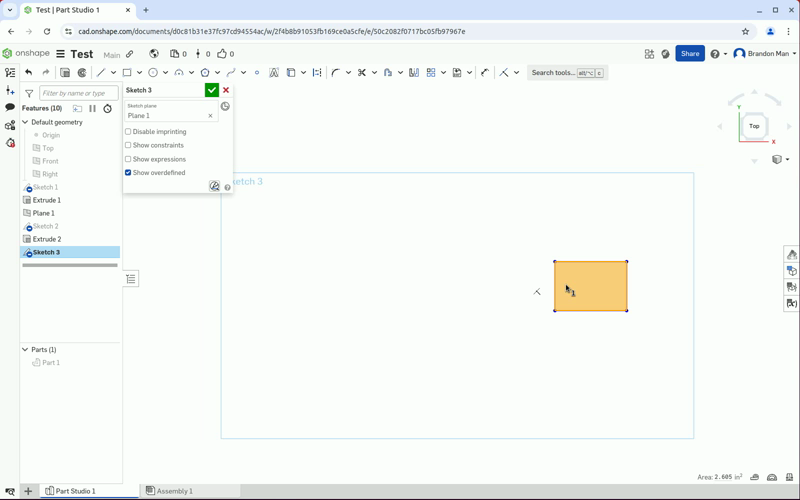
scroll(-6)
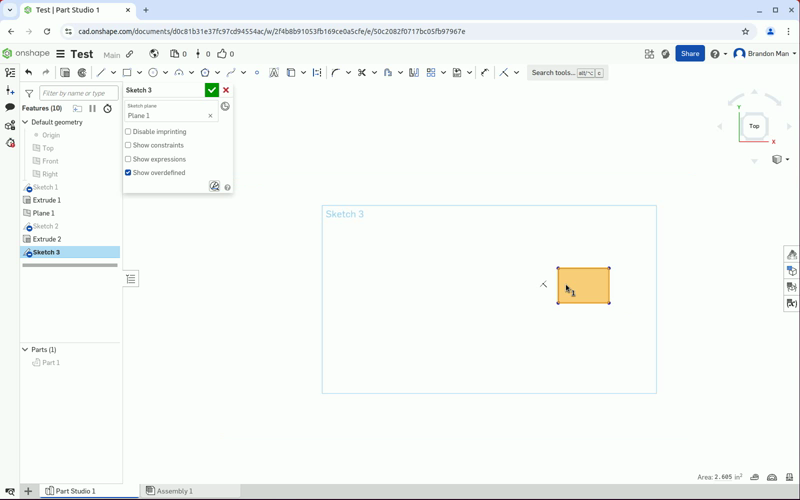
scroll(-6)
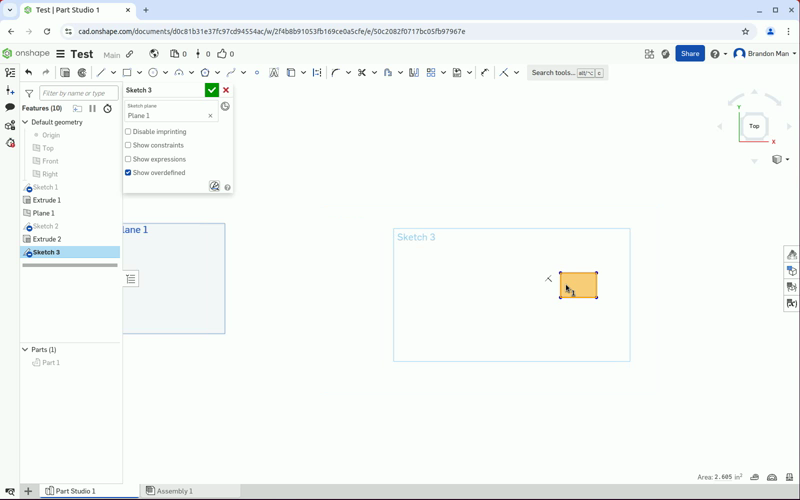
scroll(-6)
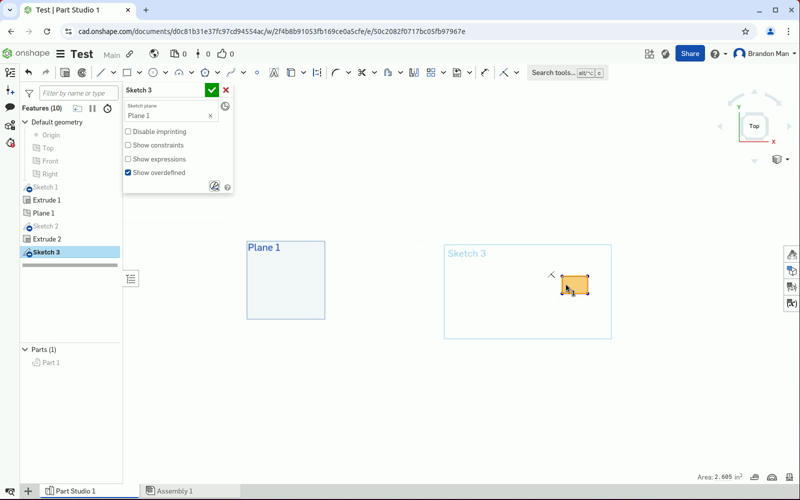
scroll(-6)
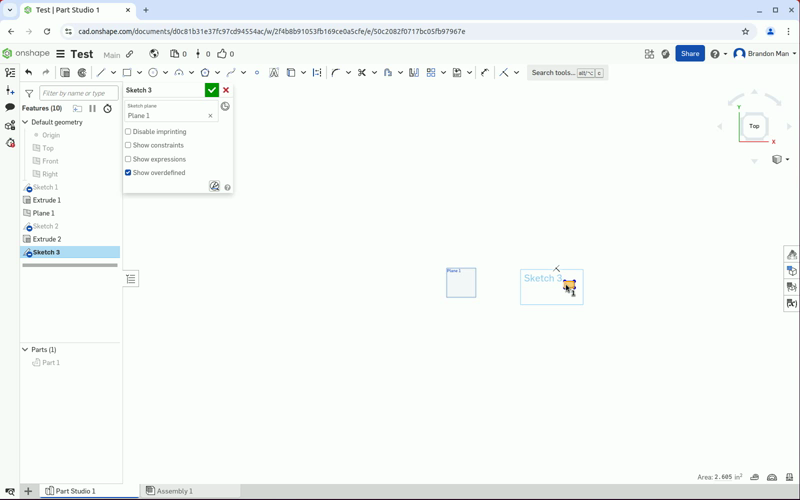
mouse_move(73, 352)
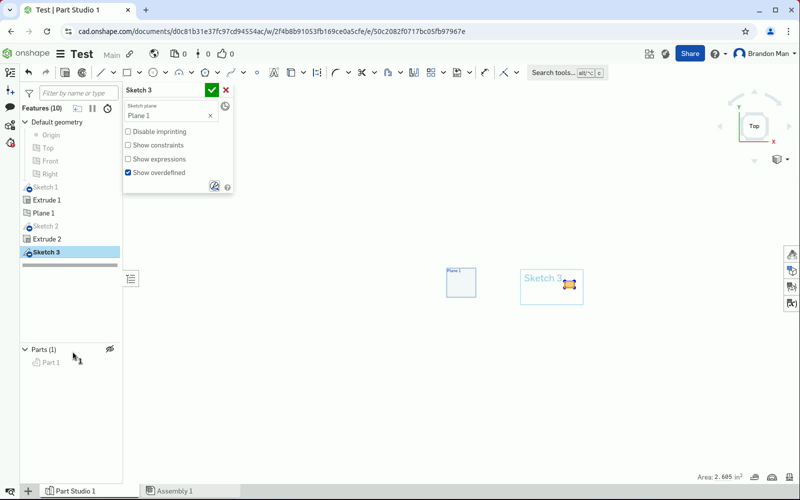
key(shift+y)
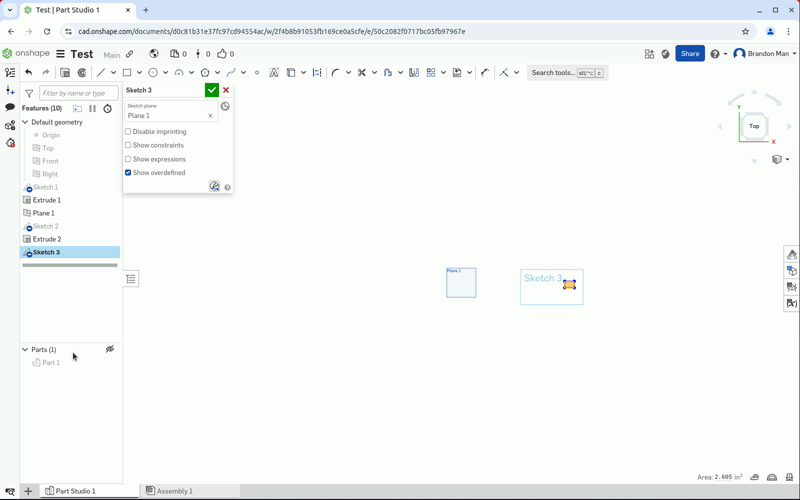
key(shift+e)
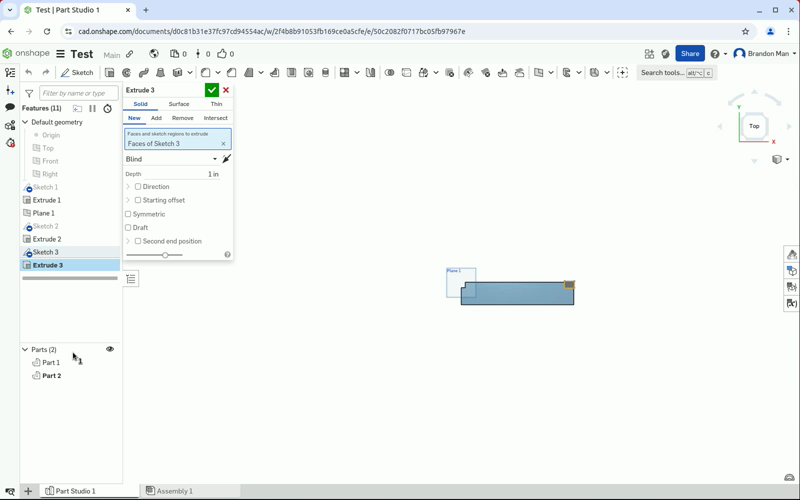
mouse_move(143, 106)
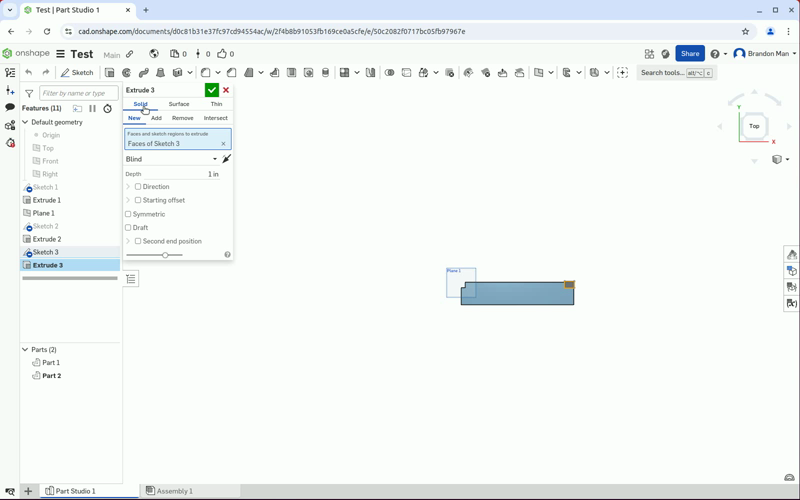
click(143, 106)
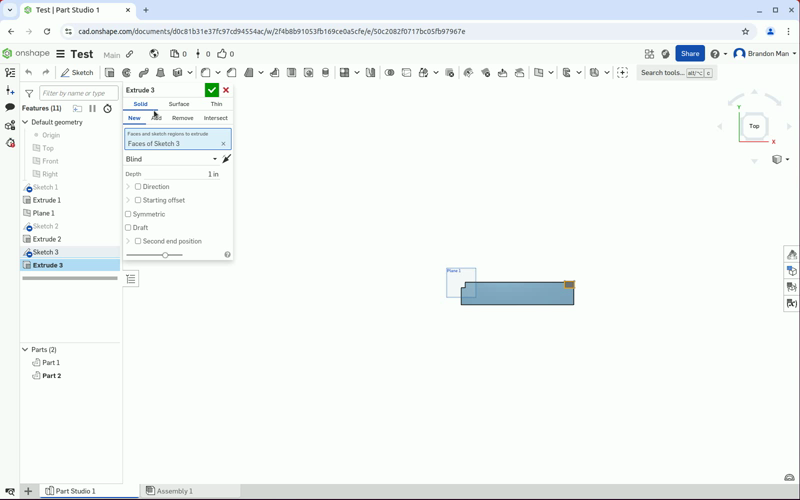
mouse_move(186, 120)
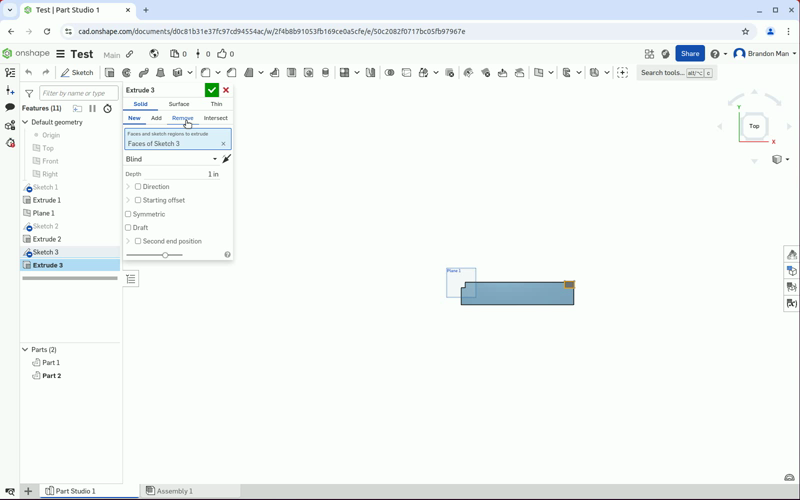
click(186, 120)
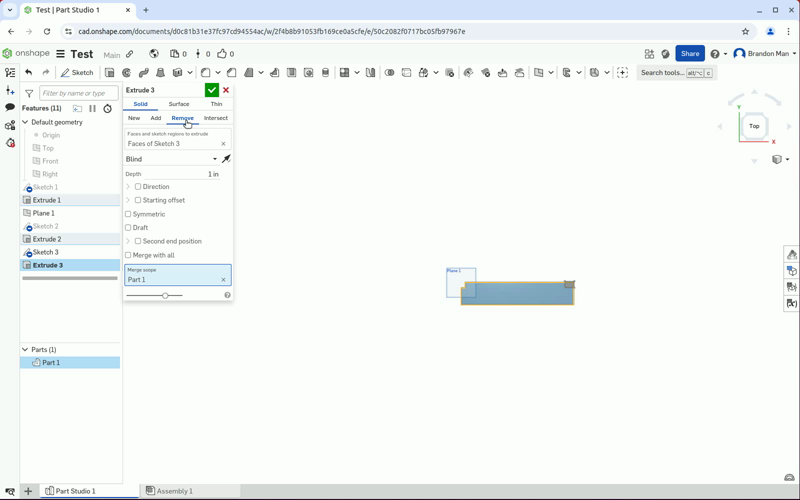
key(tab, 4)
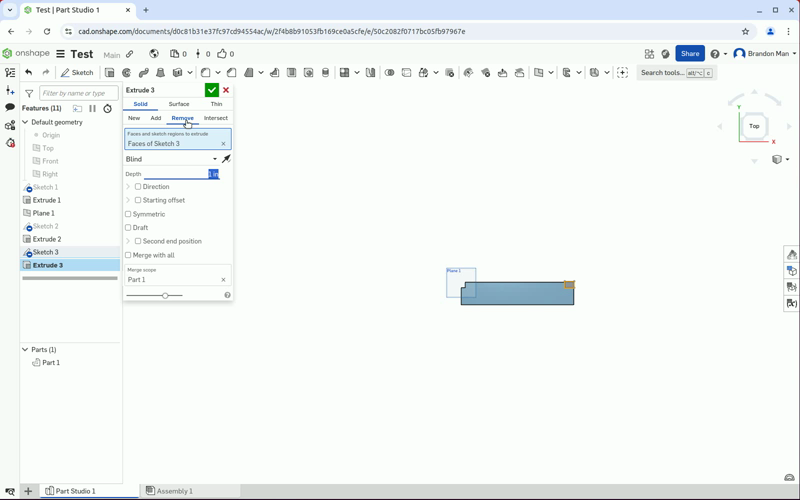
text(2.166)
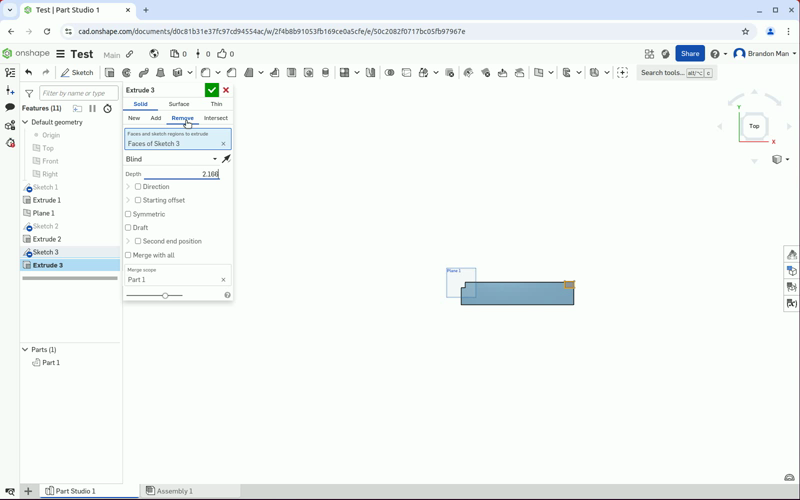
key(tab, 6)
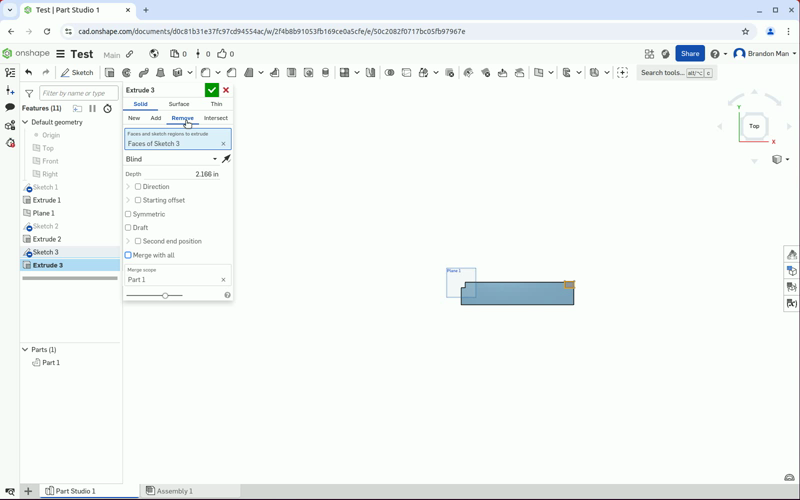
key(space)
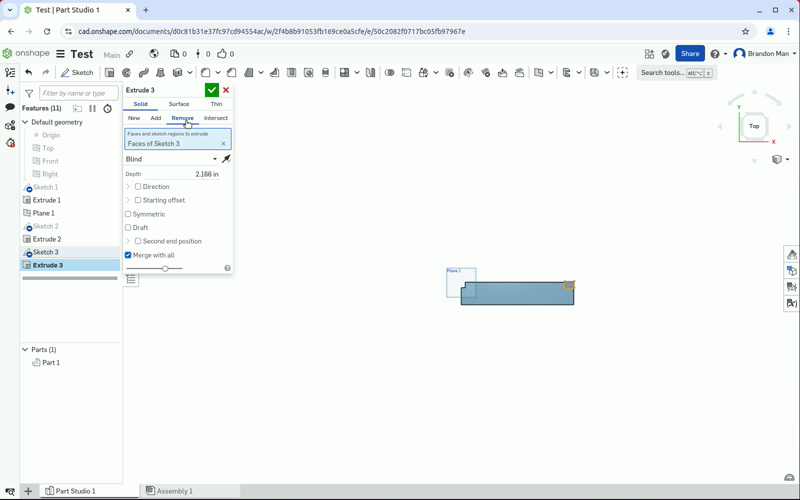
key(enter)
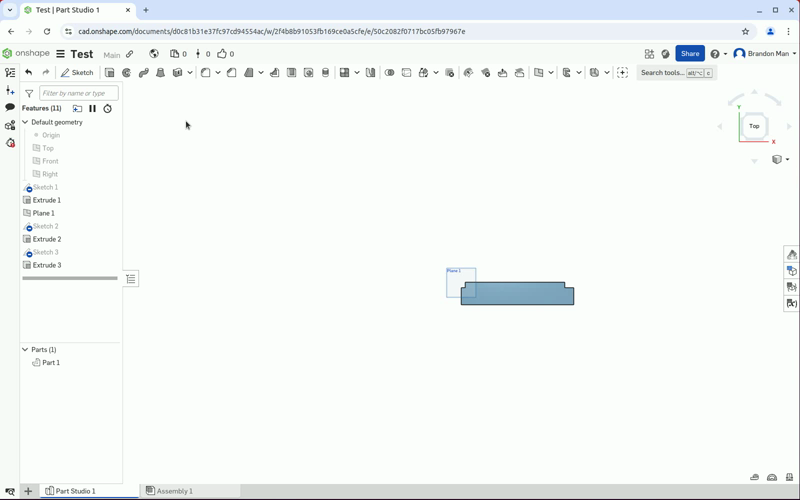
key(shift+h)
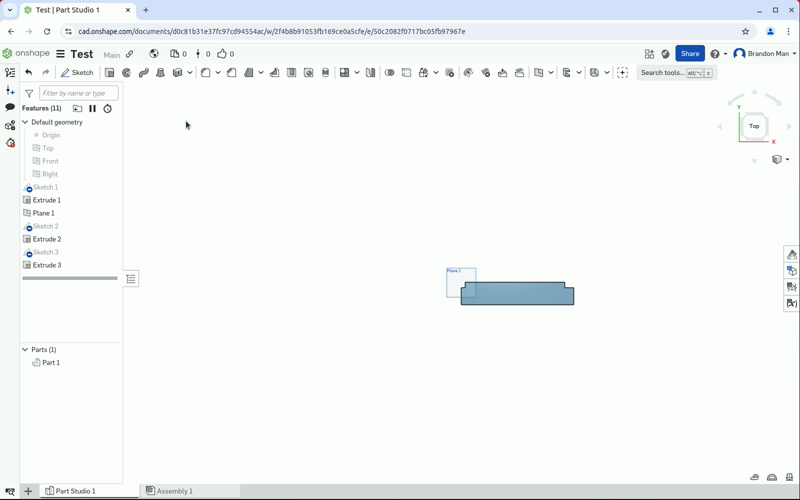
key(shift+h)
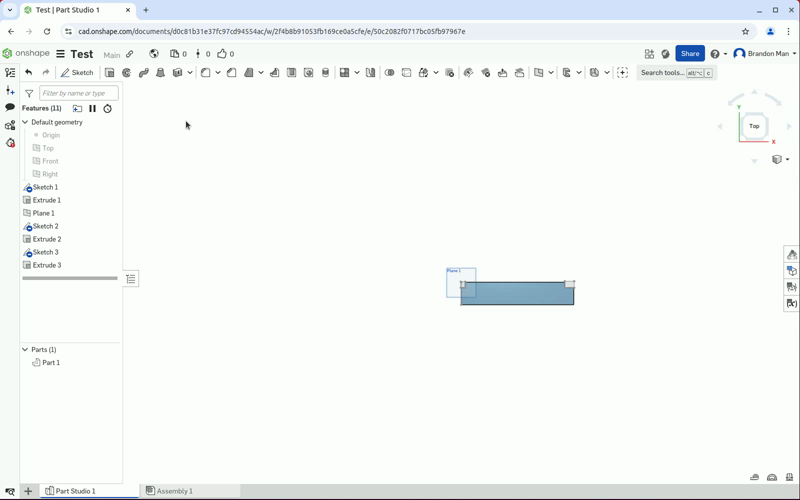
key(shift+7)
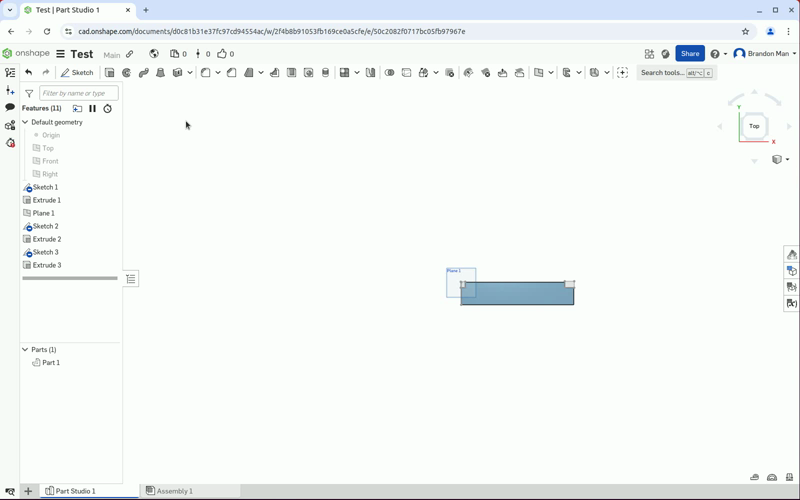
key(up, 3)
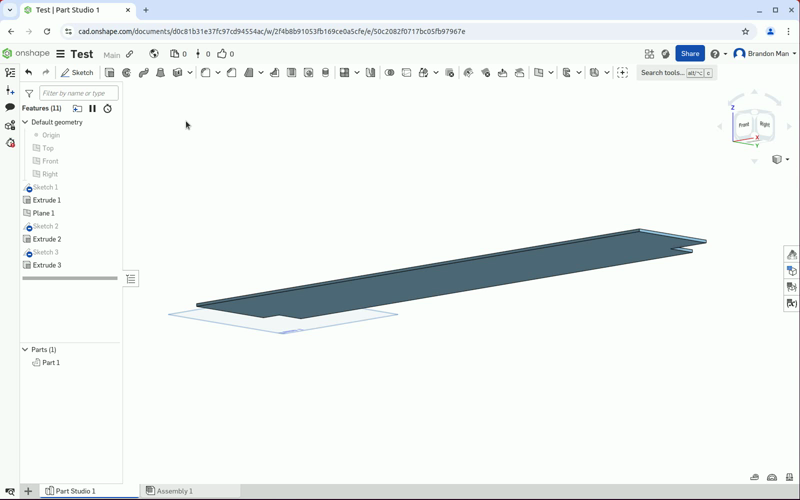
key(left, 3)
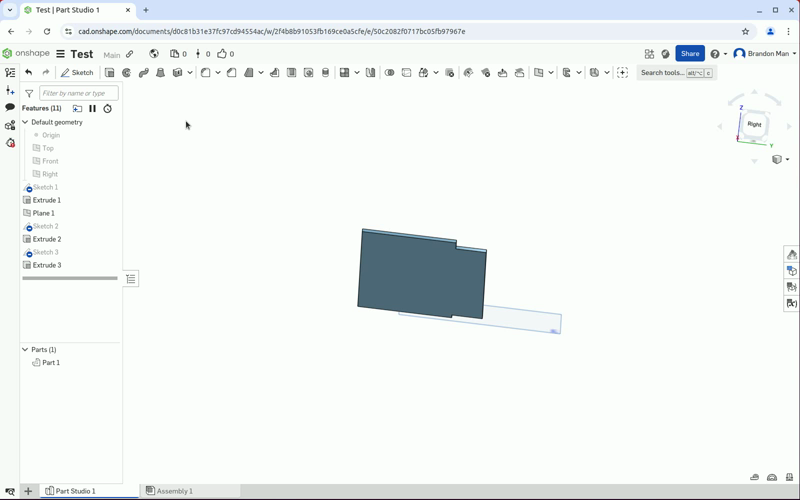
key(right, 3)
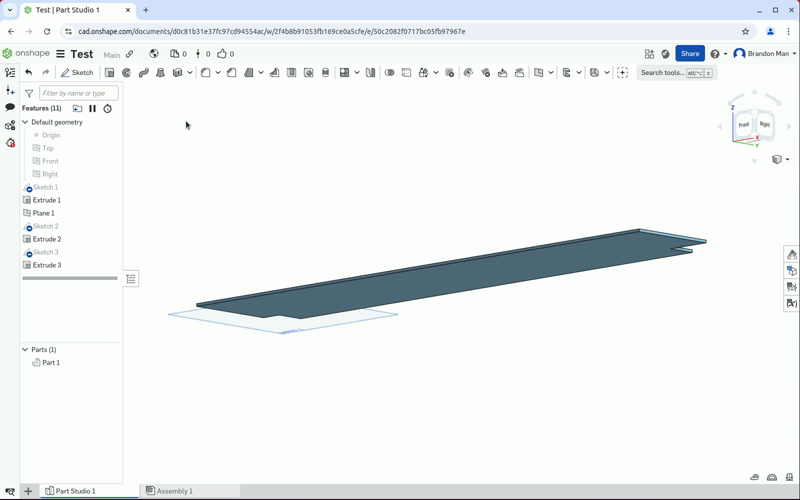
key(down, 3)
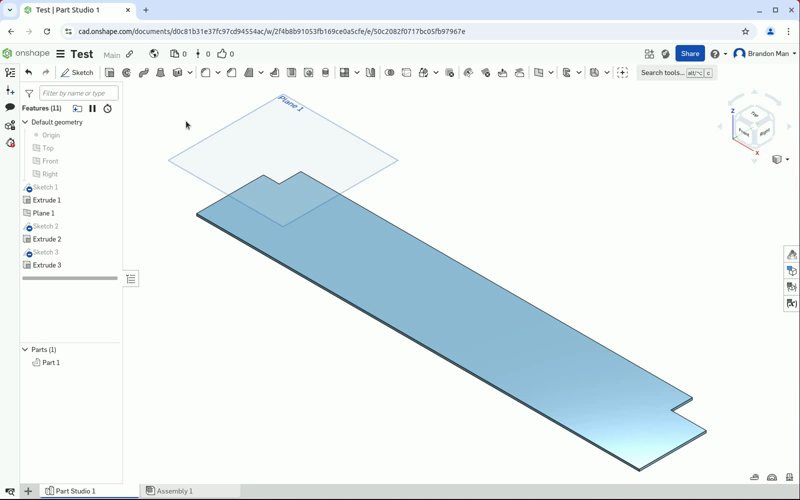
mouse_move(73, 189)
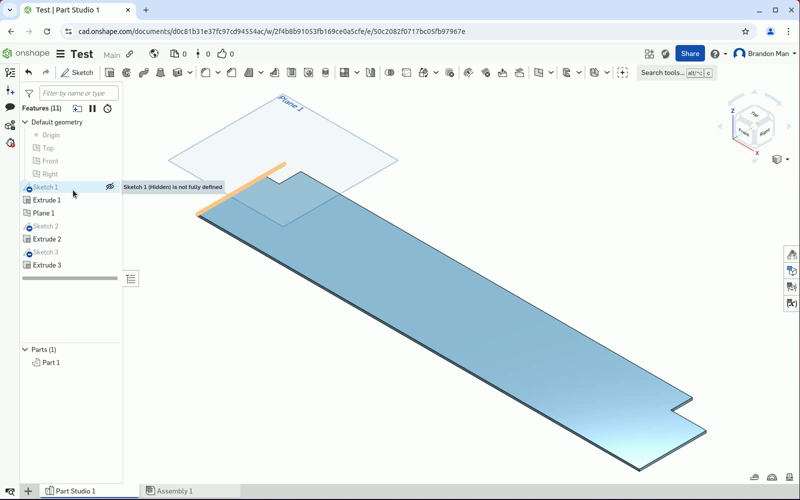
click(73, 189)